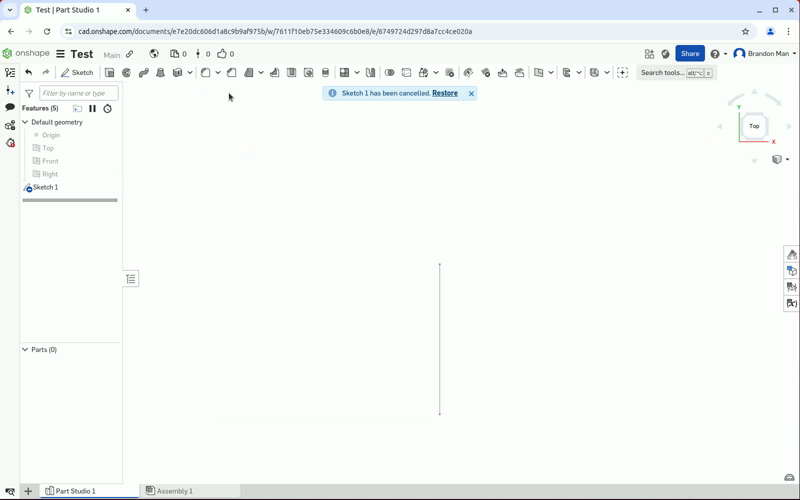
key(shift+h)
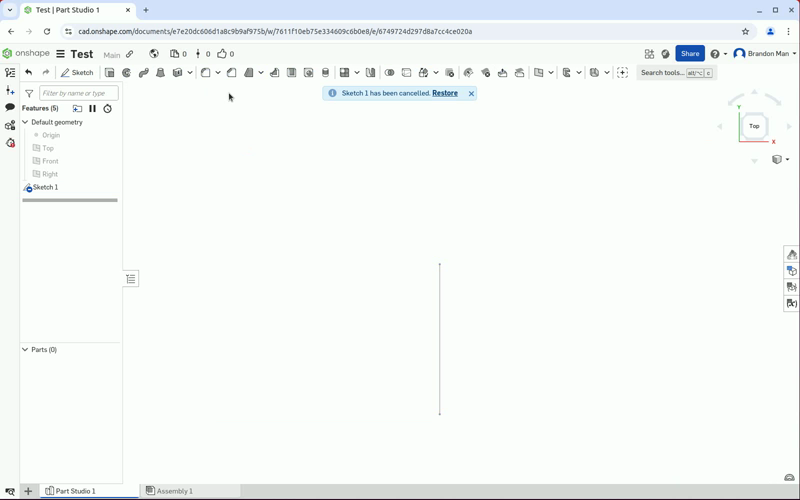
key(shift+s)
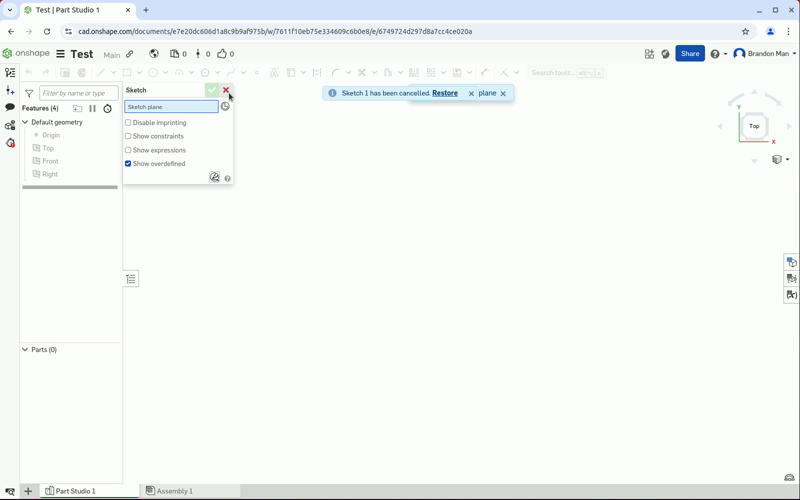
mouse_move(73, 150)
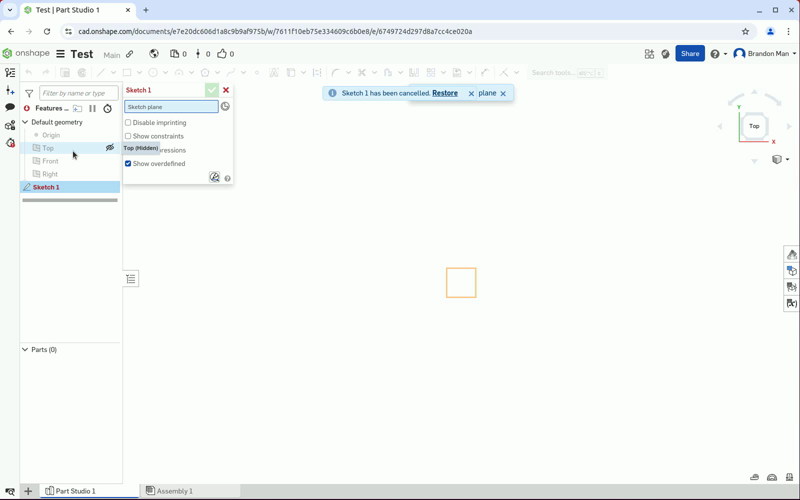
click(73, 150)
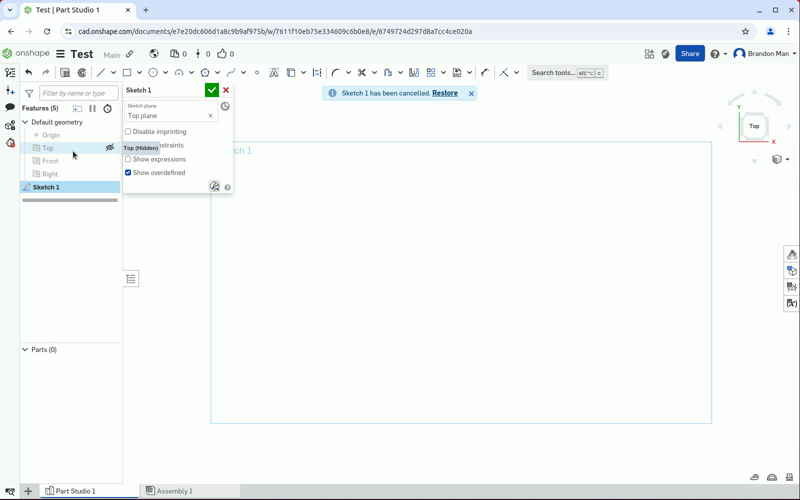
mouse_move(73, 352)
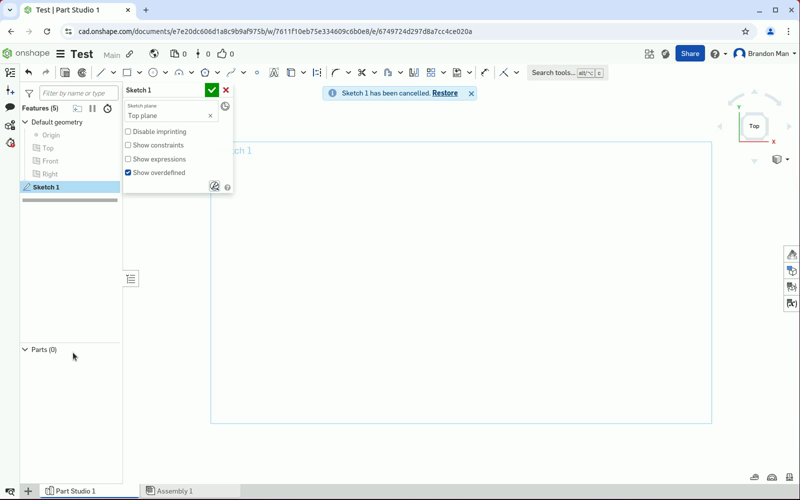
key(y)
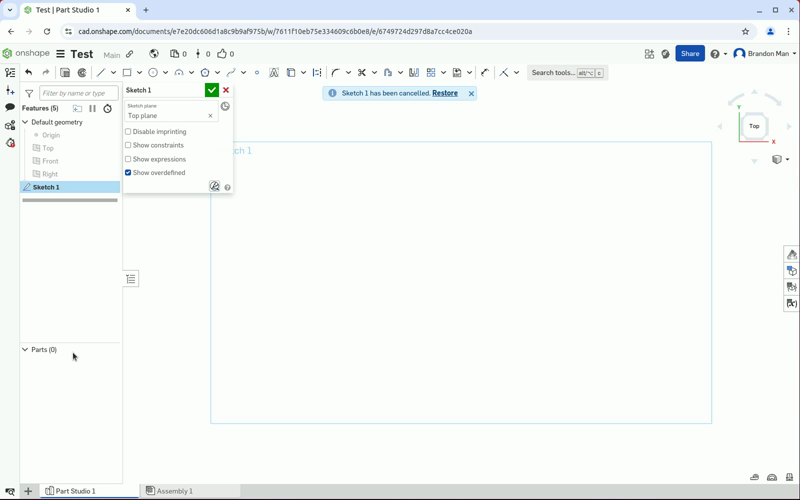
key(a)
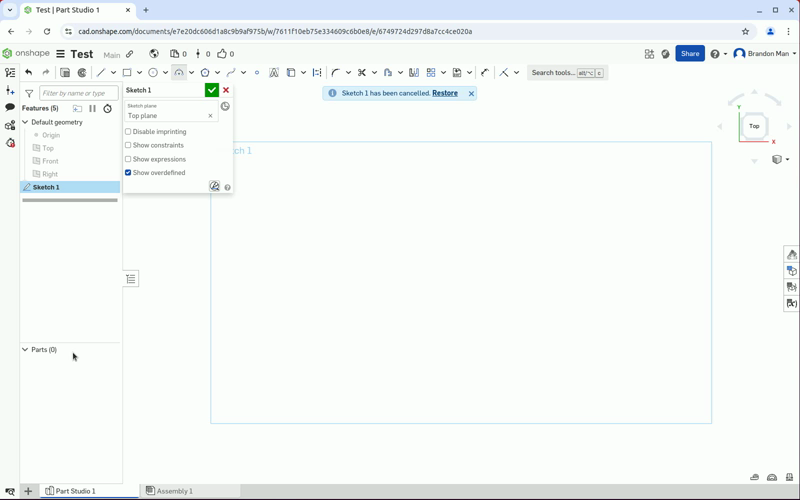
key_down(shift)
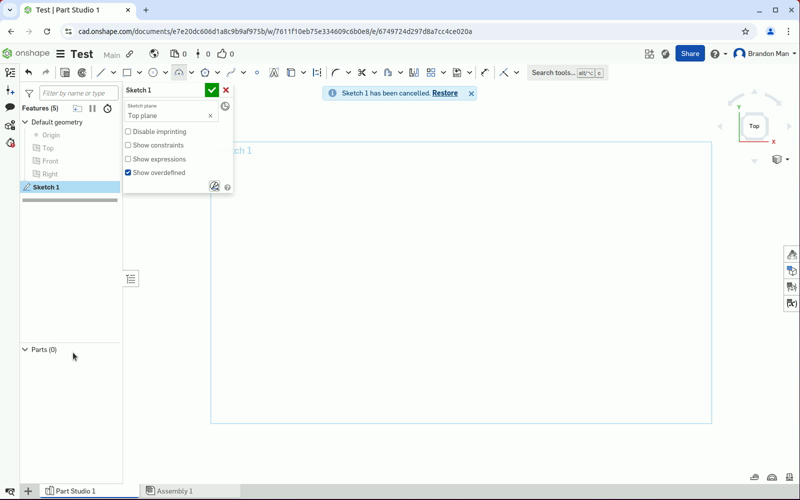
mouse_move(411, 284)
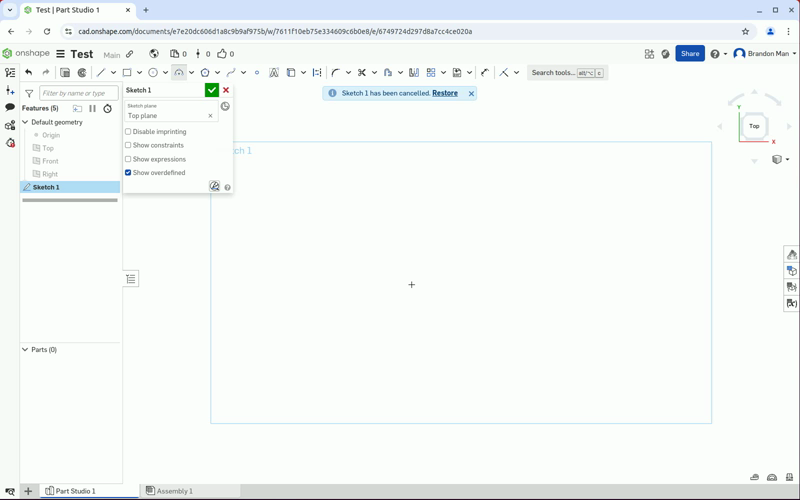
click(411, 284)
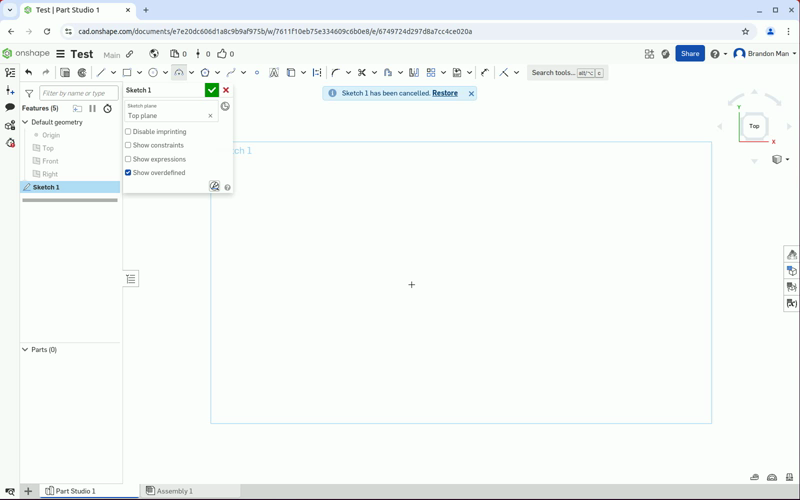
key_up(shift)
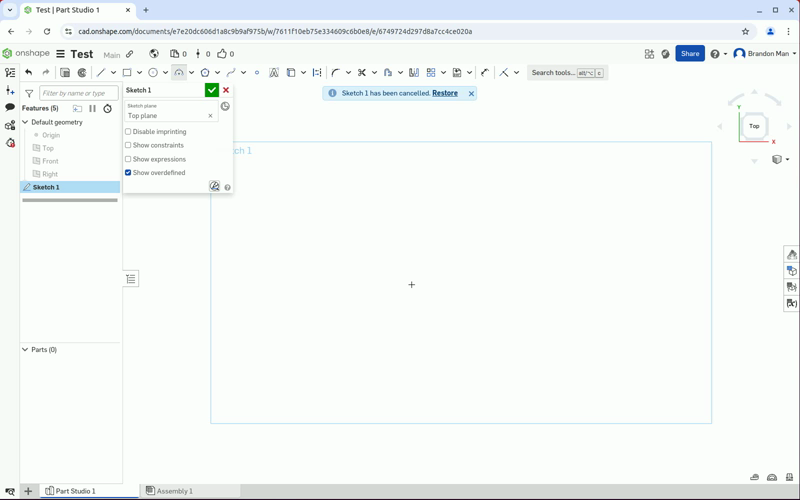
key_down(shift)
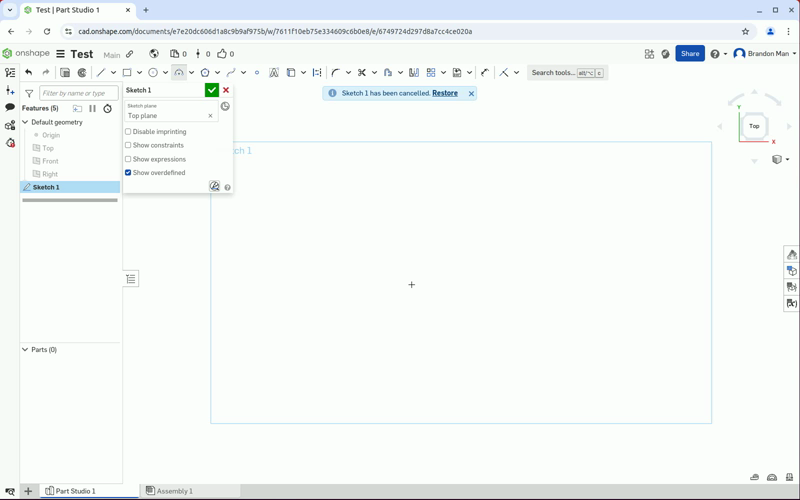
mouse_move(431, 244)
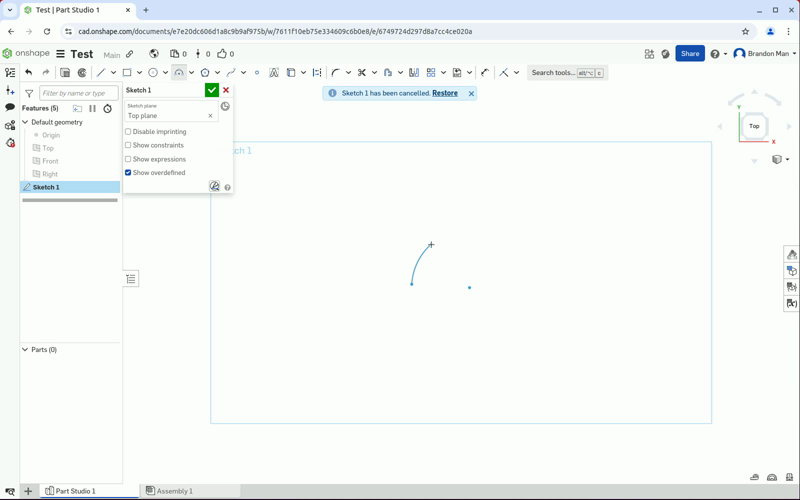
click(431, 244)
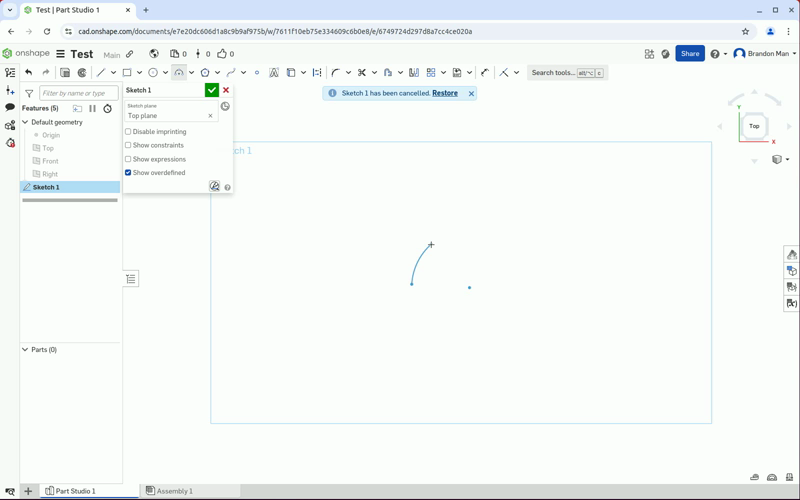
mouse_move(503, 303)
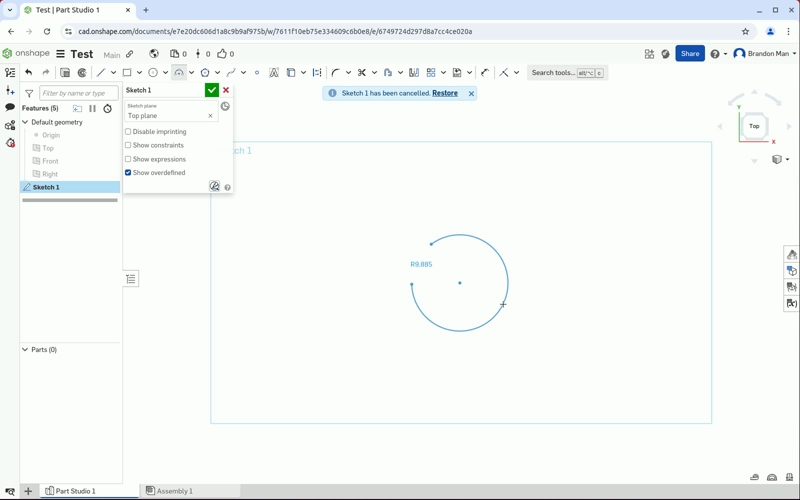
click(503, 303)
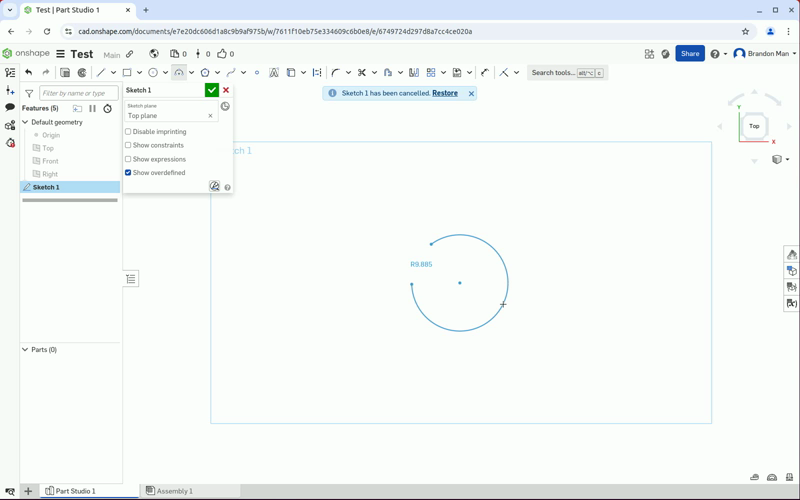
key_up(shift)
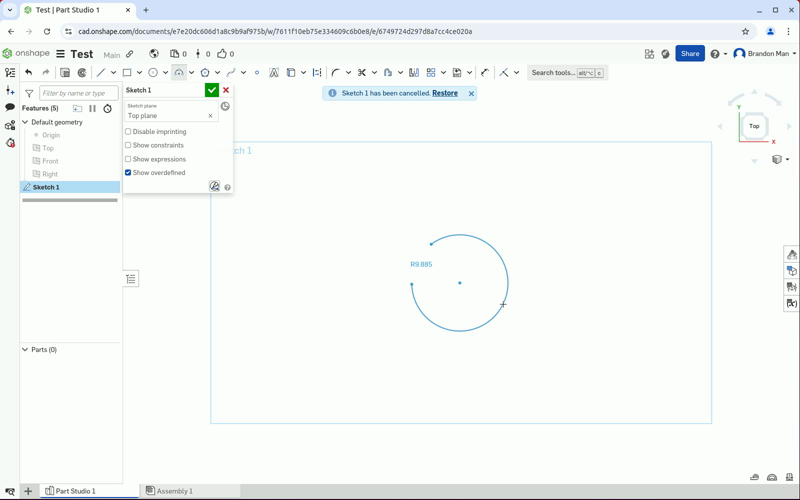
mouse_move(431, 244)
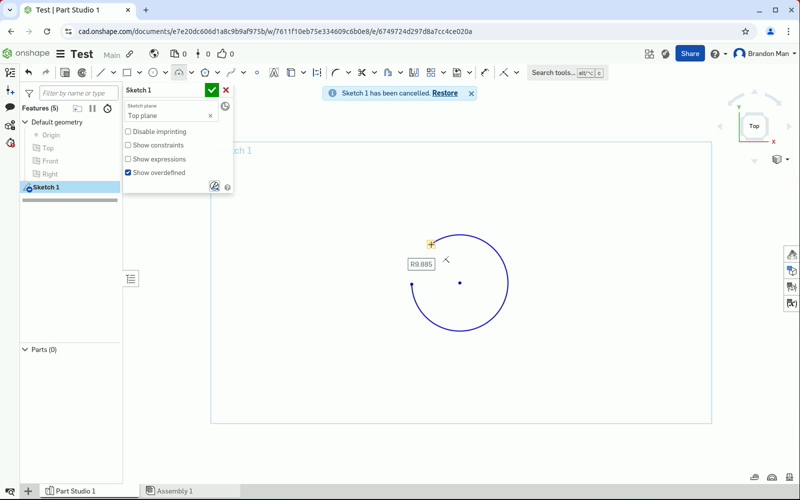
click(431, 244)
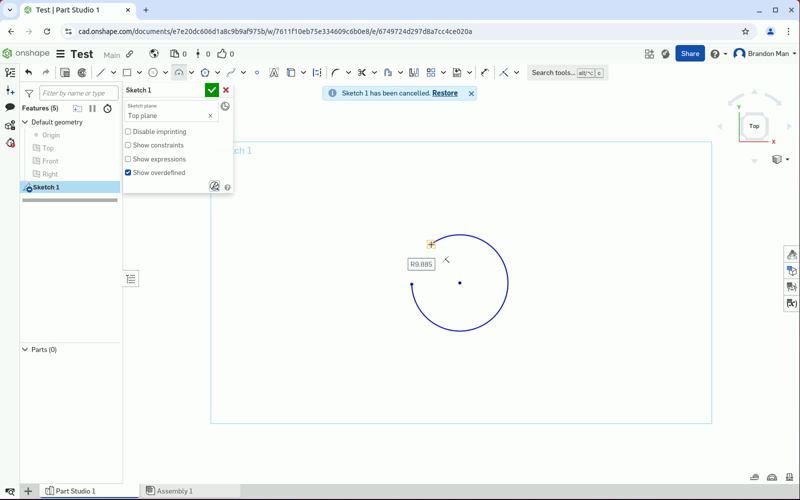
key_down(shift)
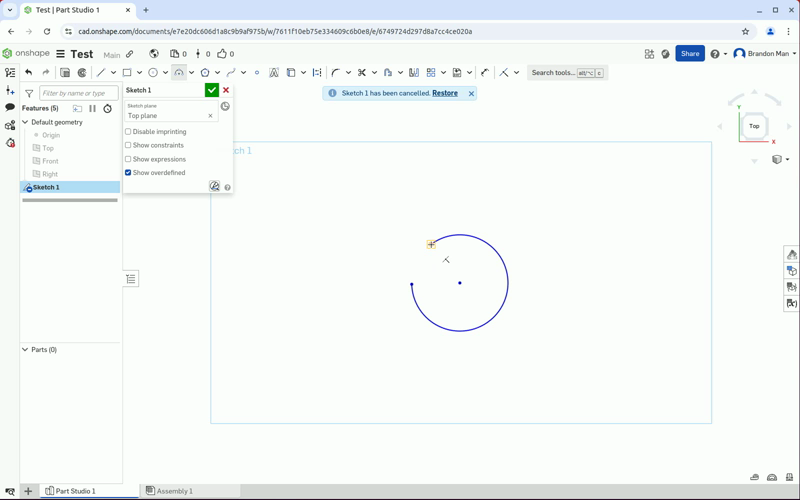
mouse_move(430, 246)
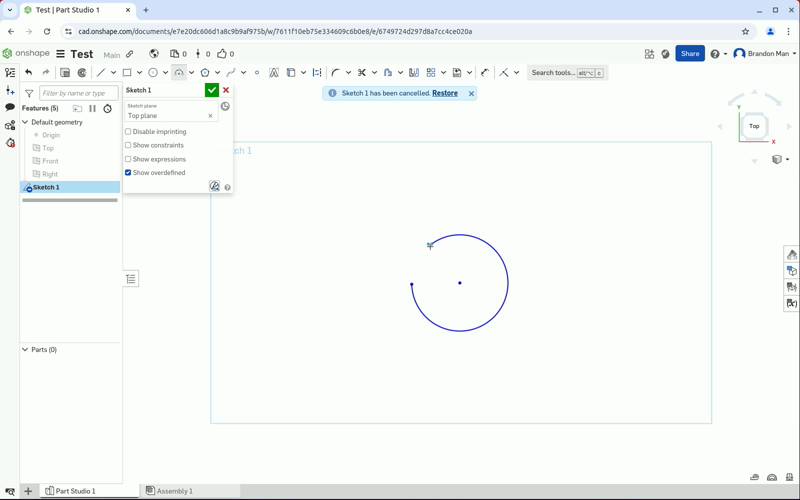
scroll(6)
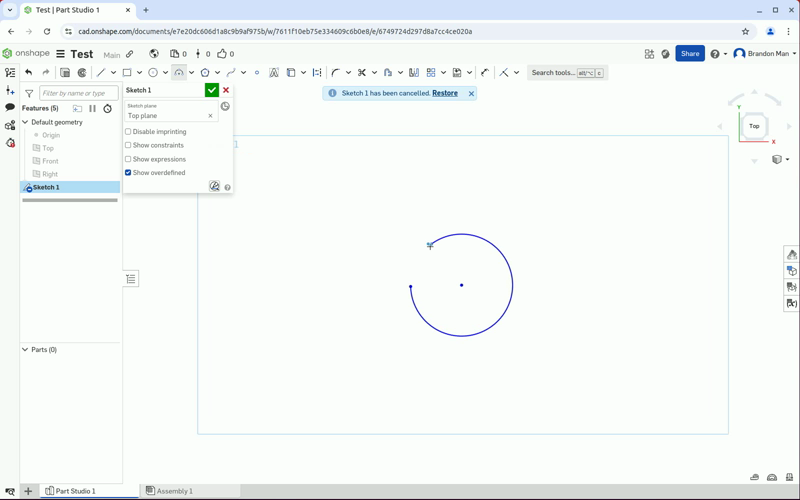
scroll(6)
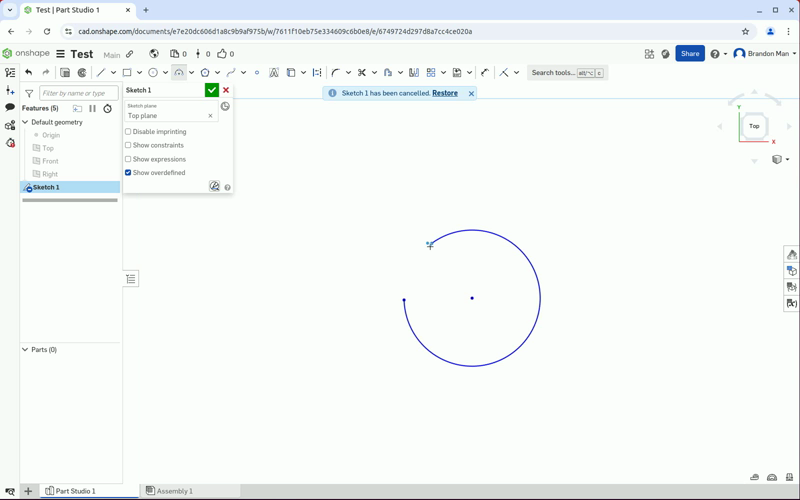
scroll(6)
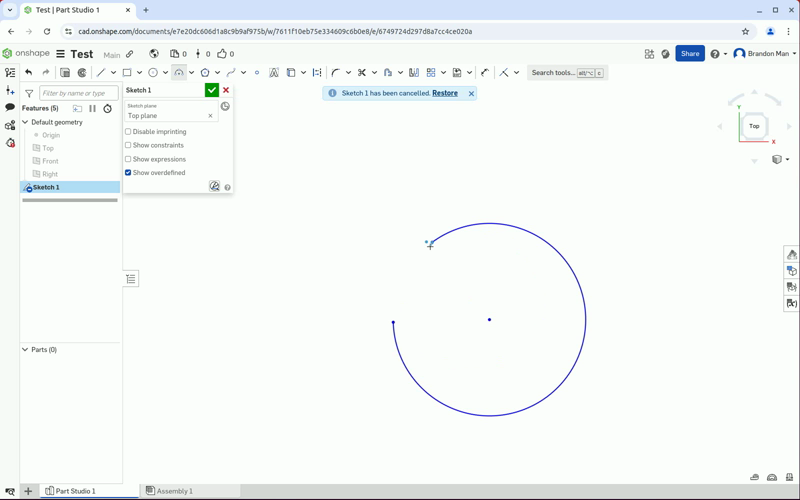
scroll(6)
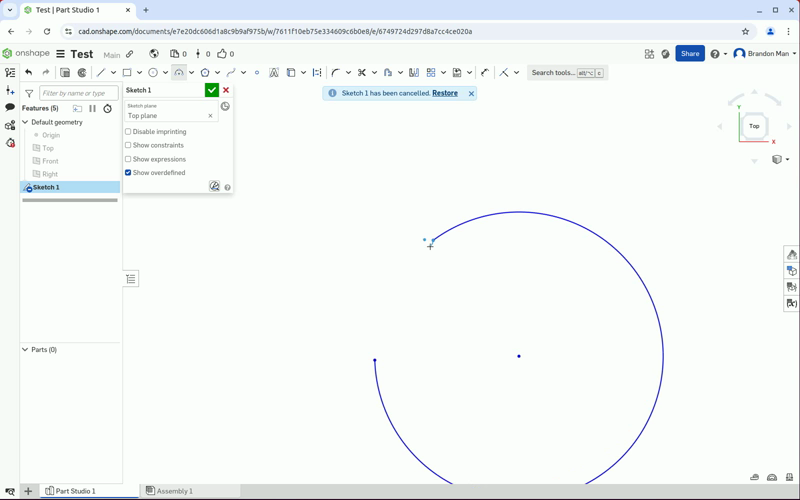
scroll(6)
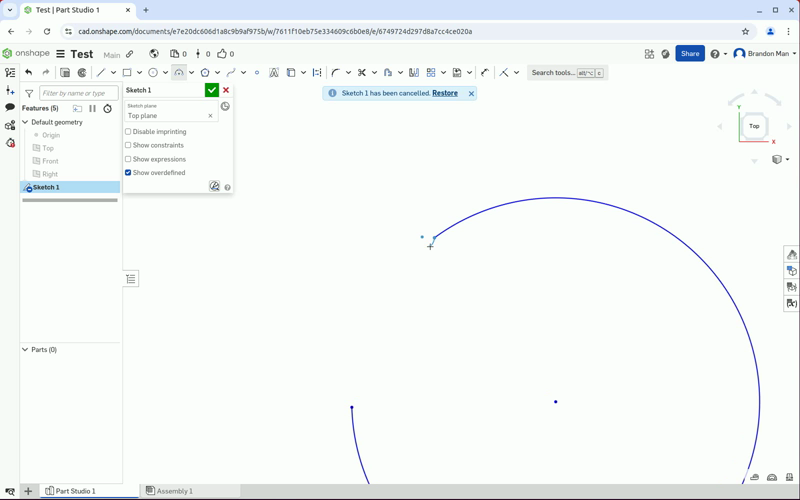
scroll(6)
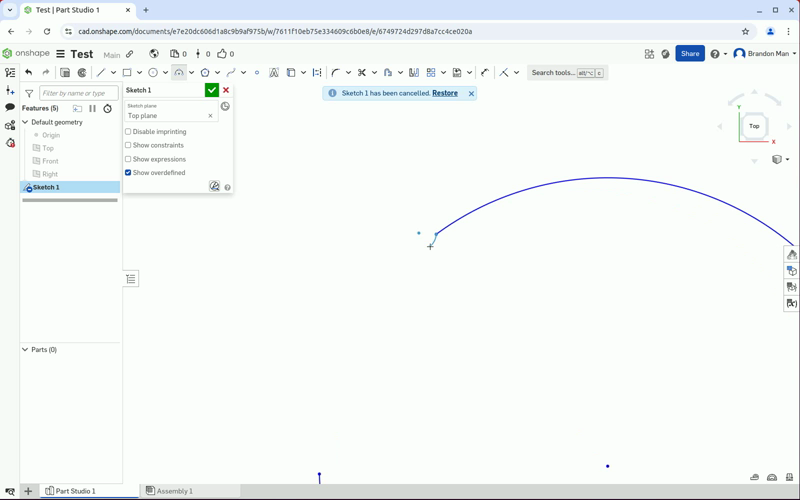
scroll(6)
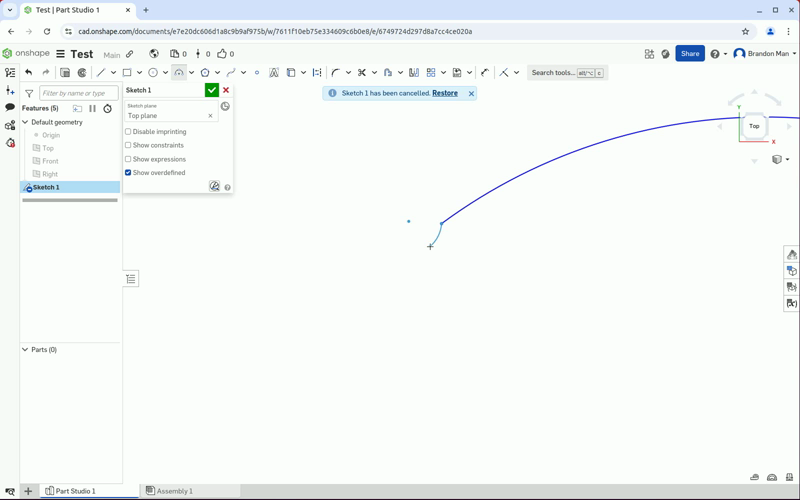
click(430, 246)
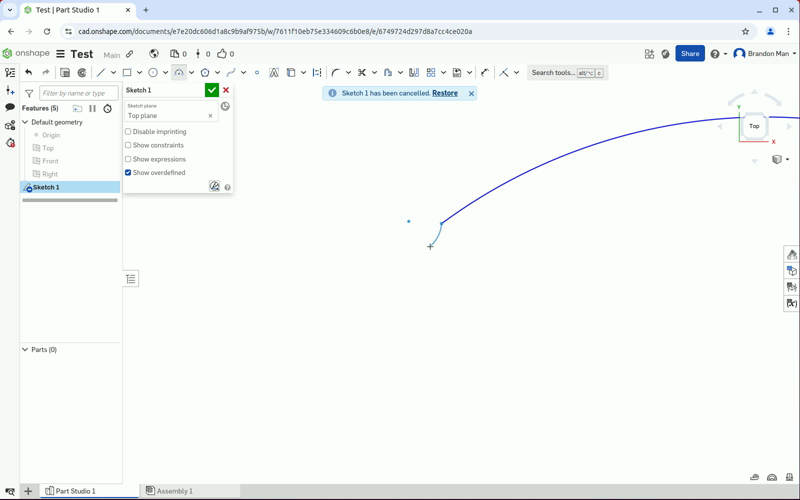
scroll(-6)
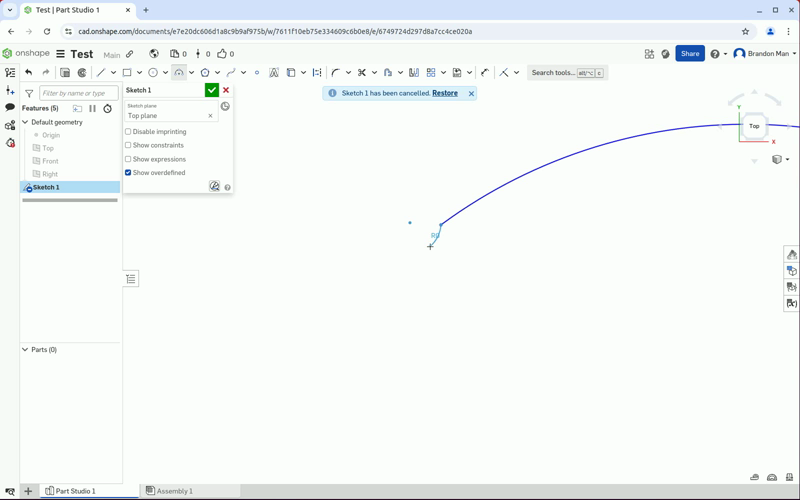
scroll(-6)
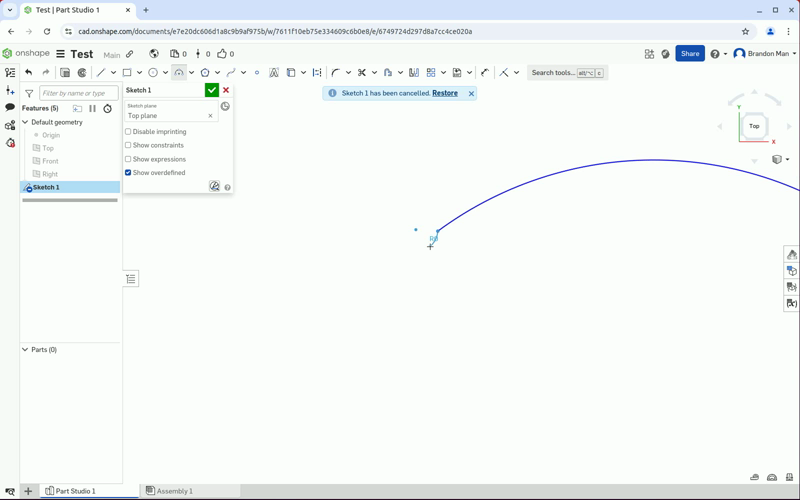
scroll(-6)
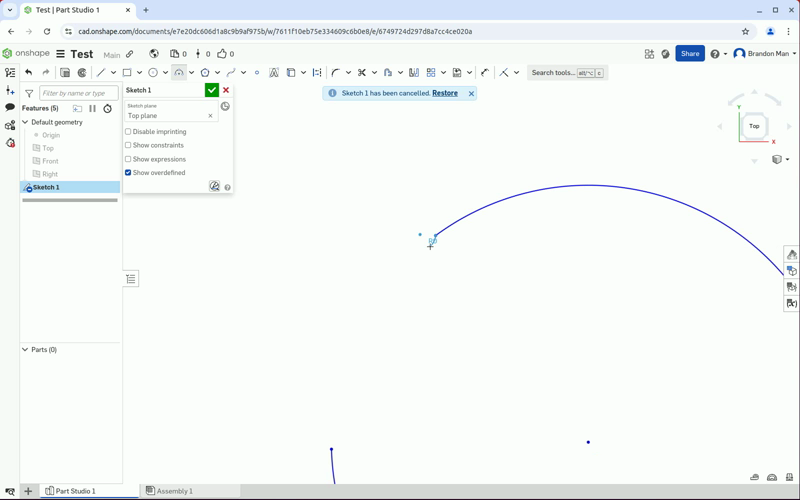
scroll(-6)
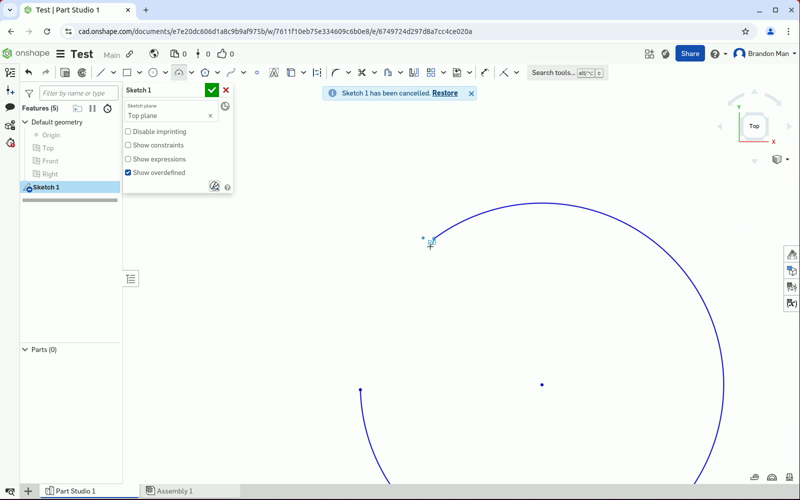
scroll(-6)
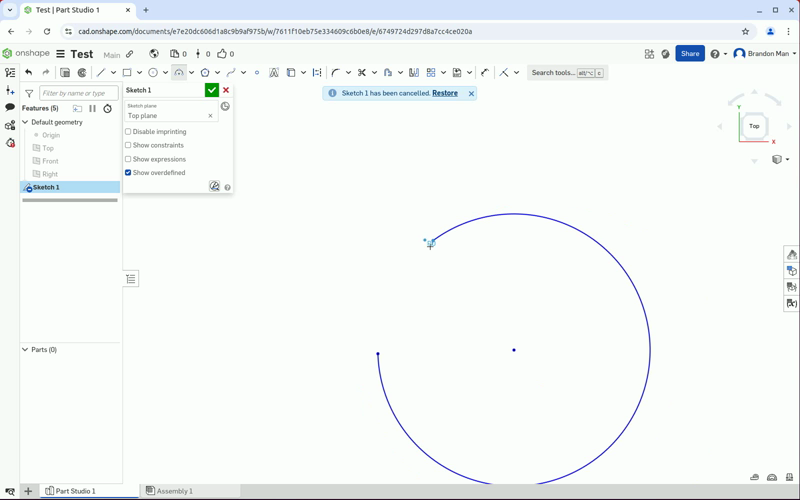
scroll(-6)
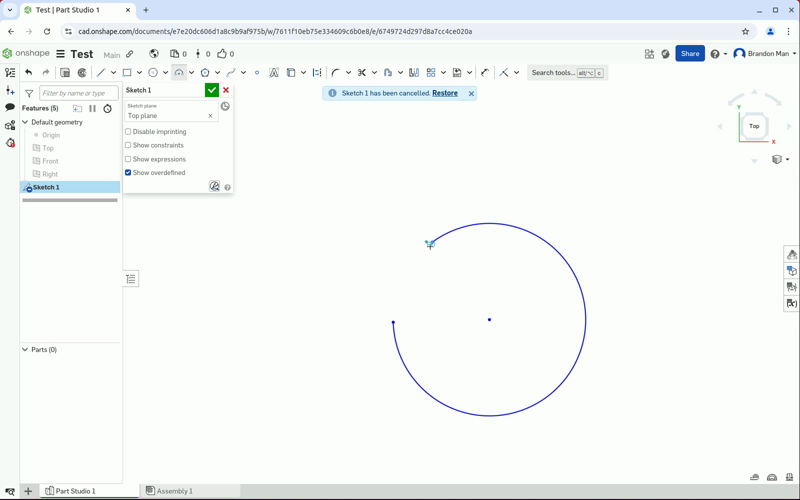
scroll(-6)
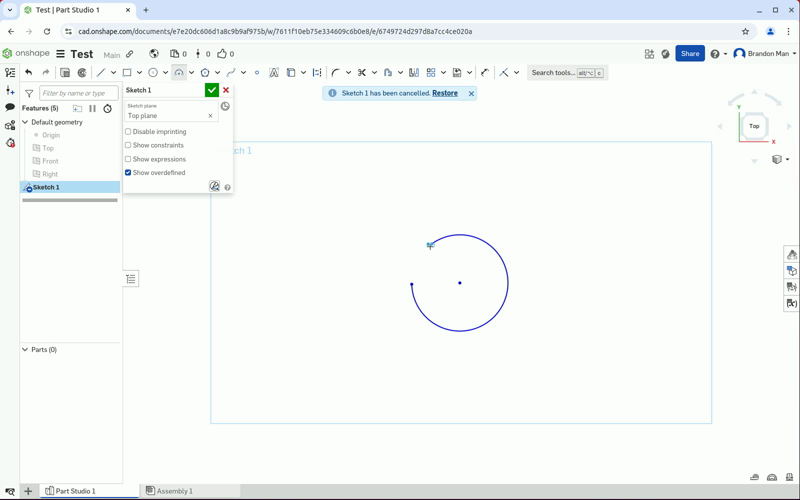
mouse_move(430, 244)
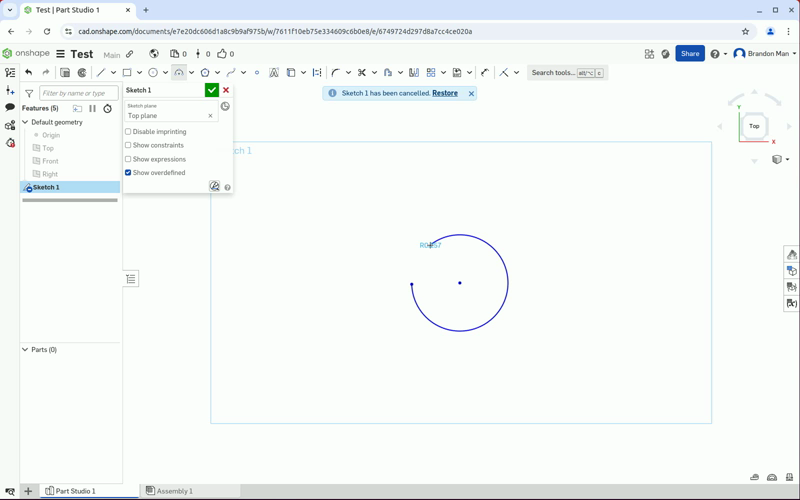
scroll(6)
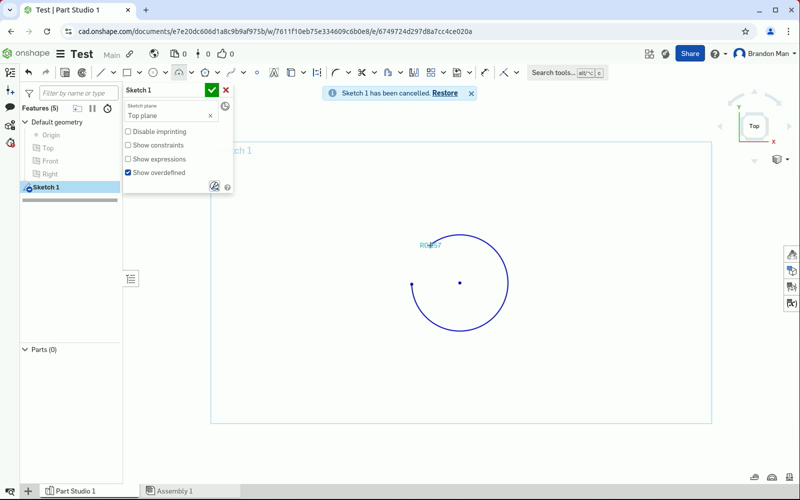
scroll(6)
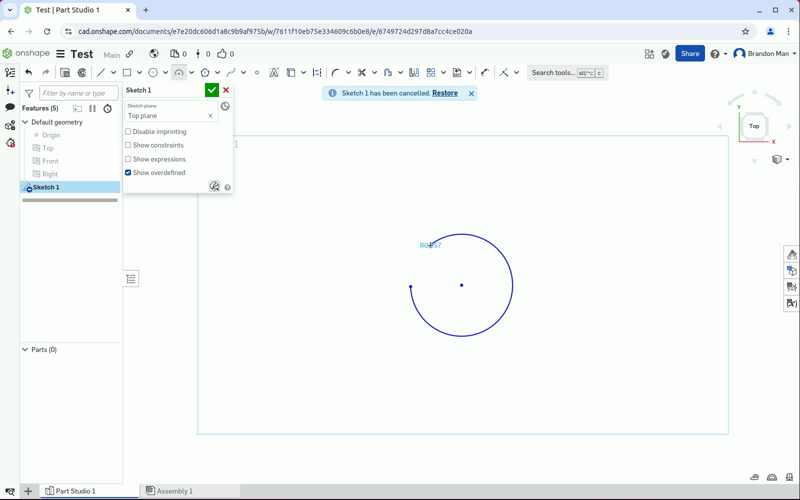
scroll(6)
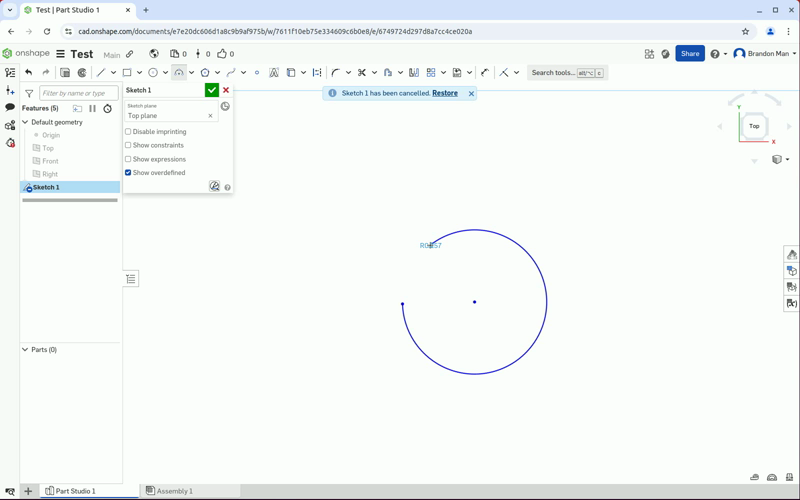
scroll(6)
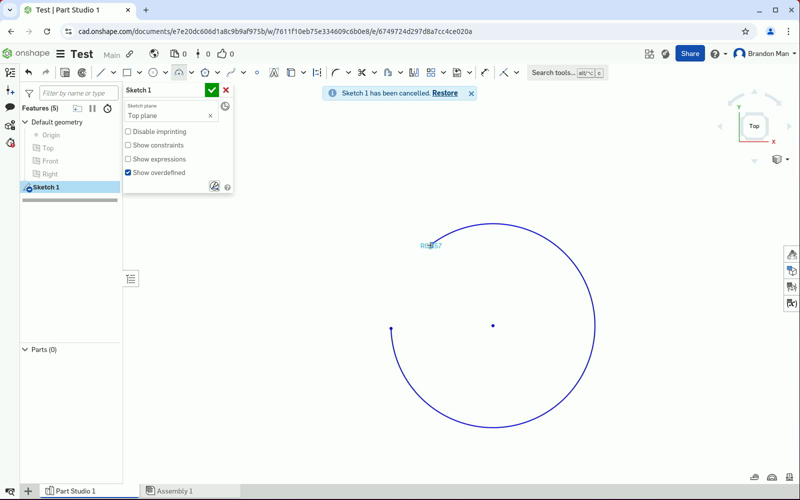
scroll(6)
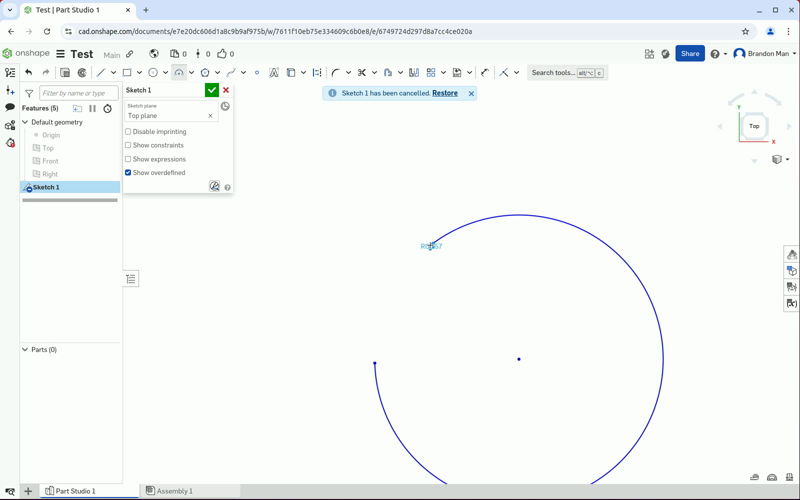
scroll(6)
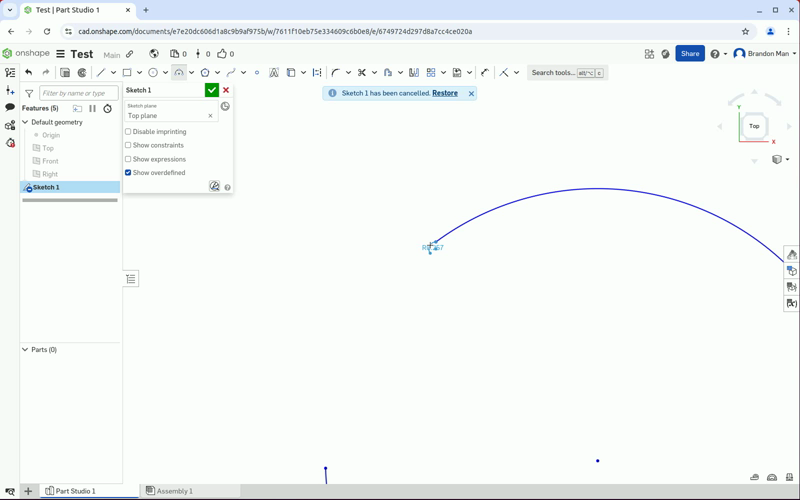
scroll(6)
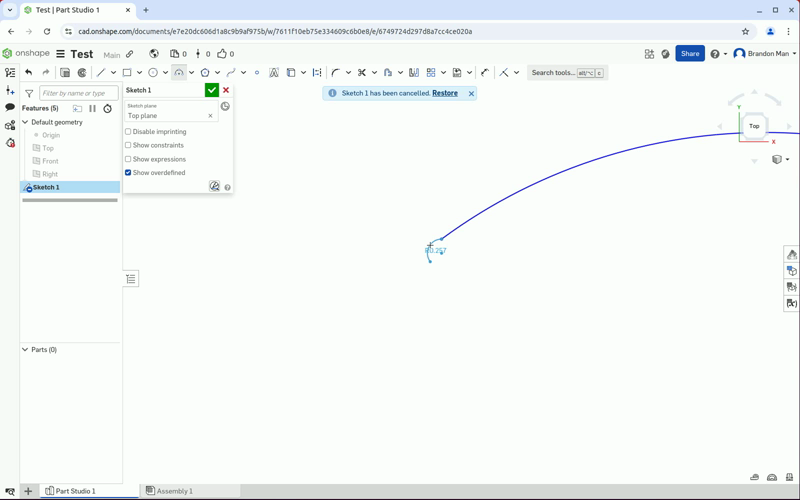
click(430, 244)
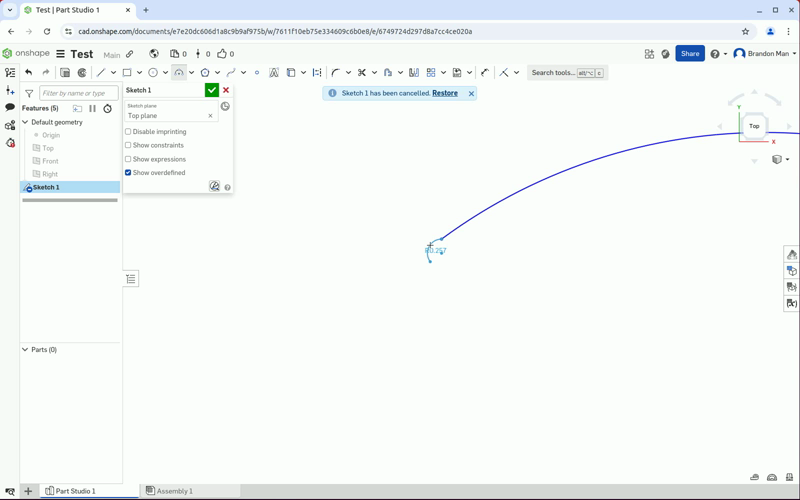
scroll(-6)
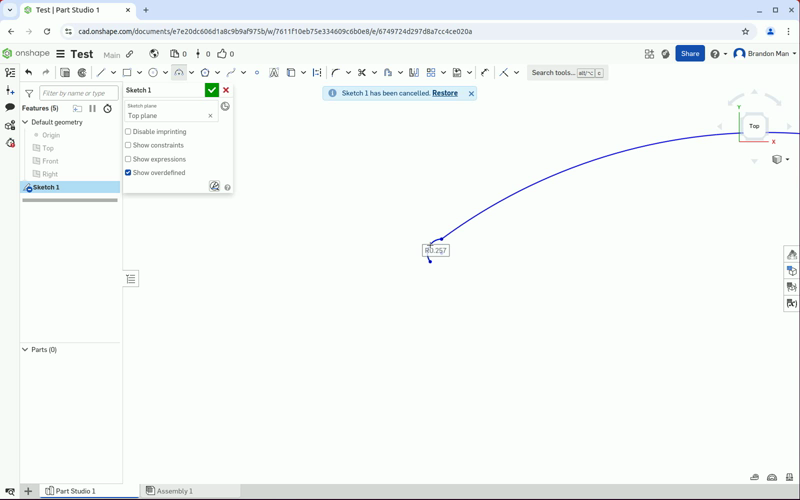
scroll(-6)
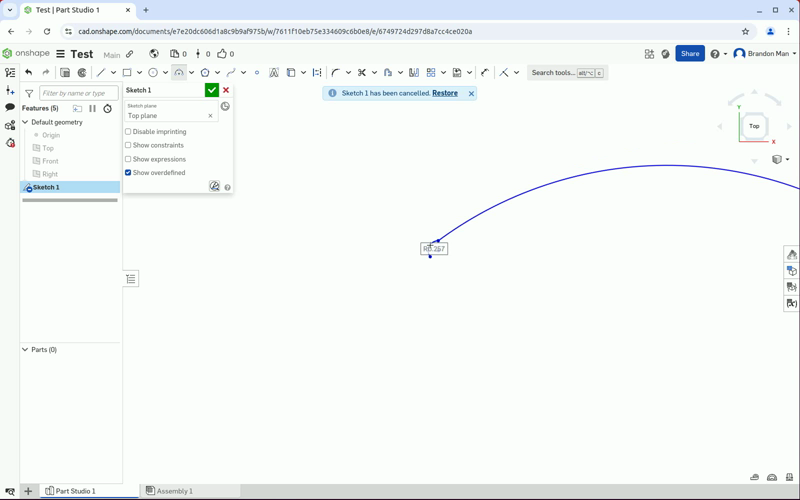
scroll(-6)
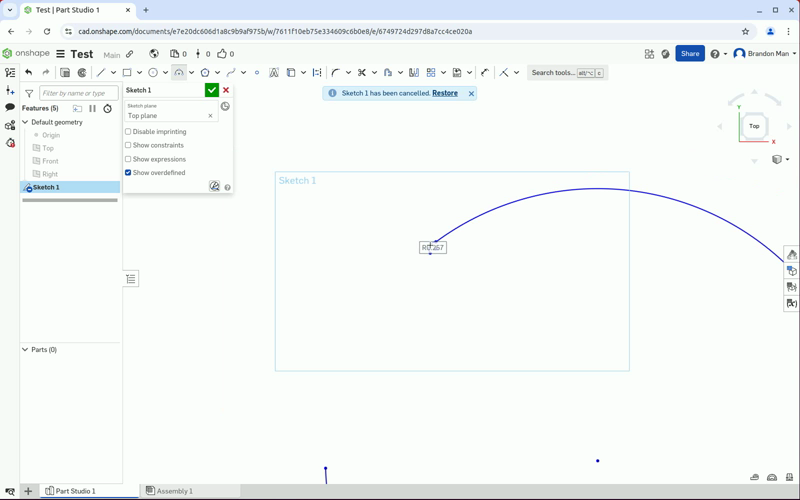
scroll(-6)
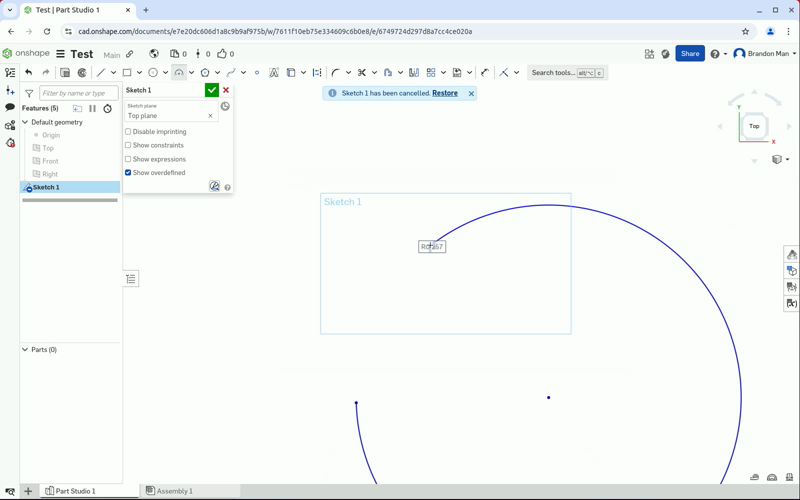
scroll(-6)
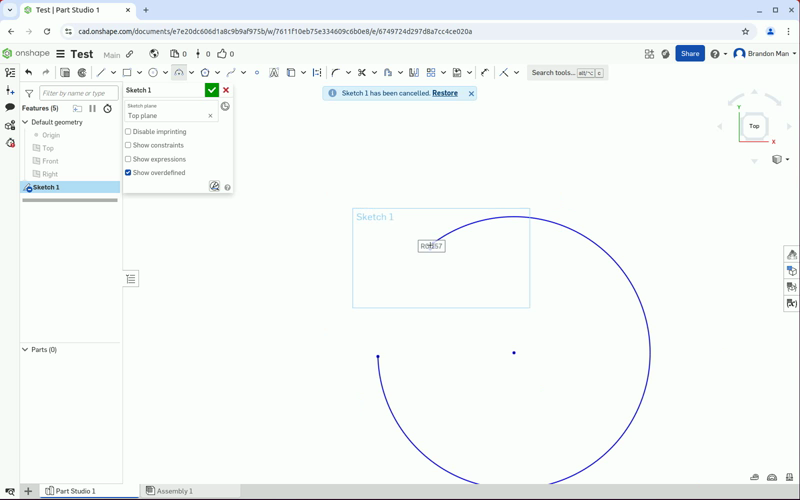
scroll(-6)
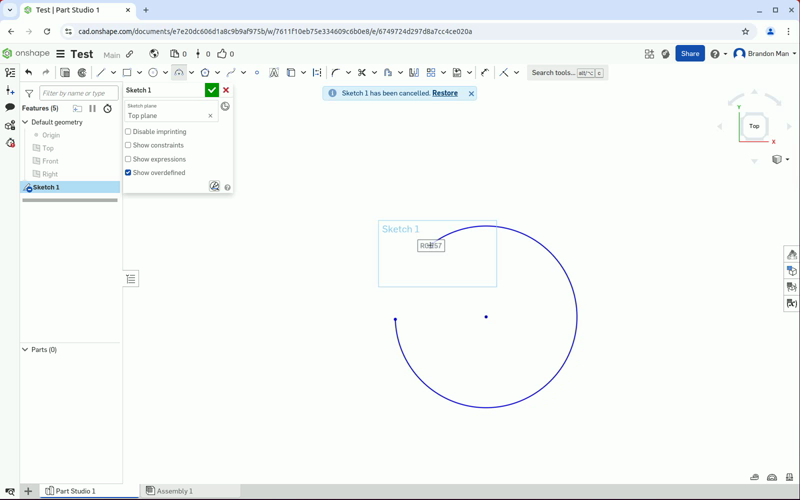
scroll(-6)
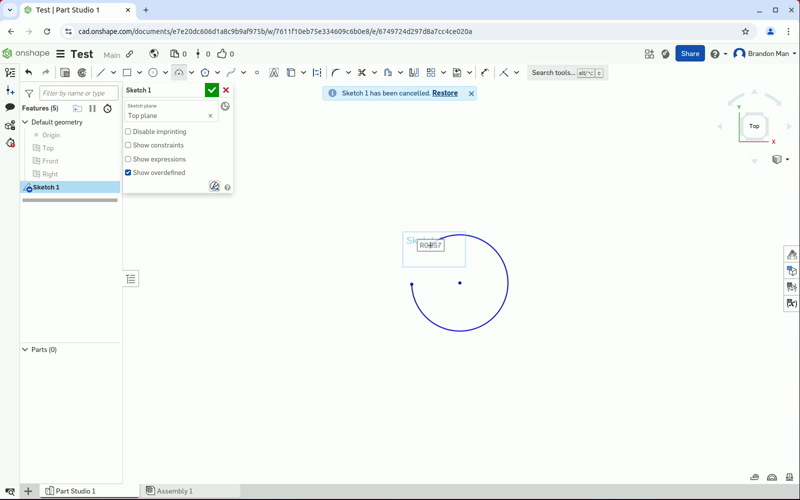
key_up(shift)
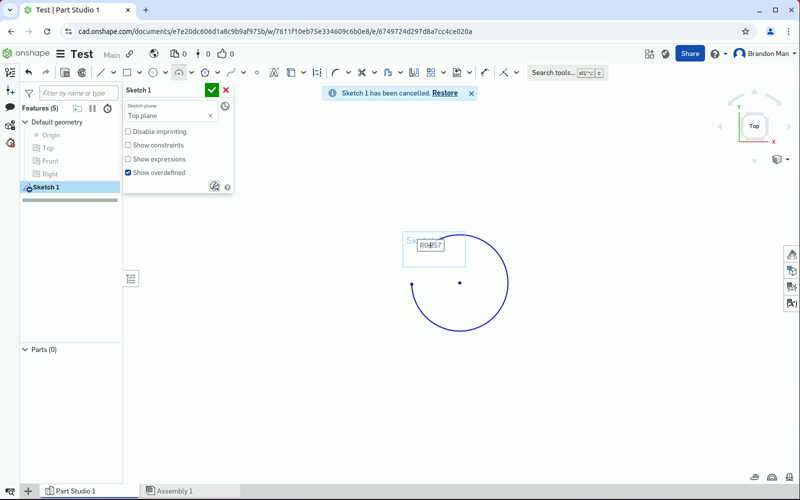
key(esc)
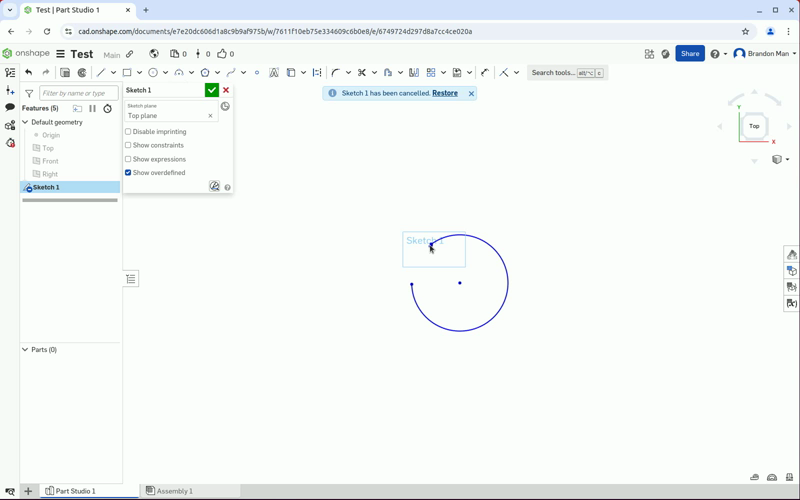
key(l)
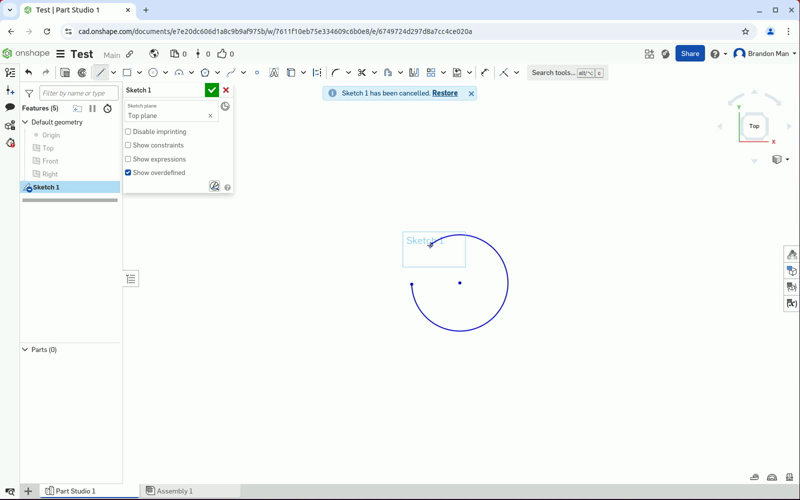
mouse_move(430, 246)
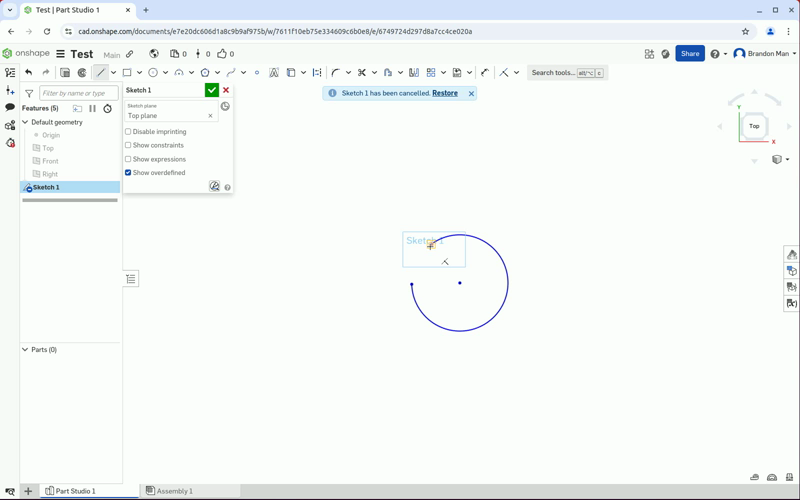
scroll(6)
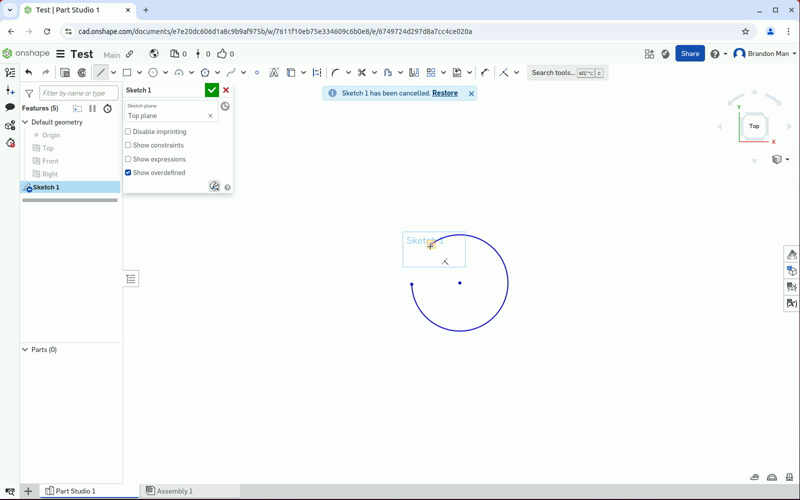
scroll(6)
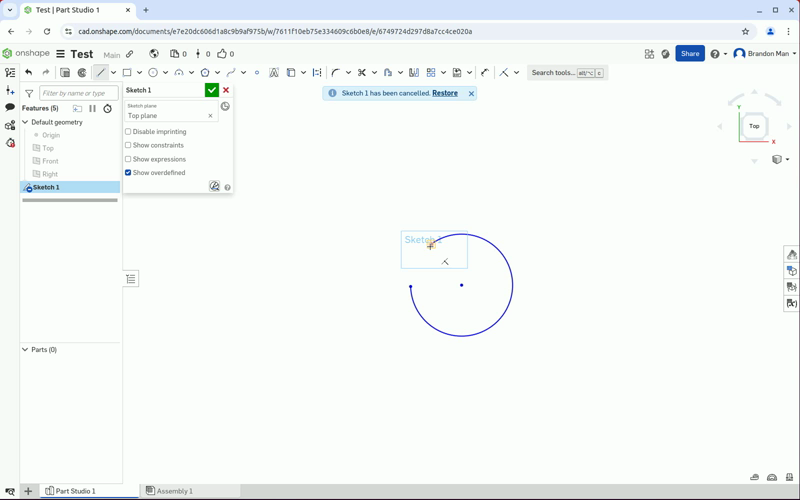
scroll(6)
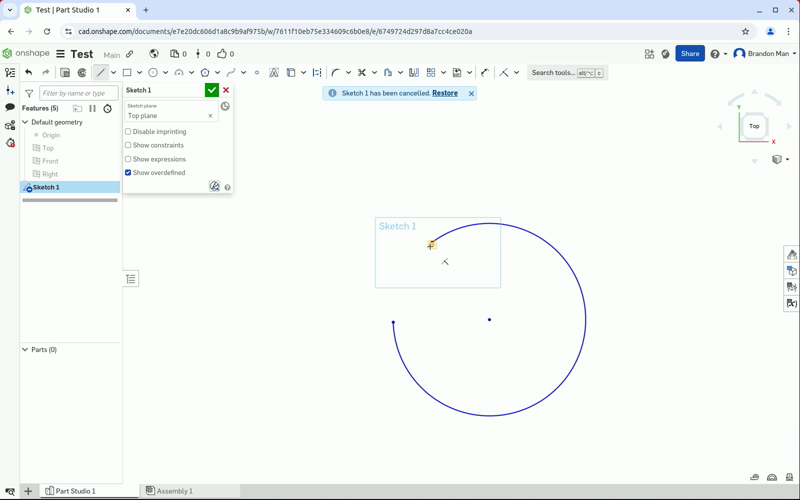
scroll(6)
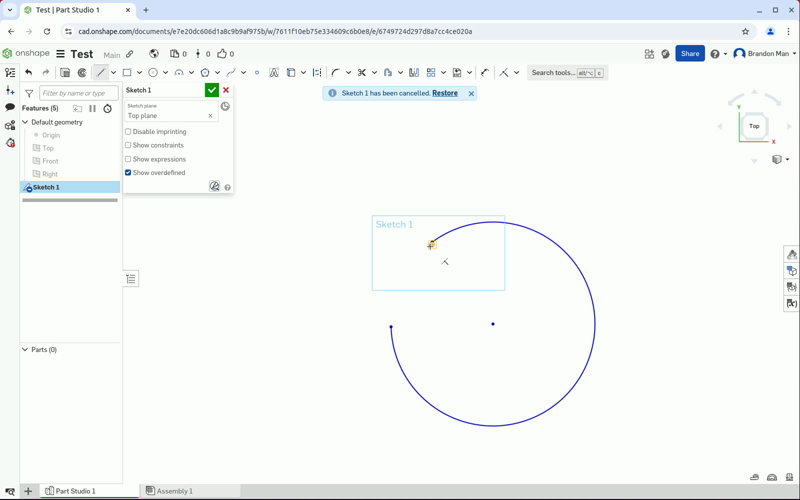
scroll(6)
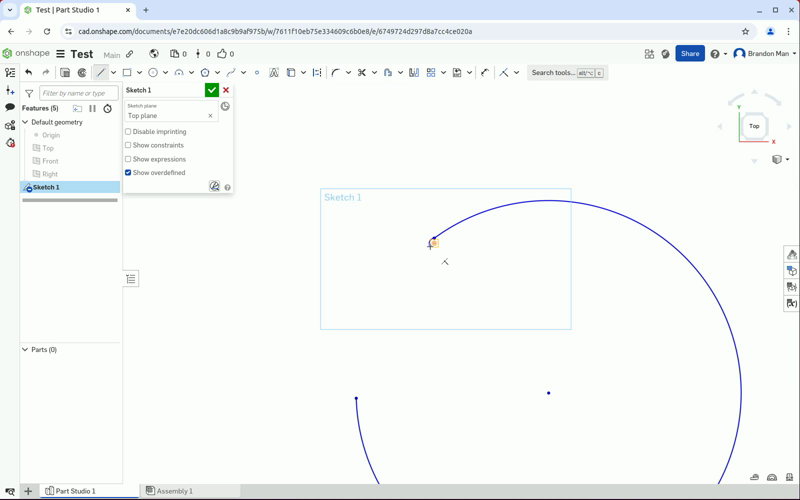
scroll(6)
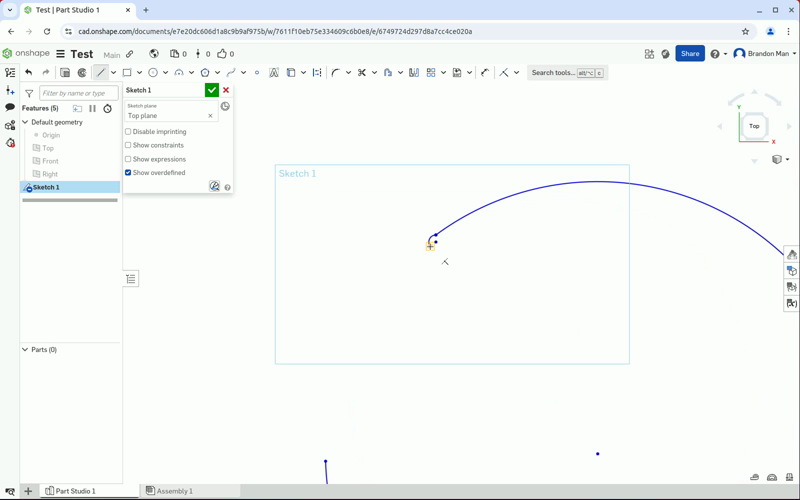
scroll(6)
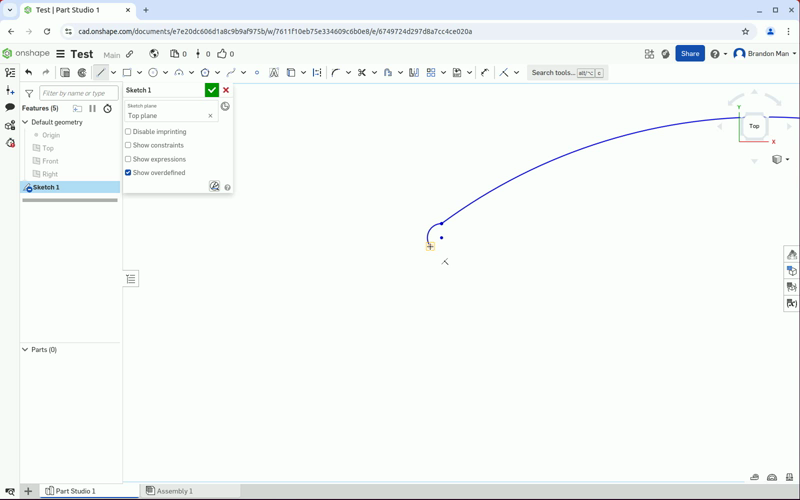
click(430, 246)
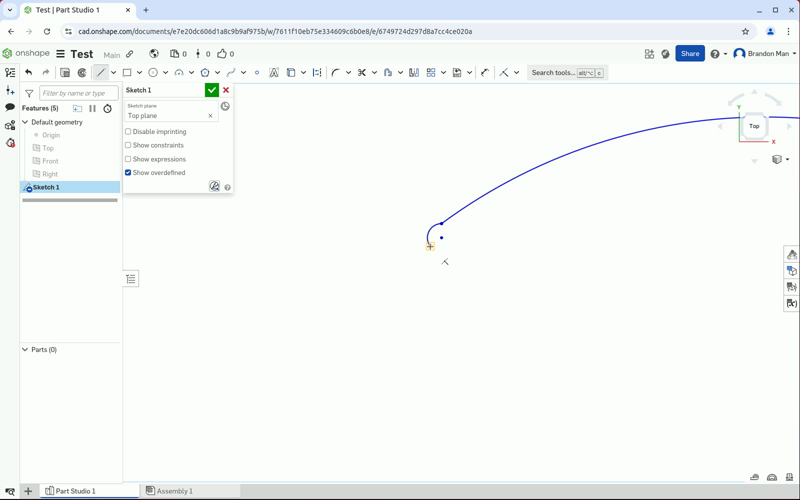
scroll(-6)
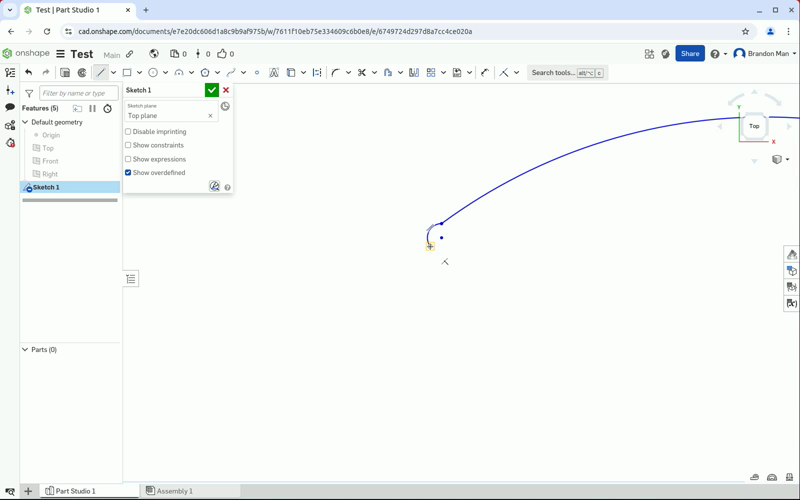
scroll(-6)
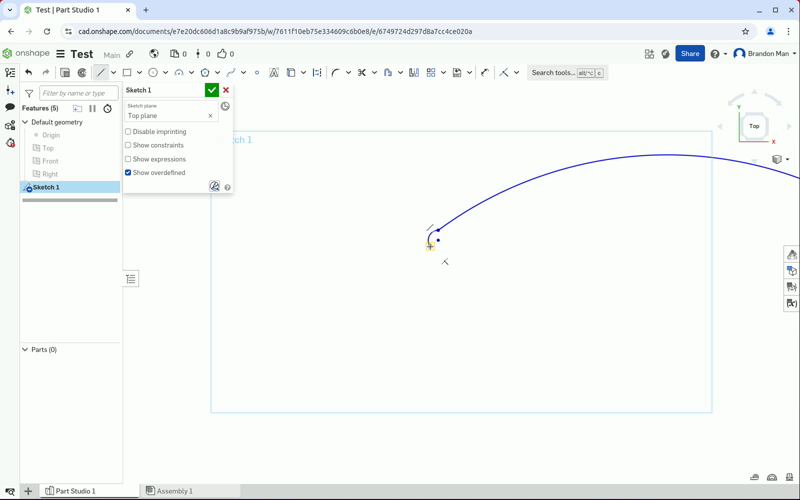
scroll(-6)
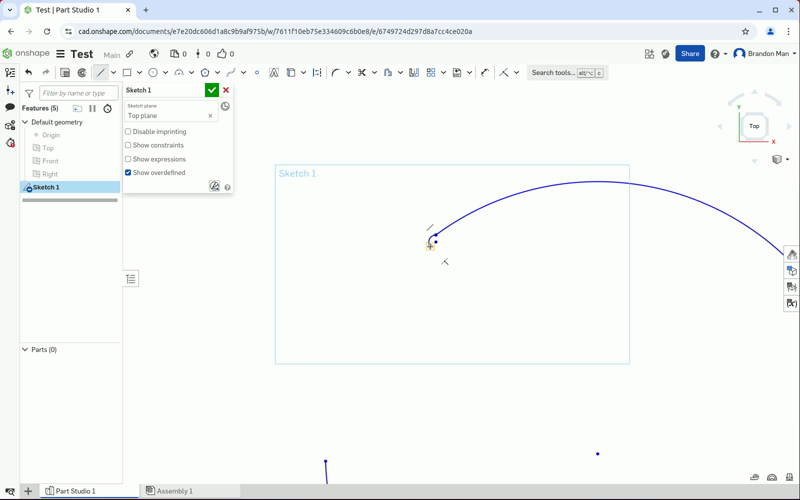
scroll(-6)
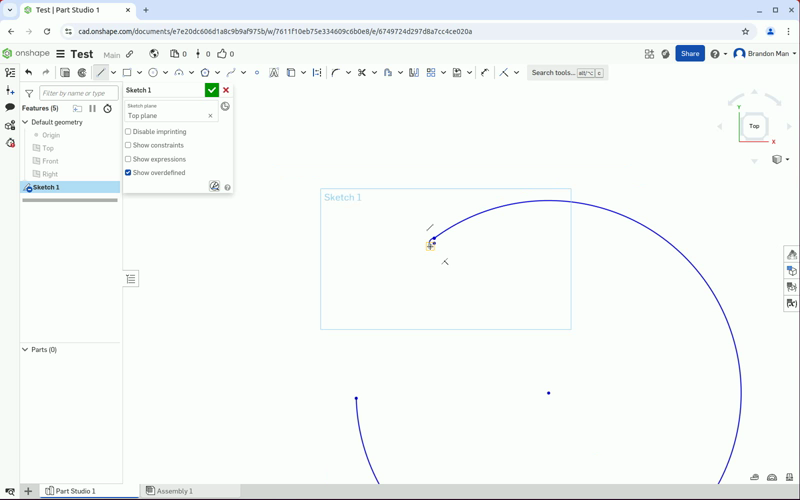
scroll(-6)
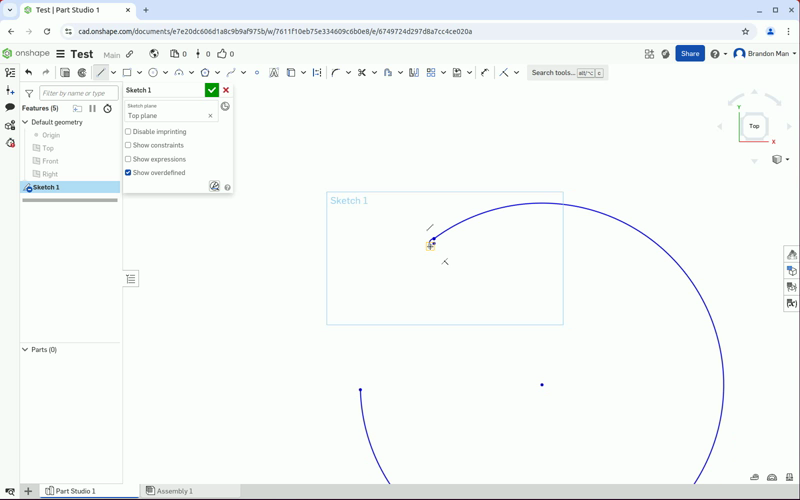
scroll(-6)
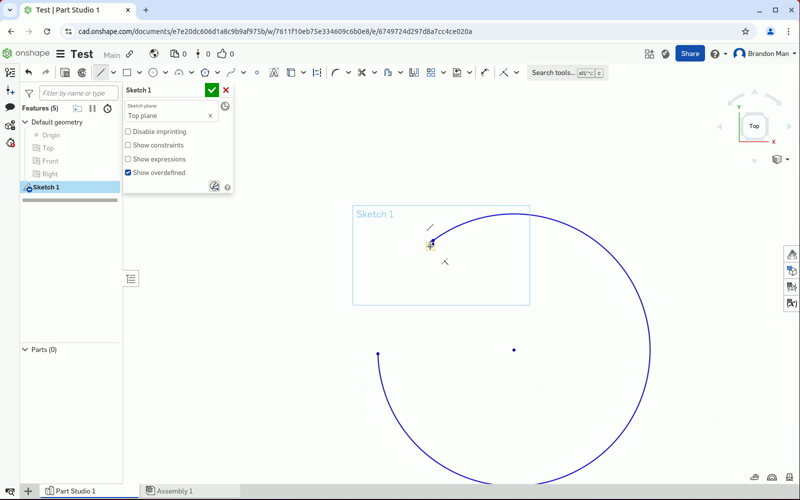
scroll(-6)
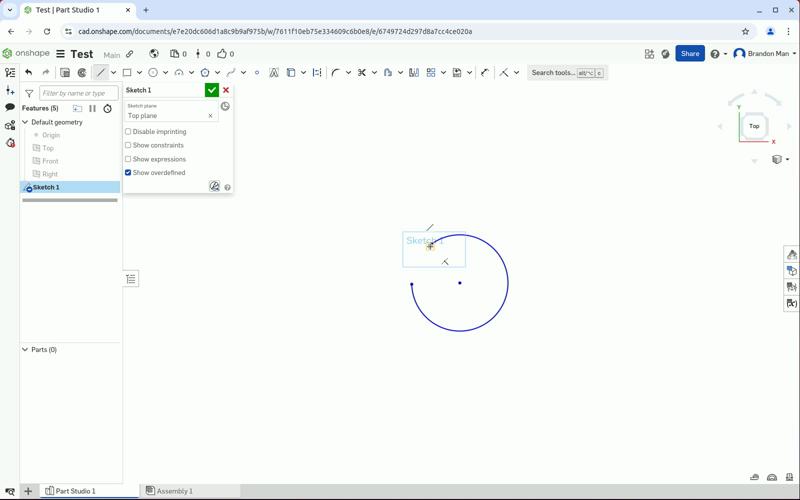
key_down(shift)
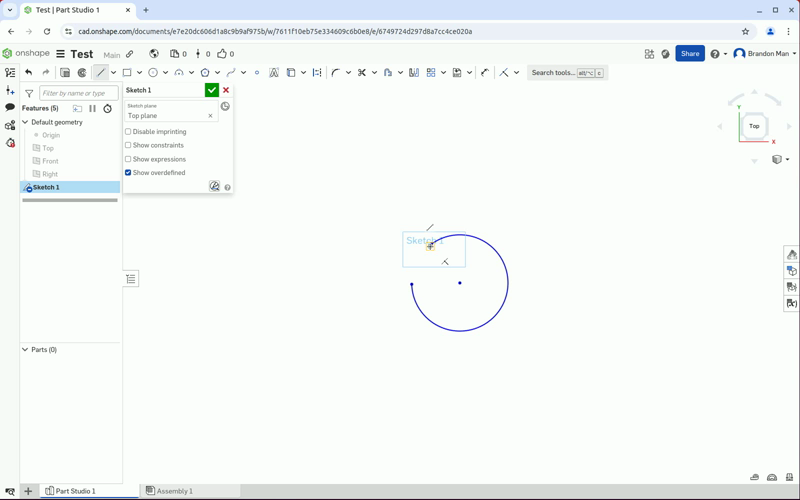
mouse_move(460, 246)
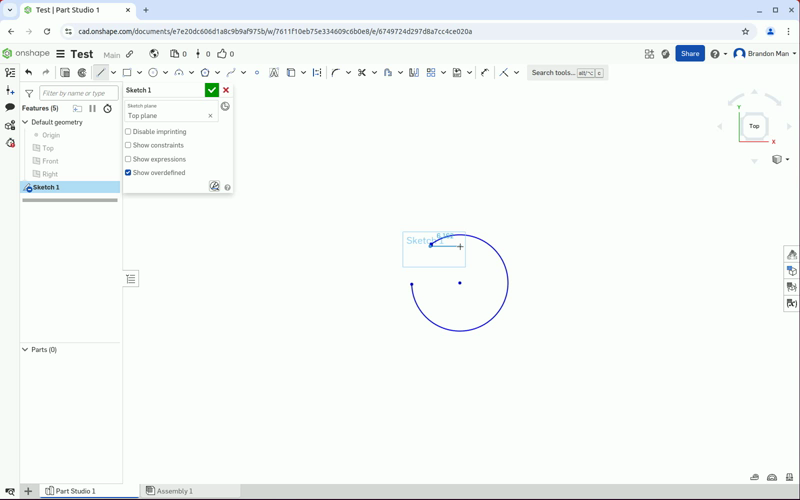
mouse_move(431, 248)
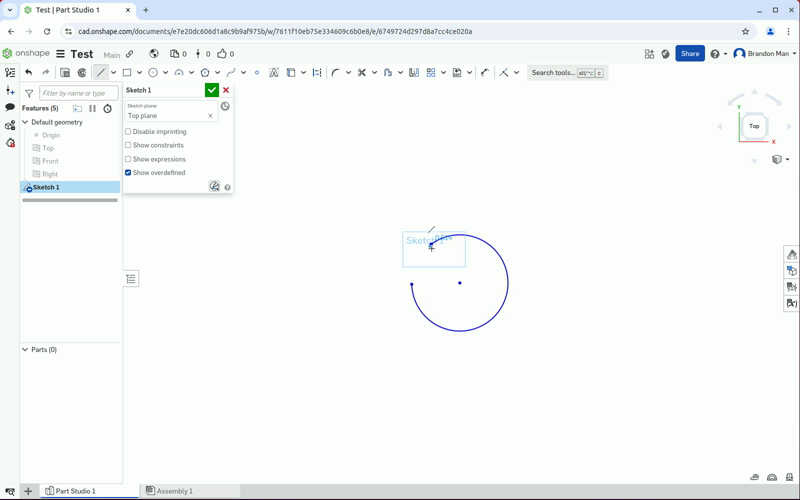
scroll(6)
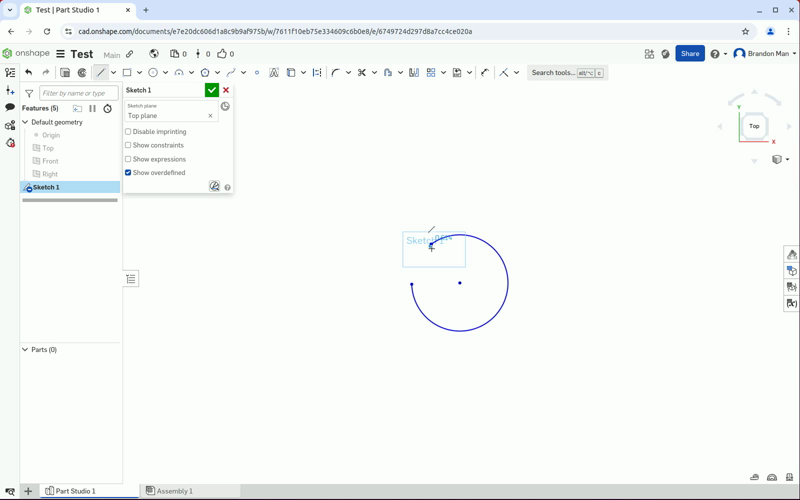
scroll(6)
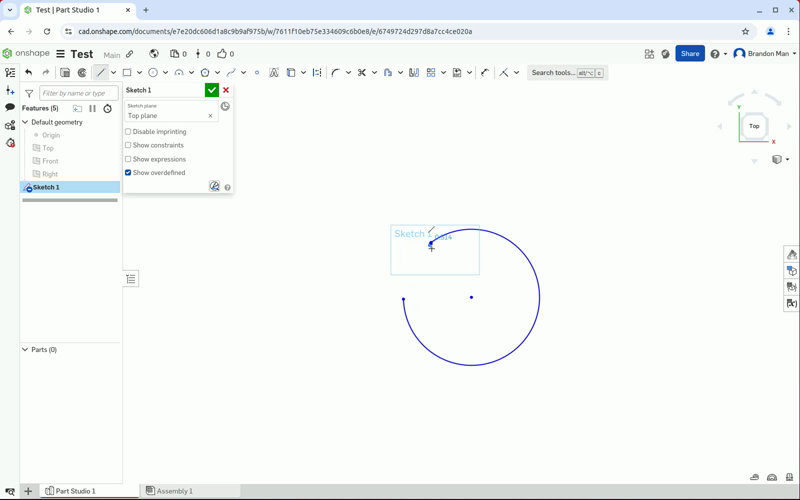
scroll(6)
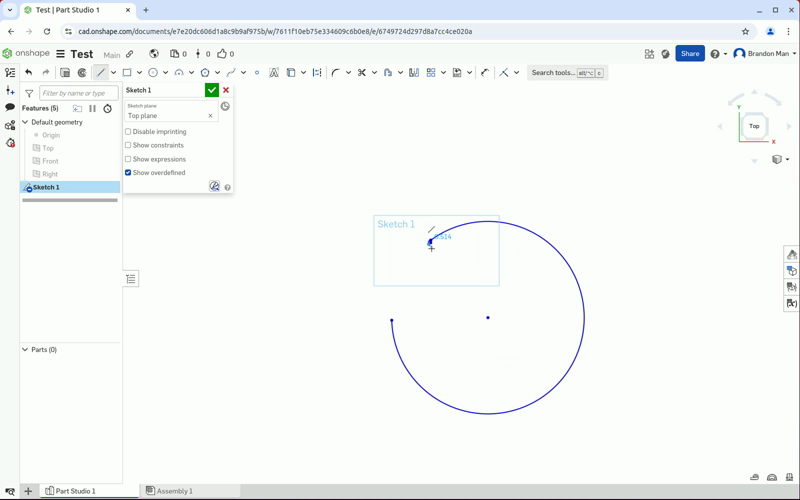
scroll(6)
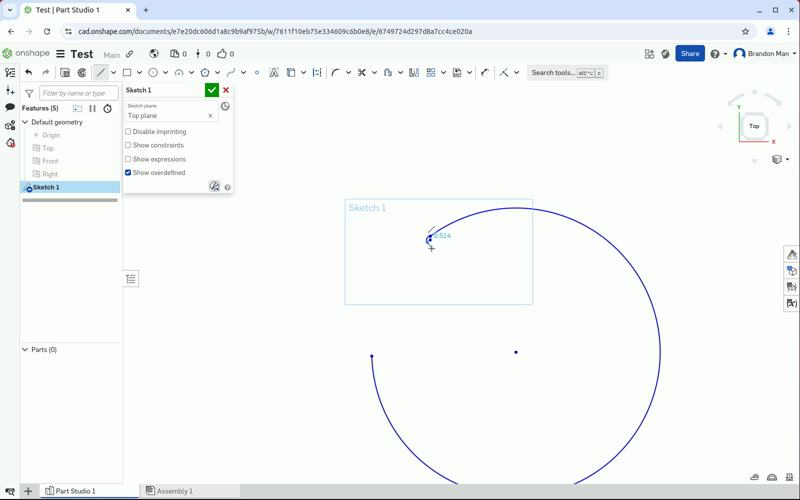
scroll(6)
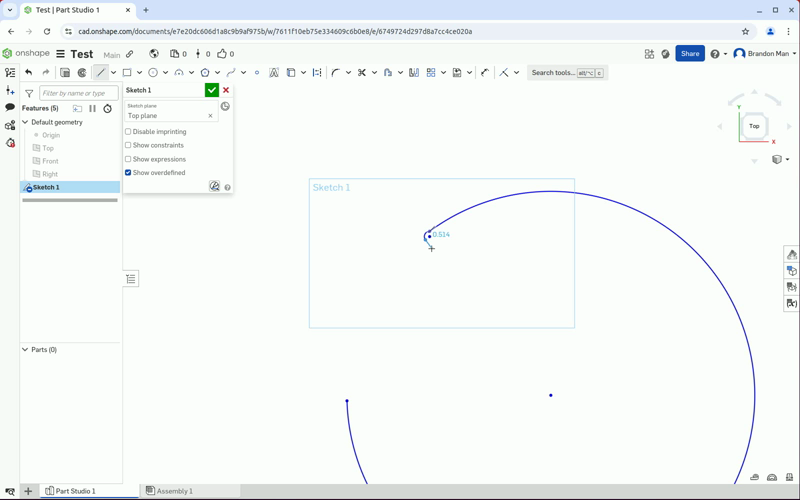
scroll(6)
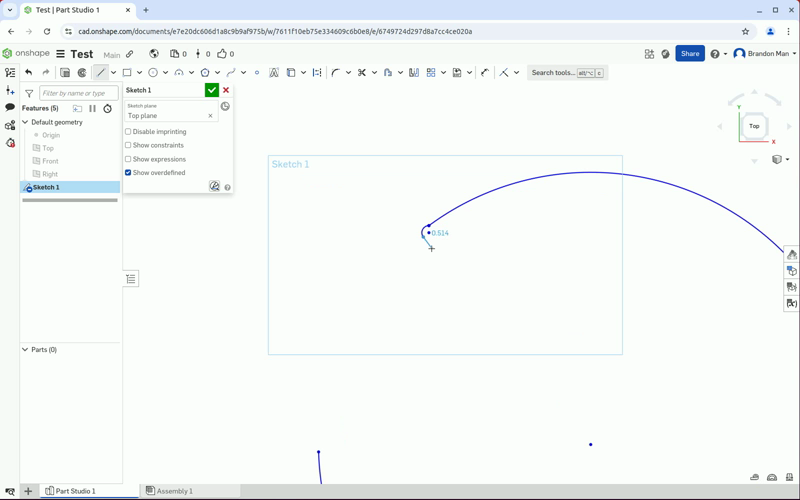
scroll(6)
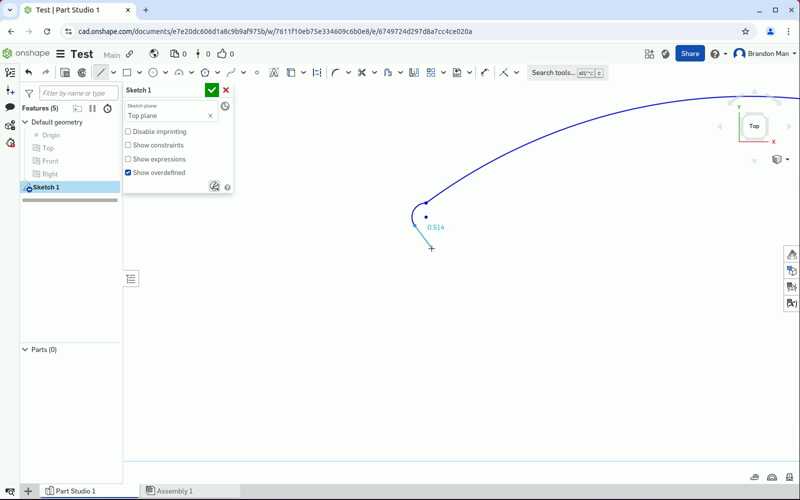
click(431, 248)
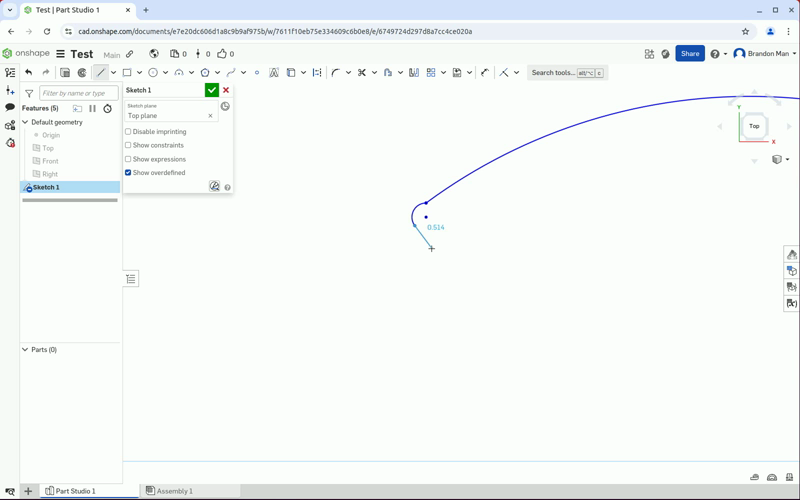
scroll(-6)
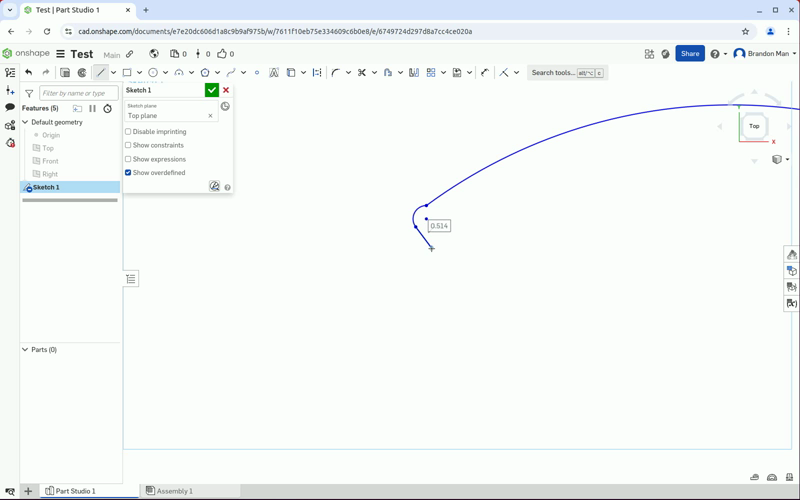
scroll(-6)
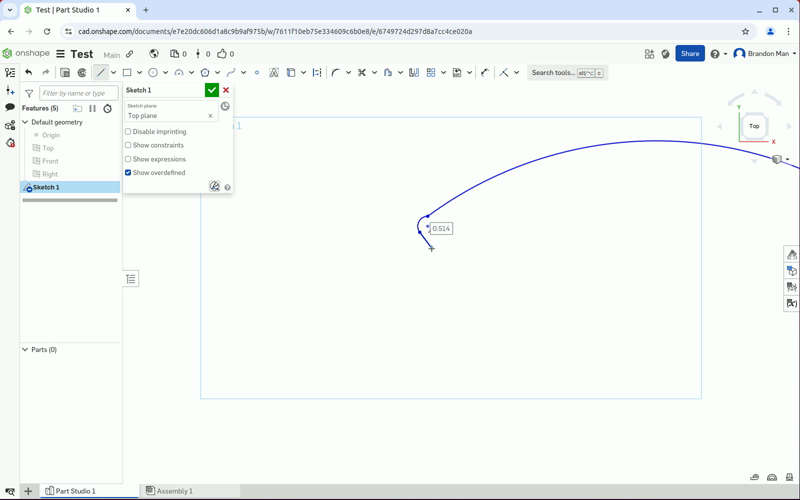
scroll(-6)
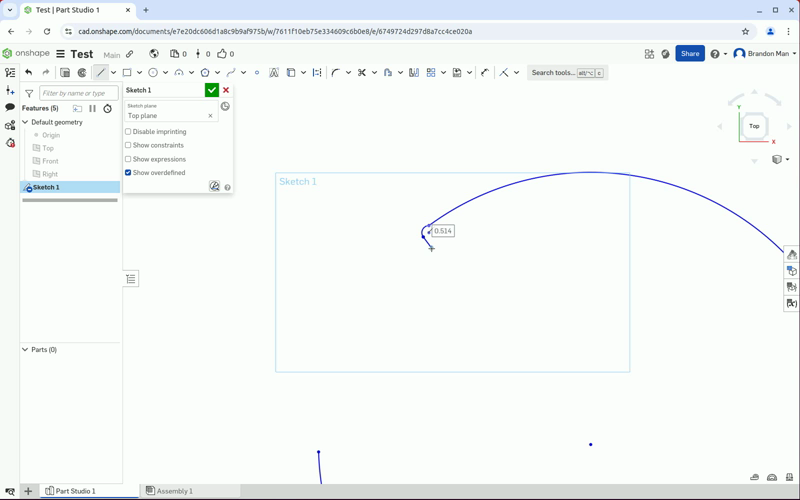
scroll(-6)
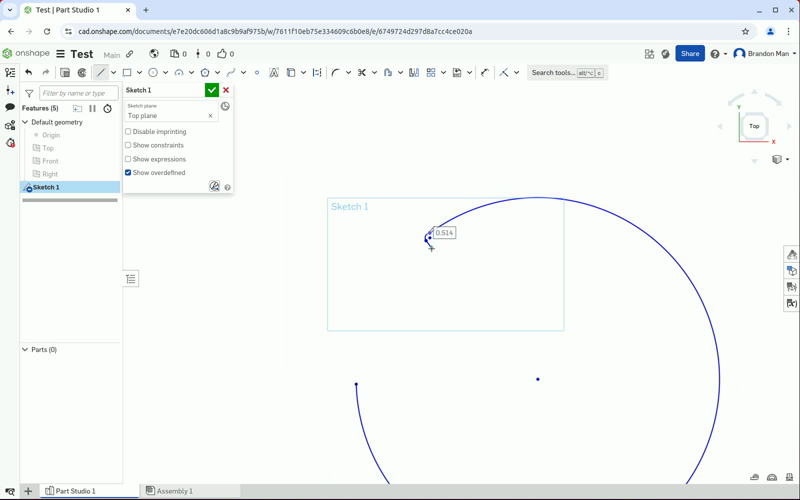
scroll(-6)
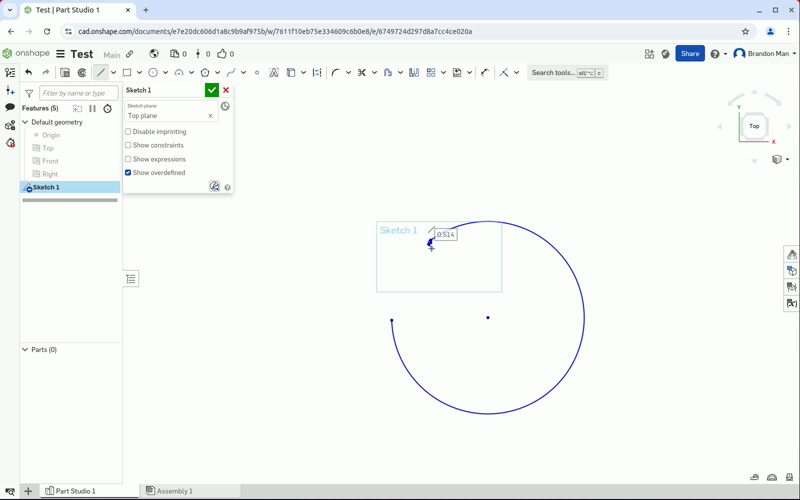
scroll(-6)
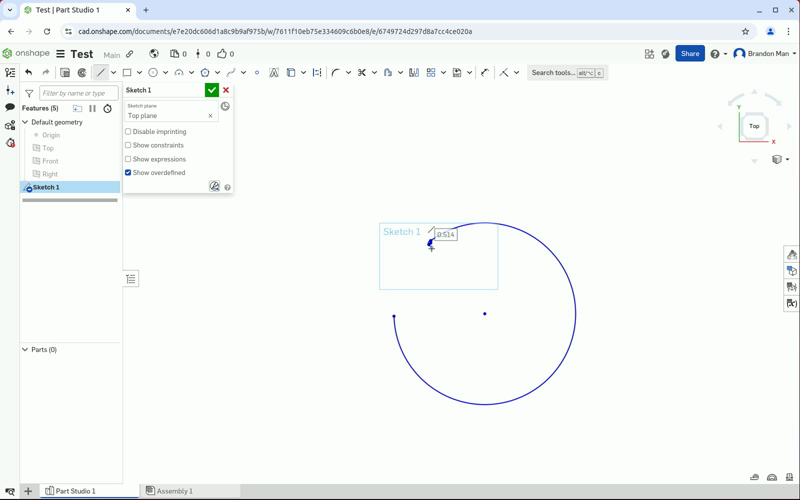
scroll(-6)
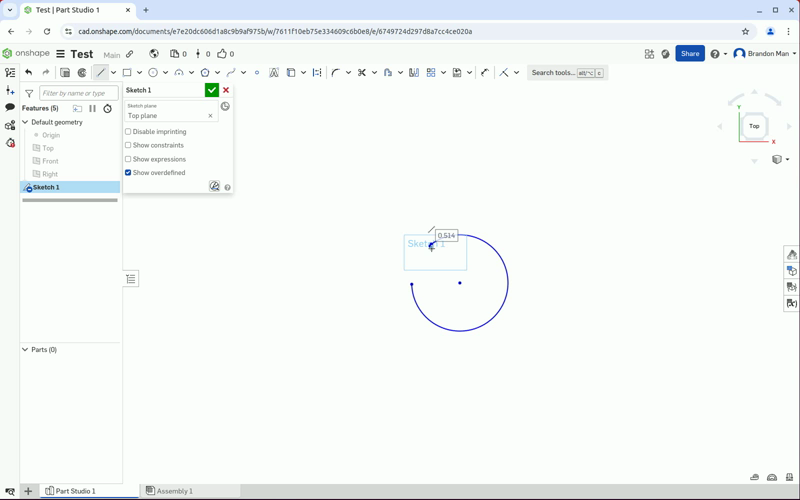
key_up(shift)
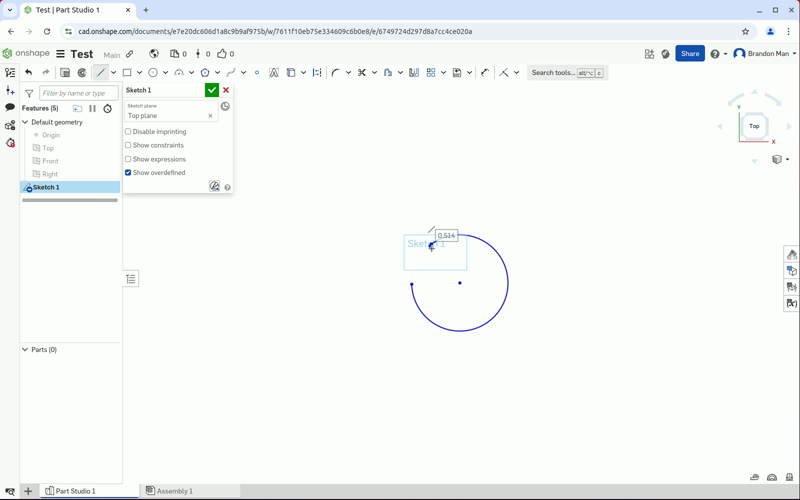
key(esc)
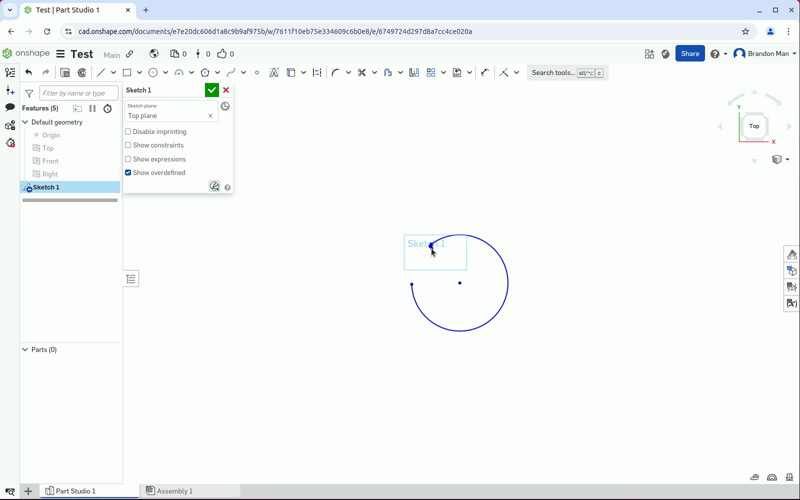
key(a)
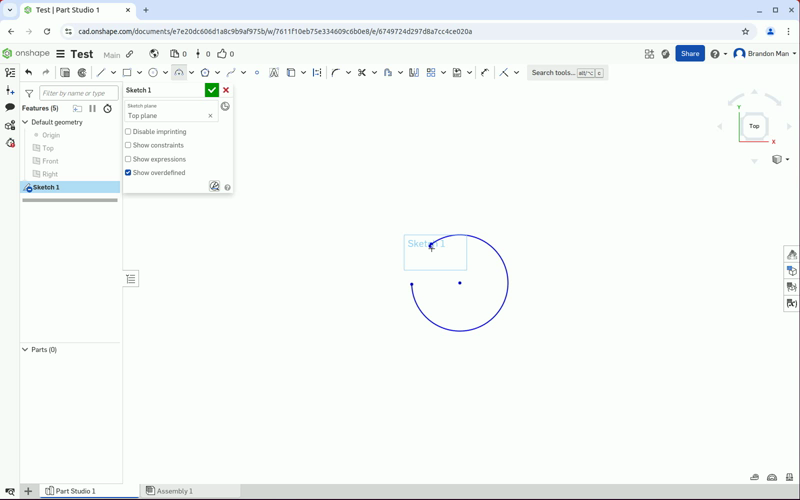
mouse_move(431, 248)
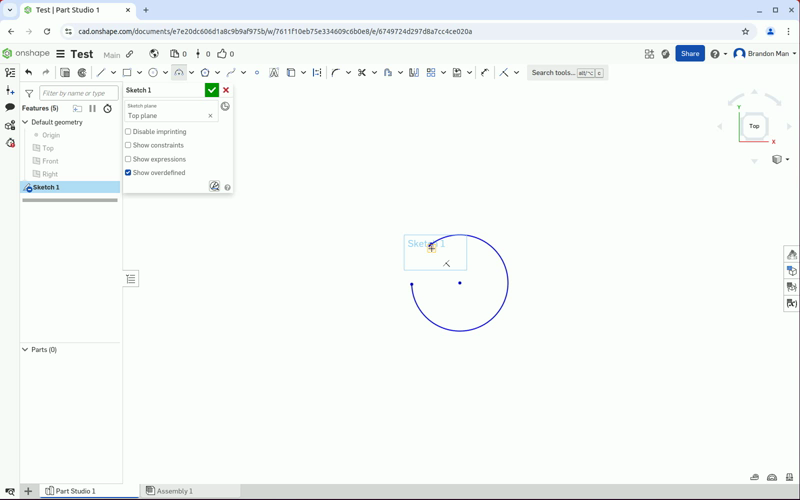
scroll(6)
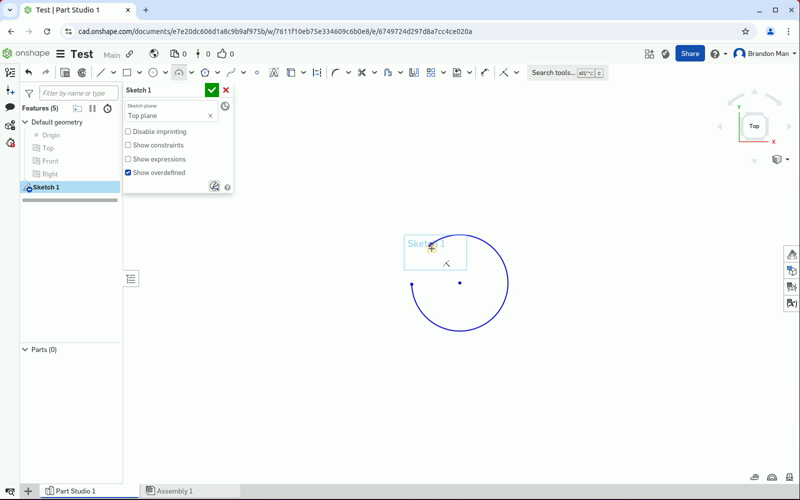
scroll(6)
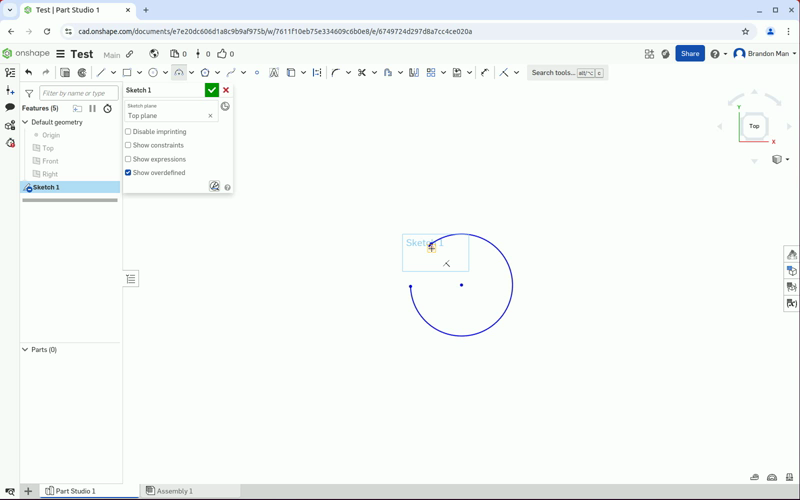
scroll(6)
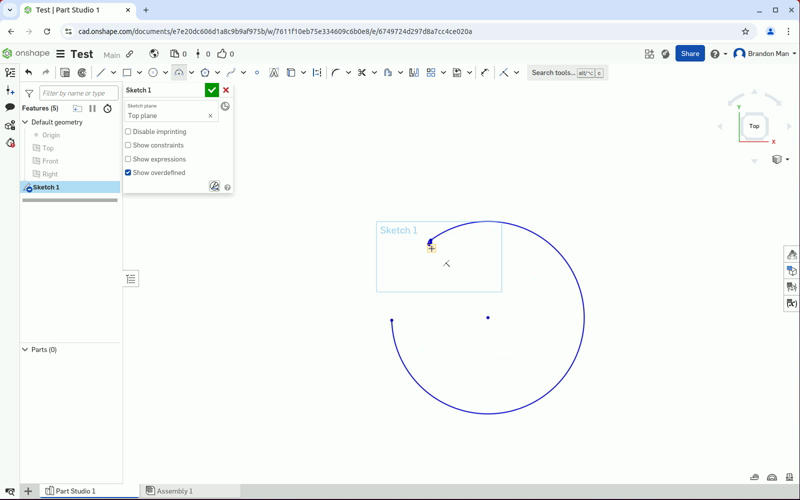
scroll(6)
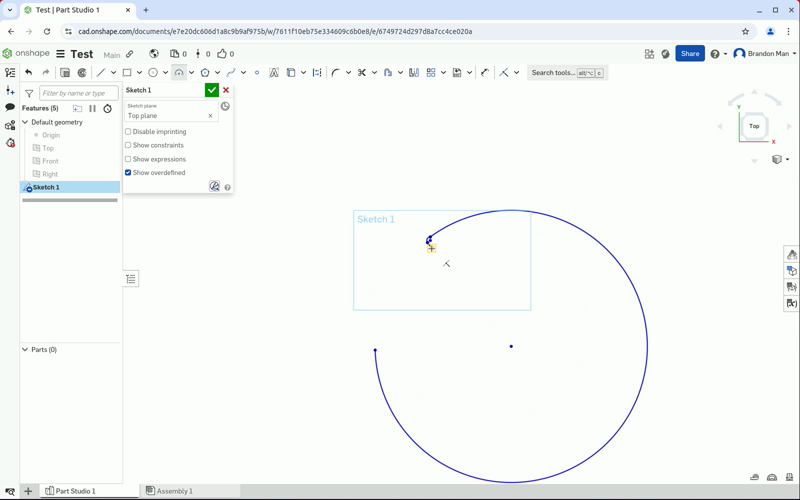
scroll(6)
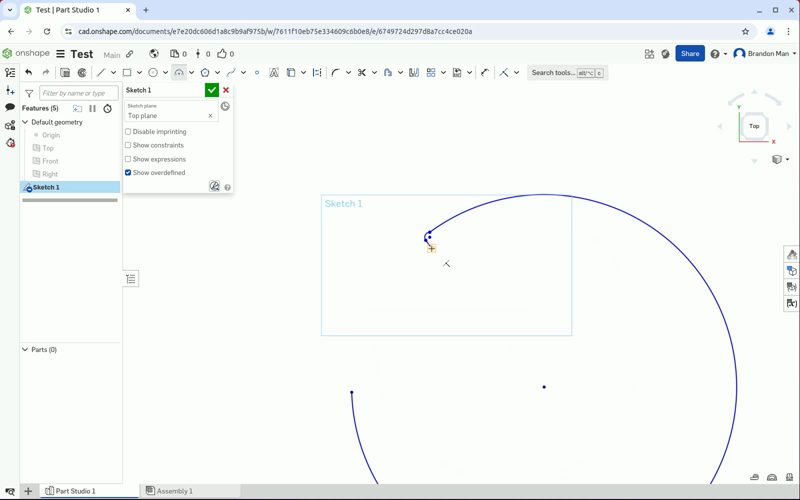
scroll(6)
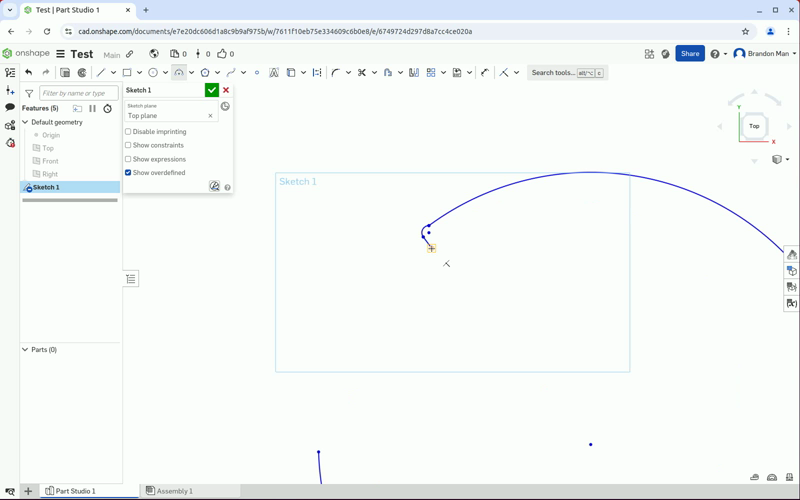
scroll(6)
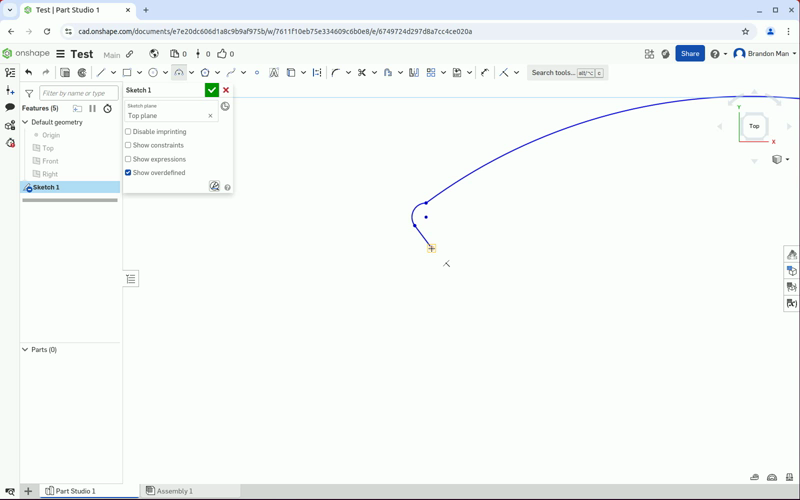
click(431, 248)
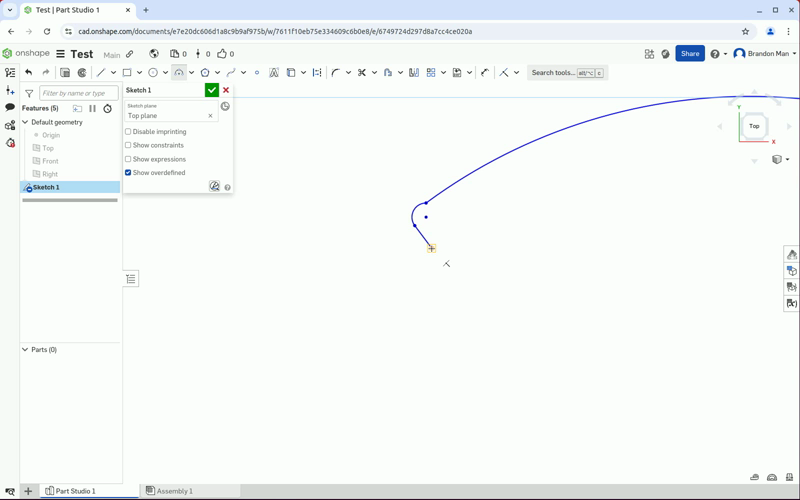
scroll(-6)
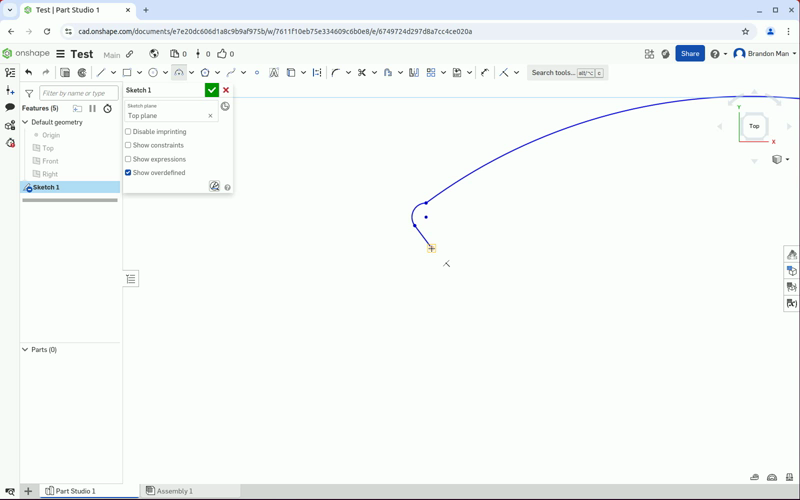
scroll(-6)
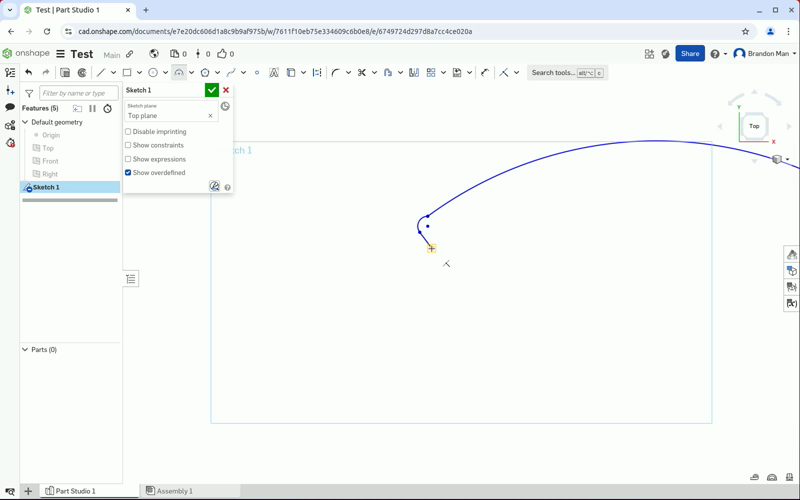
scroll(-6)
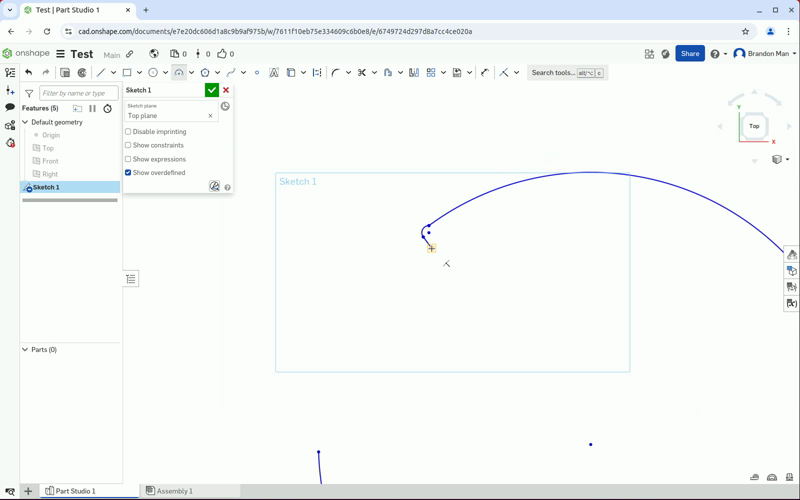
scroll(-6)
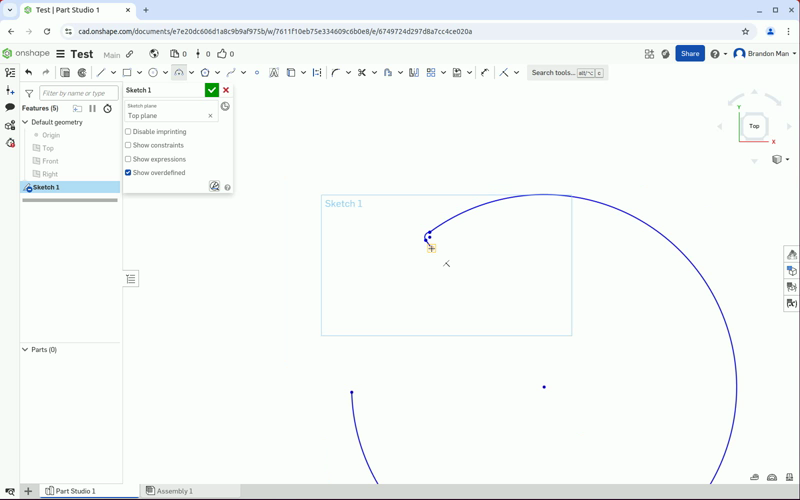
scroll(-6)
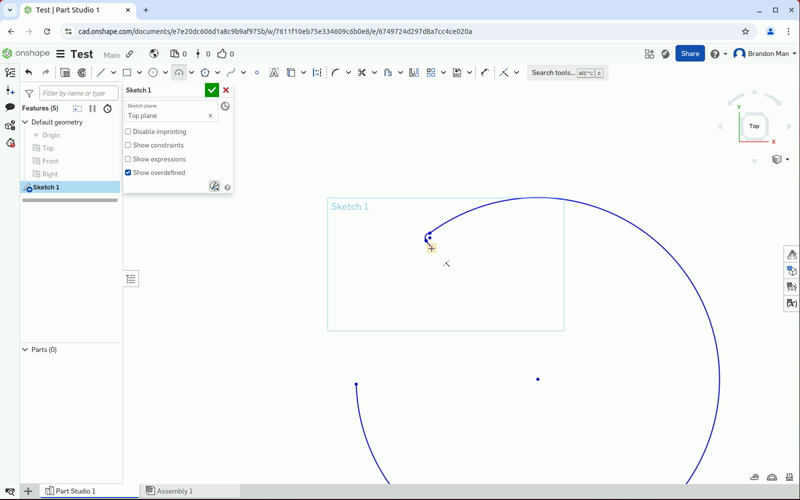
scroll(-6)
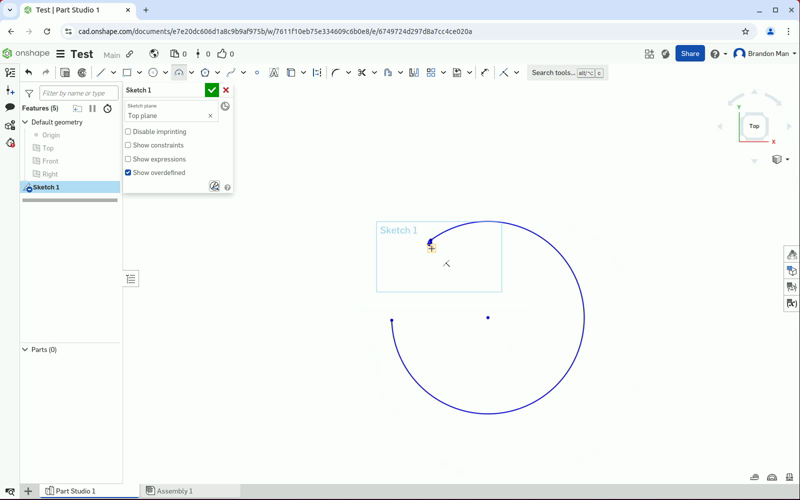
scroll(-6)
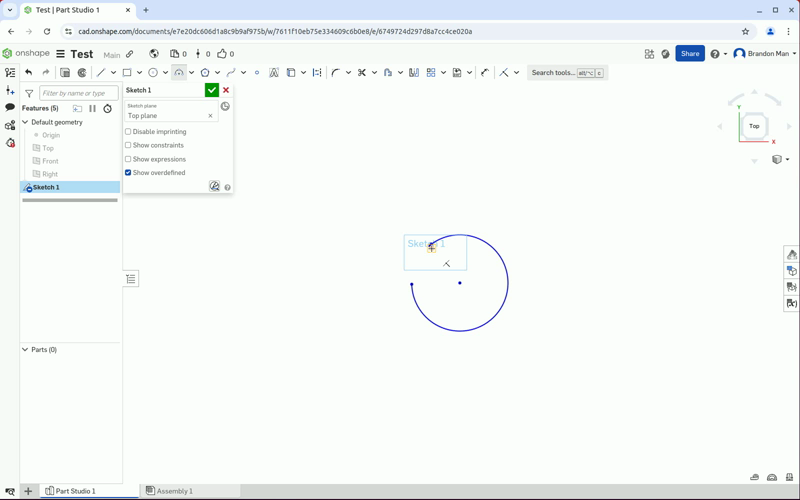
key_down(shift)
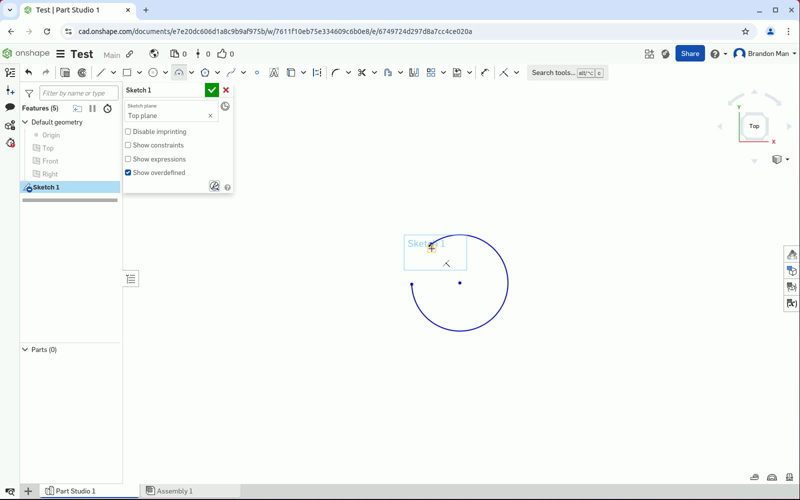
mouse_move(435, 248)
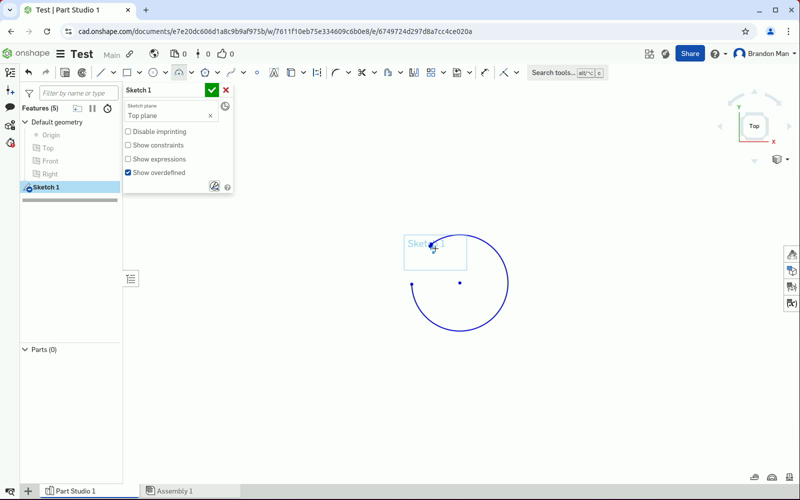
scroll(6)
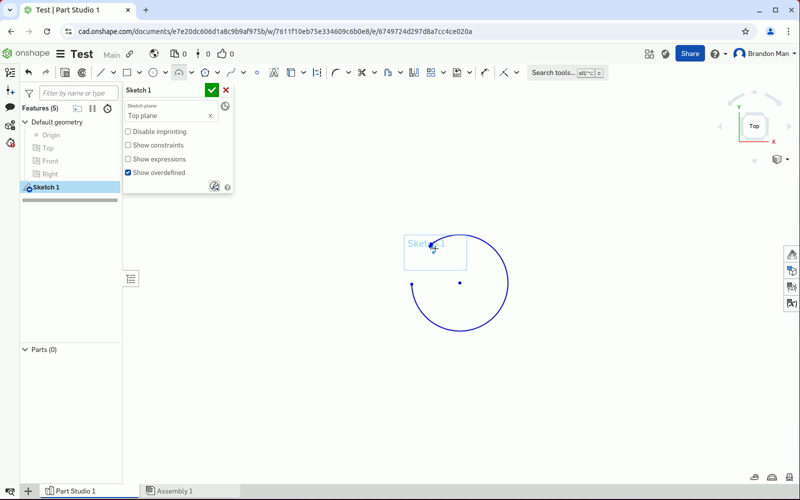
scroll(6)
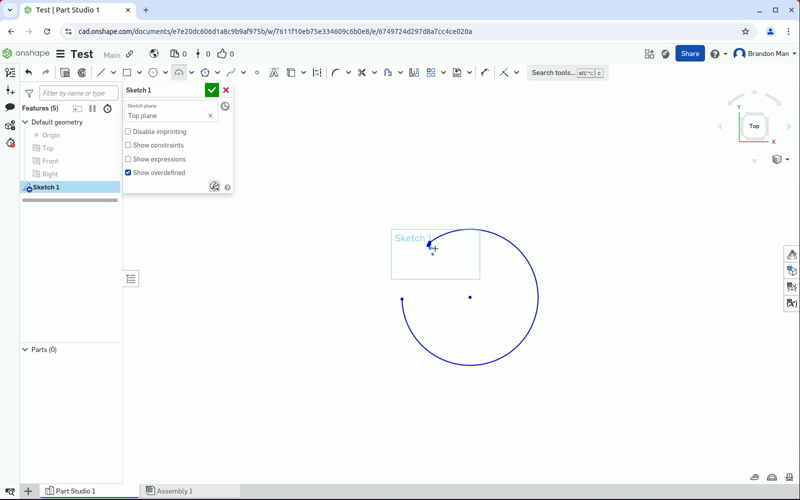
scroll(6)
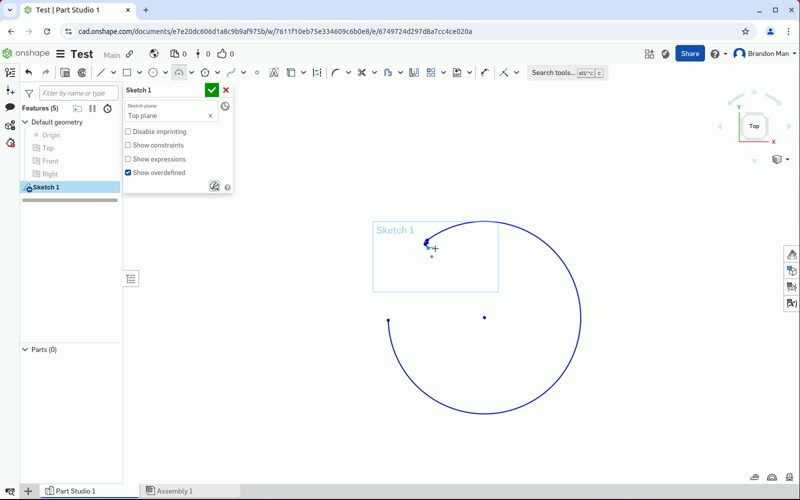
scroll(6)
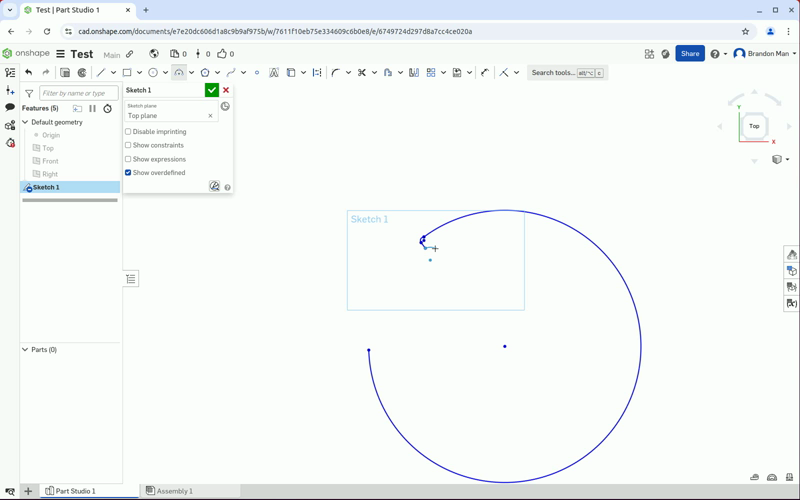
scroll(6)
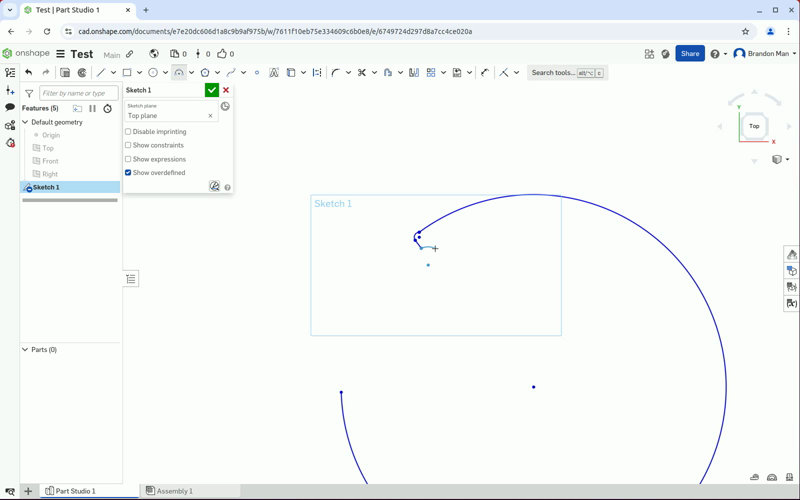
scroll(6)
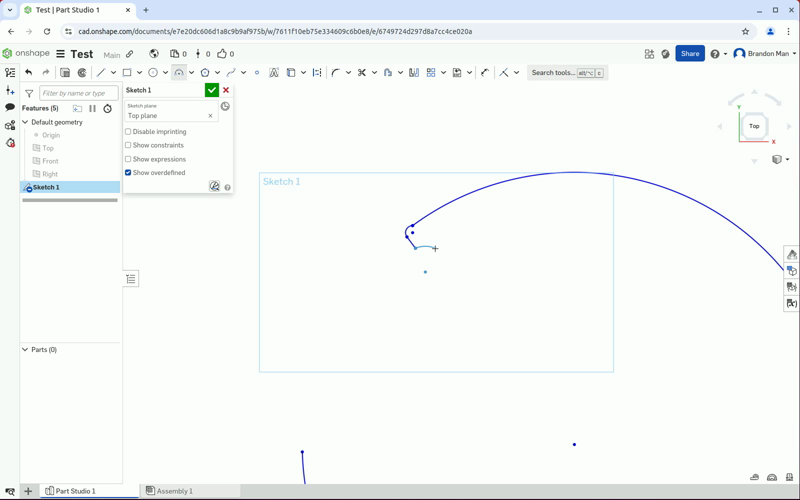
scroll(6)
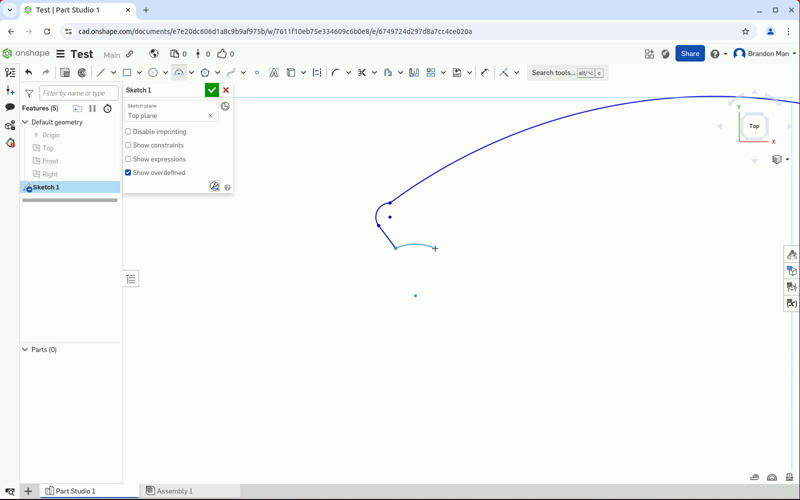
click(435, 248)
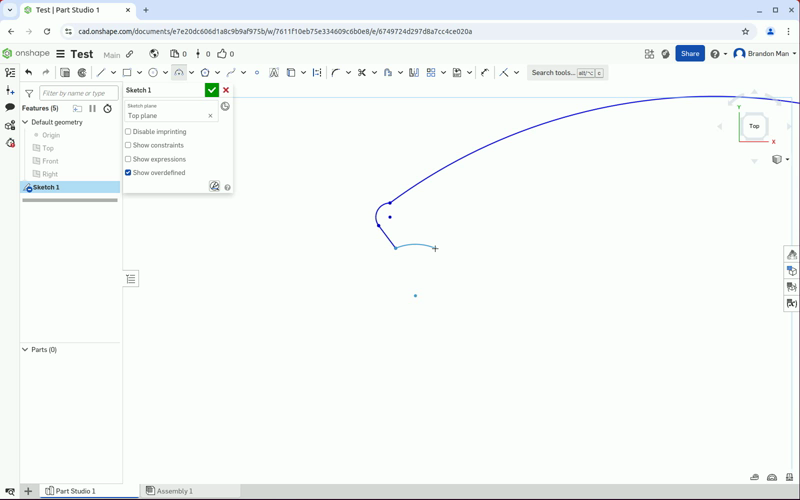
scroll(-6)
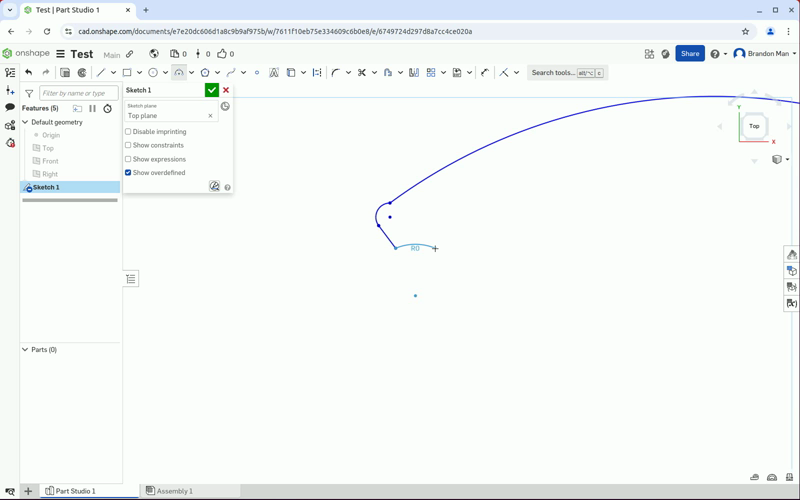
scroll(-6)
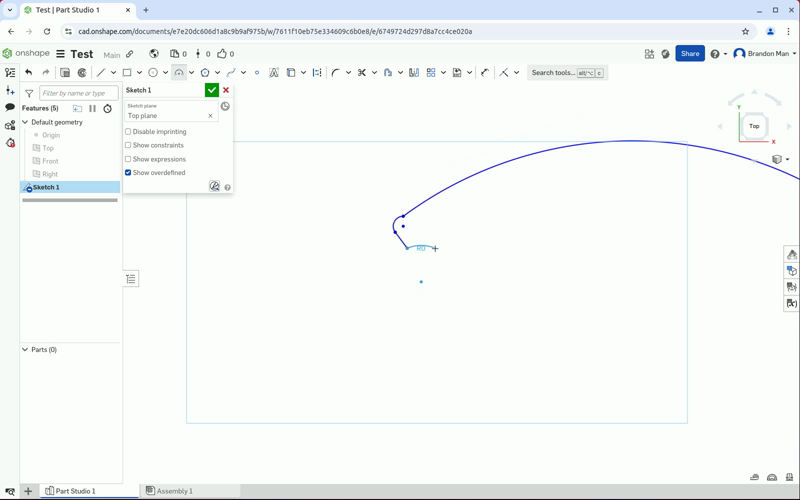
scroll(-6)
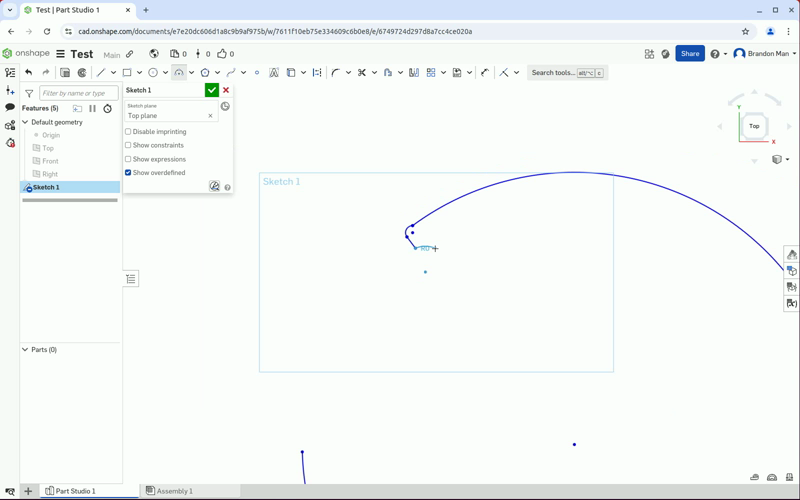
scroll(-6)
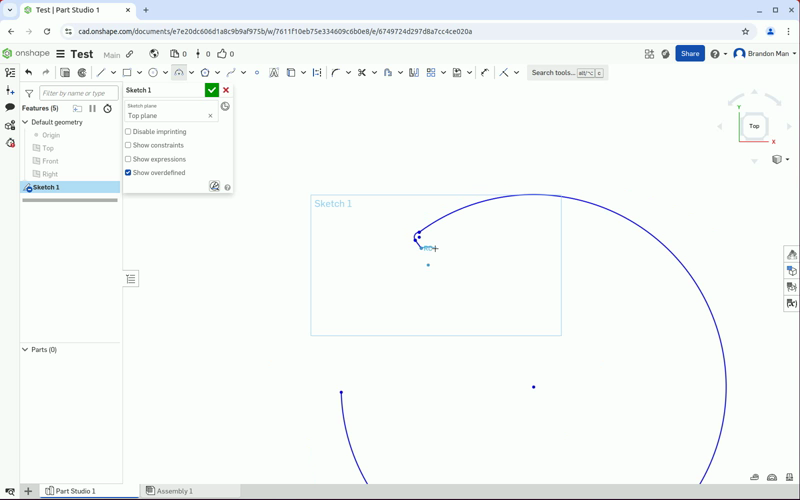
scroll(-6)
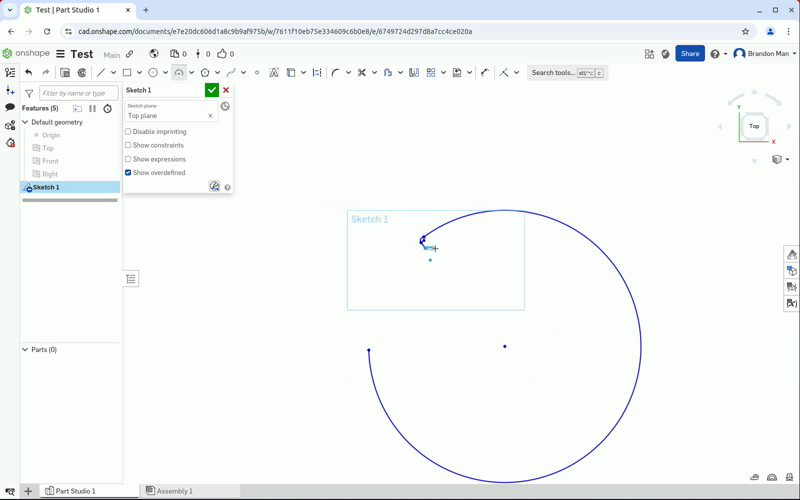
scroll(-6)
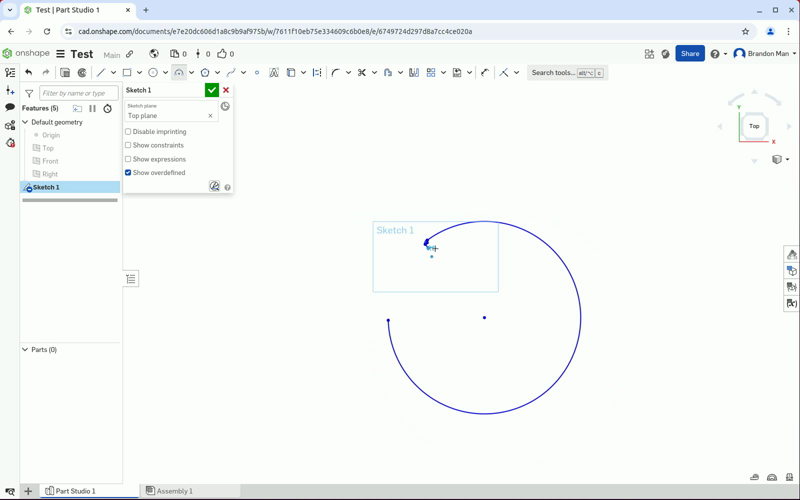
scroll(-6)
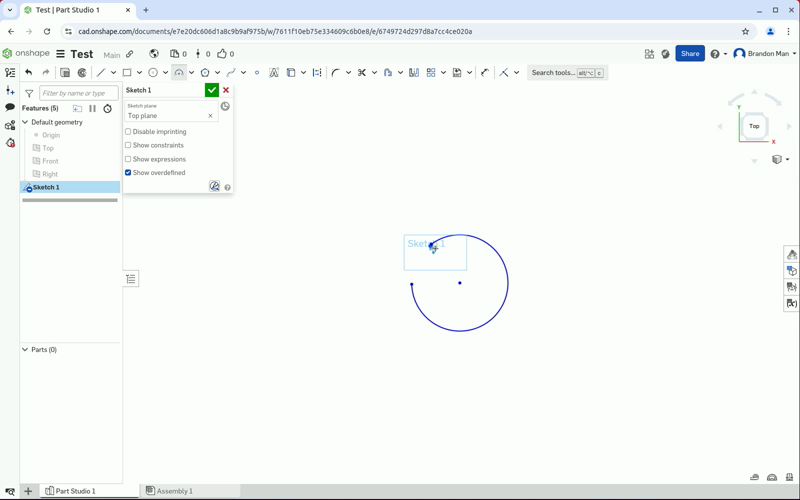
mouse_move(433, 248)
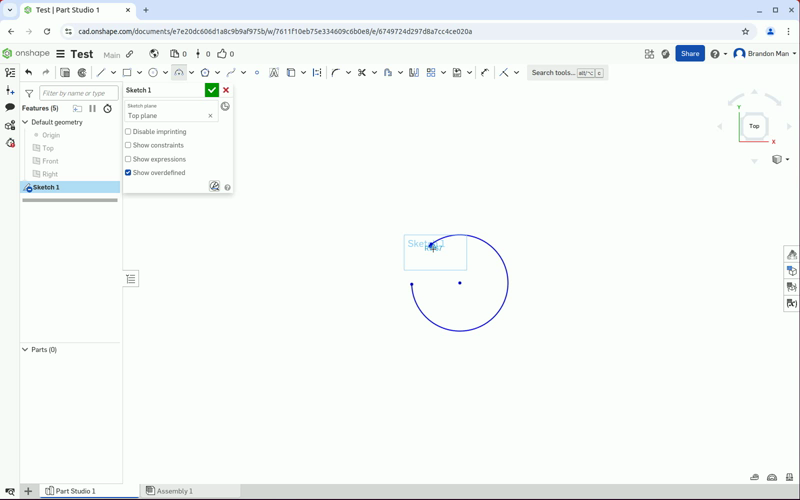
scroll(6)
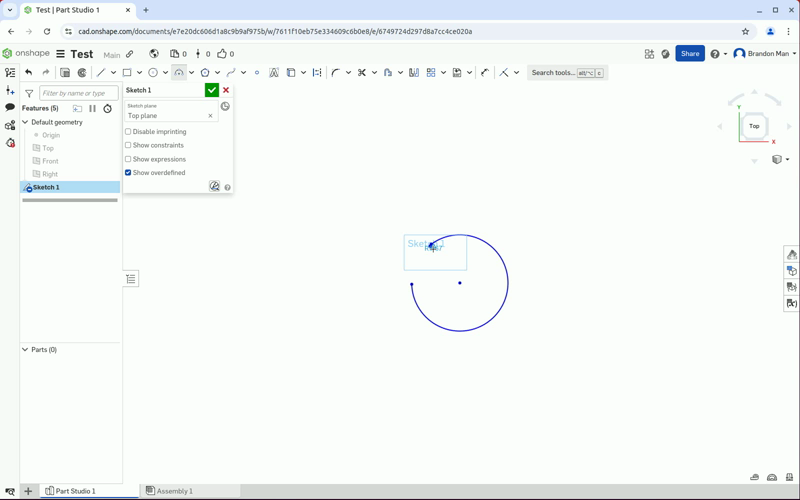
scroll(6)
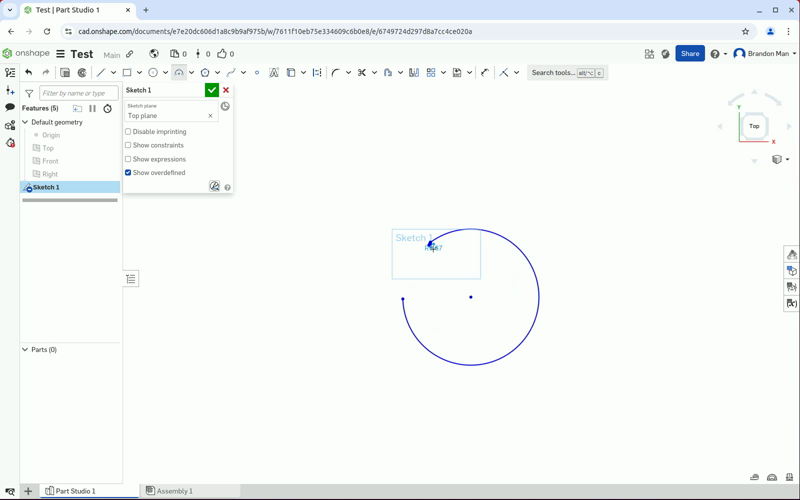
scroll(6)
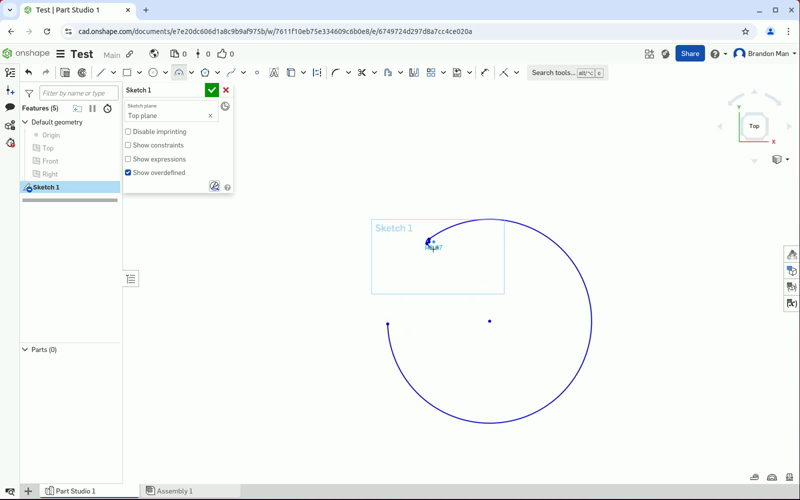
scroll(6)
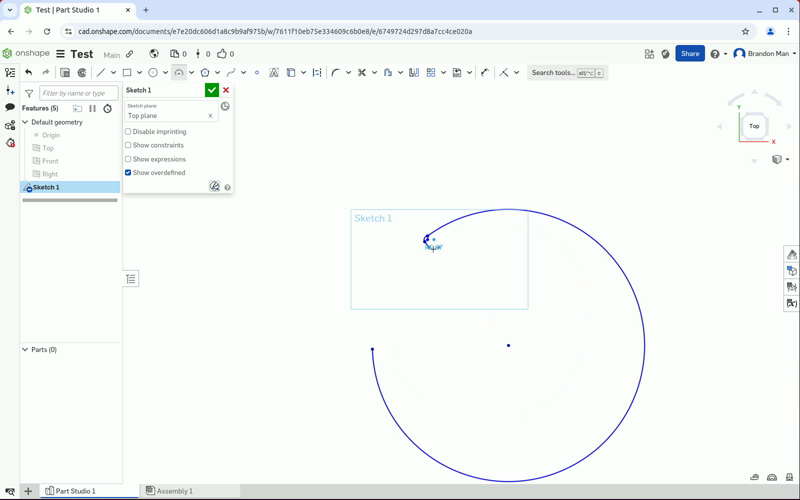
scroll(6)
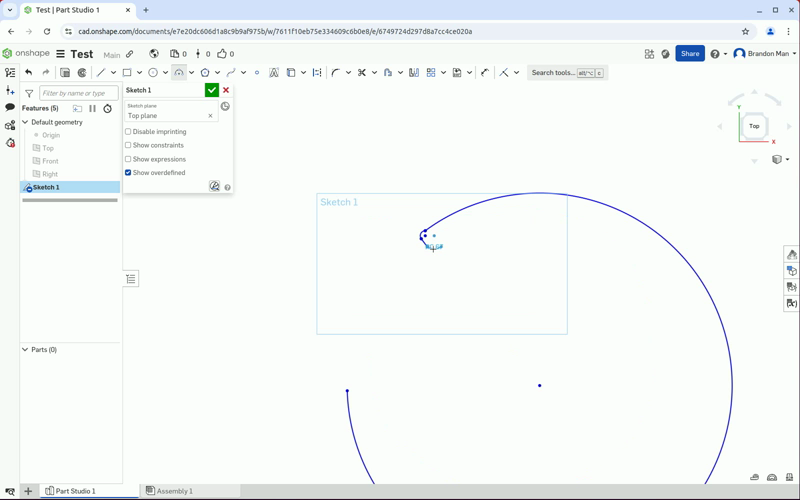
scroll(6)
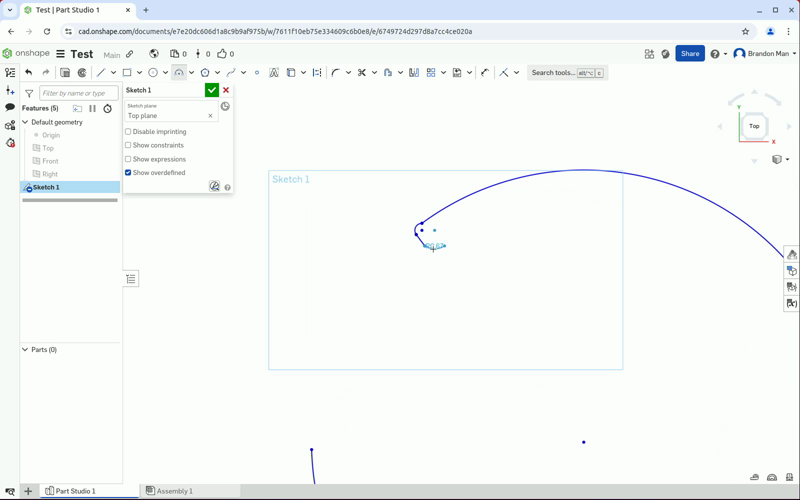
scroll(6)
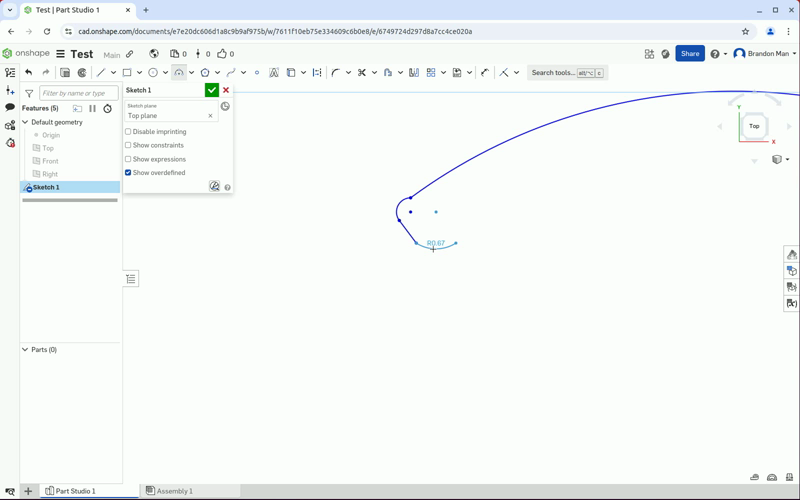
click(433, 248)
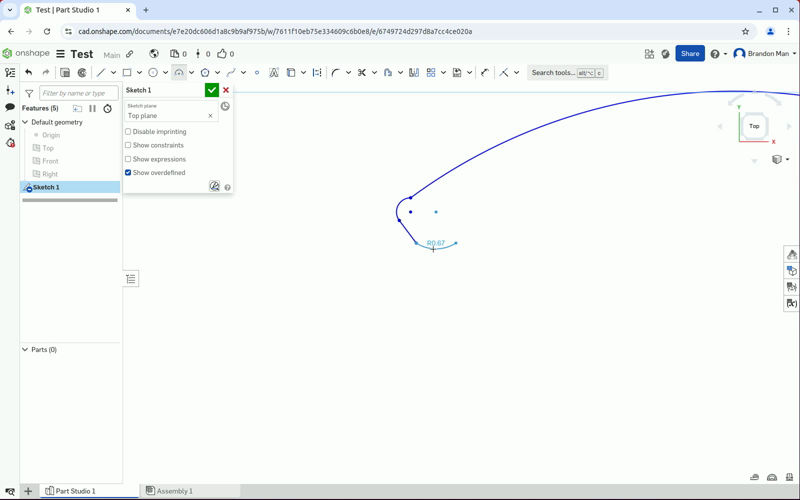
scroll(-6)
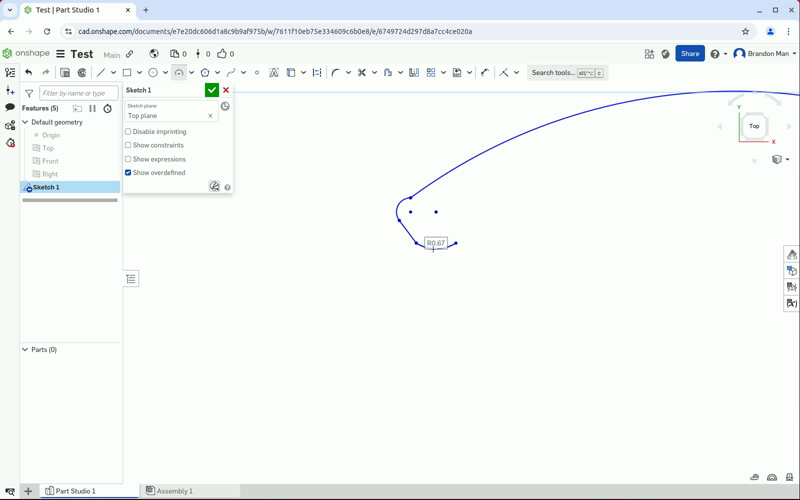
scroll(-6)
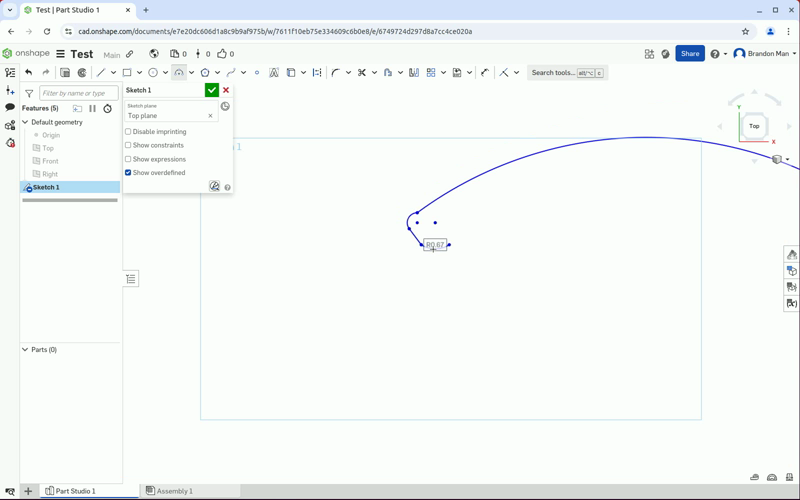
scroll(-6)
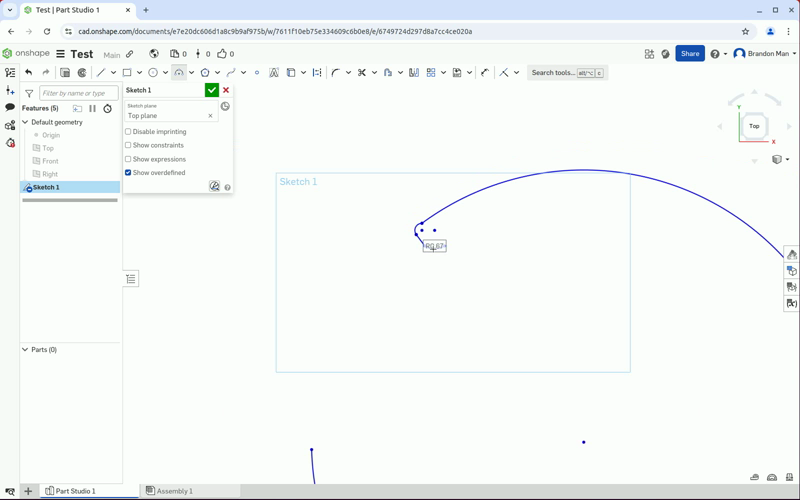
scroll(-6)
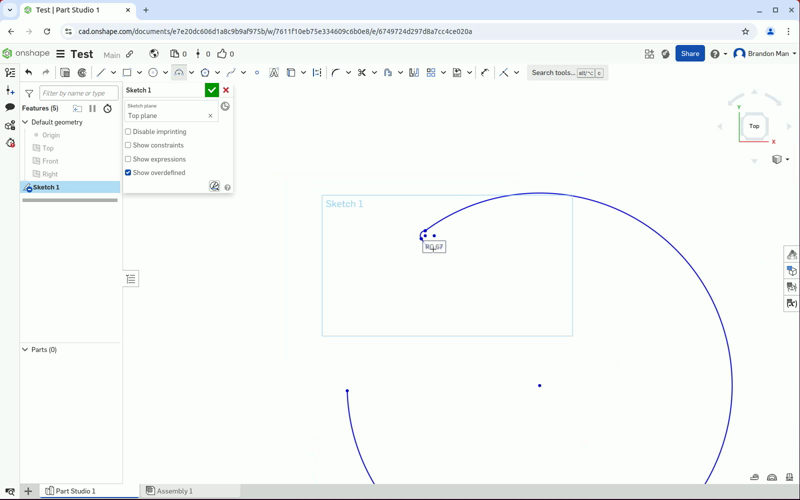
scroll(-6)
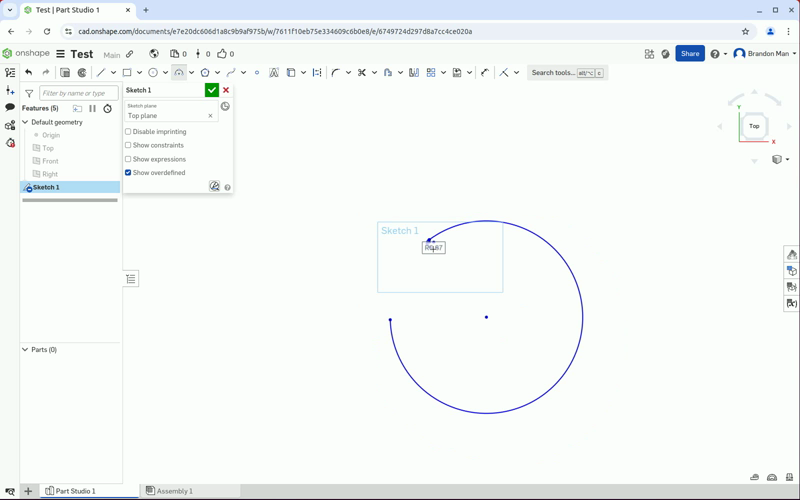
scroll(-6)
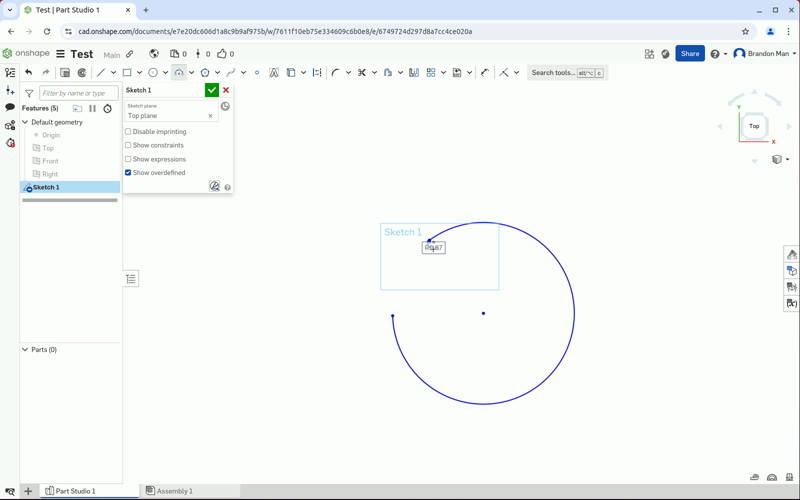
scroll(-6)
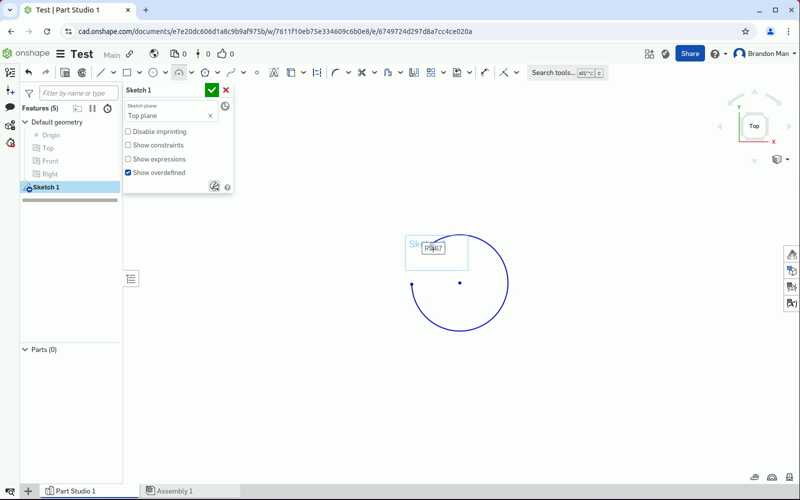
key_up(shift)
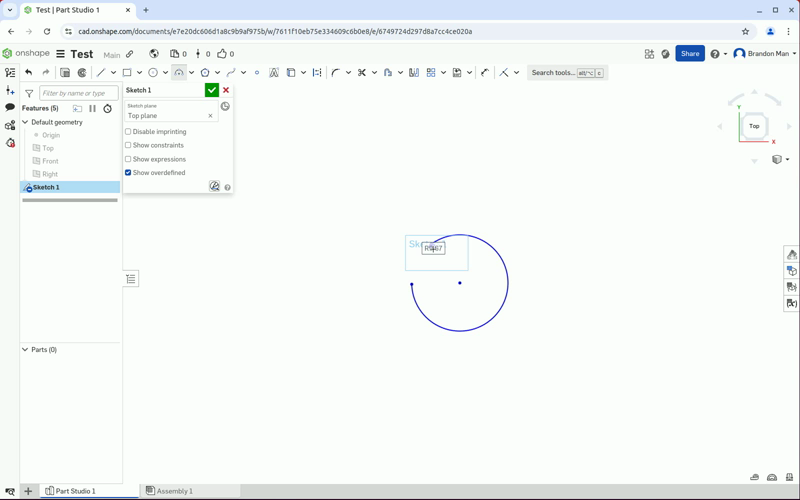
mouse_move(435, 248)
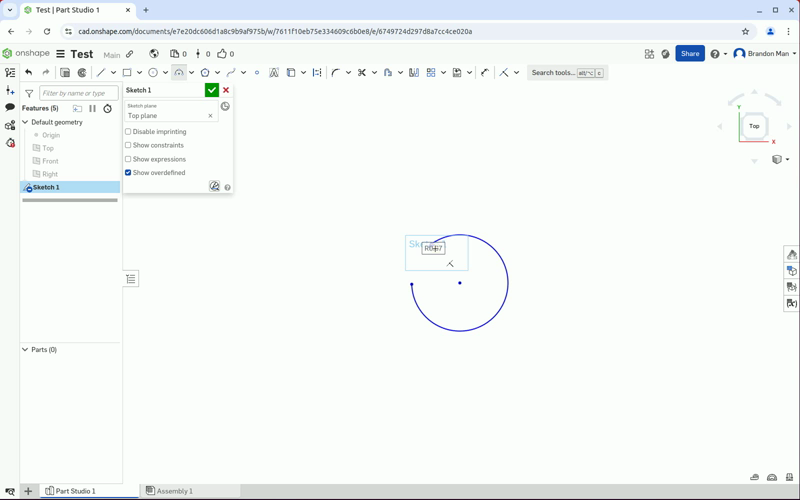
scroll(6)
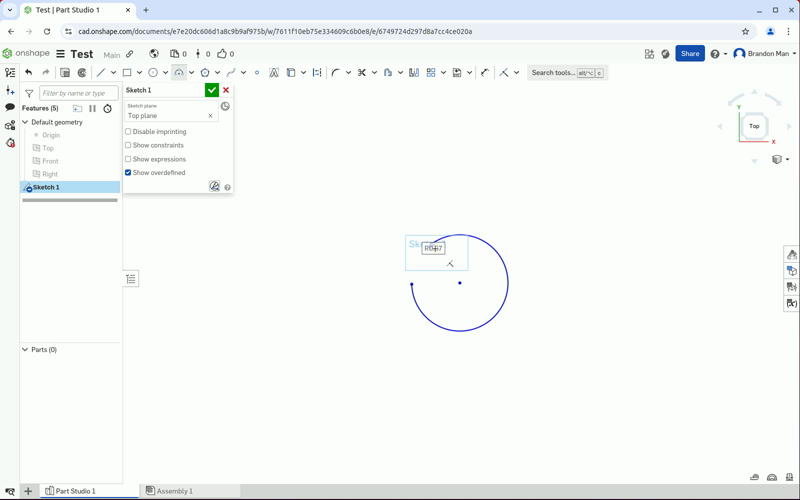
scroll(6)
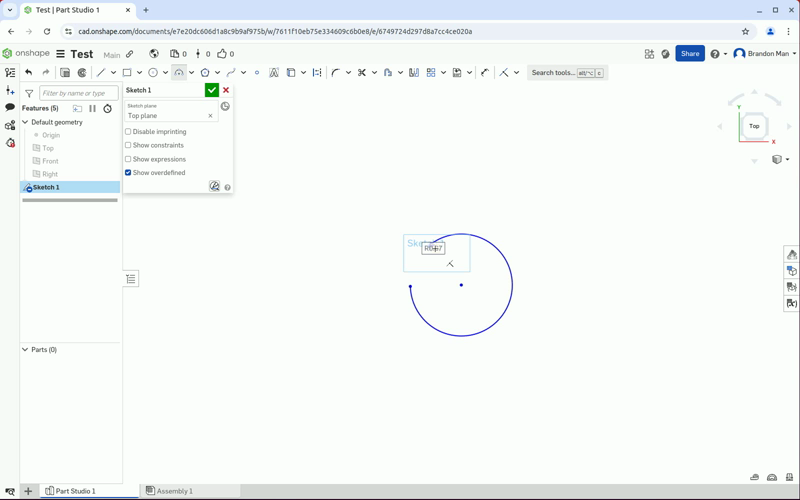
scroll(6)
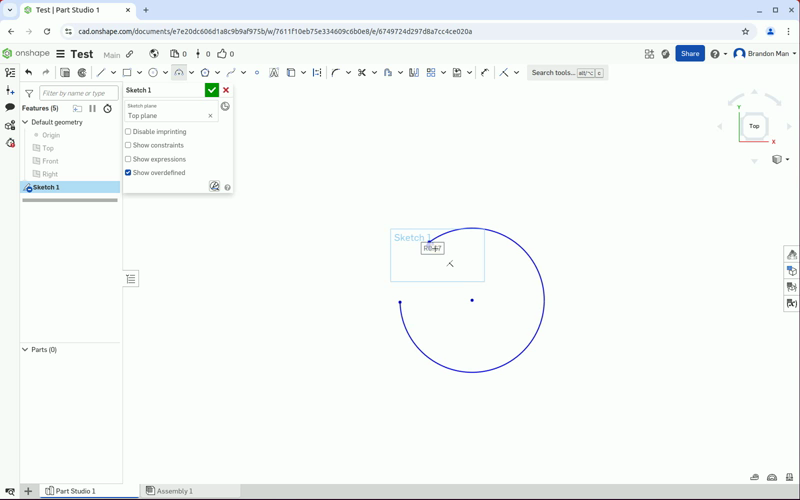
scroll(6)
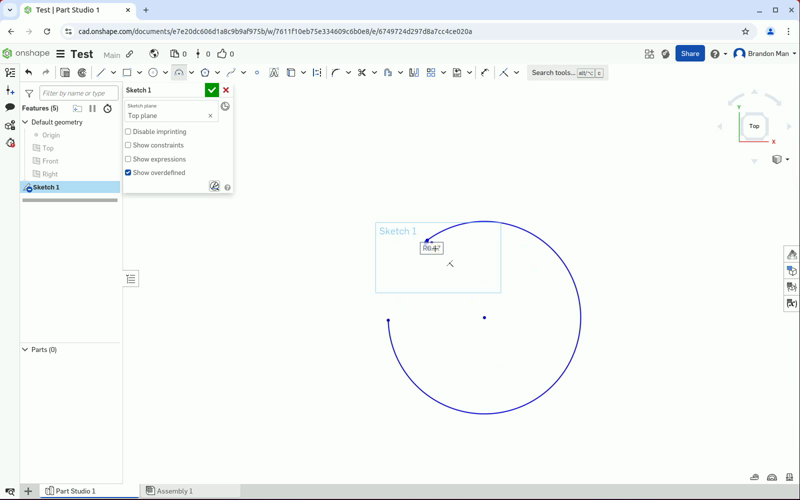
scroll(6)
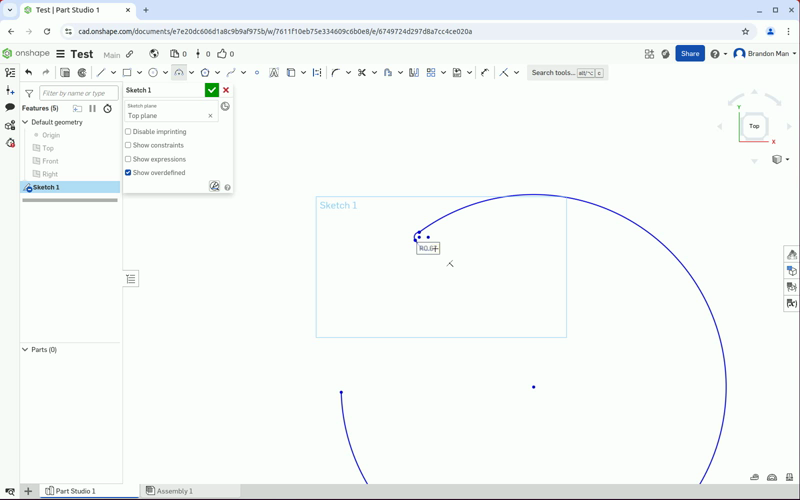
scroll(6)
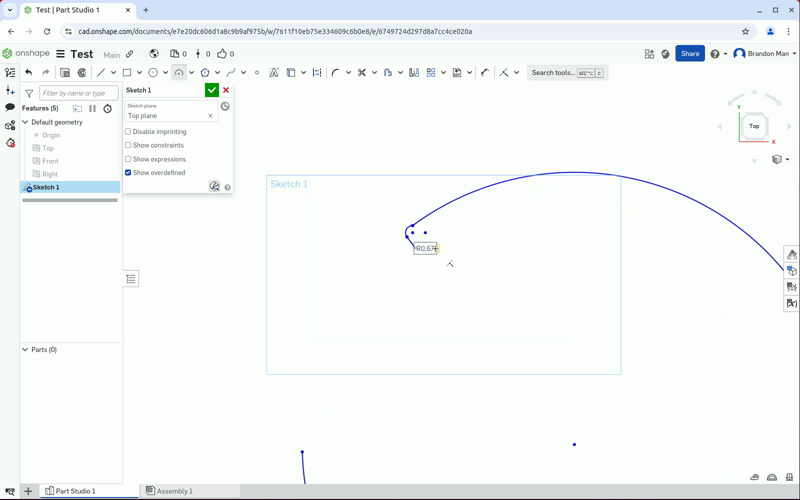
scroll(6)
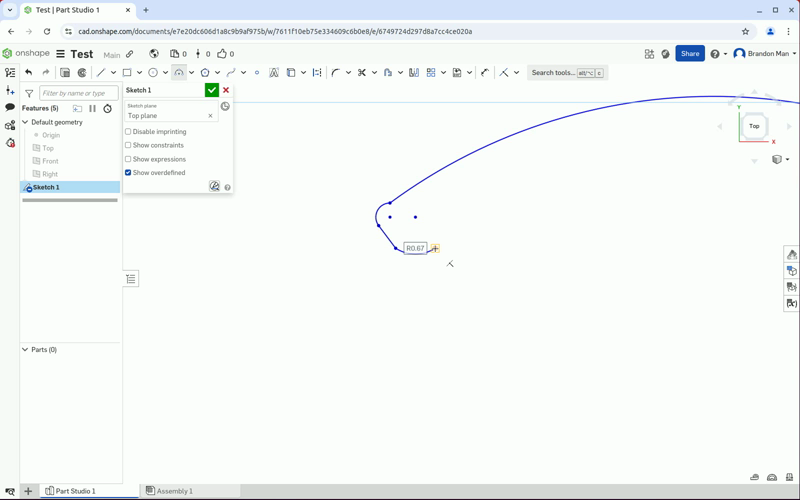
click(435, 248)
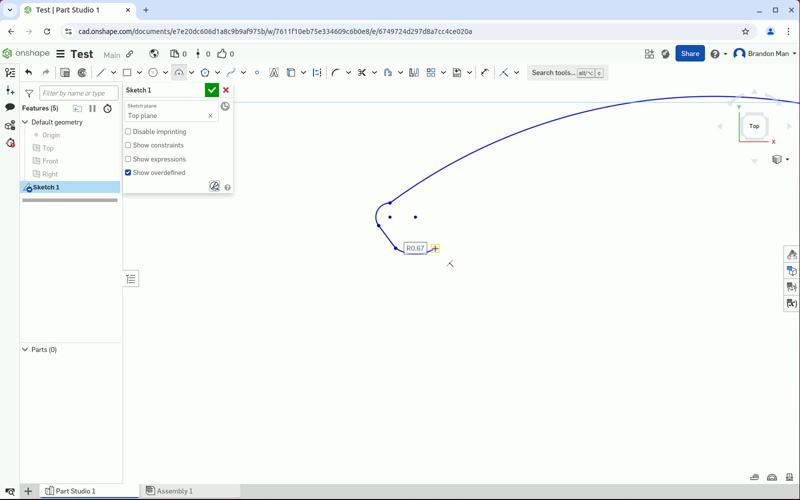
scroll(-6)
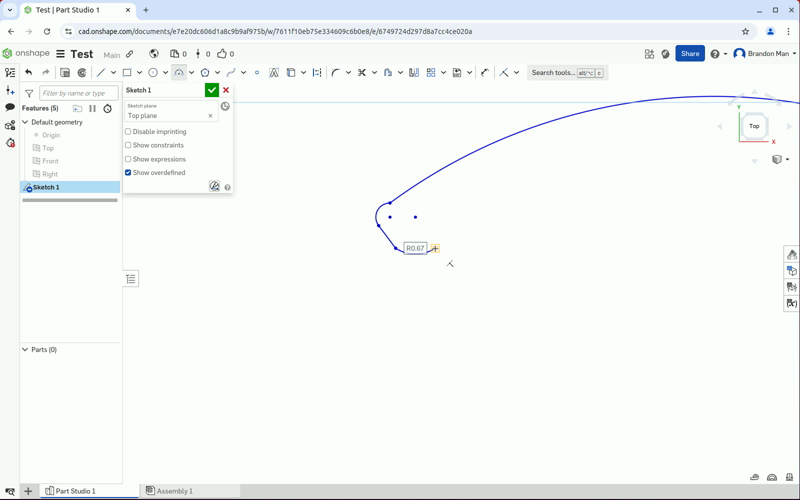
scroll(-6)
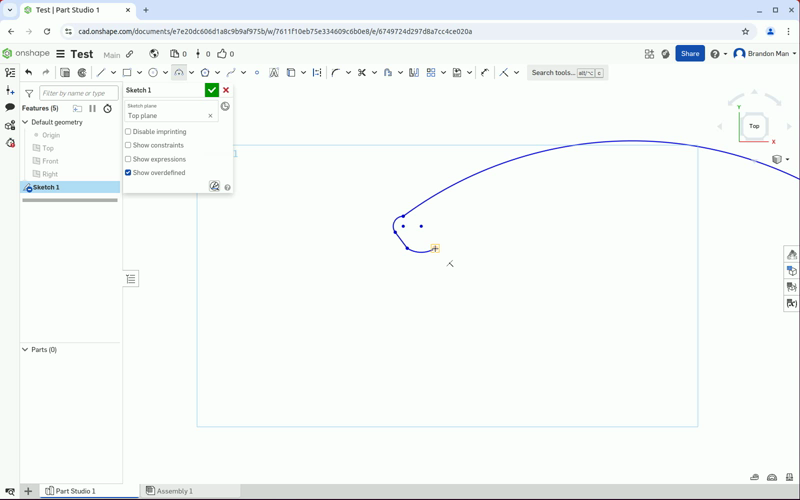
scroll(-6)
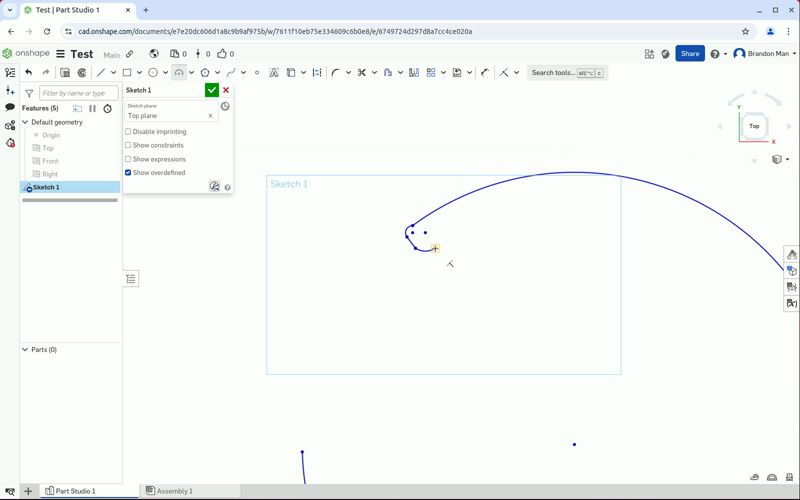
scroll(-6)
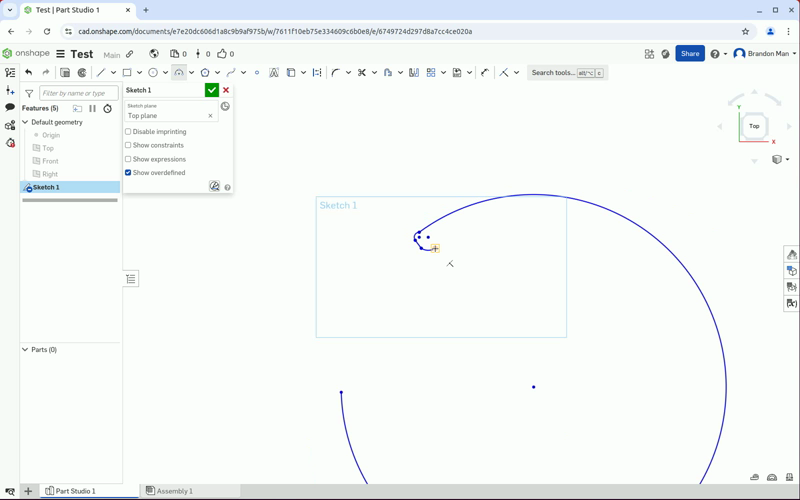
scroll(-6)
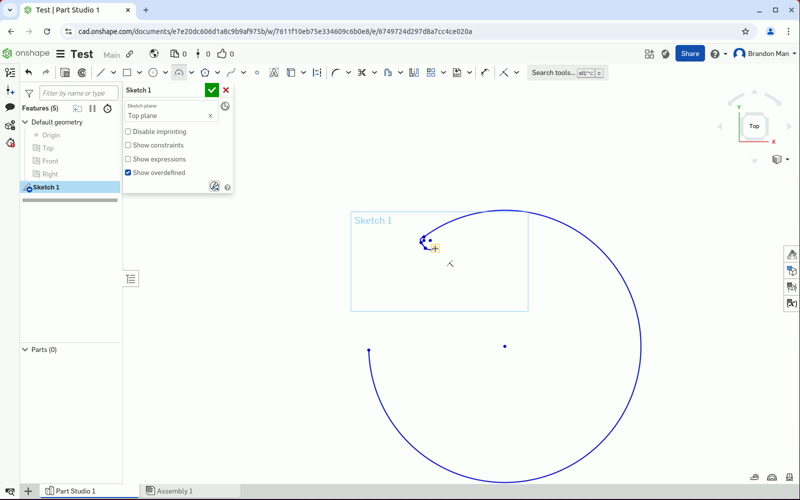
scroll(-6)
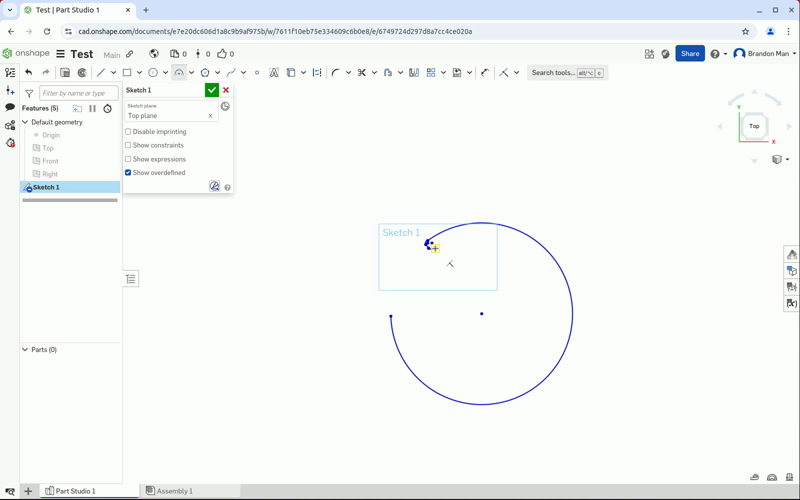
scroll(-6)
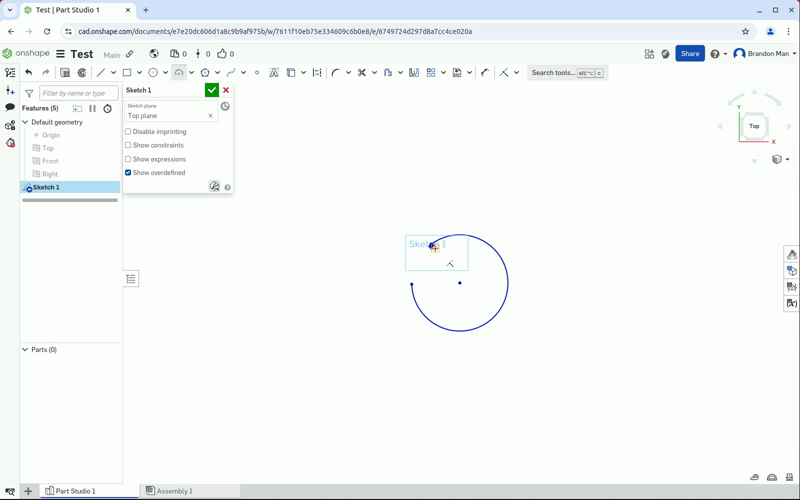
key_down(shift)
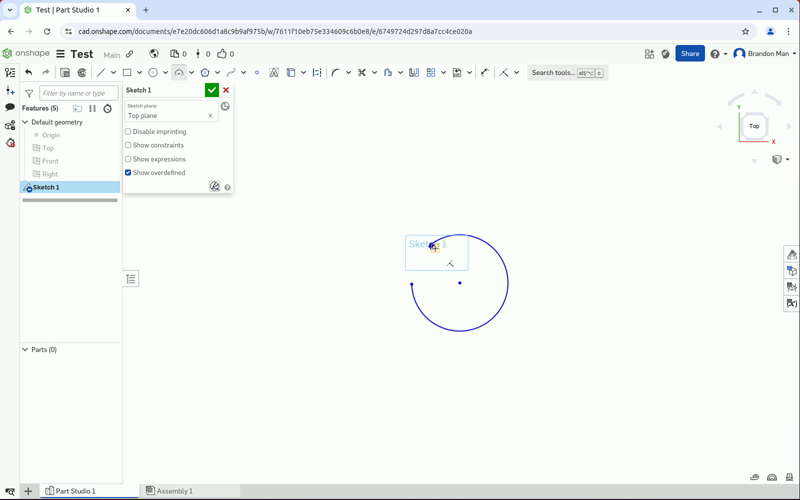
mouse_move(417, 284)
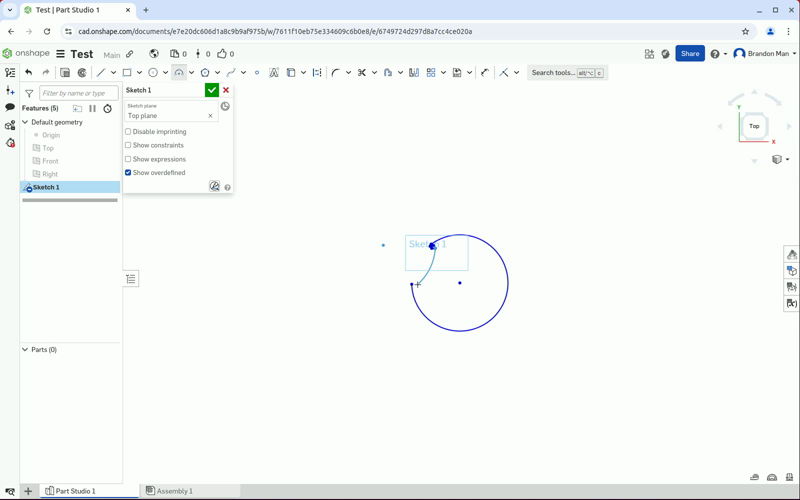
click(417, 284)
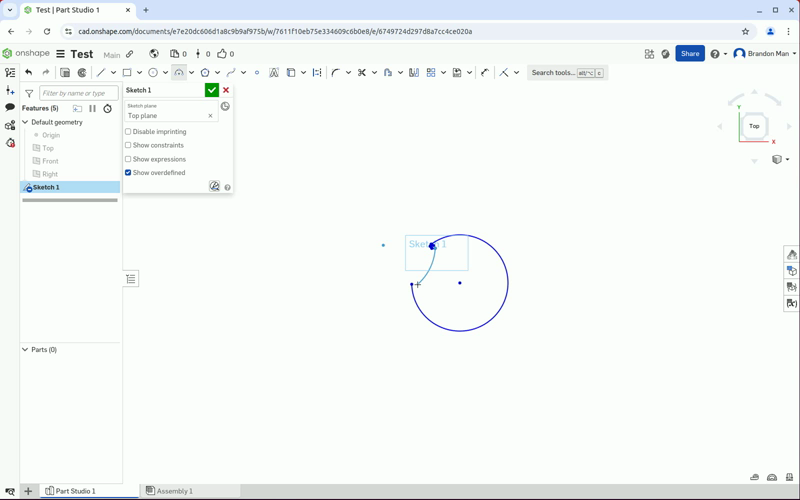
mouse_move(500, 301)
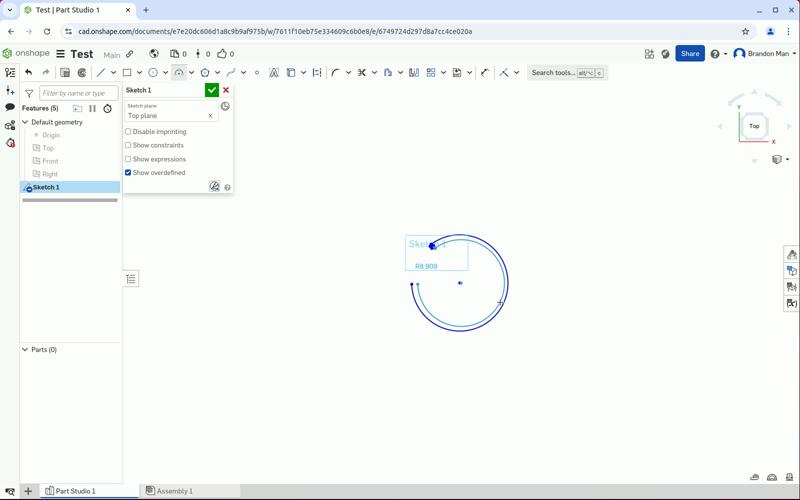
scroll(6)
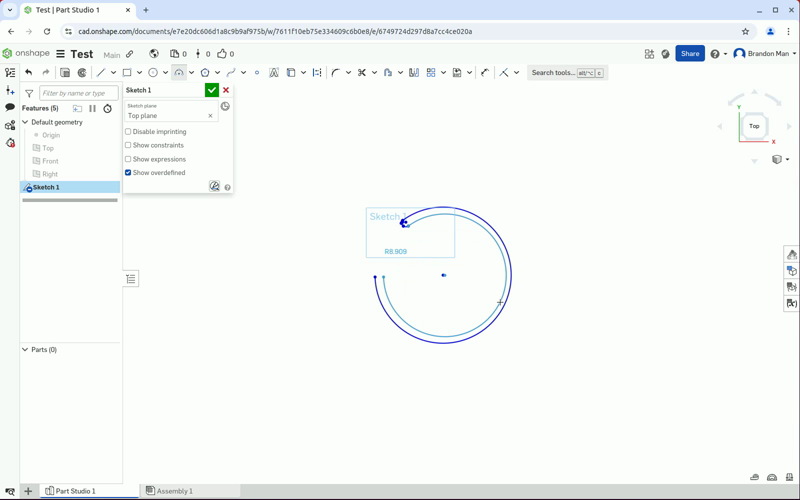
scroll(6)
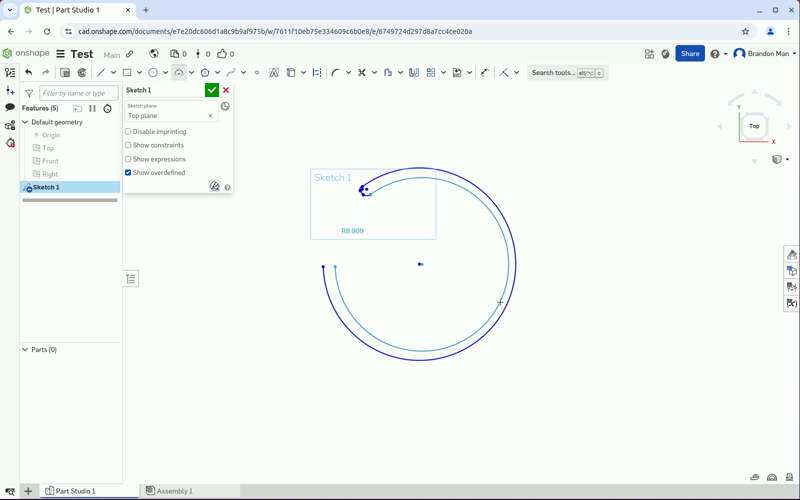
scroll(6)
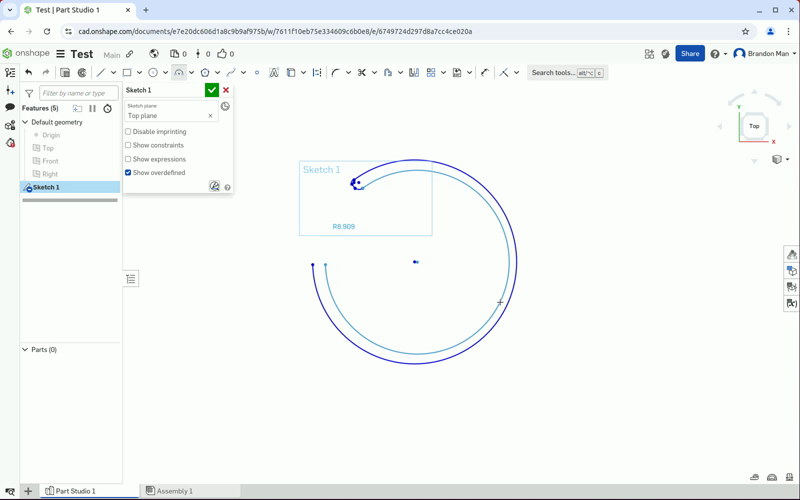
scroll(6)
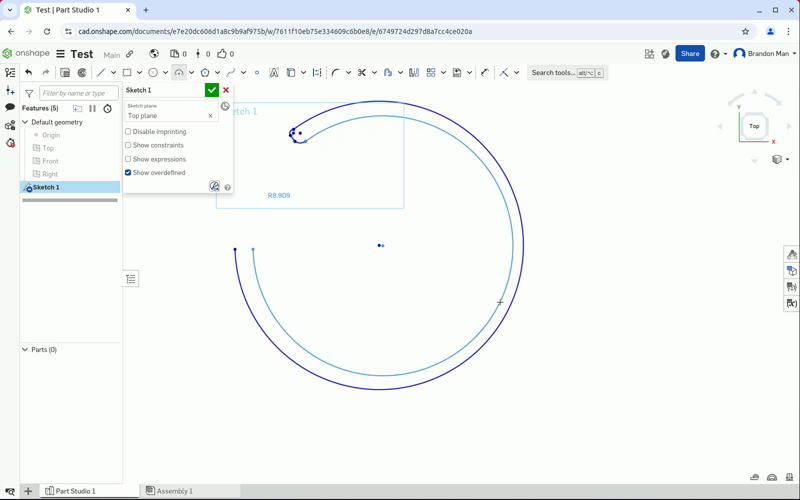
scroll(6)
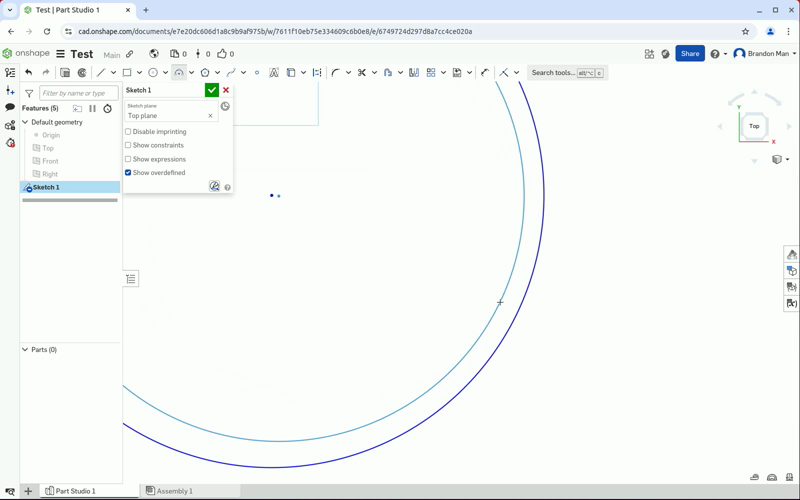
scroll(6)
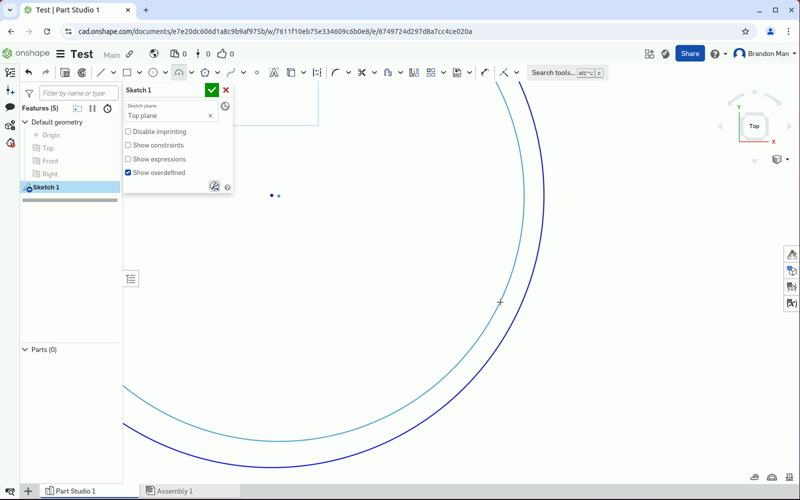
scroll(6)
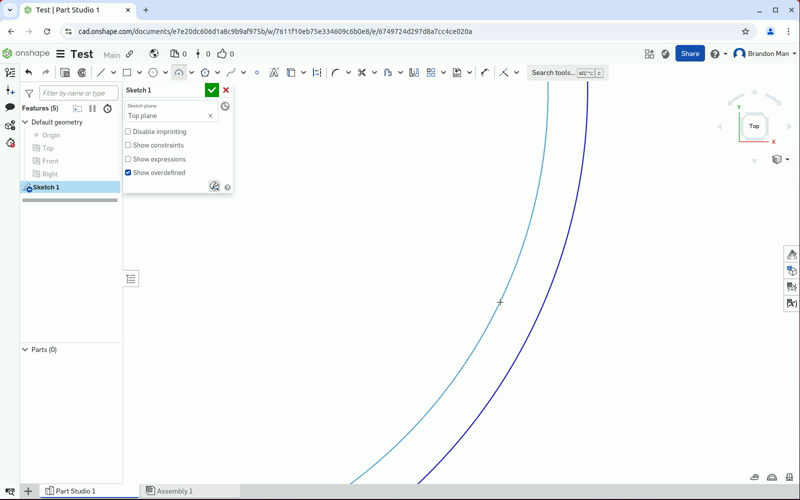
click(500, 301)
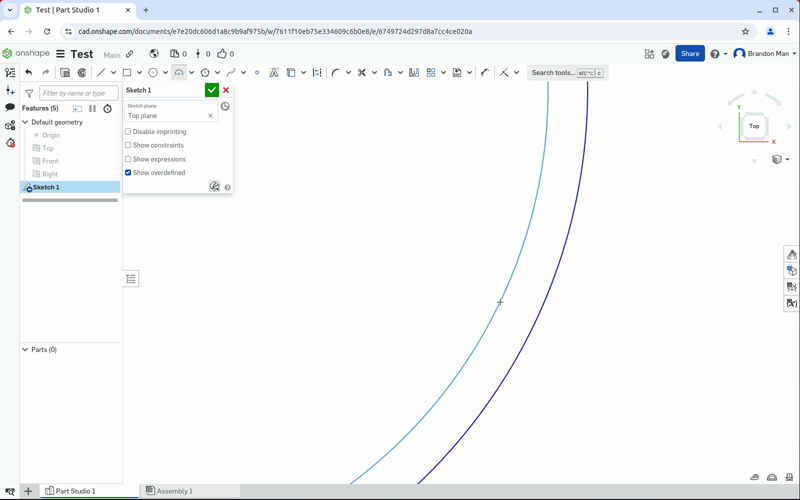
scroll(-6)
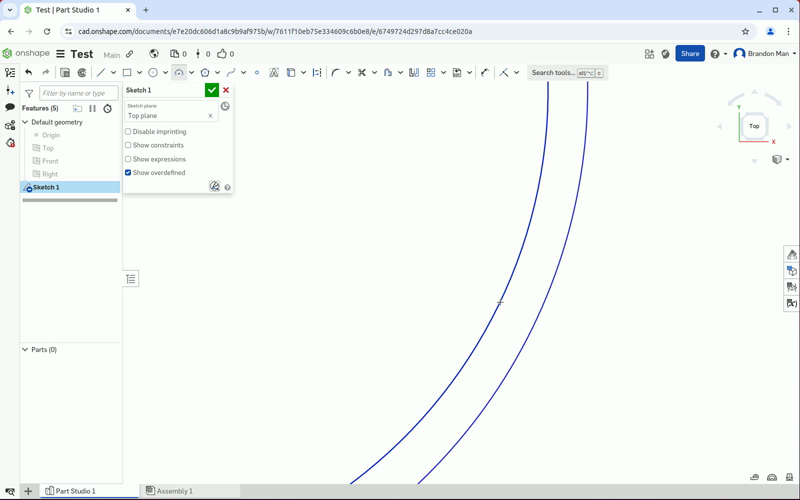
scroll(-6)
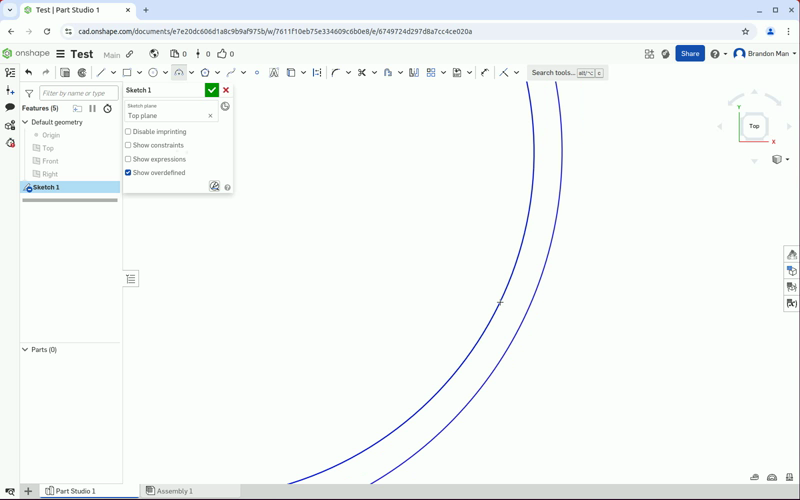
scroll(-6)
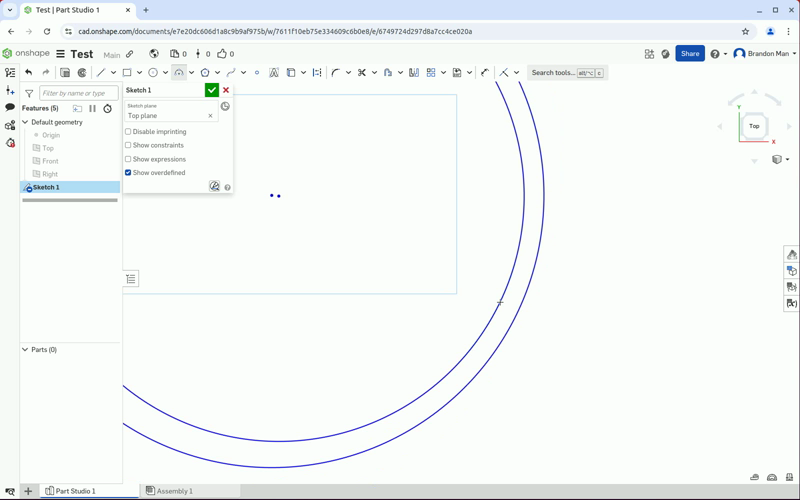
scroll(-6)
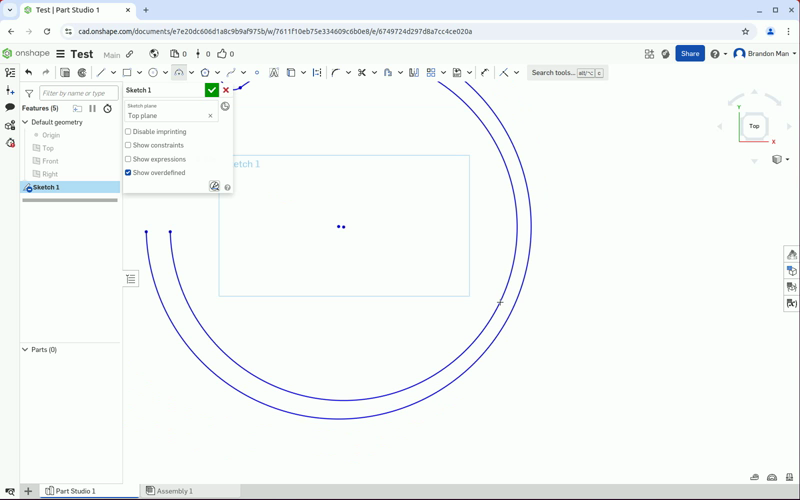
scroll(-6)
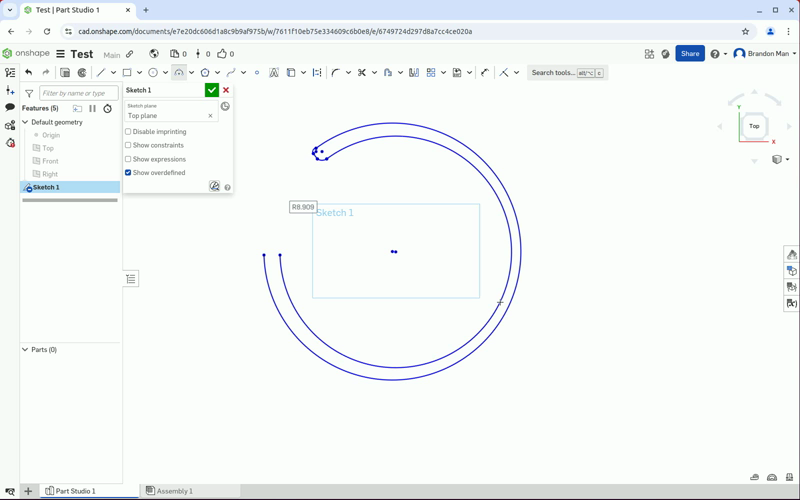
scroll(-6)
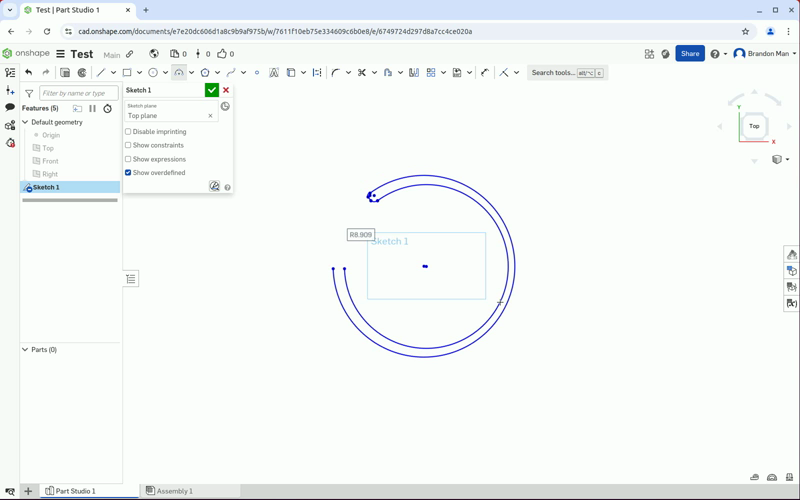
scroll(-6)
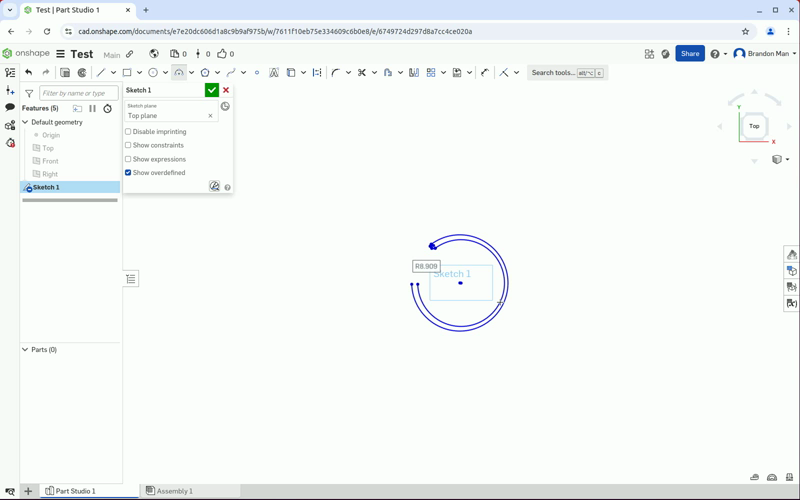
key_up(shift)
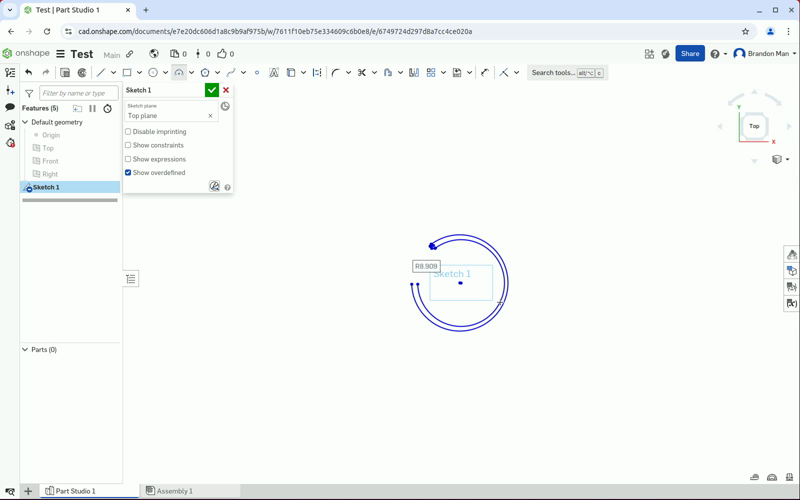
mouse_move(417, 284)
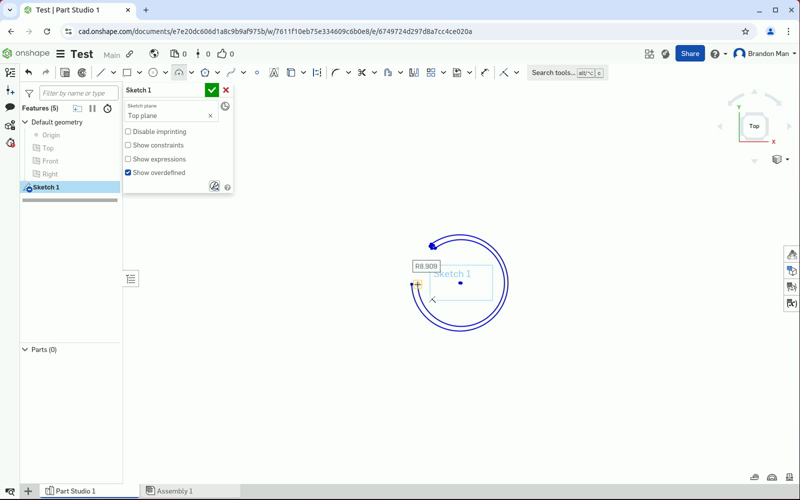
click(417, 284)
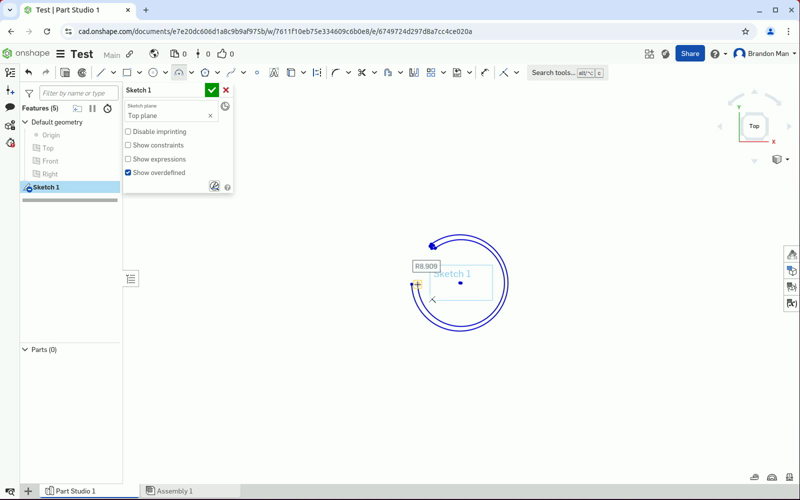
key_down(shift)
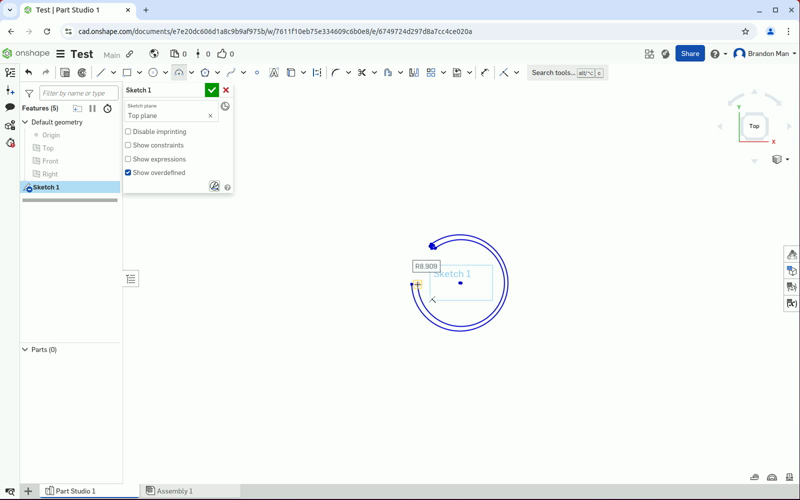
mouse_move(416, 282)
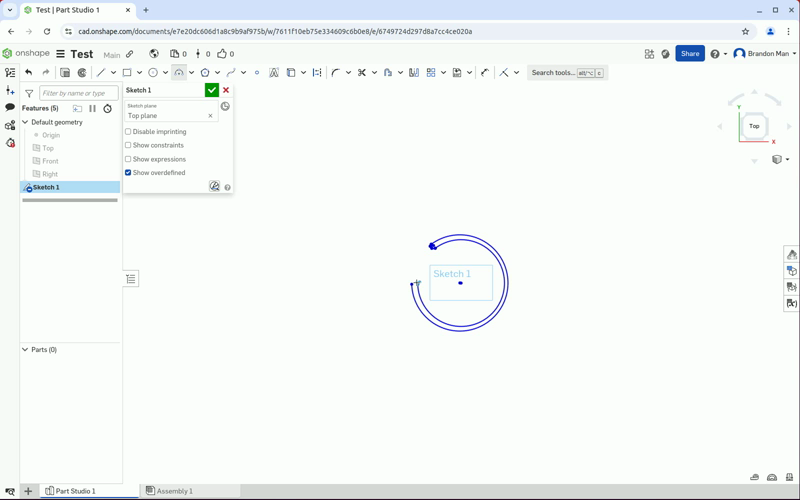
scroll(6)
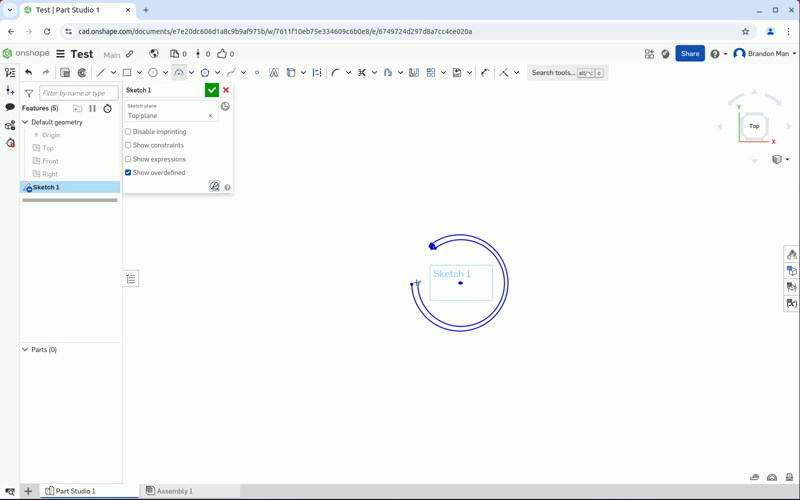
scroll(6)
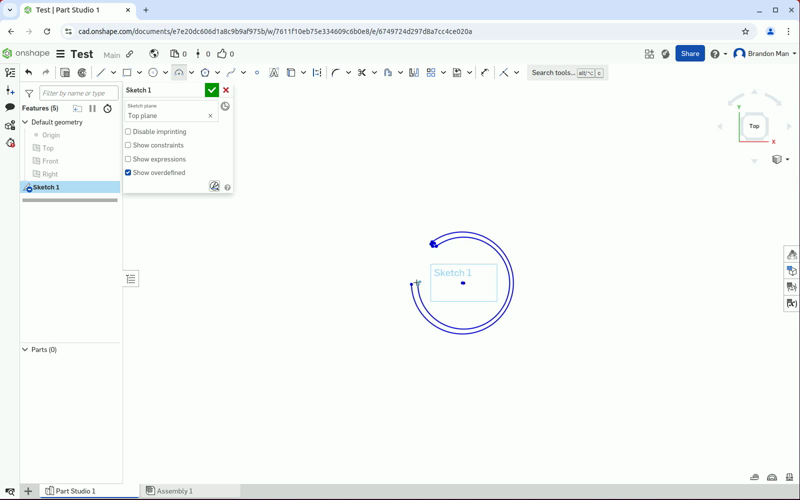
scroll(6)
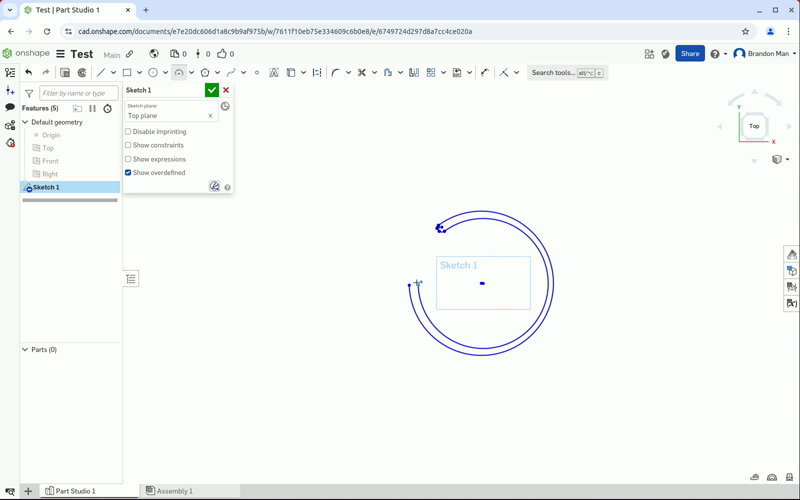
scroll(6)
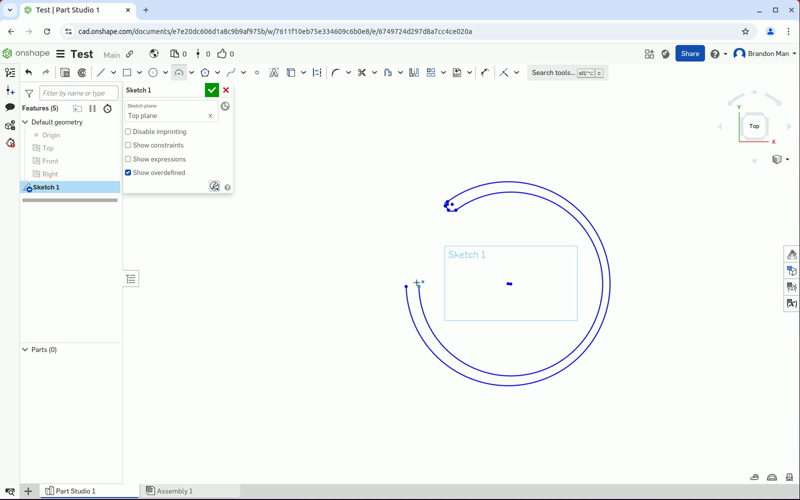
scroll(6)
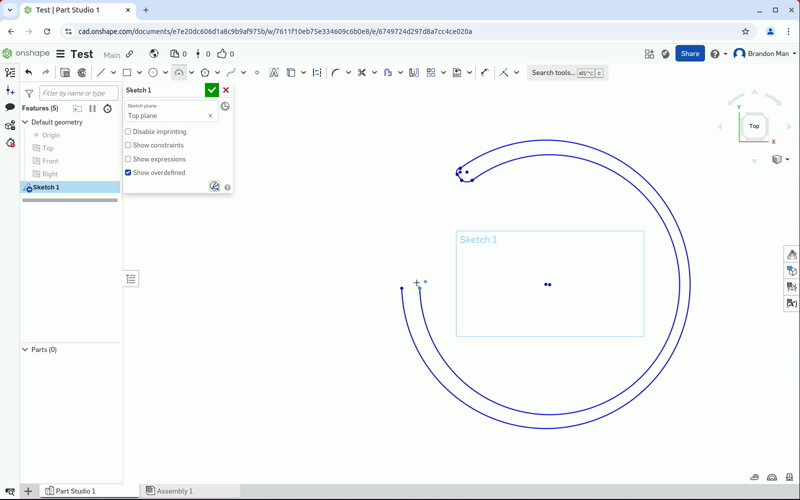
scroll(6)
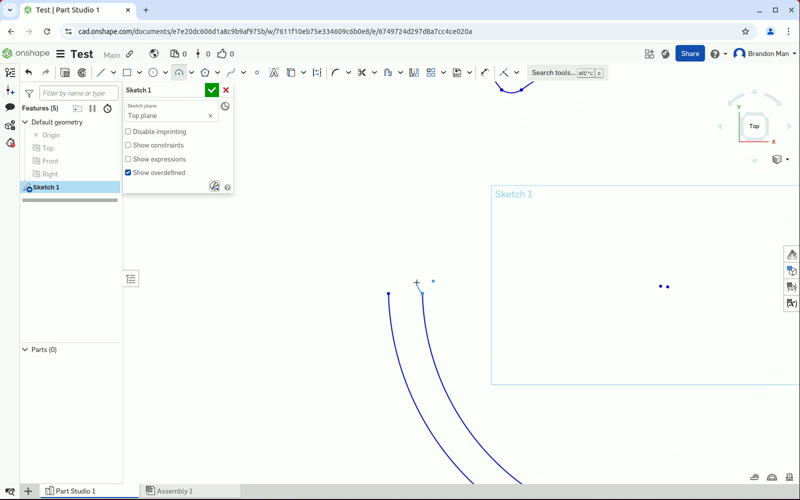
scroll(6)
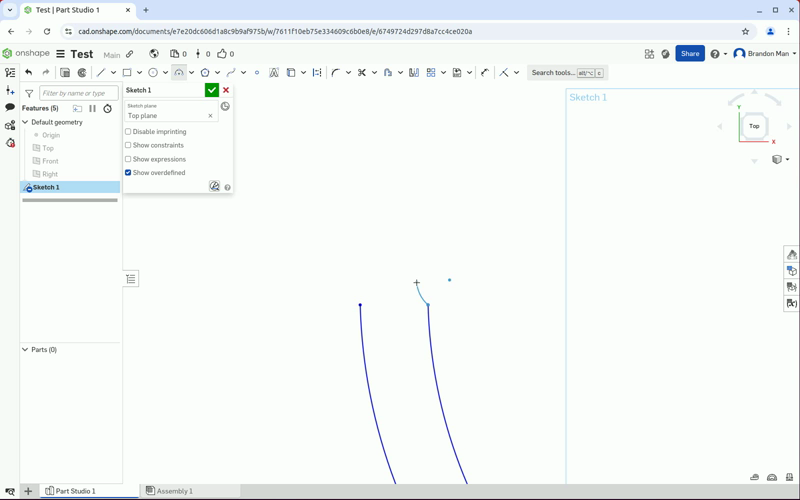
click(416, 282)
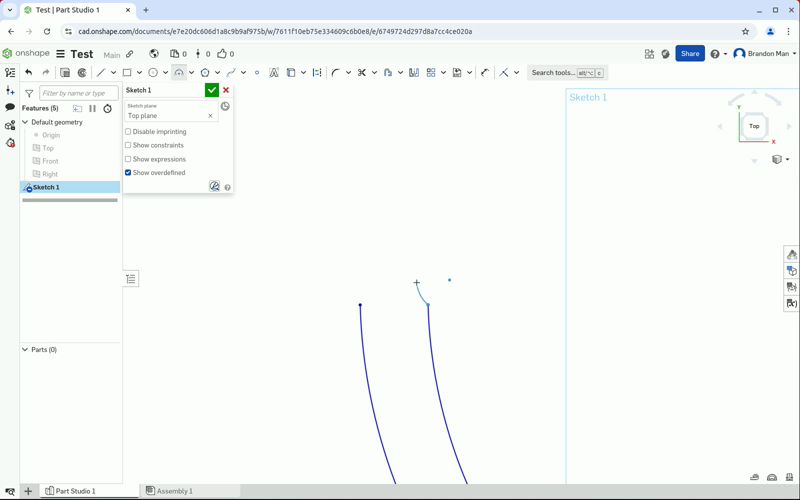
scroll(-6)
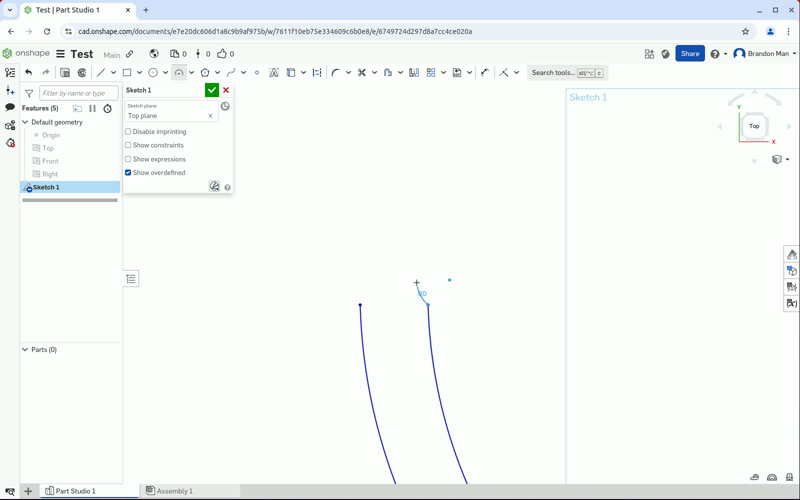
scroll(-6)
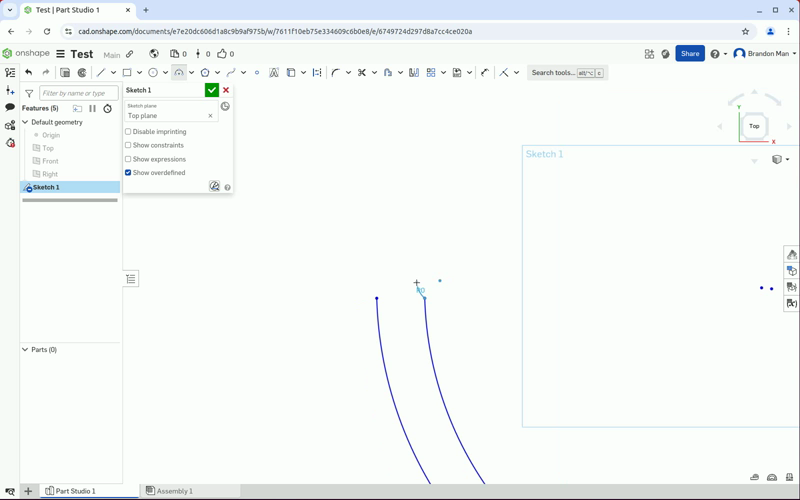
scroll(-6)
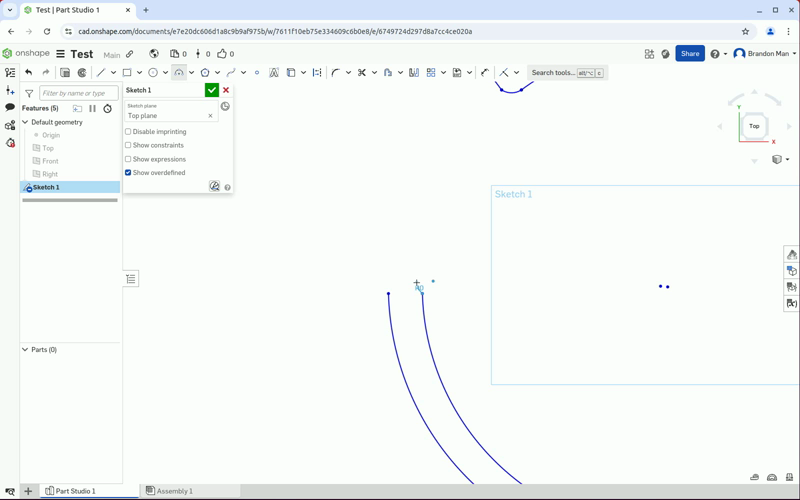
scroll(-6)
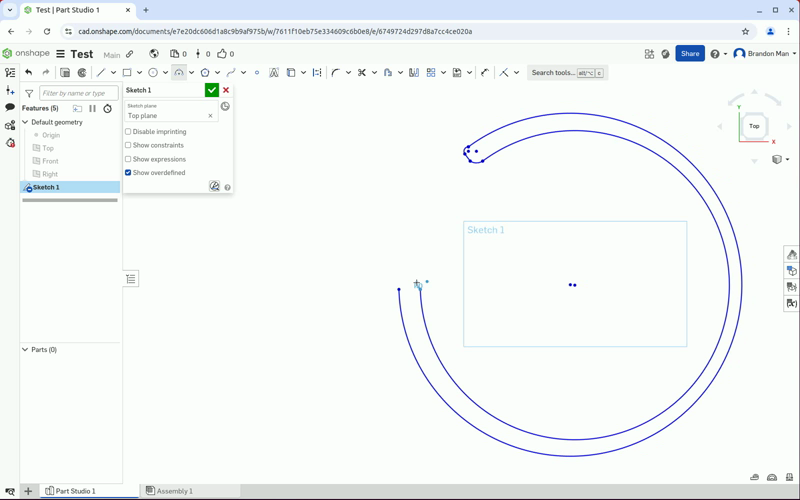
scroll(-6)
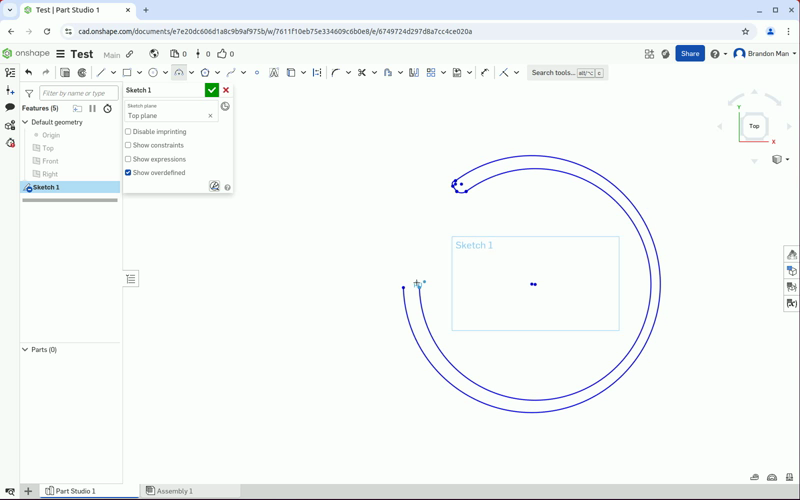
scroll(-6)
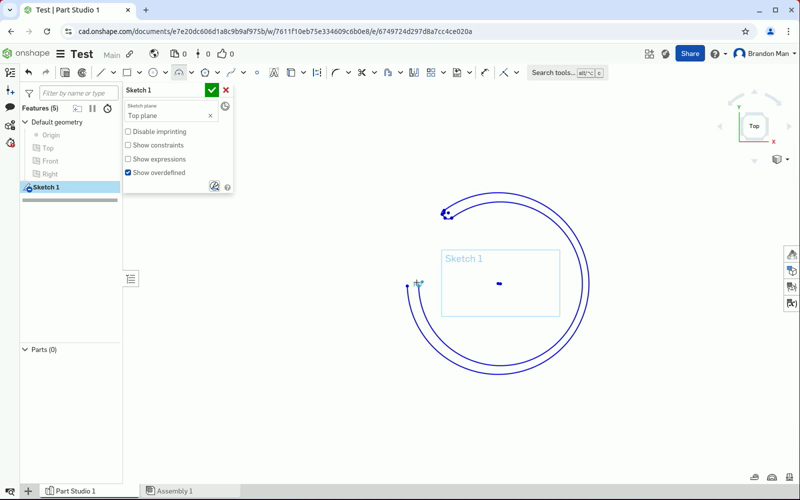
scroll(-6)
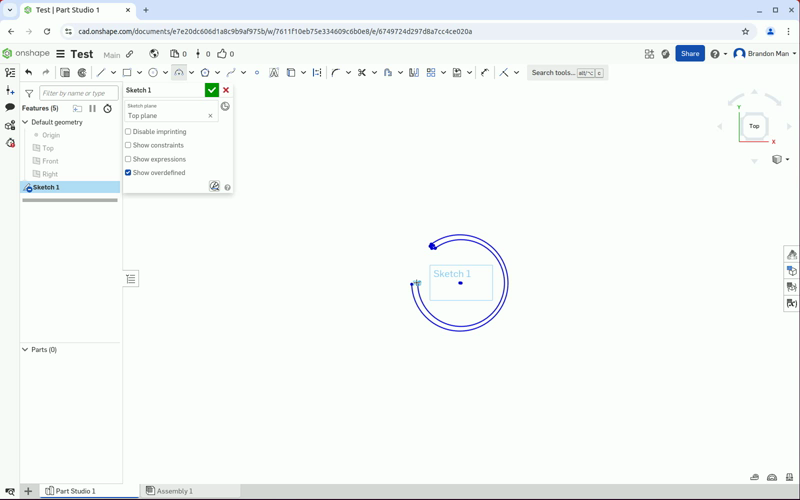
mouse_move(417, 282)
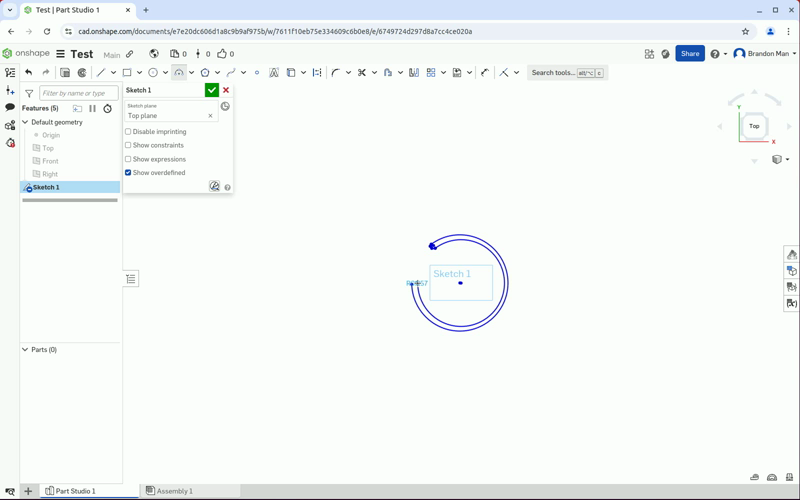
scroll(6)
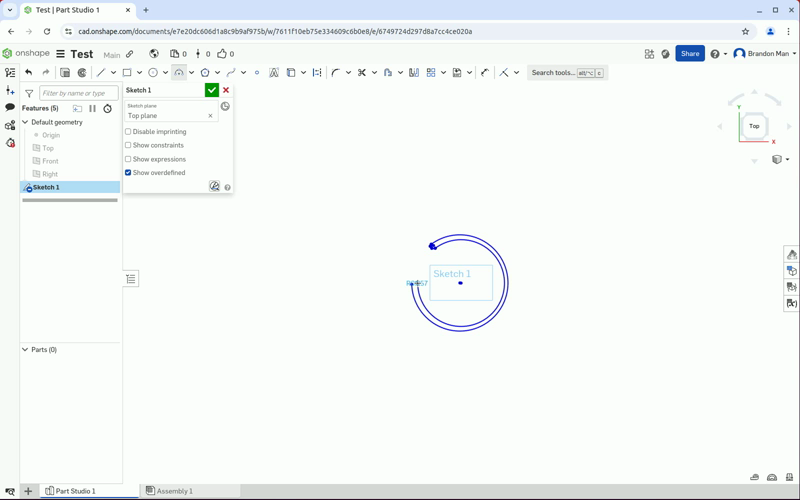
scroll(6)
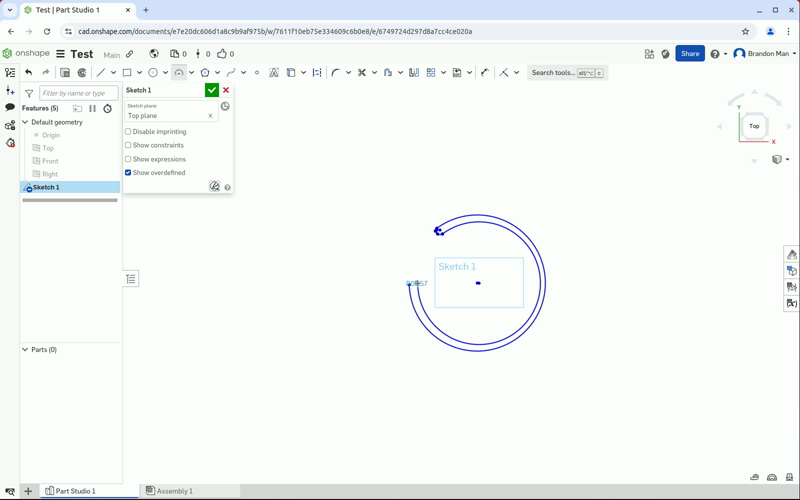
scroll(6)
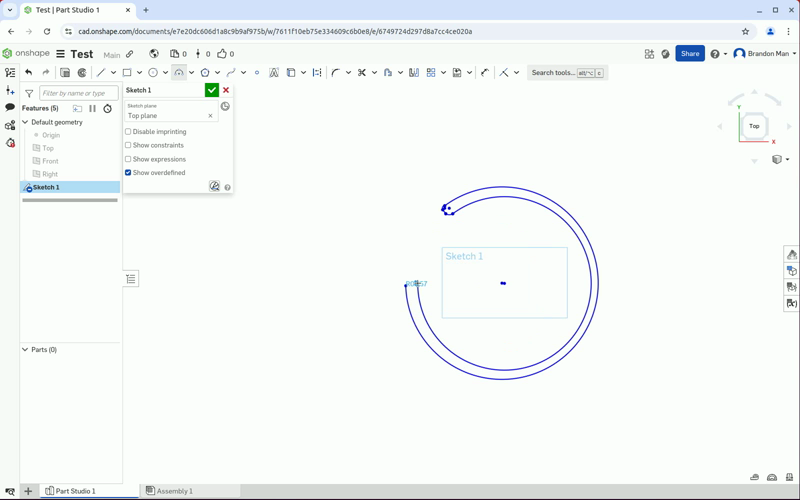
scroll(6)
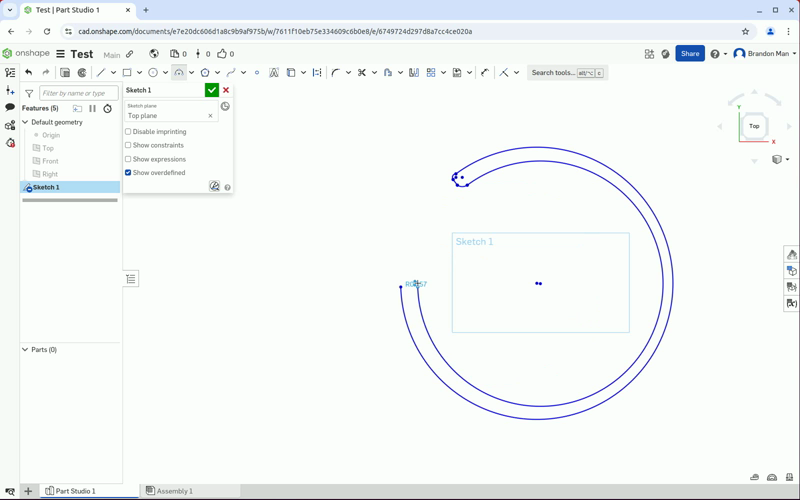
scroll(6)
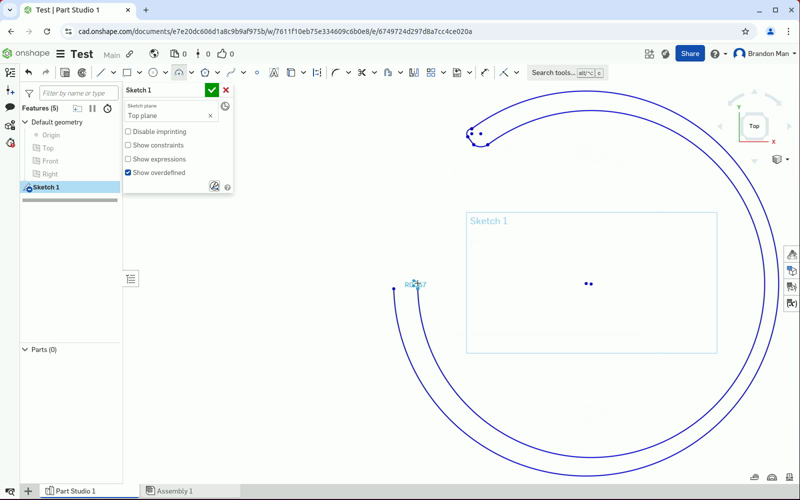
scroll(6)
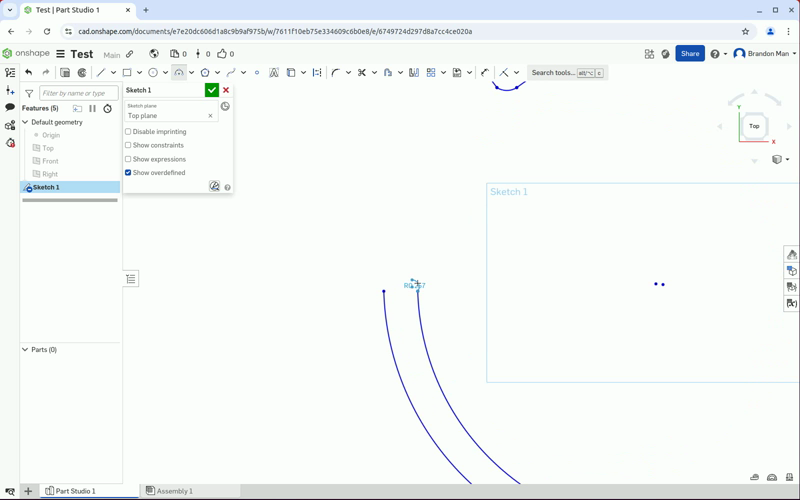
scroll(6)
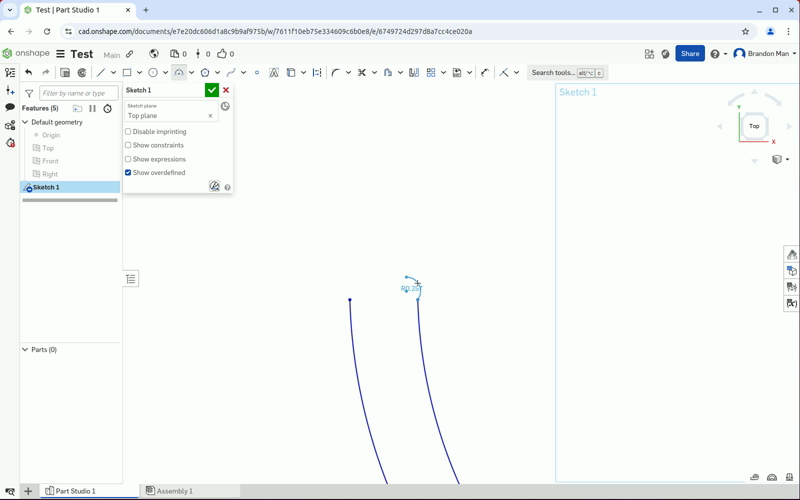
click(417, 282)
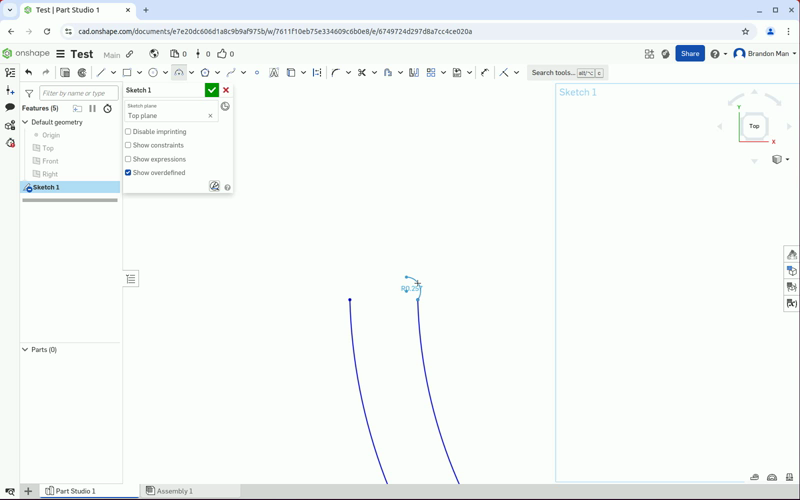
scroll(-6)
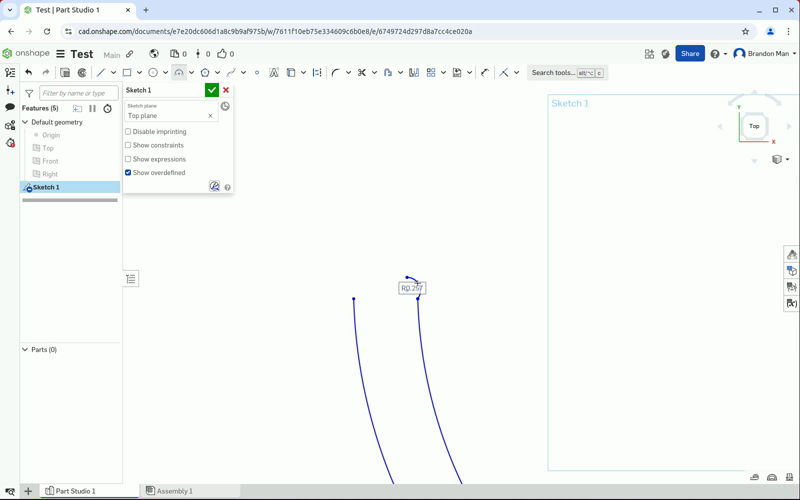
scroll(-6)
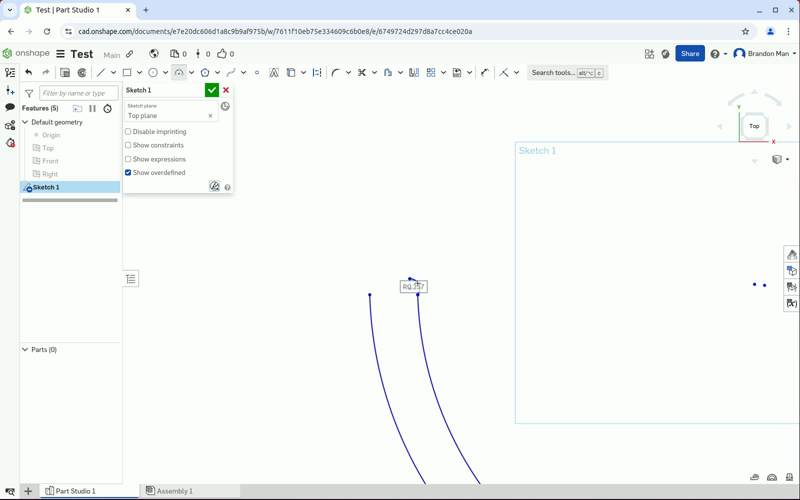
scroll(-6)
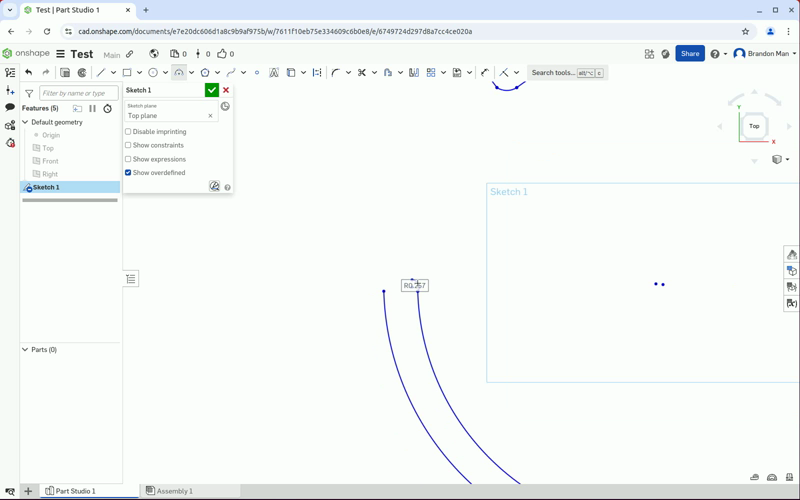
scroll(-6)
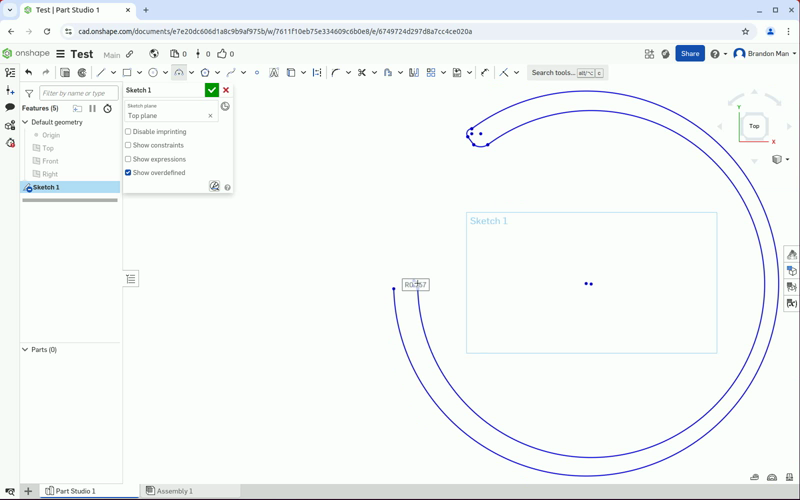
scroll(-6)
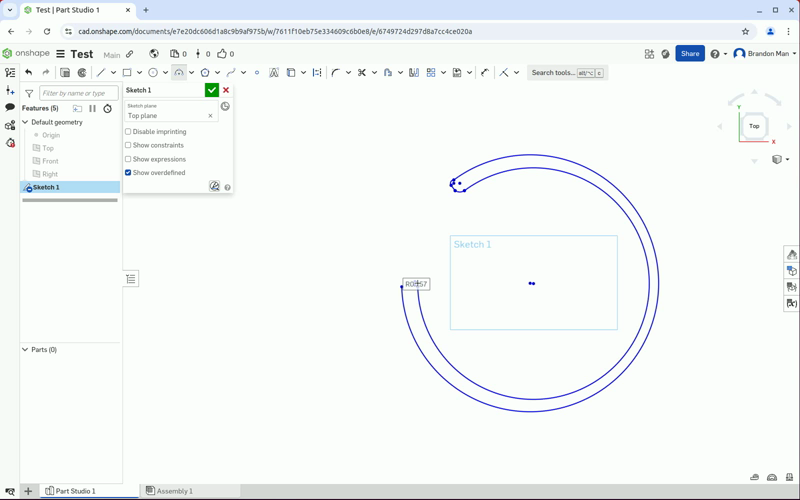
scroll(-6)
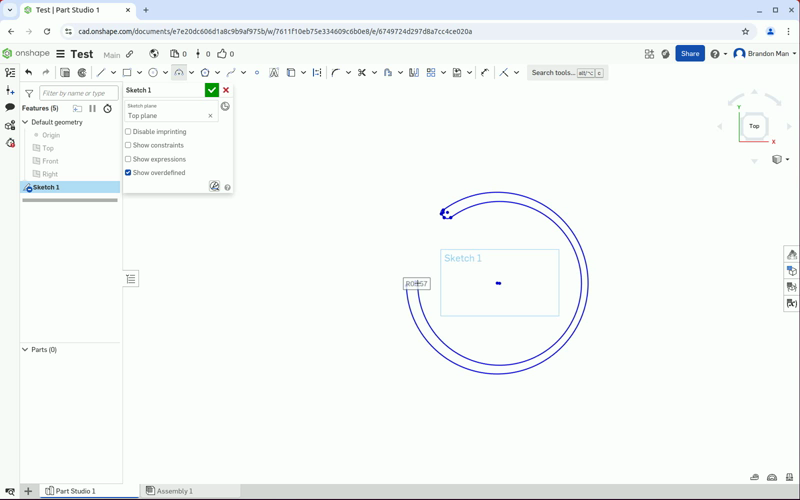
scroll(-6)
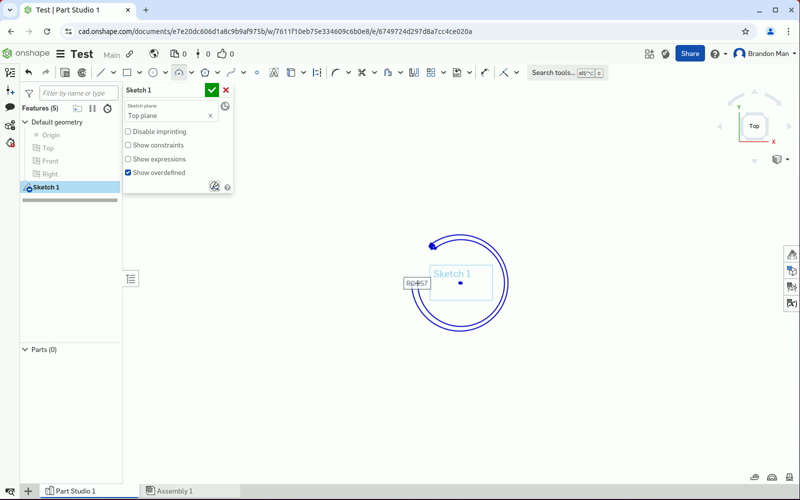
key_up(shift)
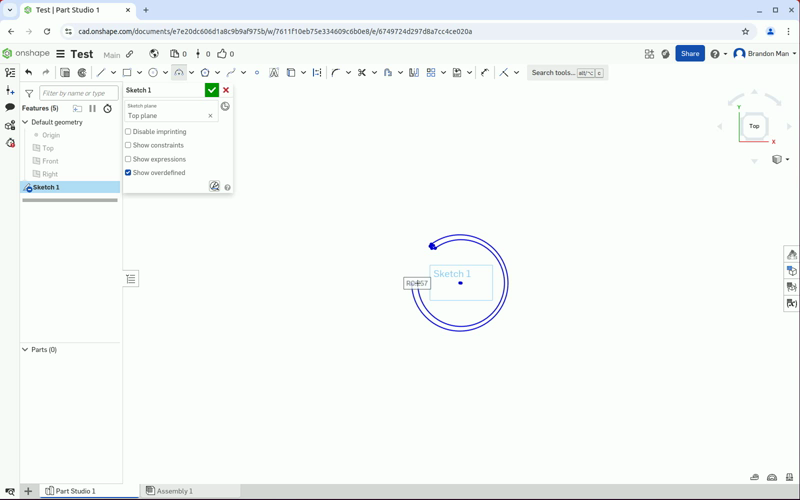
key(esc)
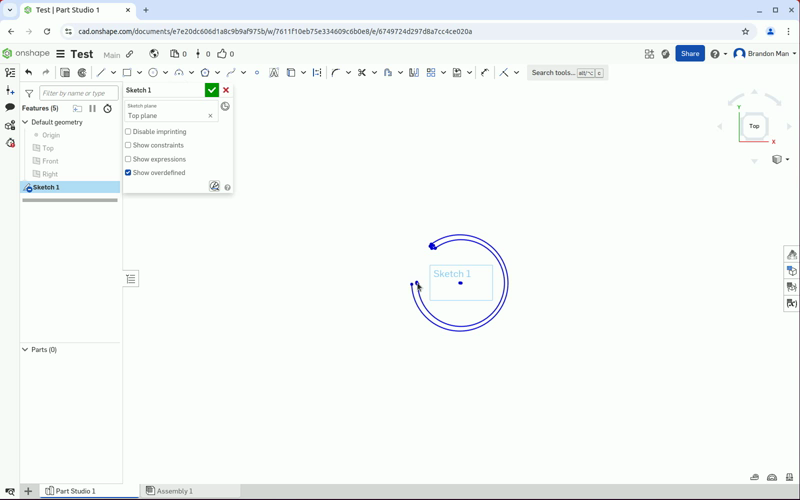
key(l)
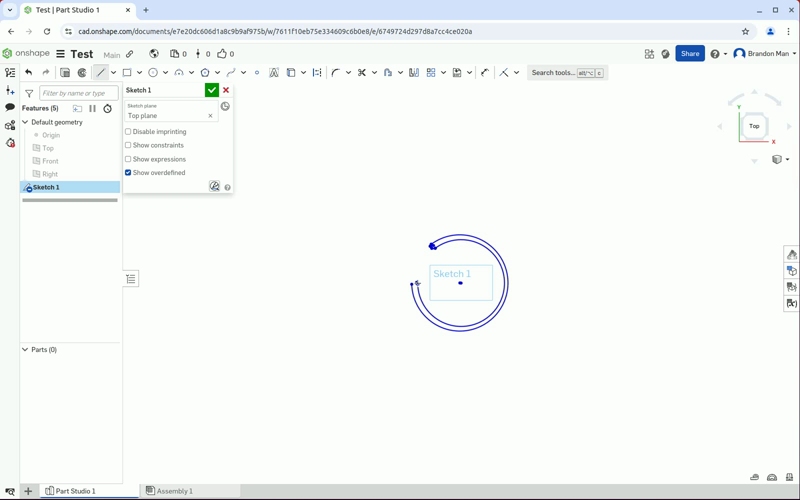
mouse_move(416, 282)
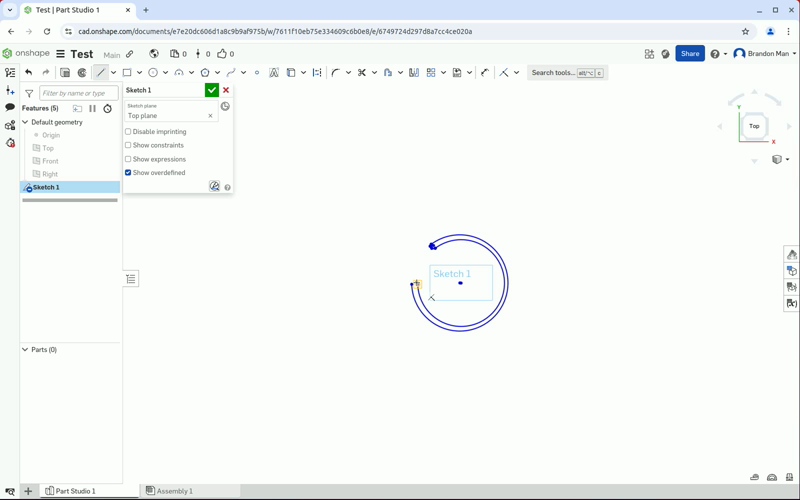
scroll(6)
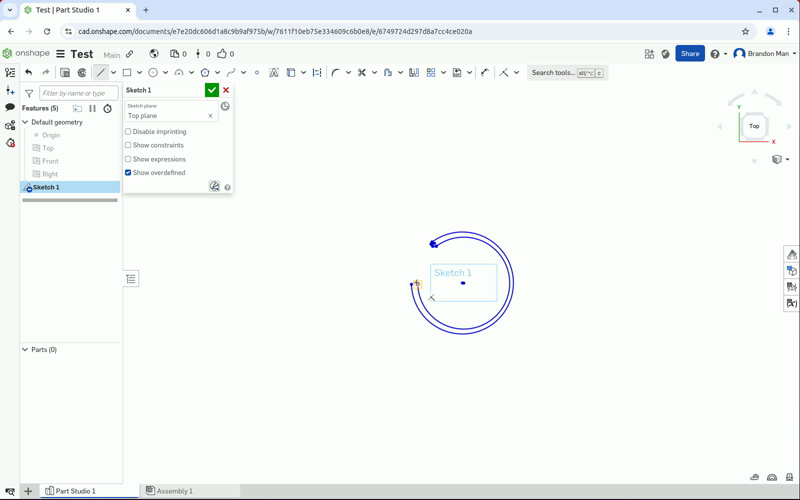
scroll(6)
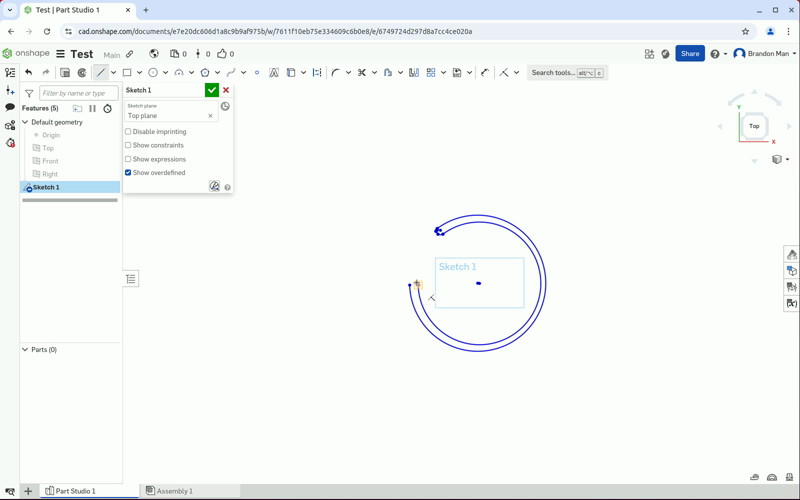
scroll(6)
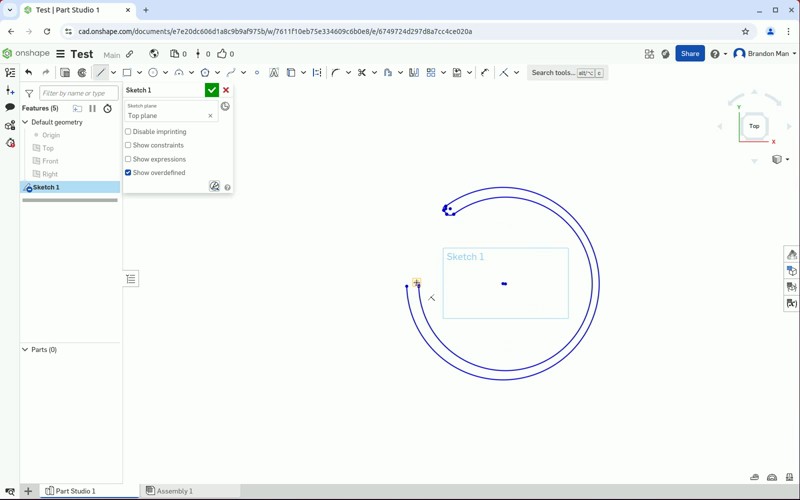
scroll(6)
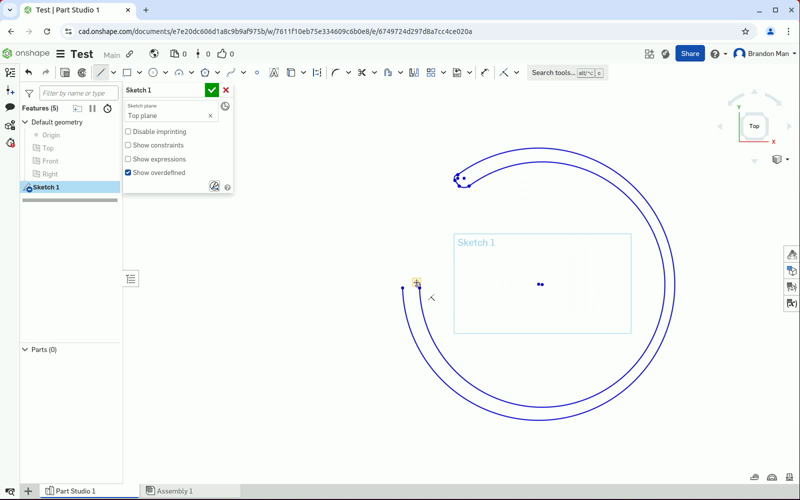
scroll(6)
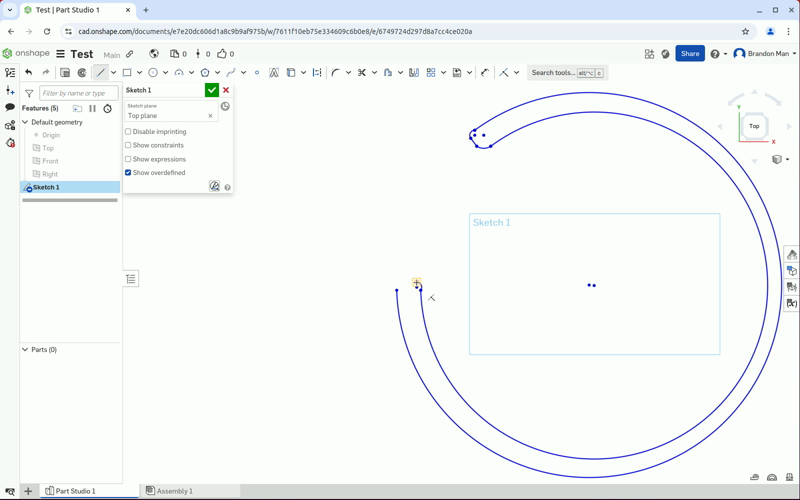
scroll(6)
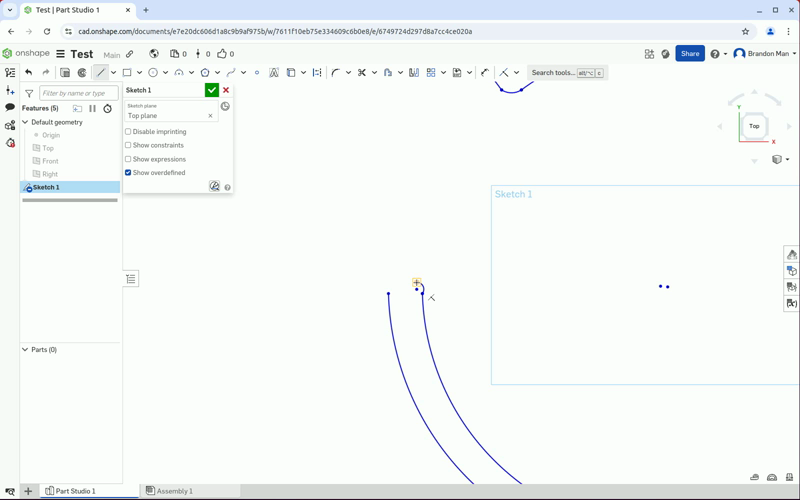
scroll(6)
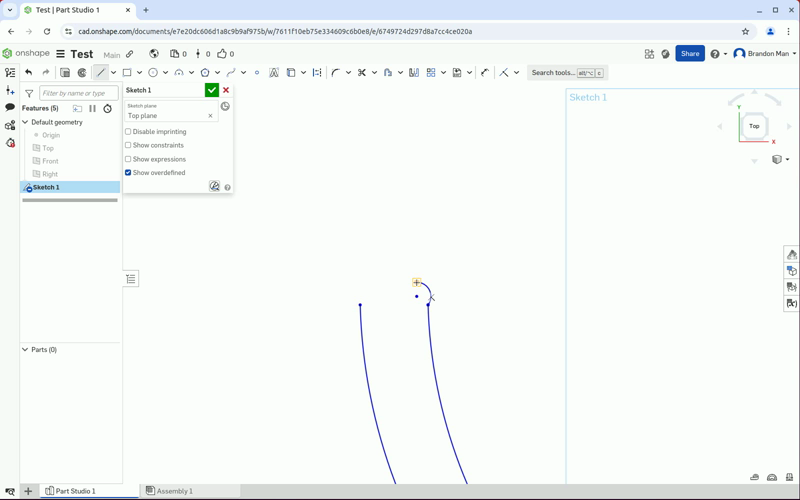
click(416, 282)
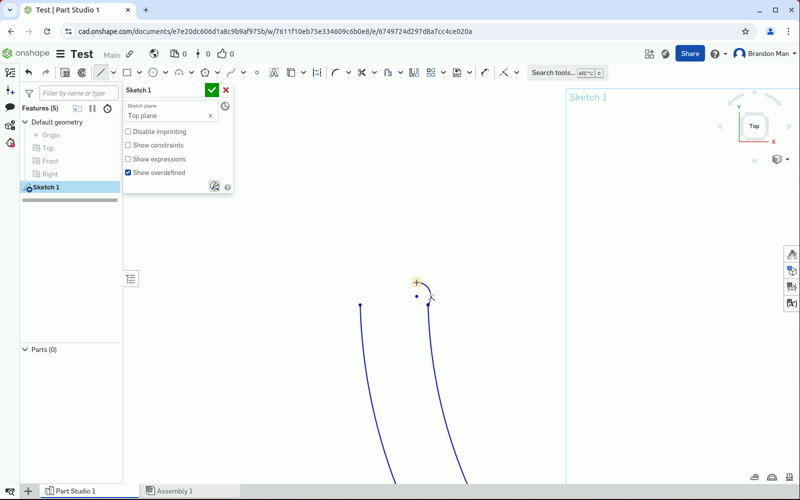
scroll(-6)
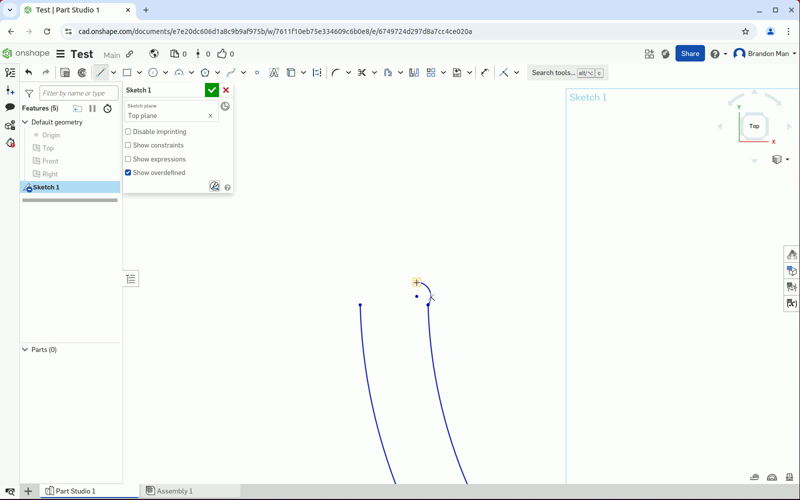
scroll(-6)
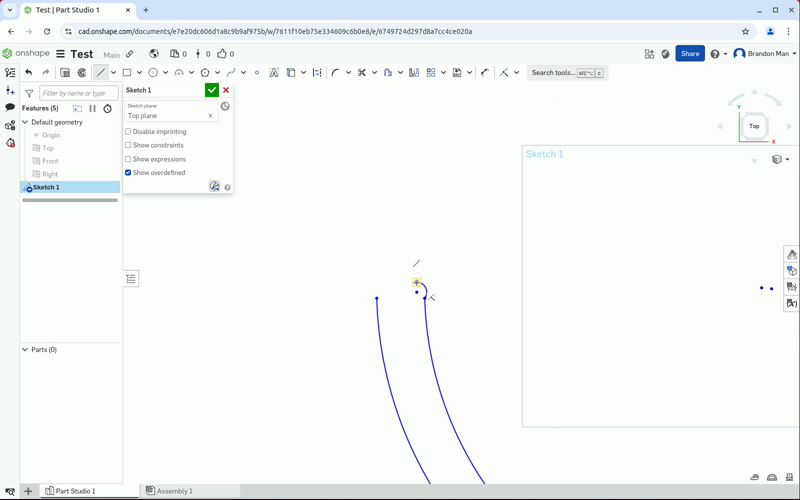
scroll(-6)
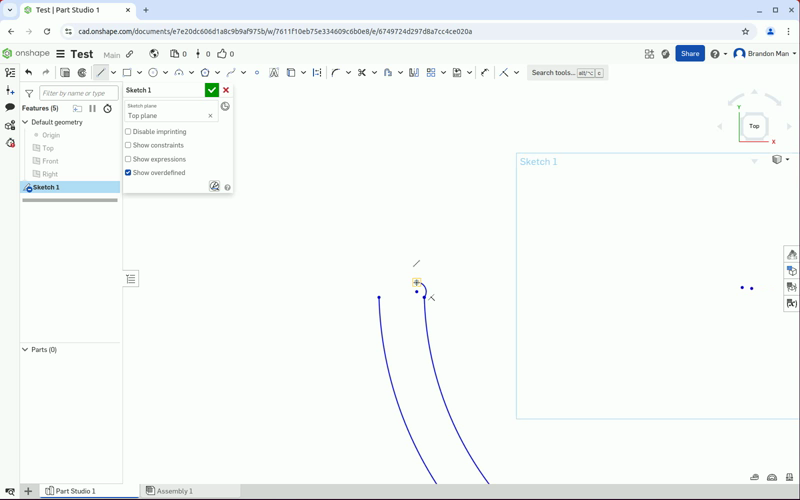
scroll(-6)
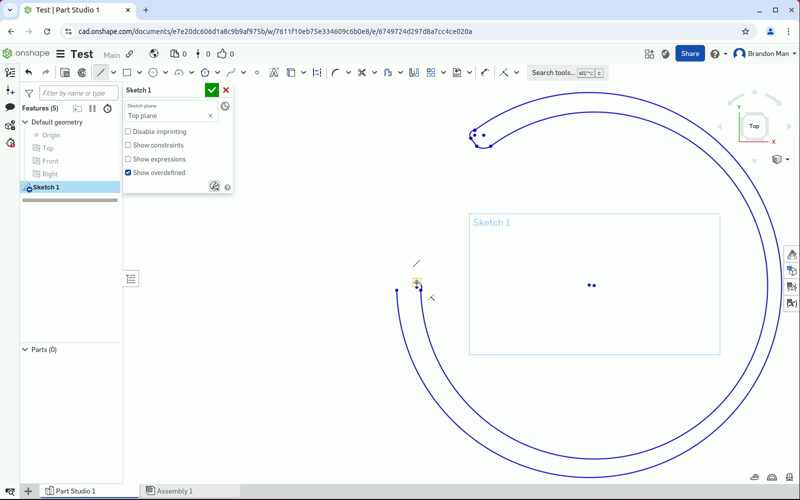
scroll(-6)
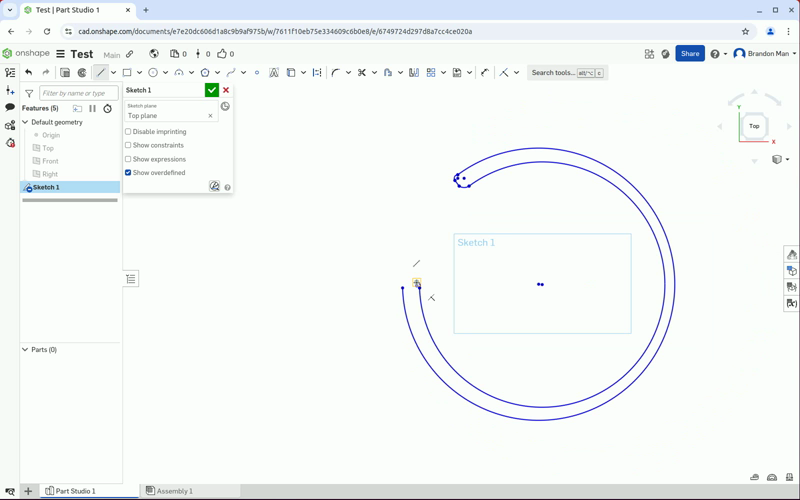
scroll(-6)
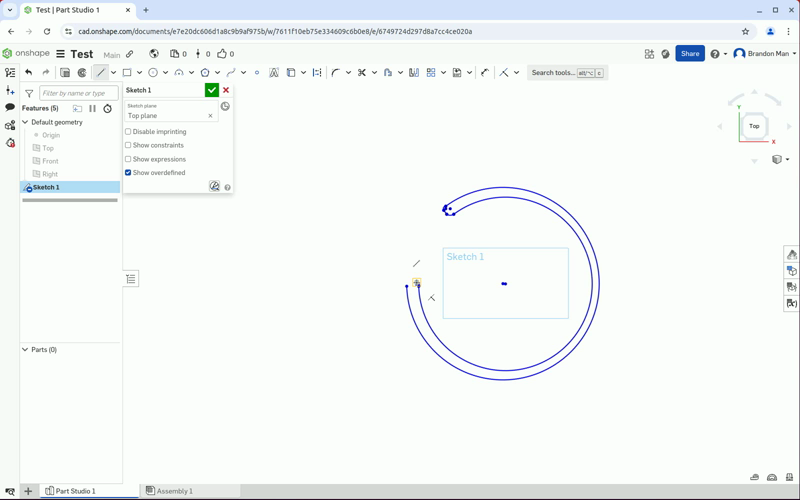
scroll(-6)
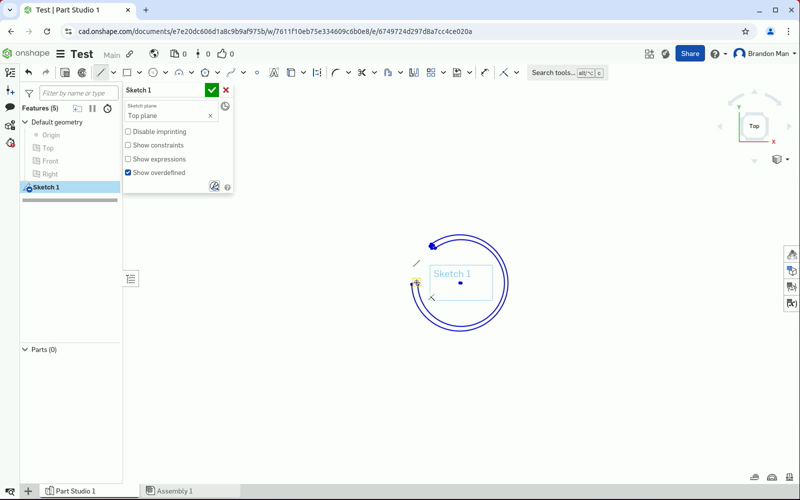
key_down(shift)
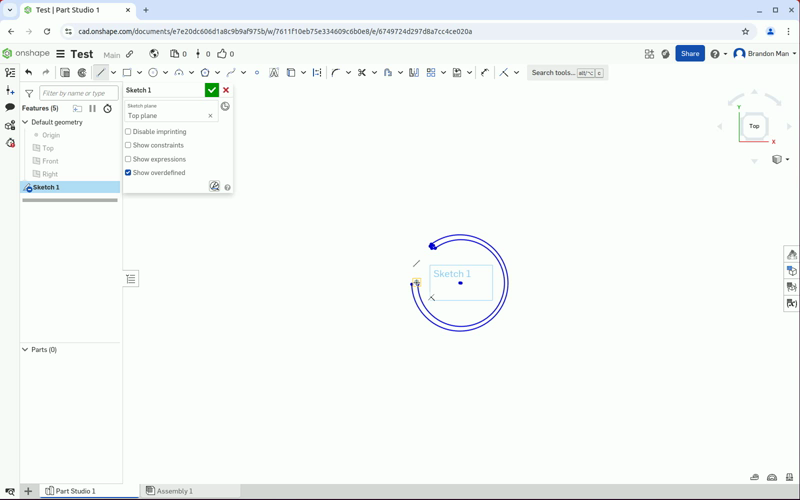
mouse_move(446, 282)
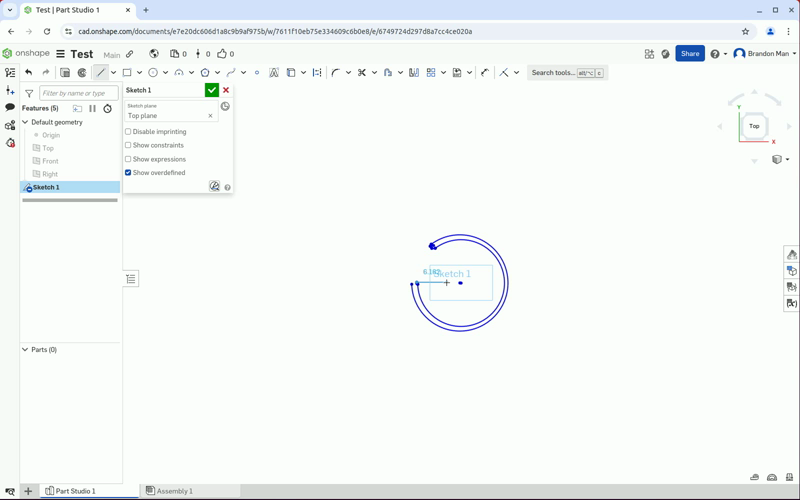
mouse_move(412, 282)
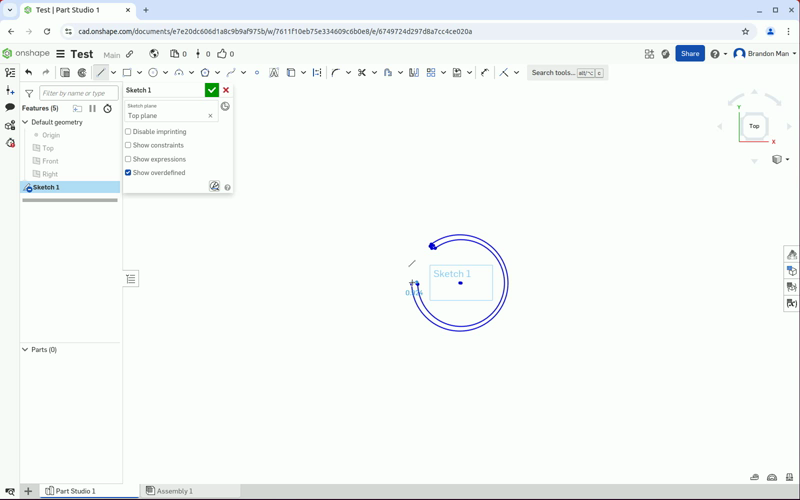
scroll(6)
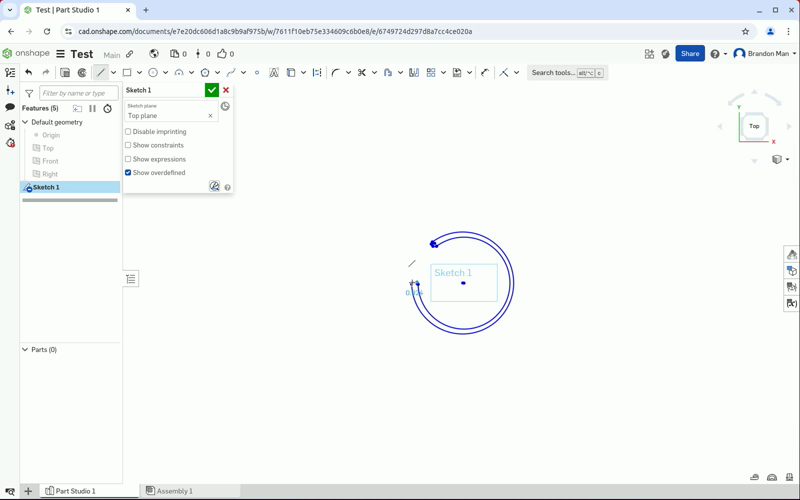
scroll(6)
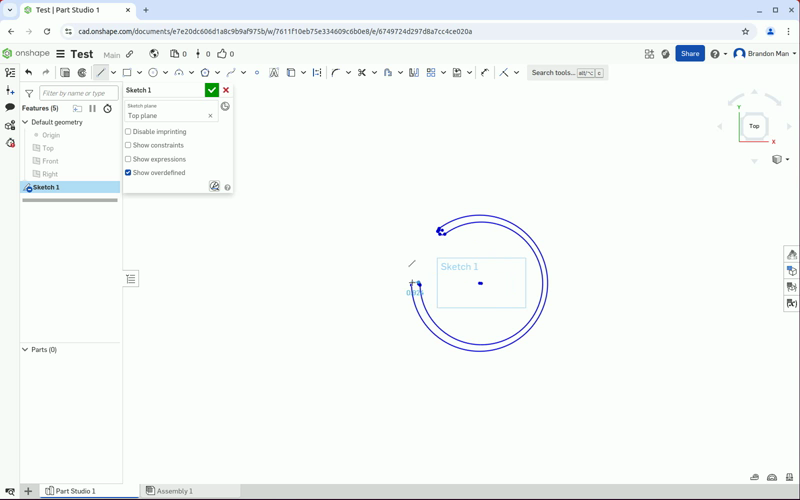
scroll(6)
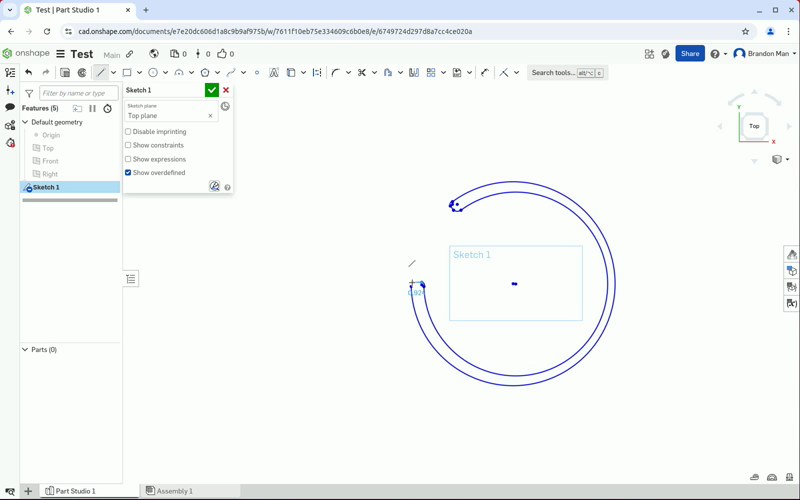
scroll(6)
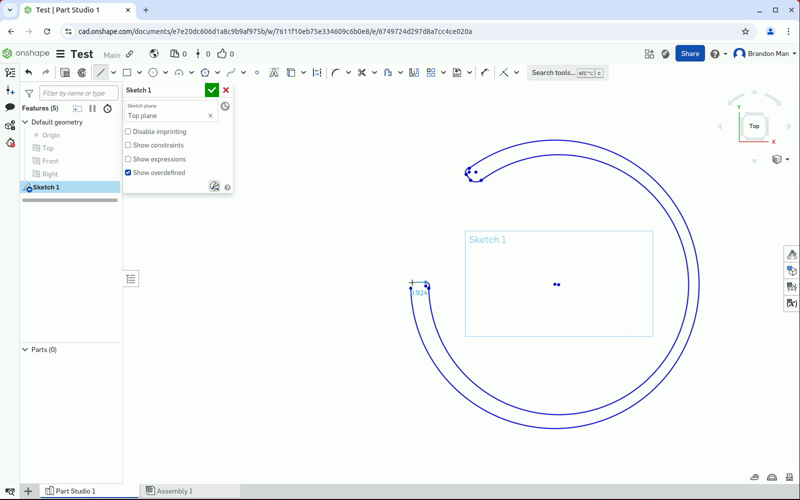
scroll(6)
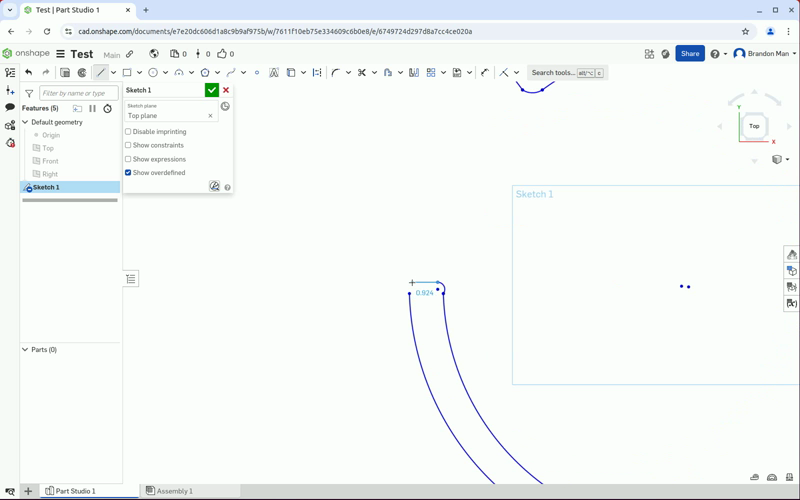
scroll(6)
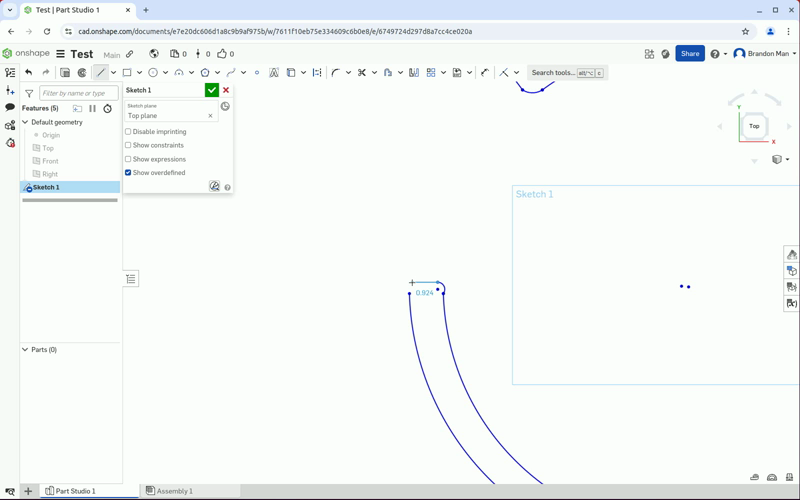
scroll(6)
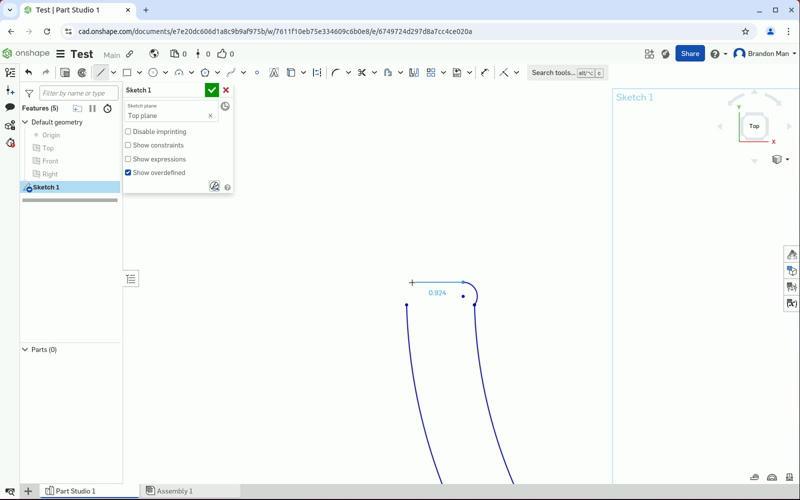
click(412, 282)
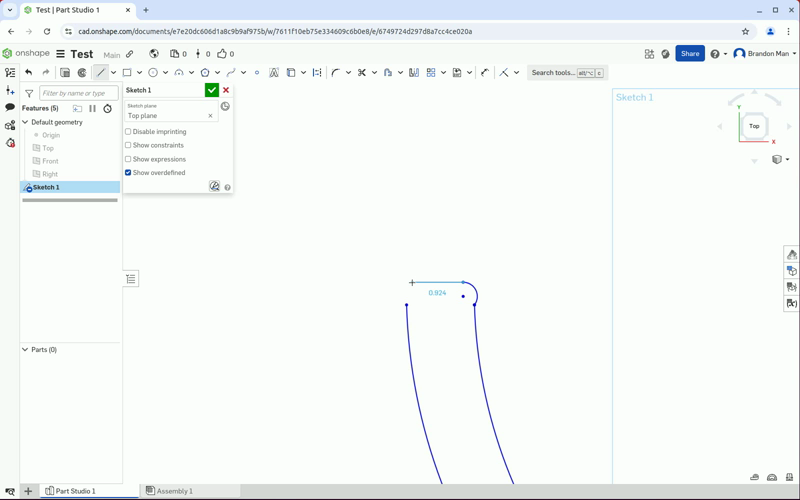
scroll(-6)
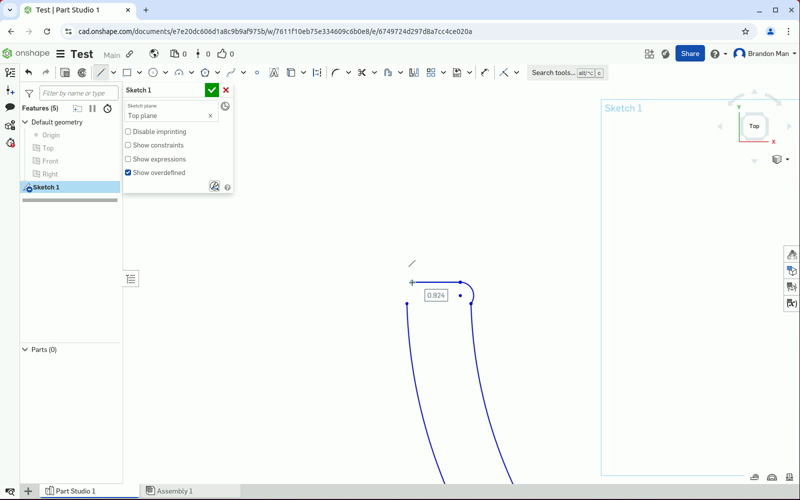
scroll(-6)
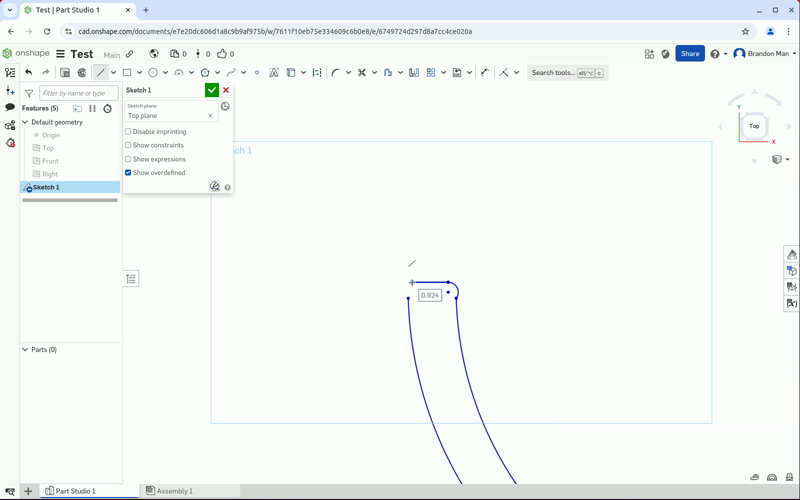
scroll(-6)
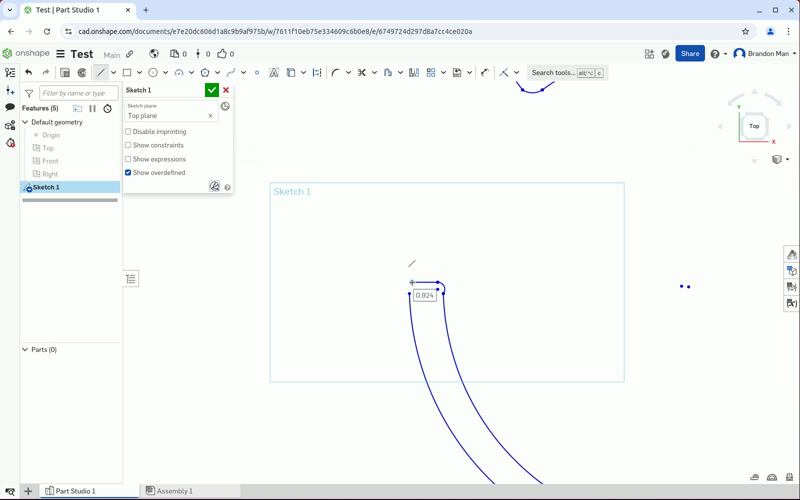
scroll(-6)
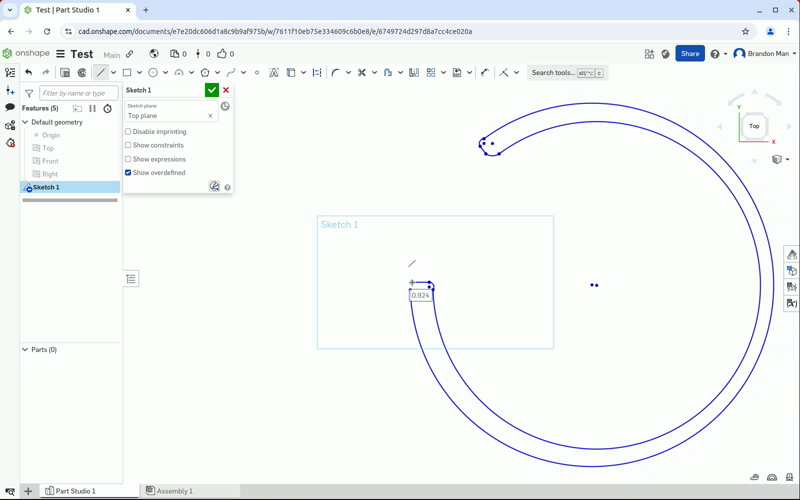
scroll(-6)
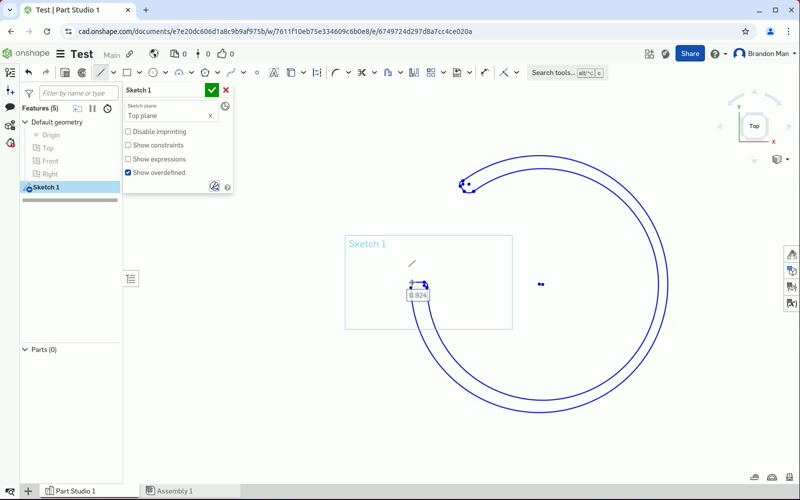
scroll(-6)
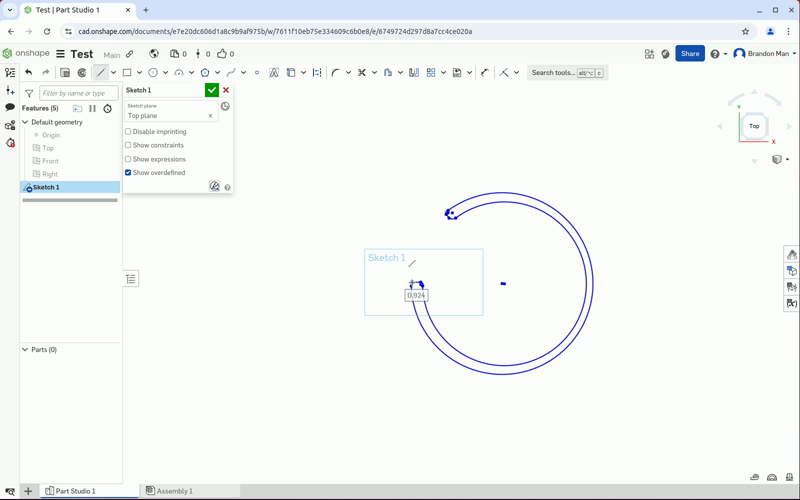
scroll(-6)
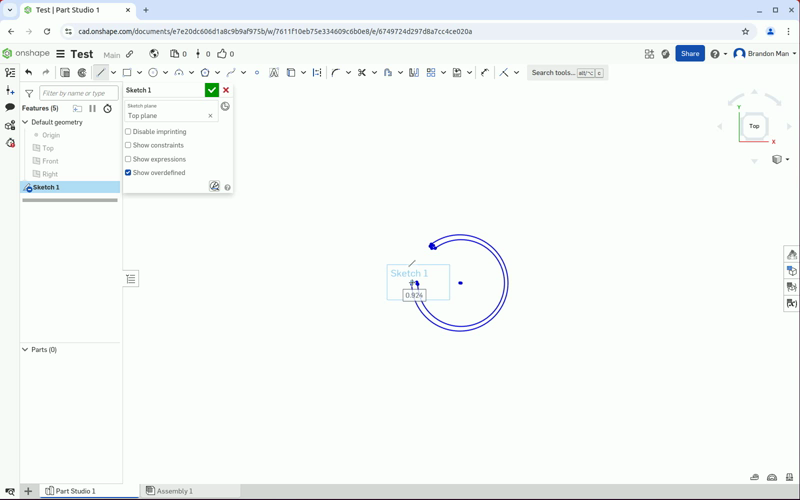
key_up(shift)
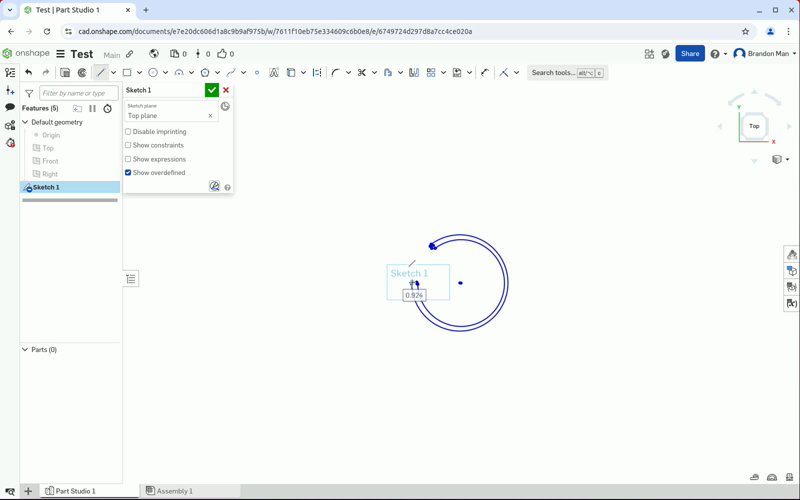
key(esc)
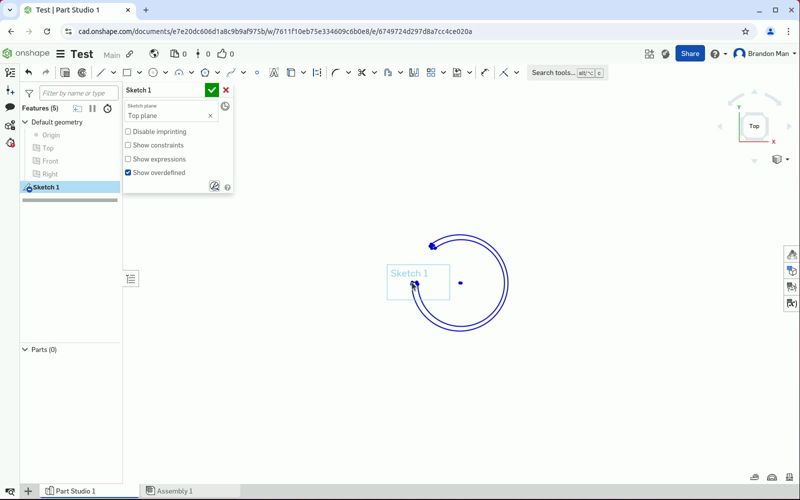
key(a)
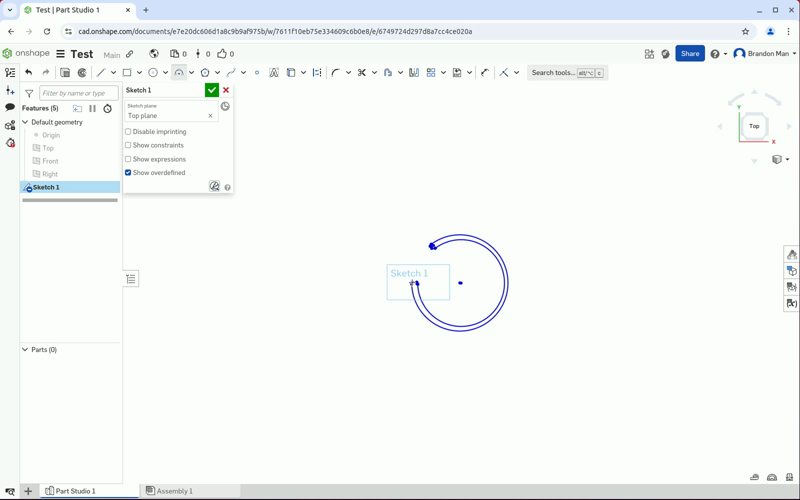
mouse_move(412, 282)
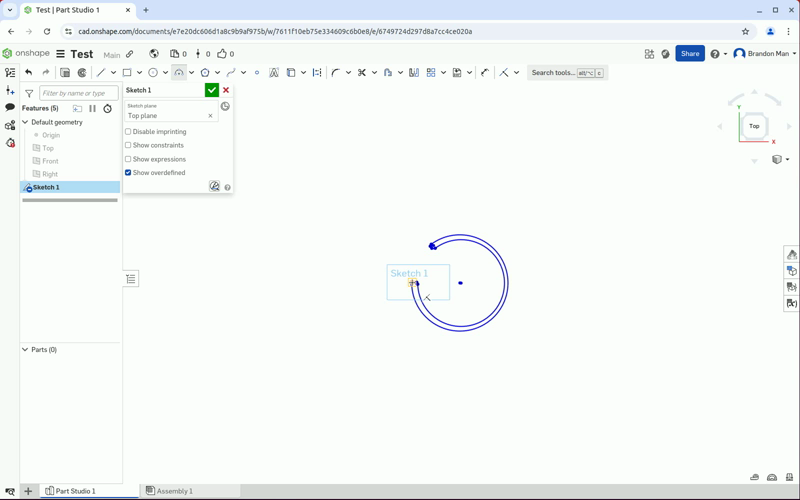
scroll(6)
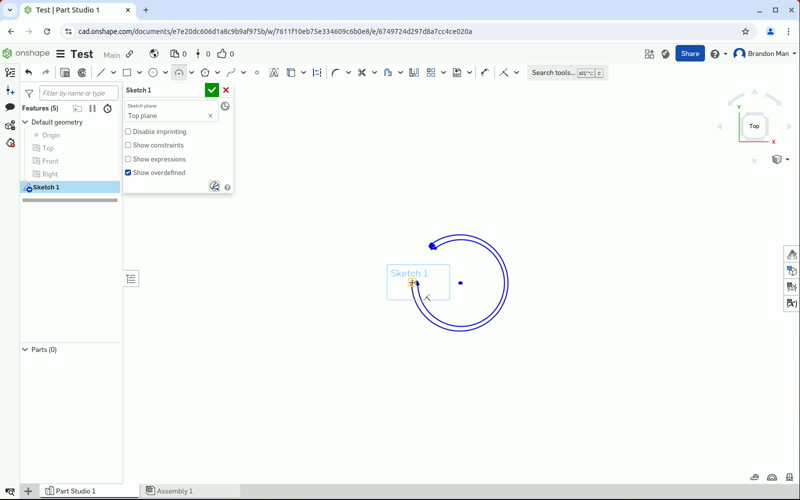
scroll(6)
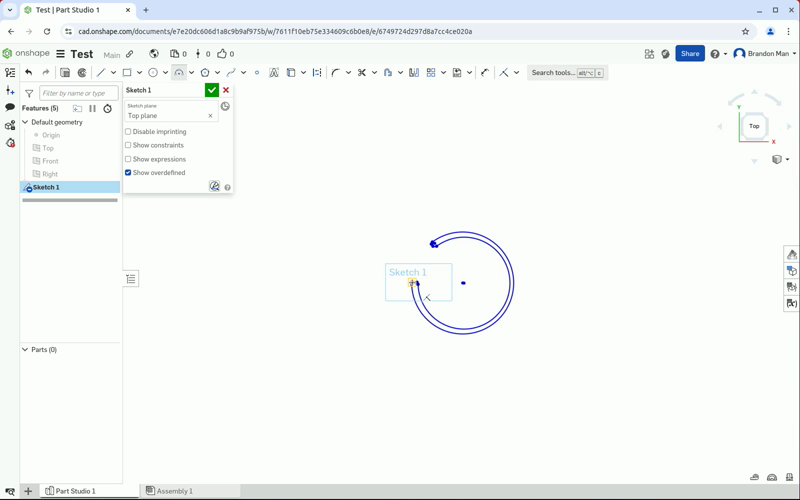
scroll(6)
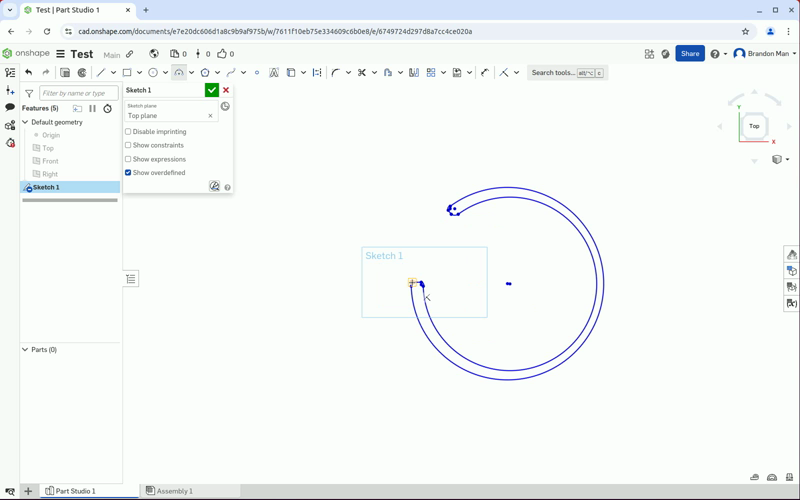
scroll(6)
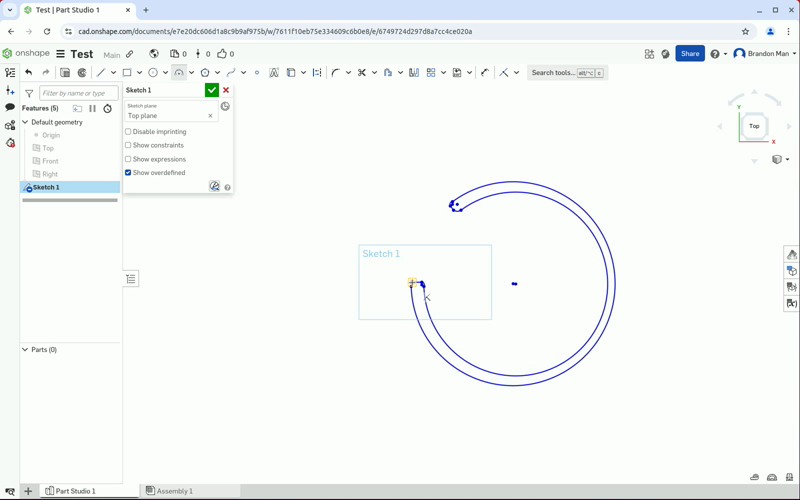
scroll(6)
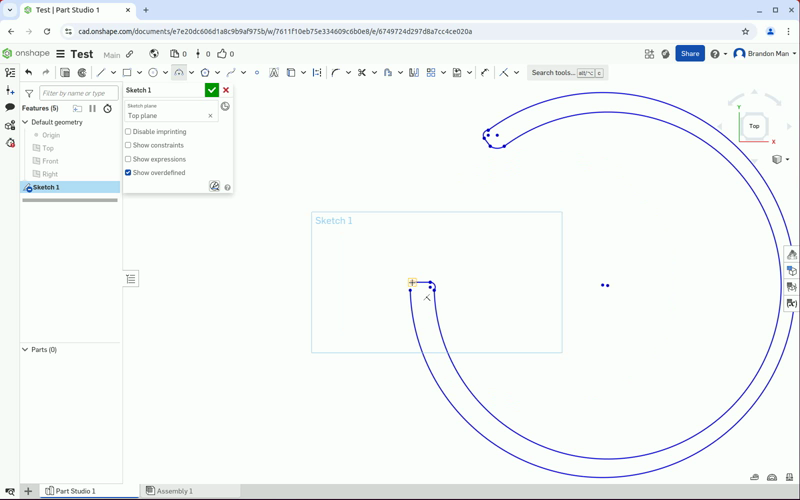
scroll(6)
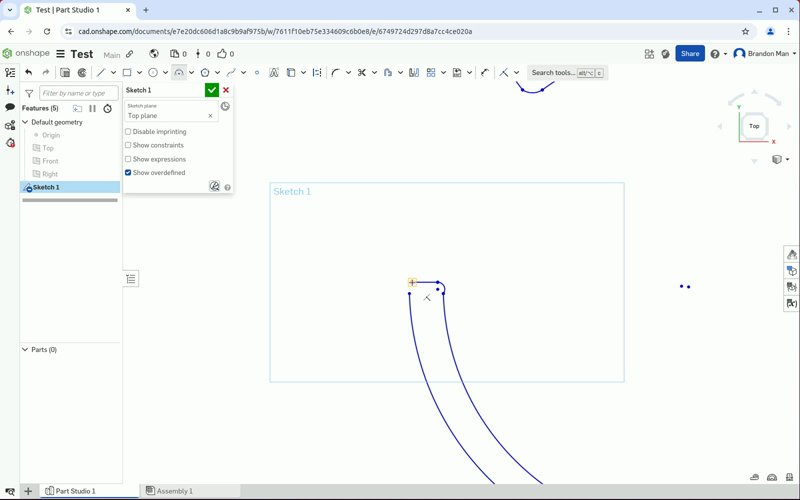
scroll(6)
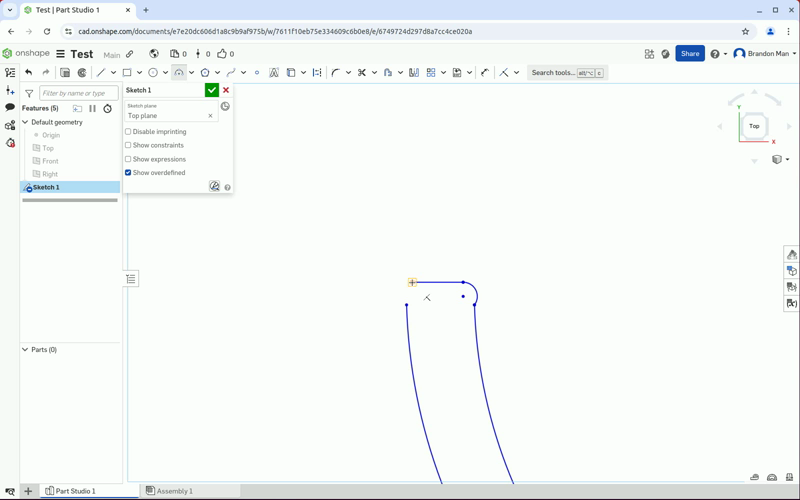
click(412, 282)
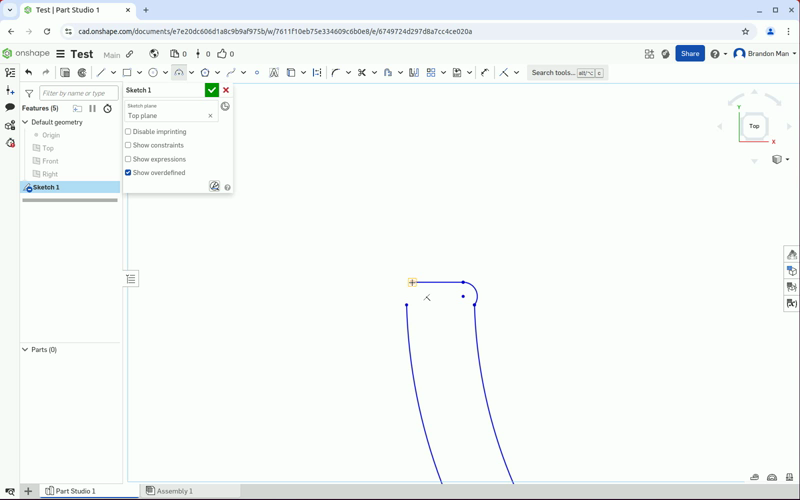
scroll(-6)
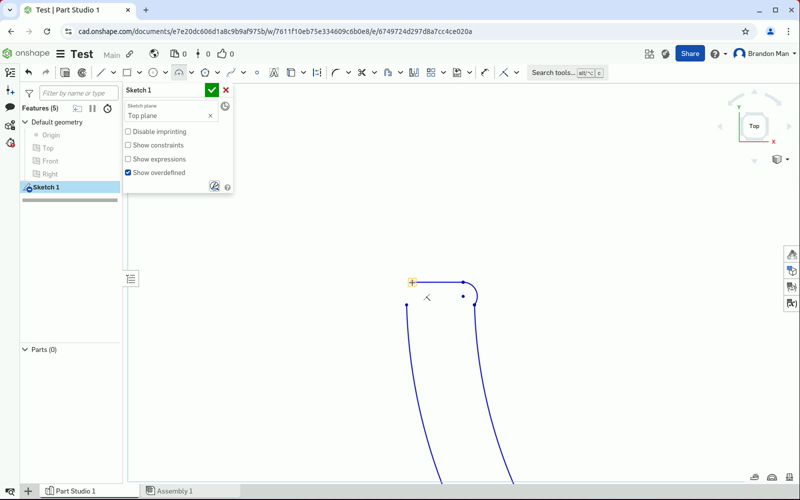
scroll(-6)
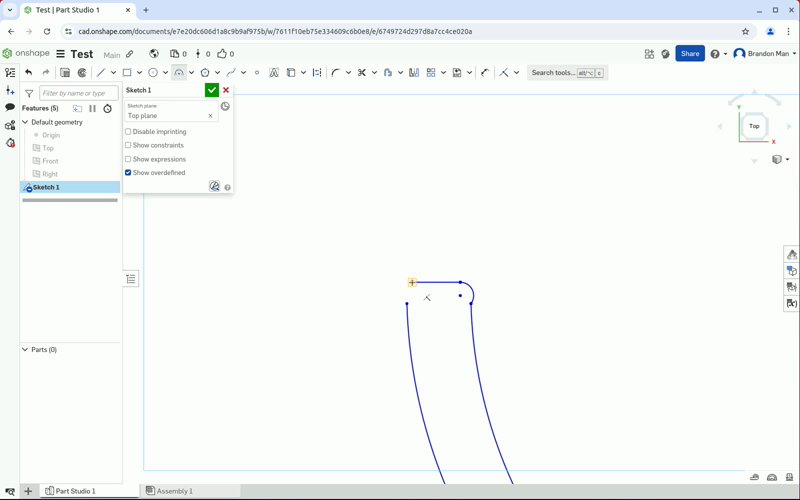
scroll(-6)
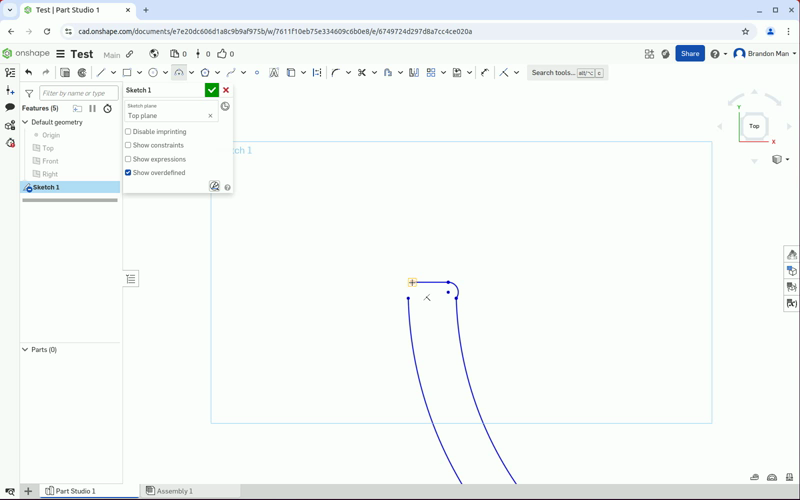
scroll(-6)
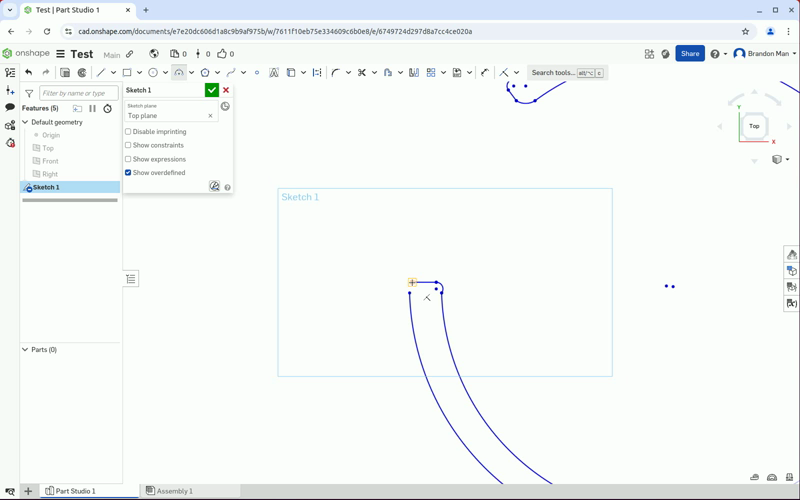
scroll(-6)
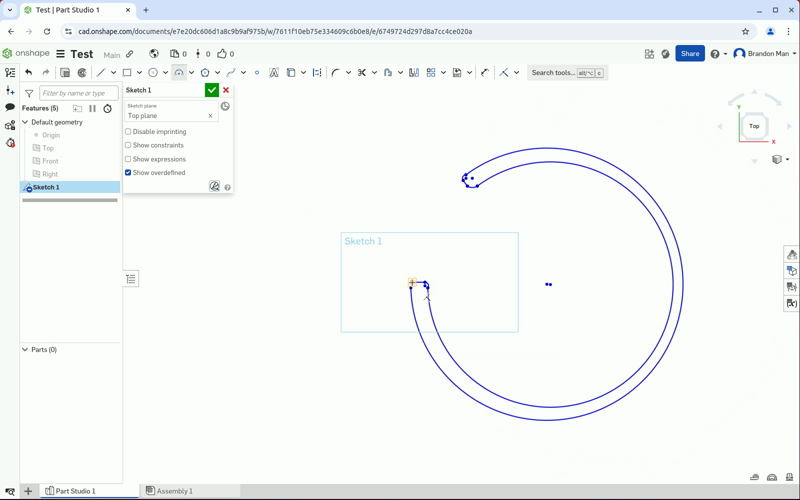
scroll(-6)
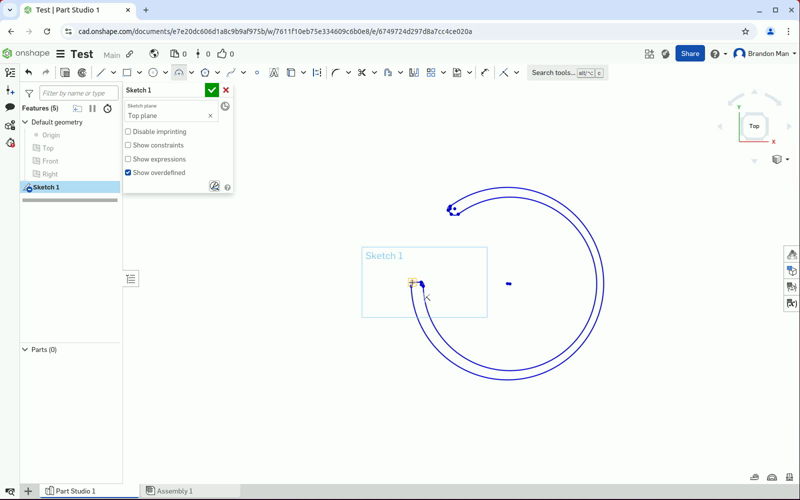
scroll(-6)
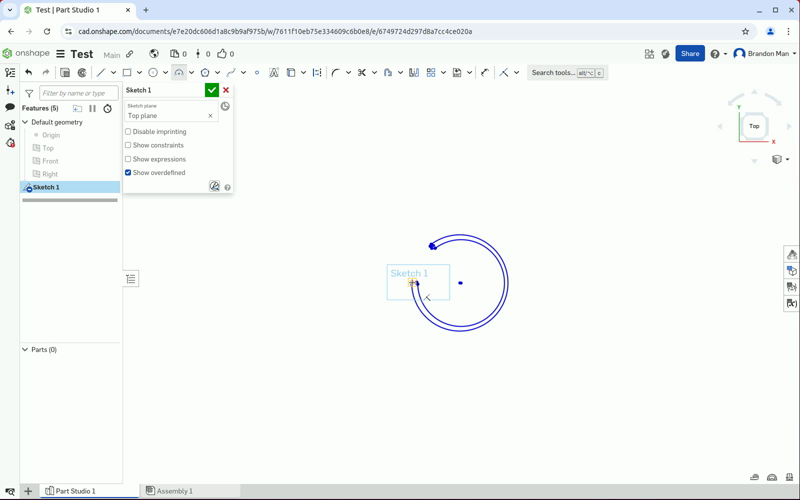
mouse_move(411, 284)
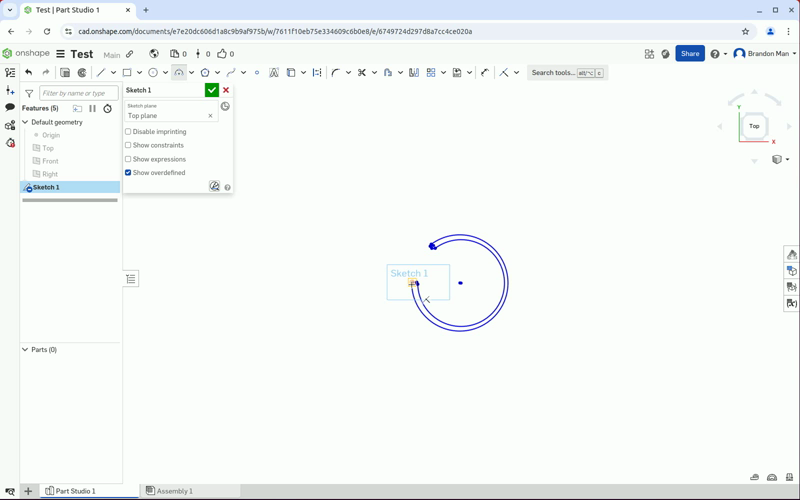
scroll(6)
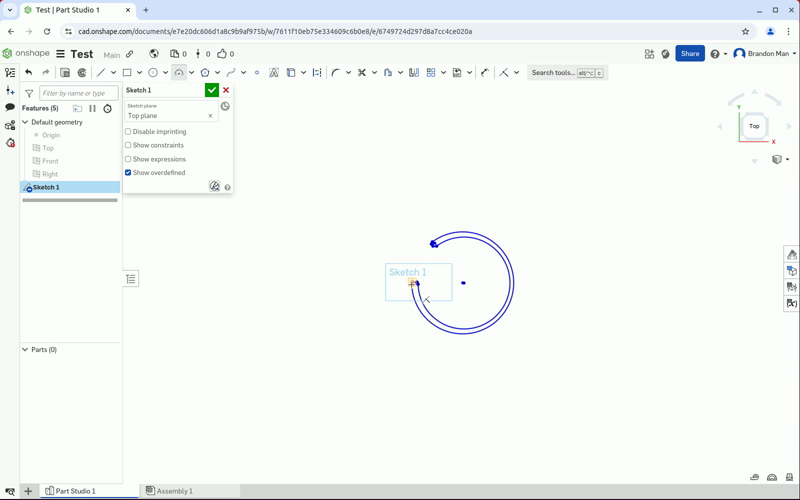
scroll(6)
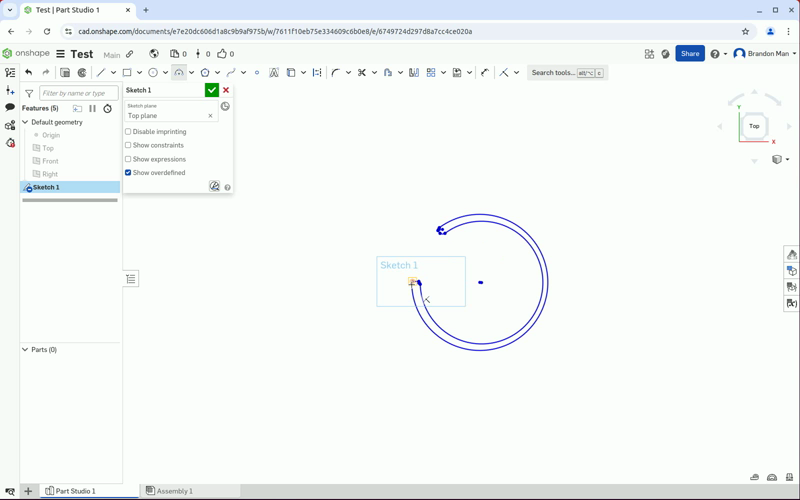
scroll(6)
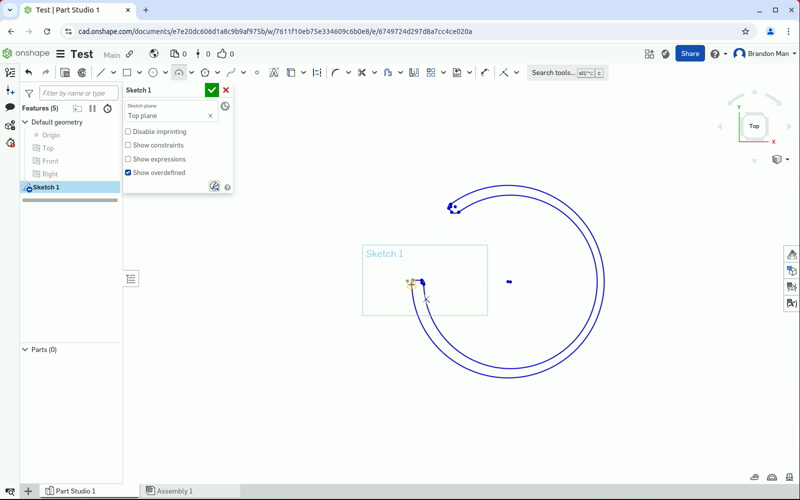
scroll(6)
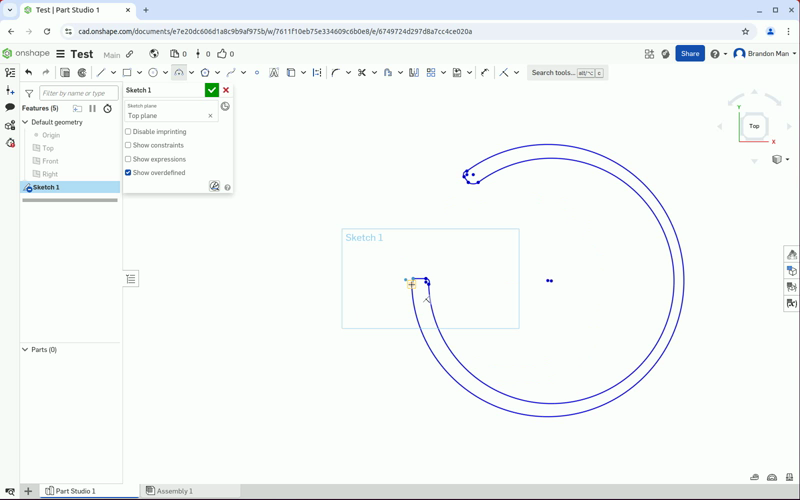
scroll(6)
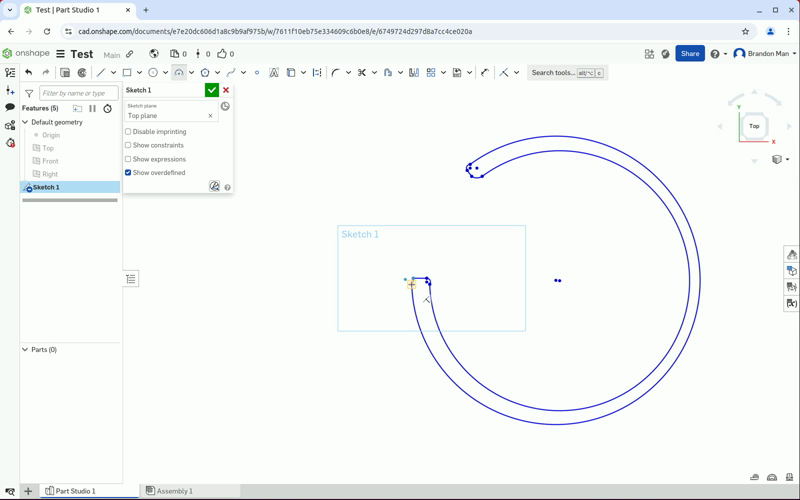
scroll(6)
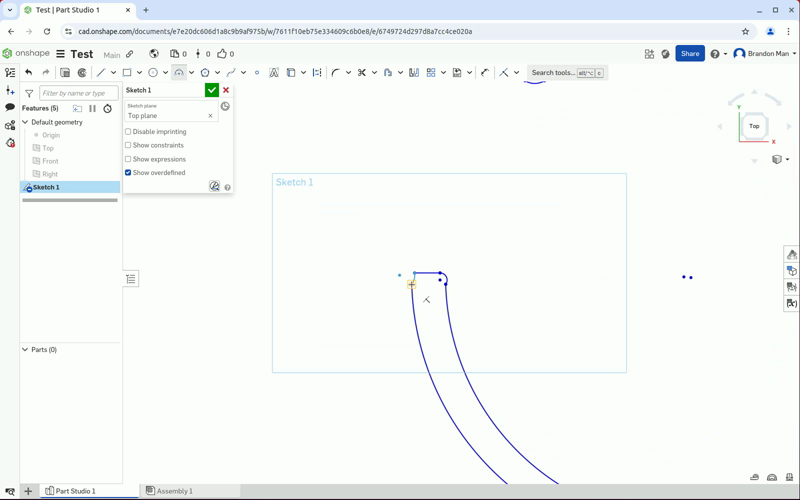
scroll(6)
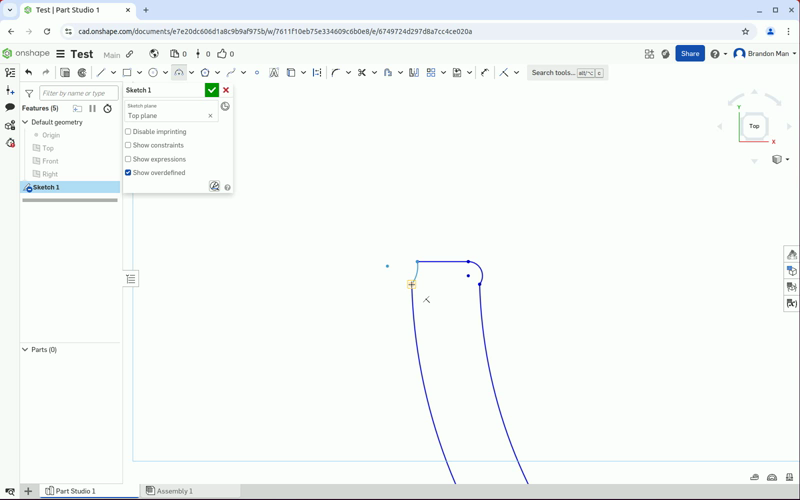
click(411, 284)
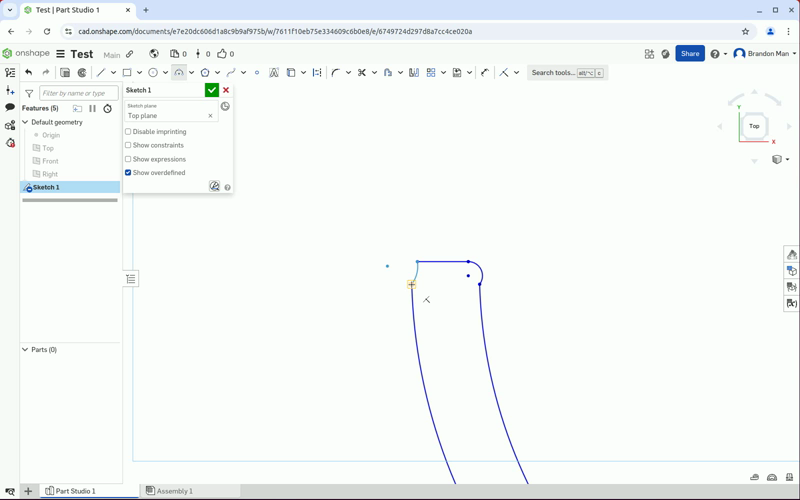
scroll(-6)
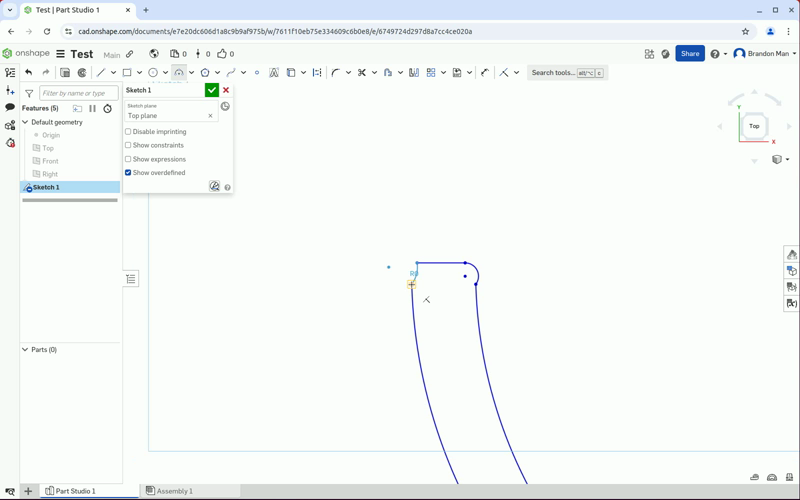
scroll(-6)
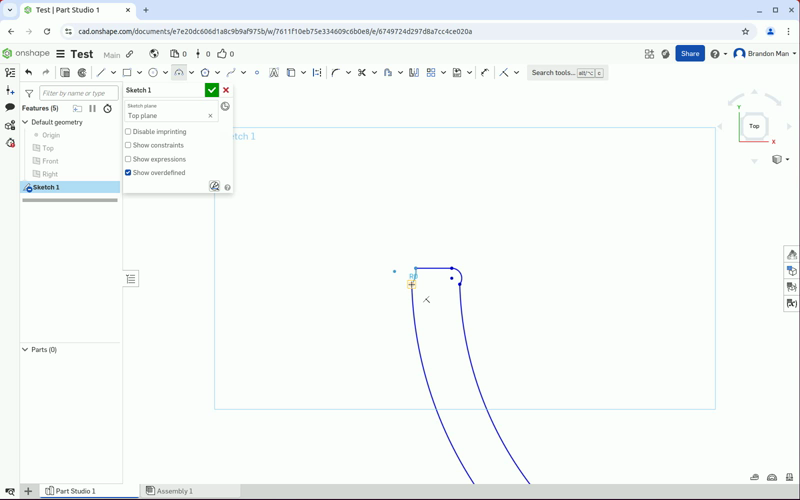
scroll(-6)
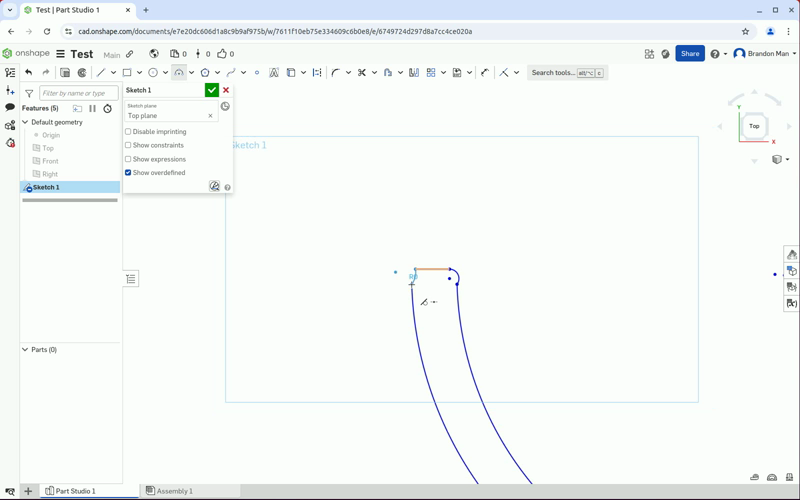
scroll(-6)
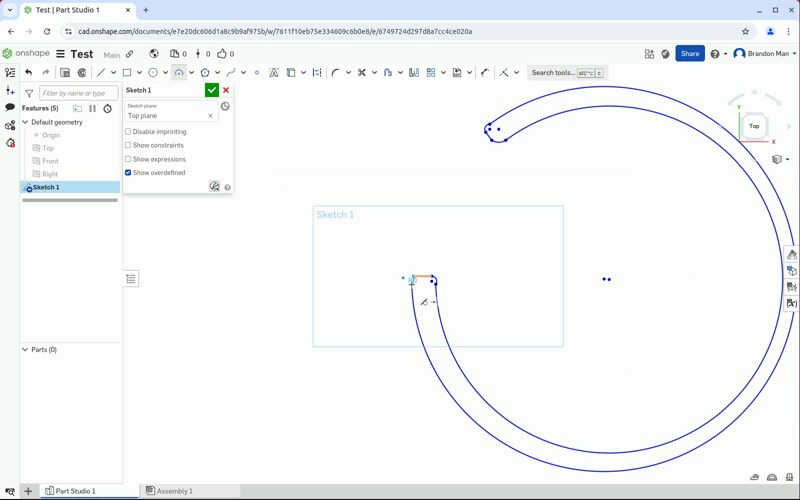
scroll(-6)
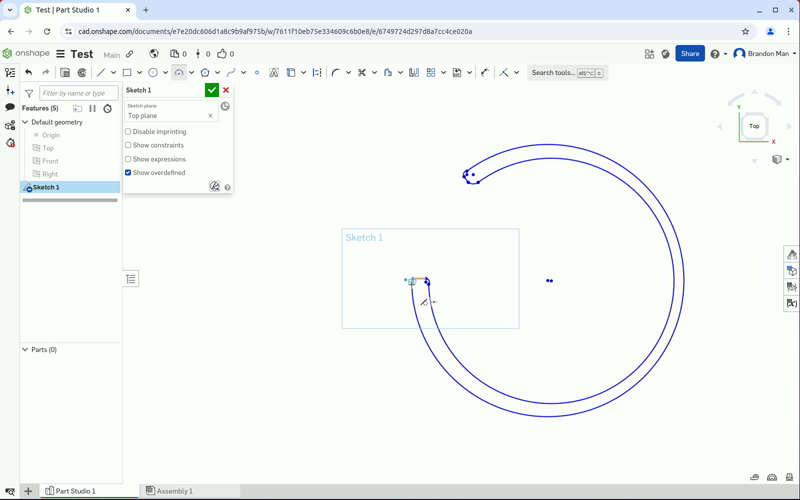
scroll(-6)
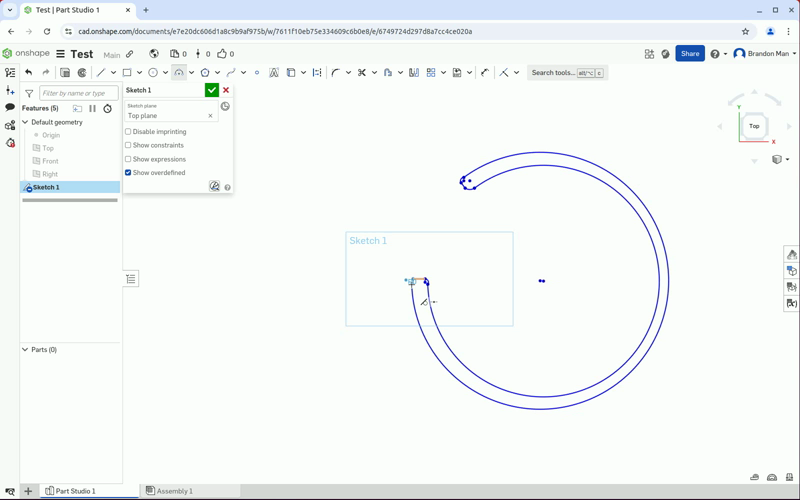
scroll(-6)
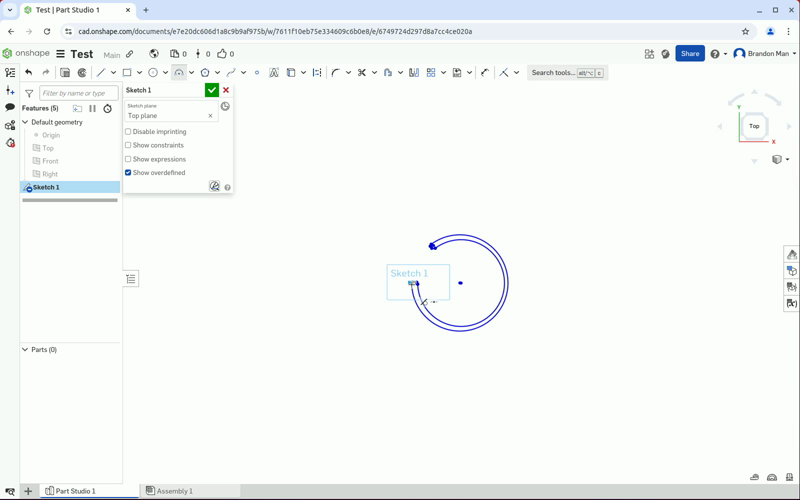
key_down(shift)
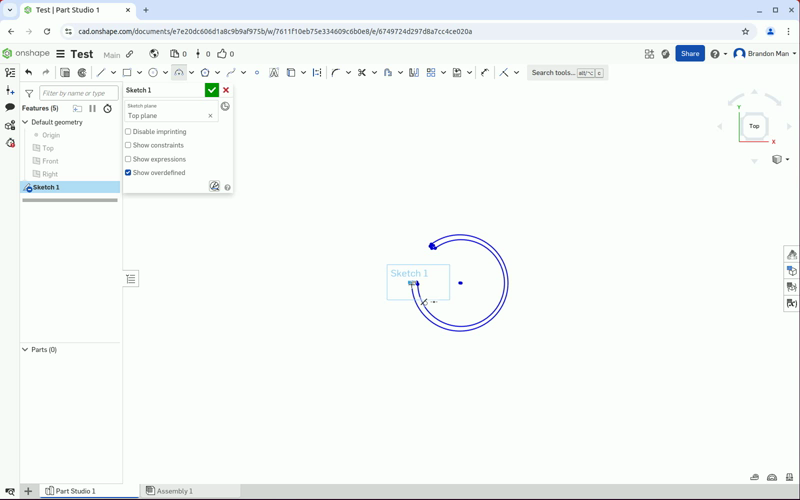
mouse_move(411, 282)
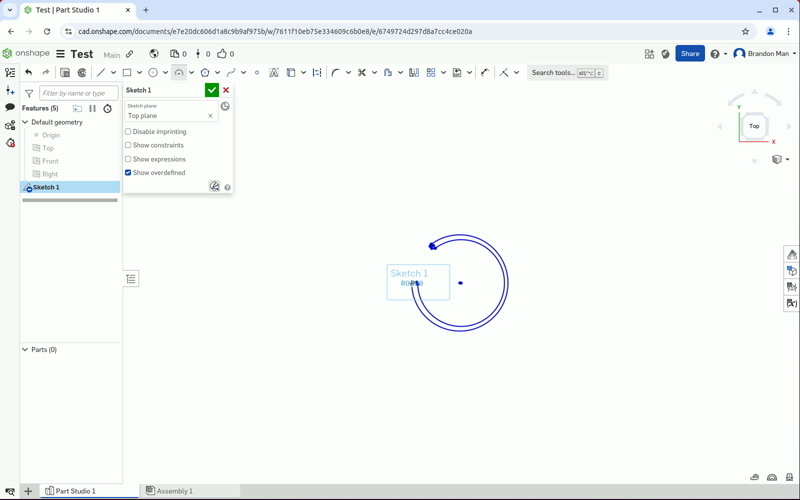
scroll(6)
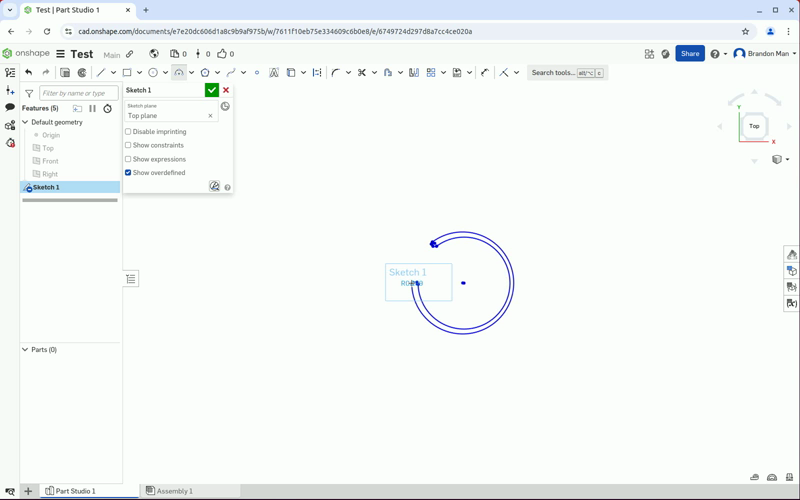
scroll(6)
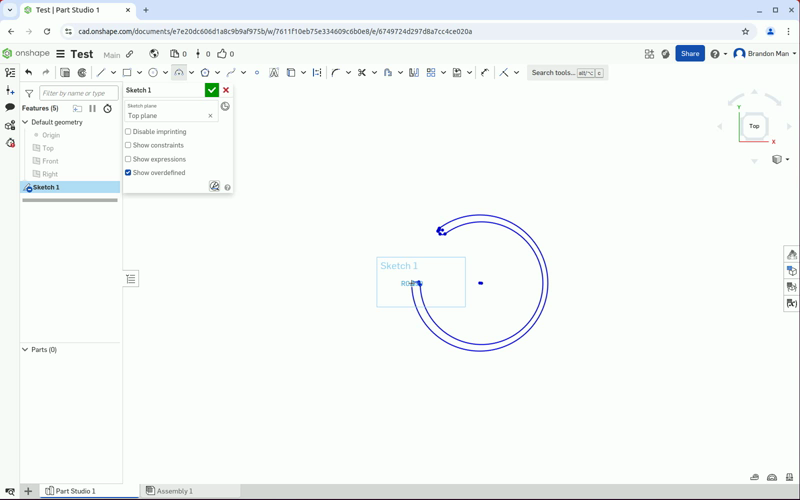
scroll(6)
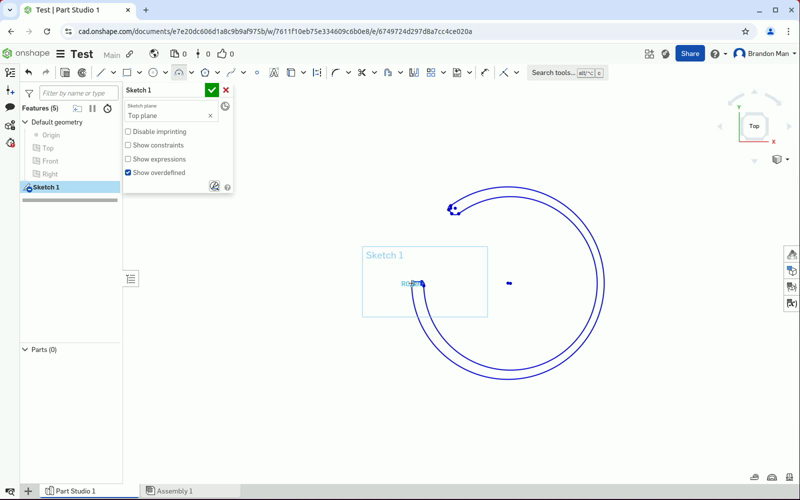
scroll(6)
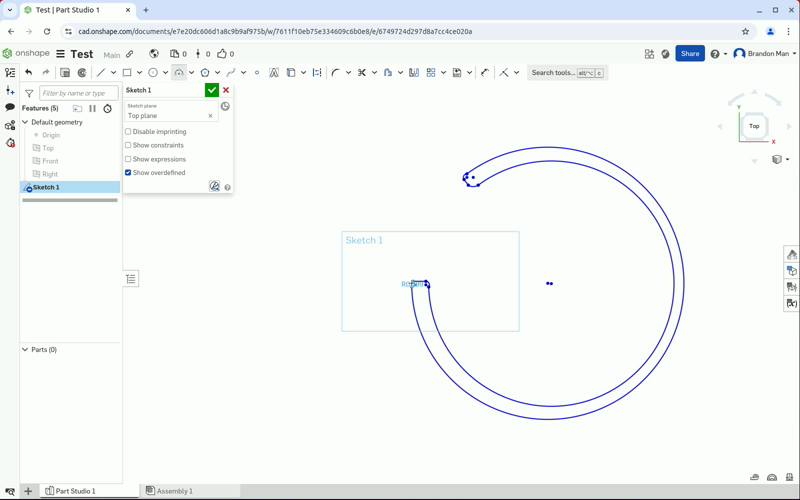
scroll(6)
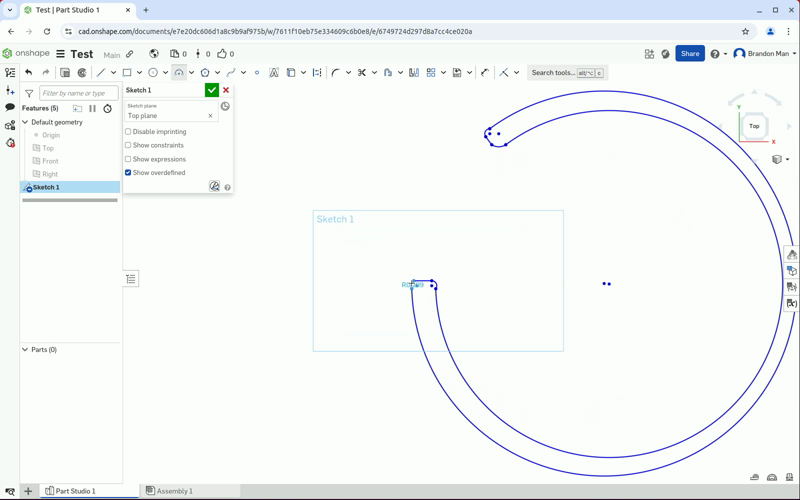
scroll(6)
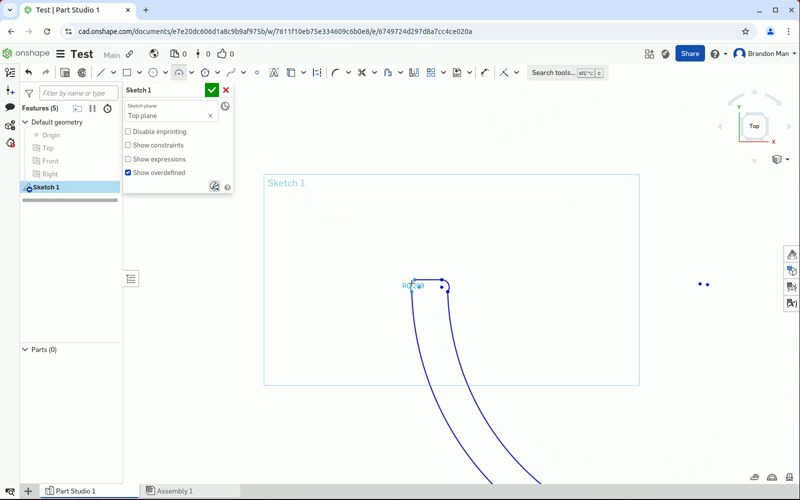
scroll(6)
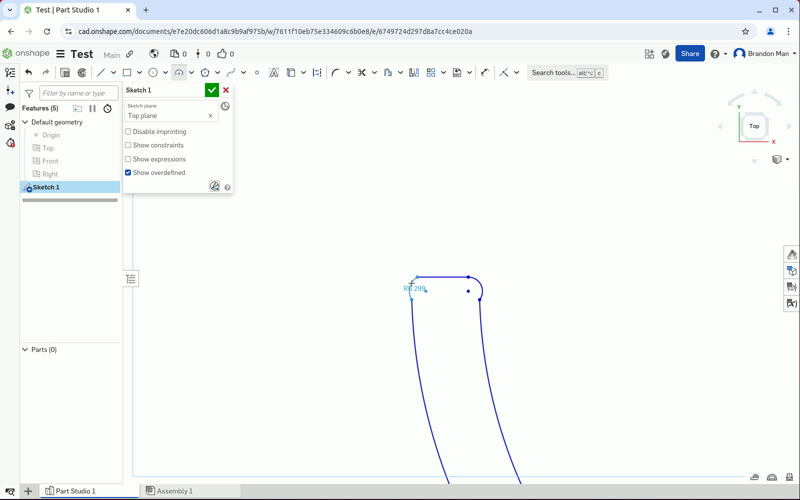
click(411, 282)
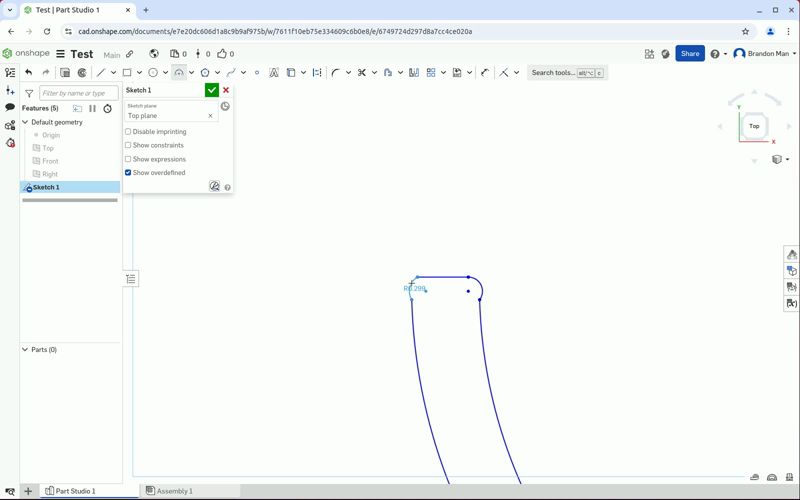
scroll(-6)
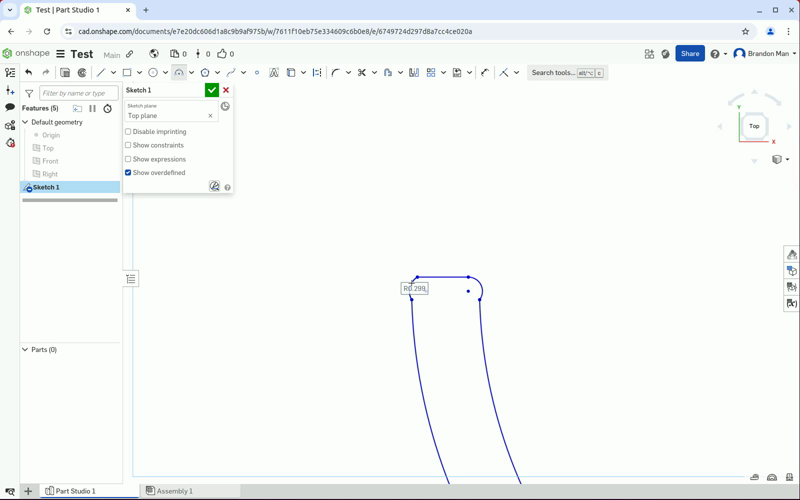
scroll(-6)
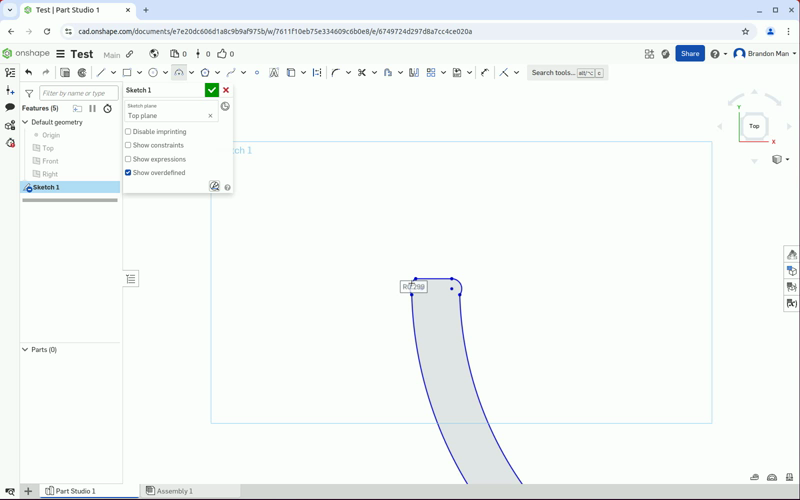
scroll(-6)
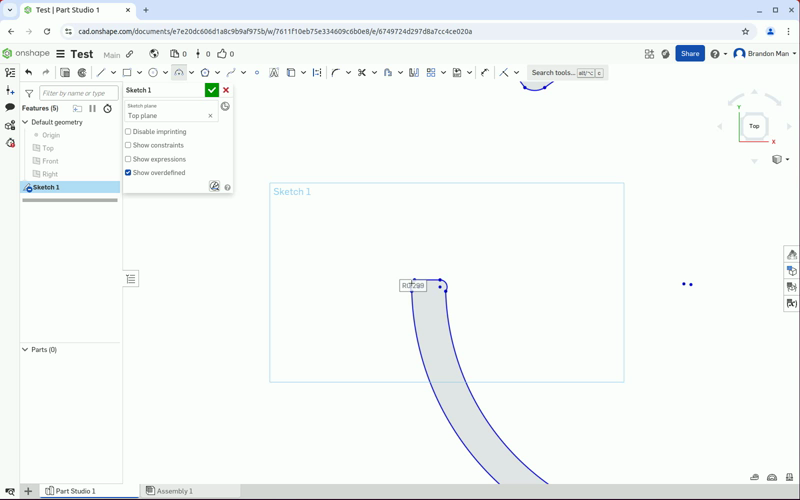
scroll(-6)
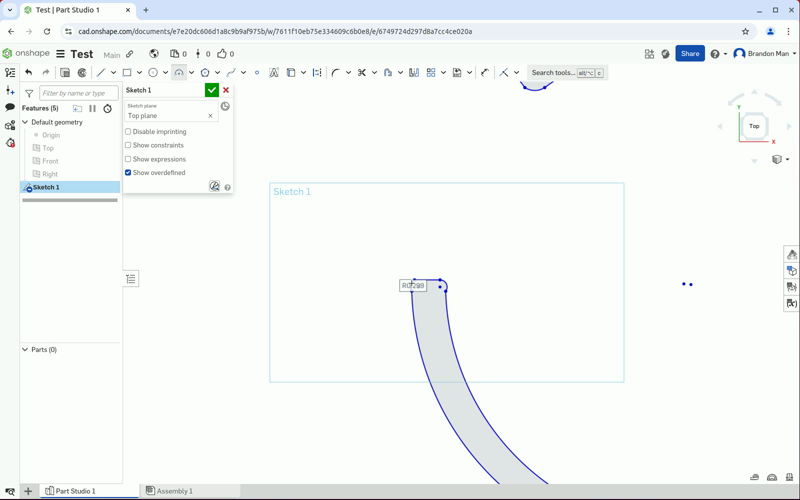
scroll(-6)
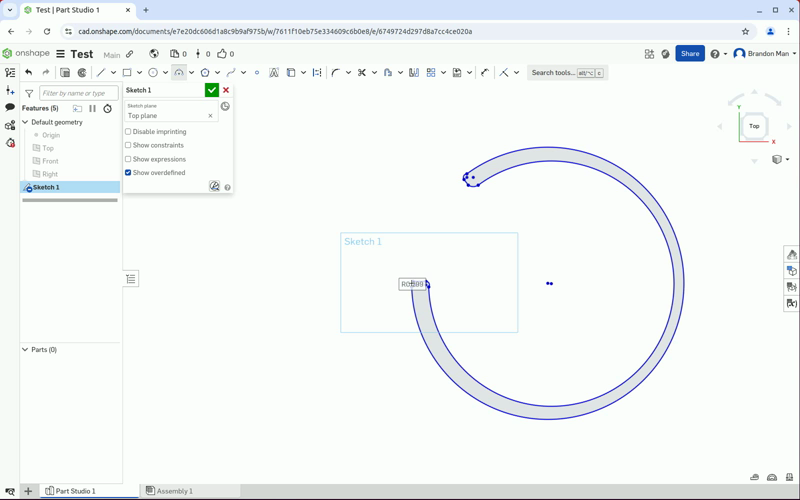
scroll(-6)
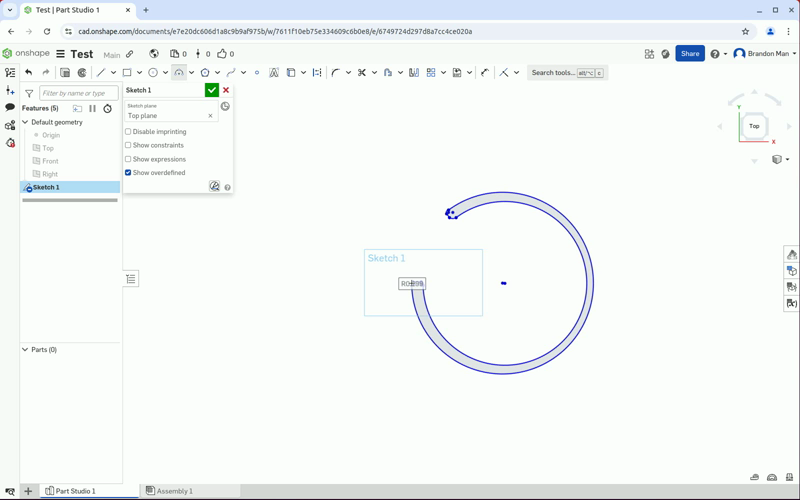
scroll(-6)
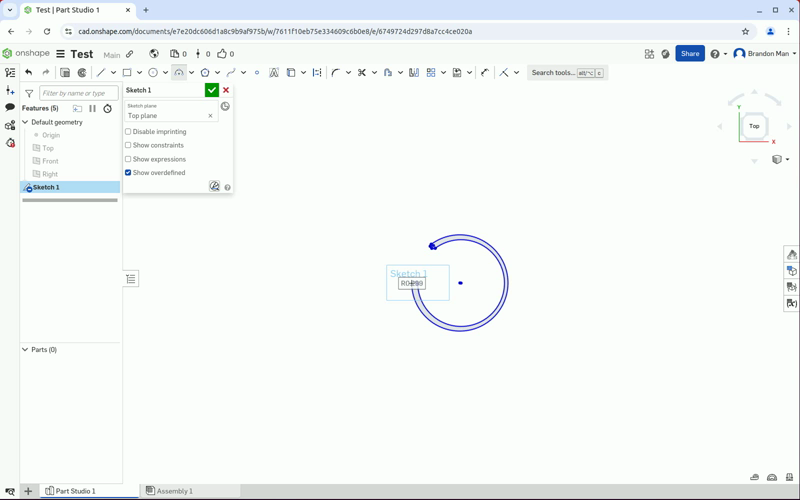
key_up(shift)
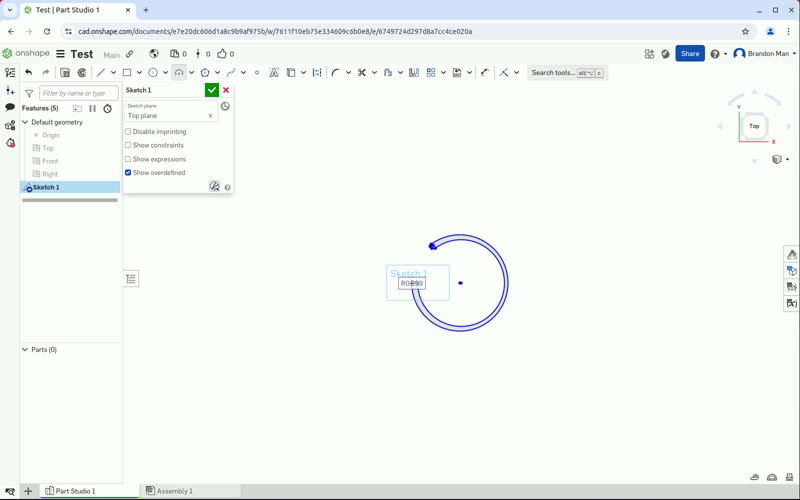
key(esc)
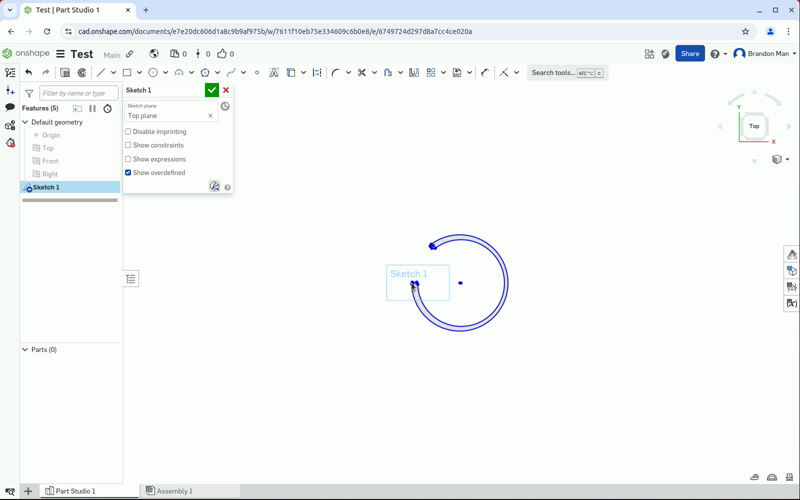
mouse_move(419, 304)
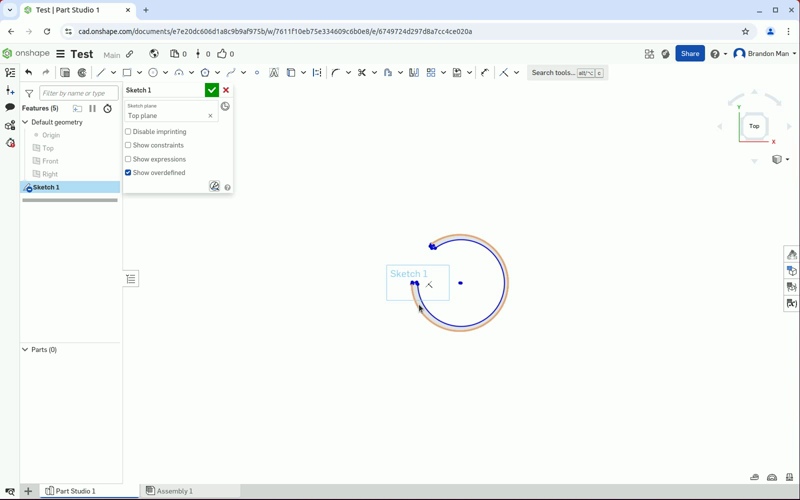
scroll(6)
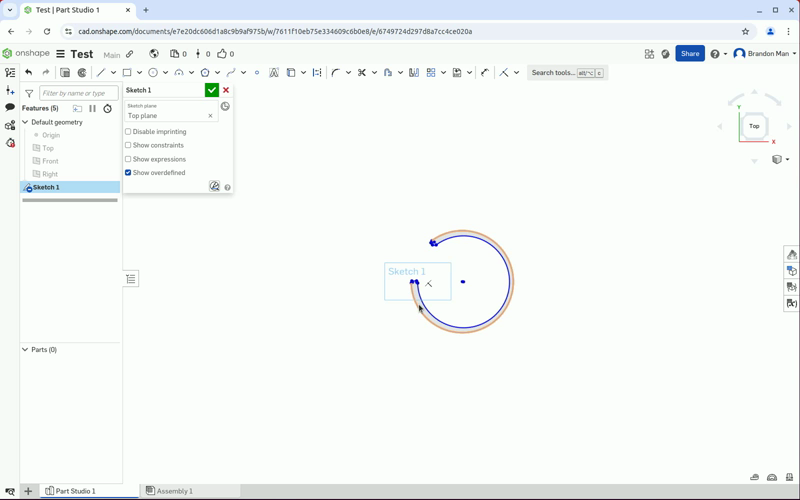
scroll(6)
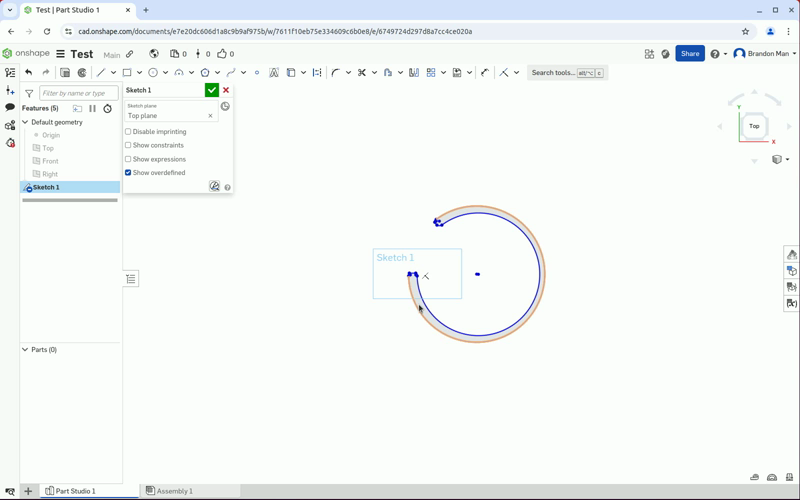
scroll(6)
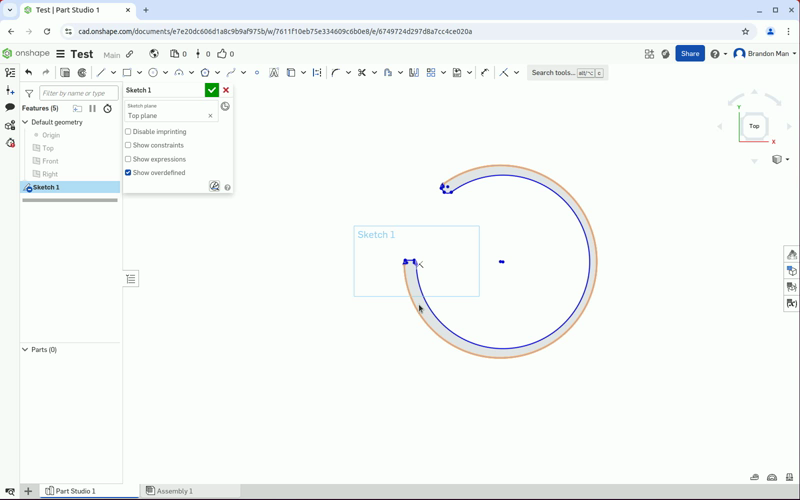
scroll(6)
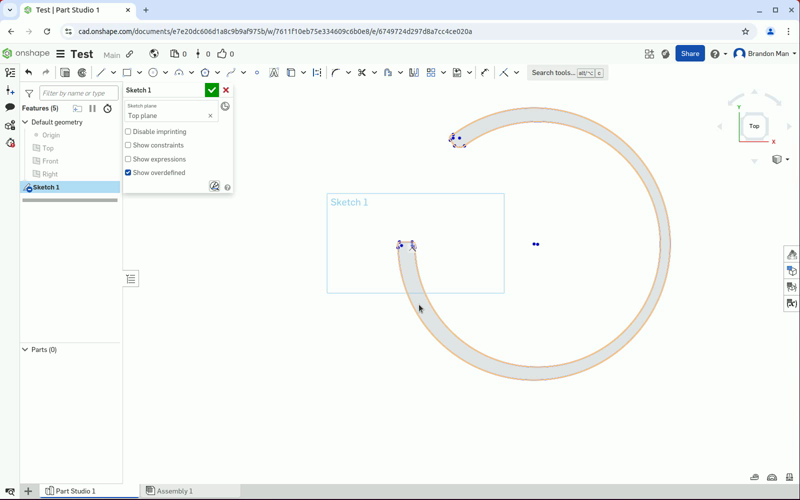
scroll(6)
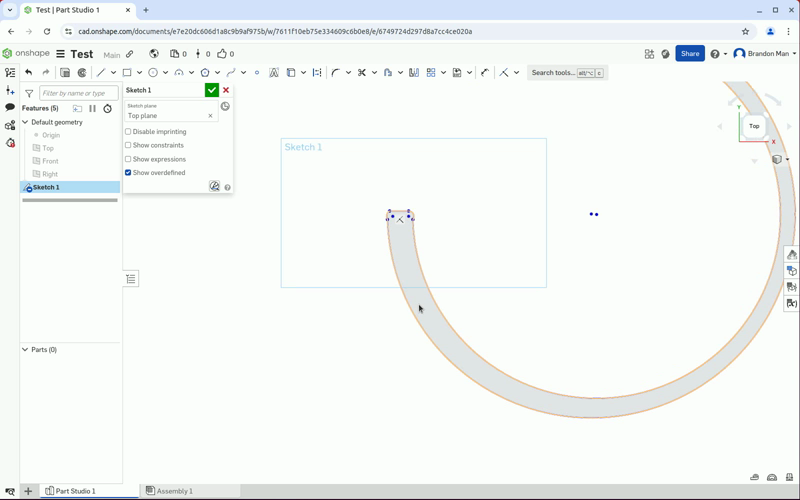
scroll(6)
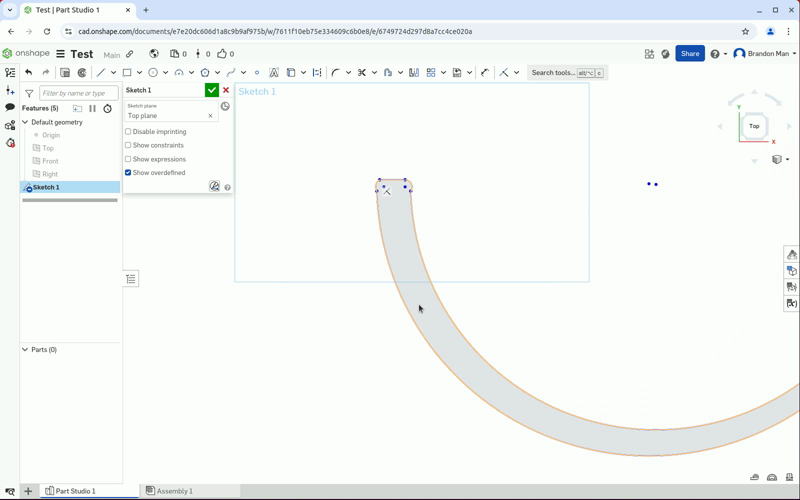
scroll(6)
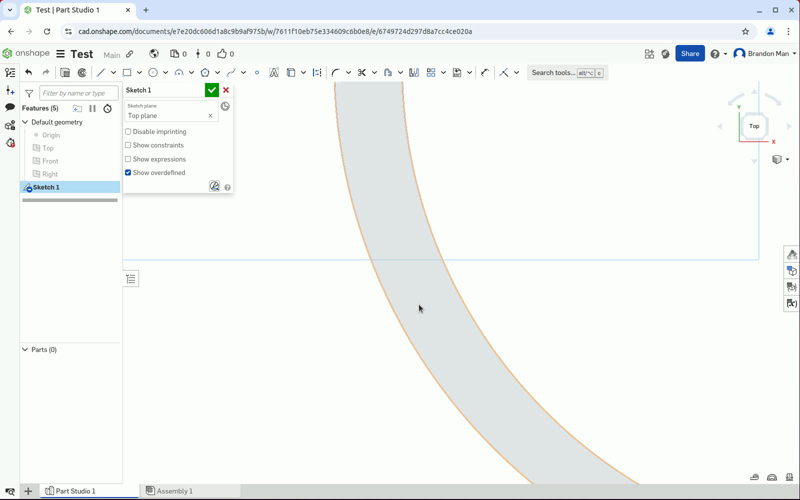
click(419, 304)
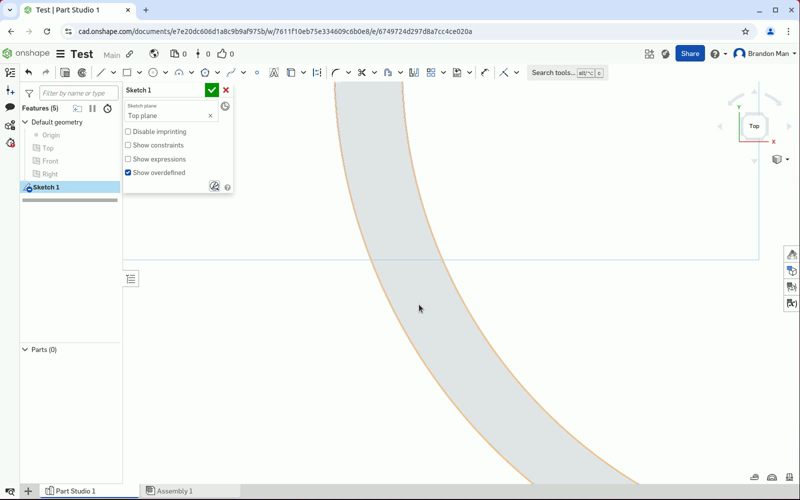
scroll(-6)
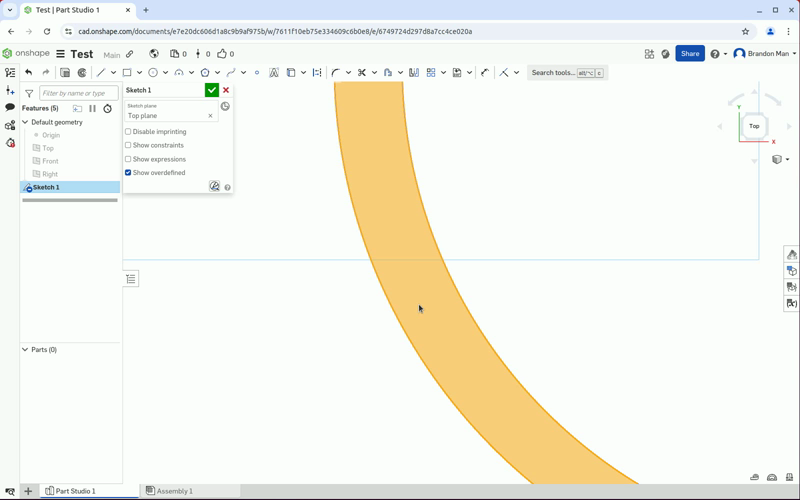
scroll(-6)
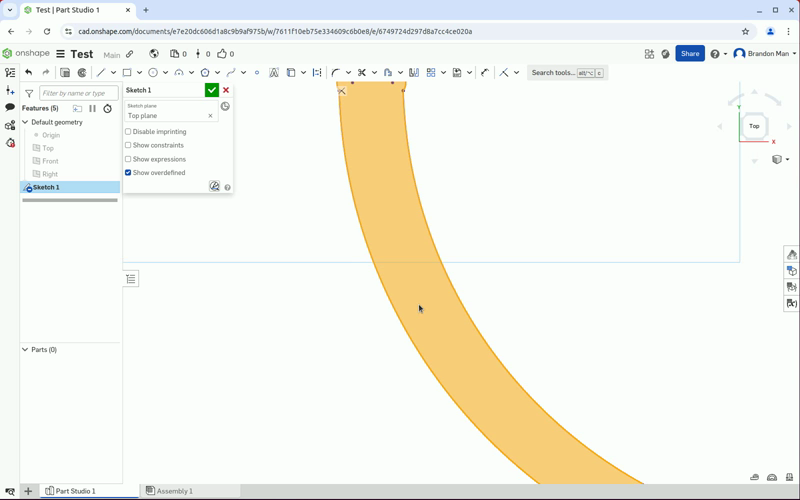
scroll(-6)
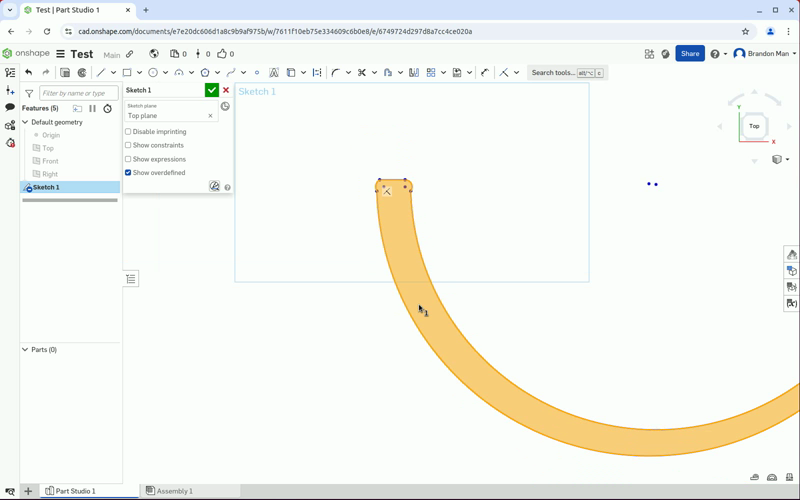
scroll(-6)
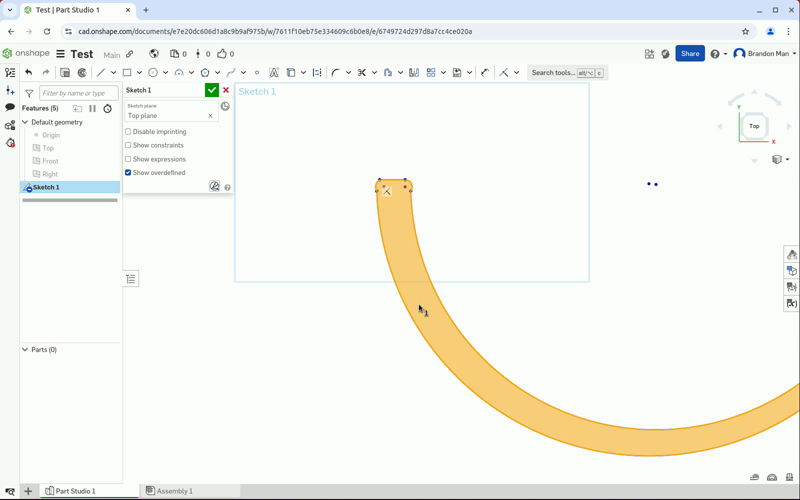
scroll(-6)
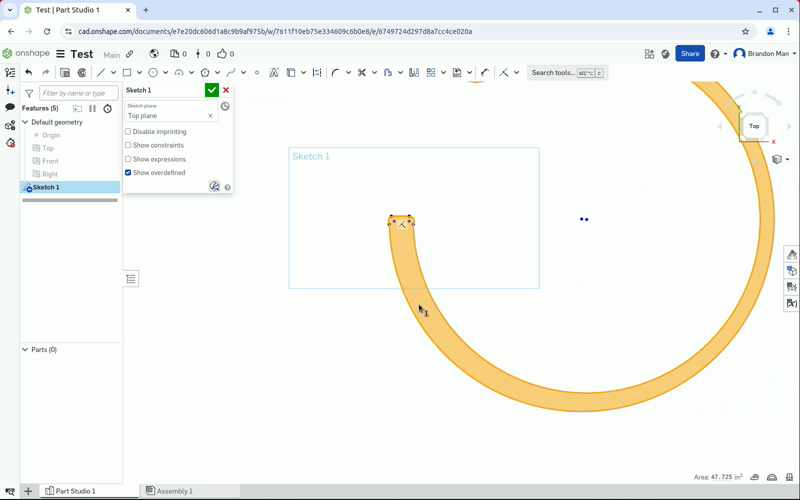
scroll(-6)
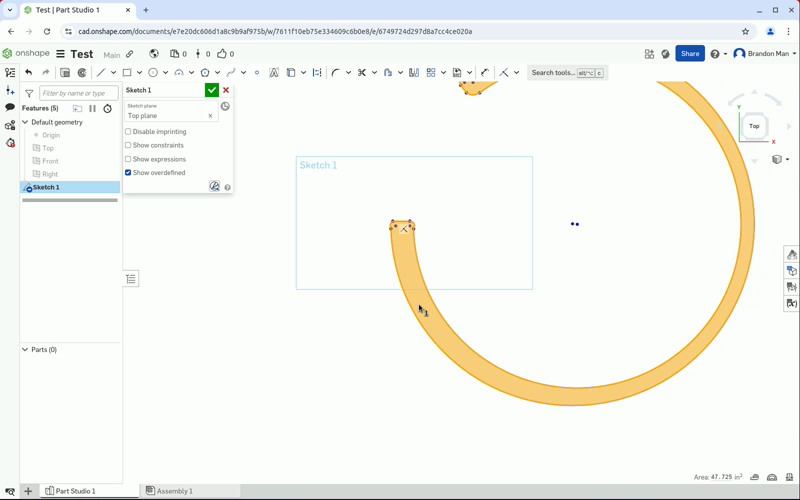
scroll(-6)
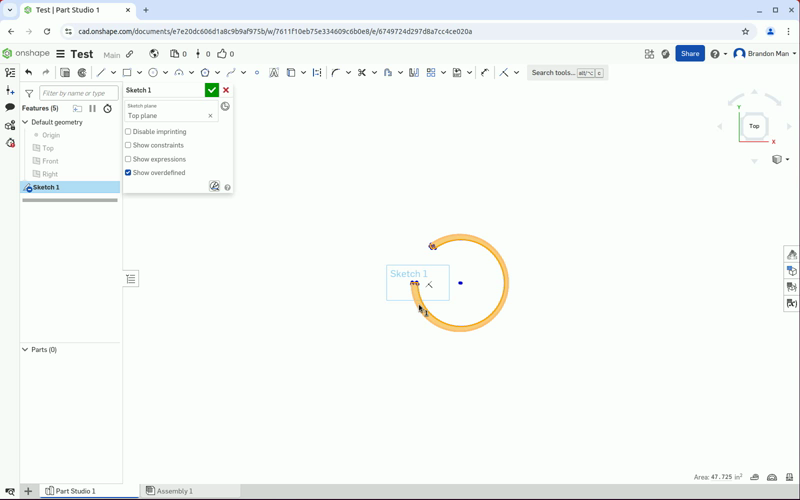
mouse_move(73, 352)
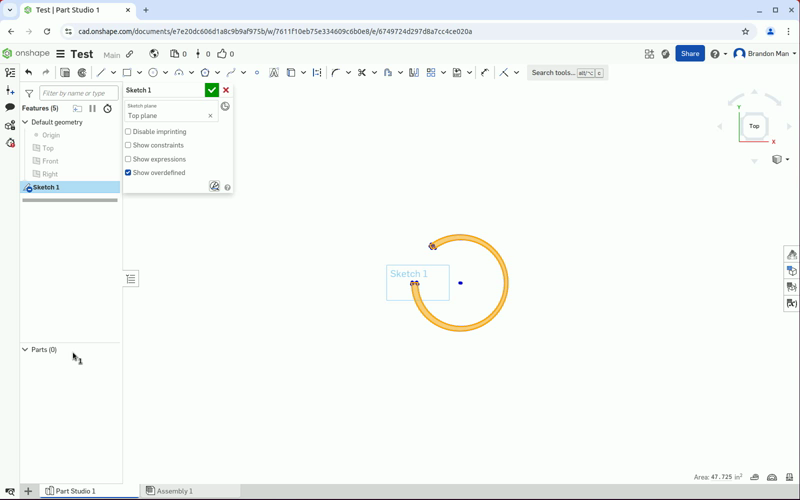
key(shift+y)
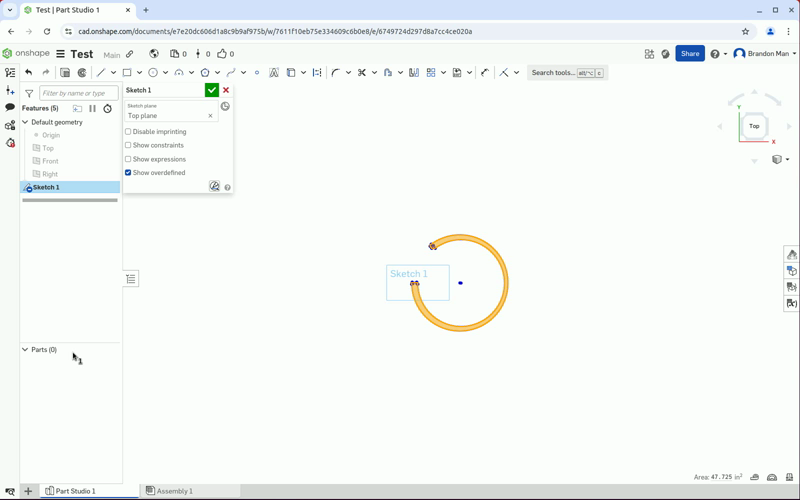
key(shift+e)
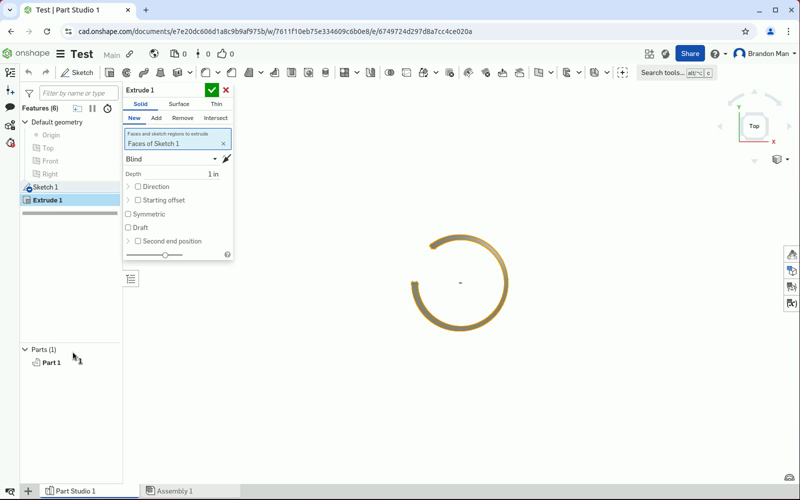
mouse_move(143, 106)
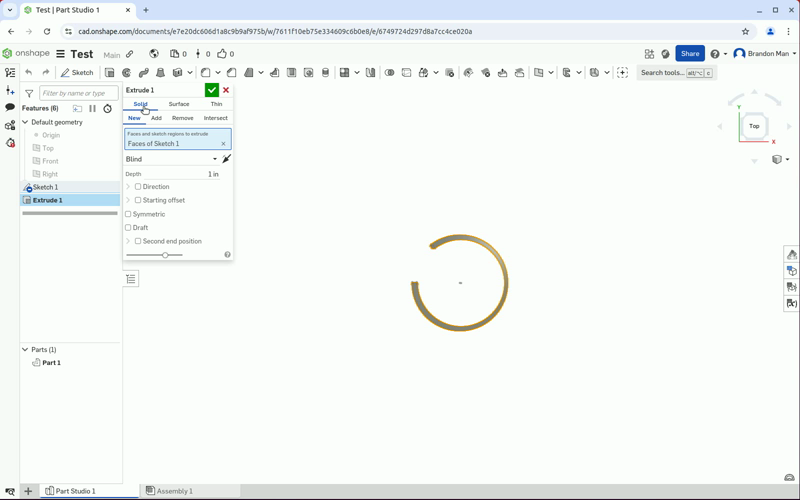
click(143, 106)
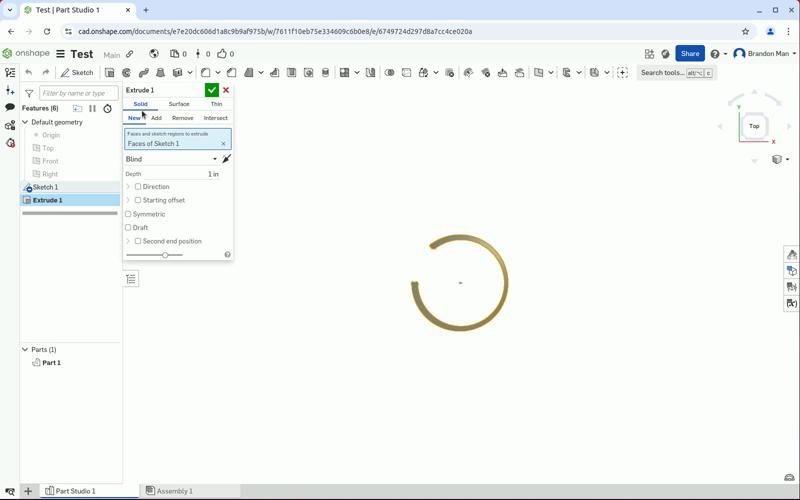
mouse_move(137, 120)
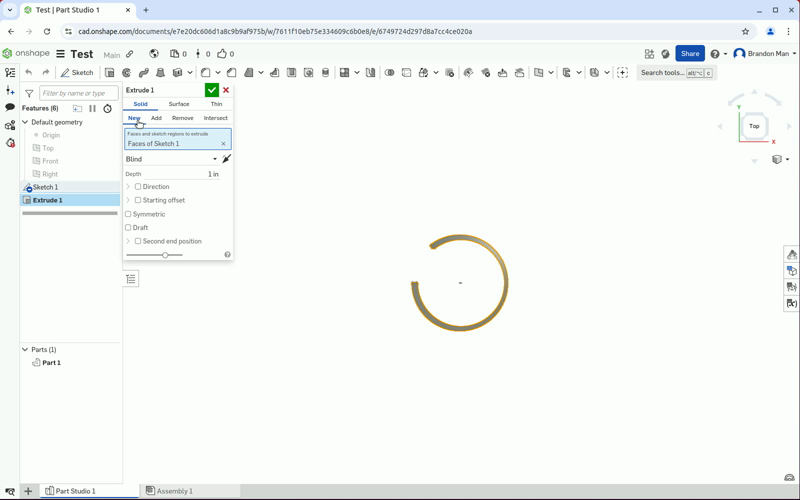
click(137, 120)
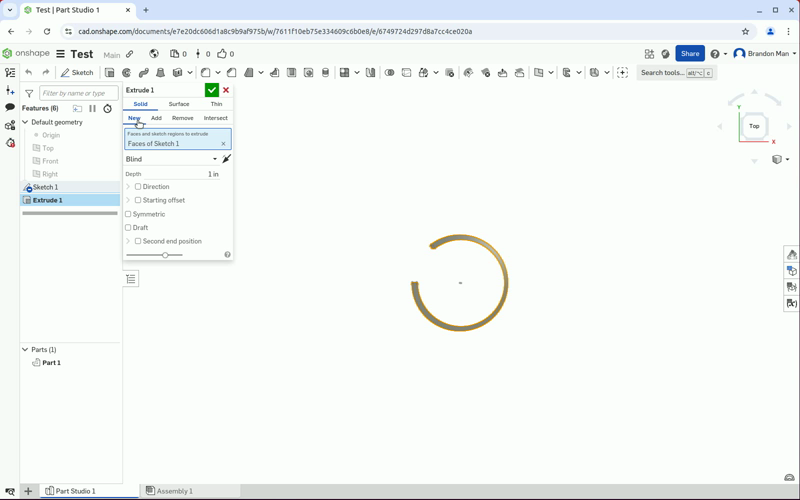
key(tab, 4)
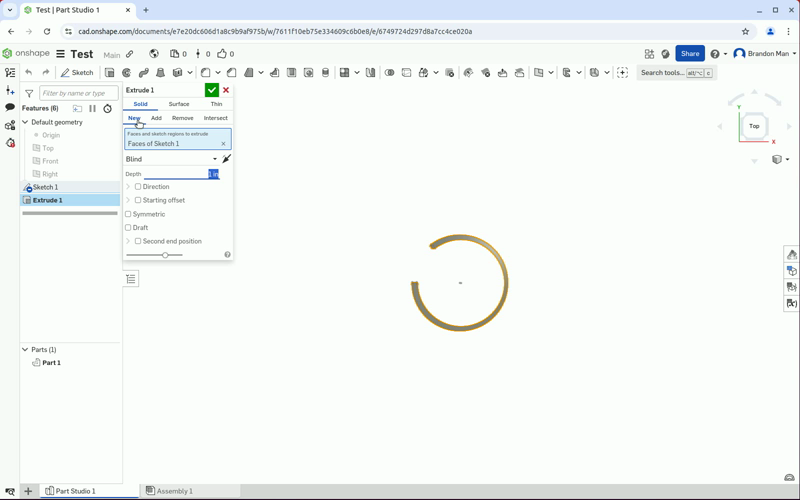
text(22.627)
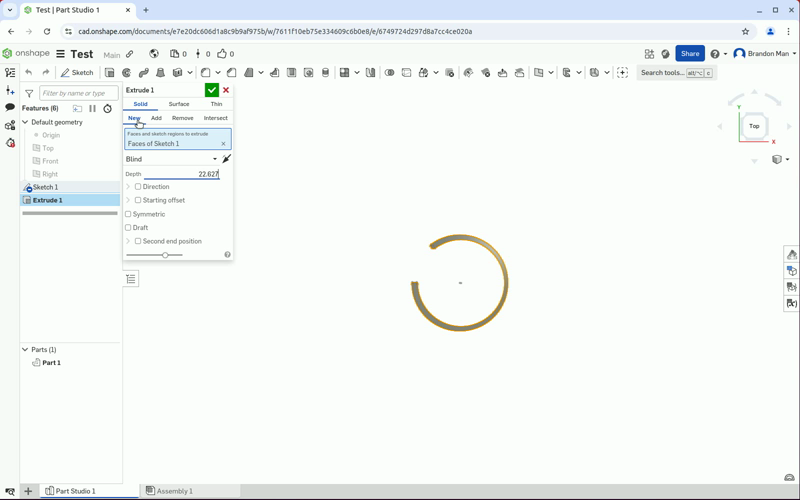
key(enter)
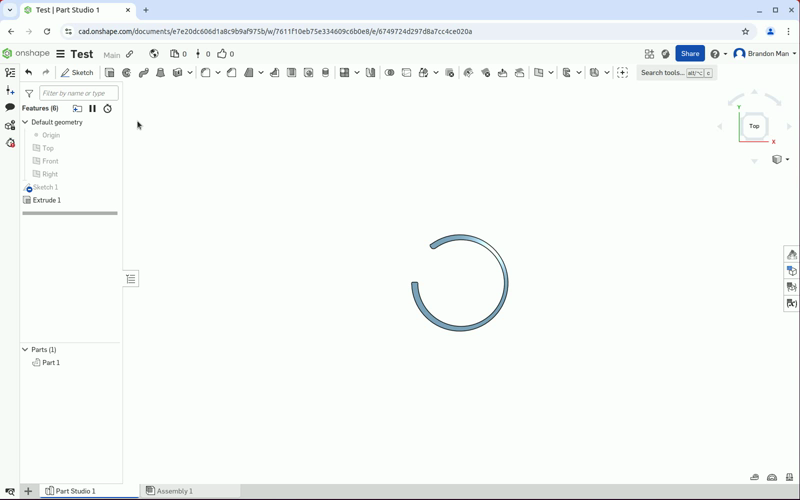
key(shift+h)
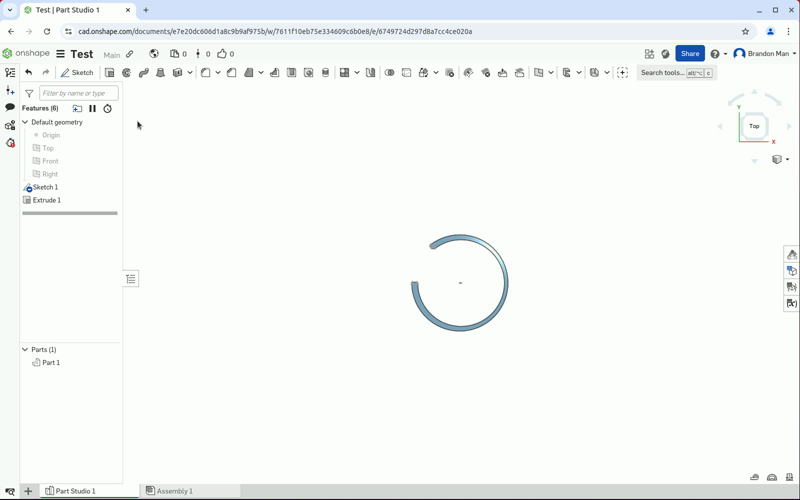
key(shift+h)
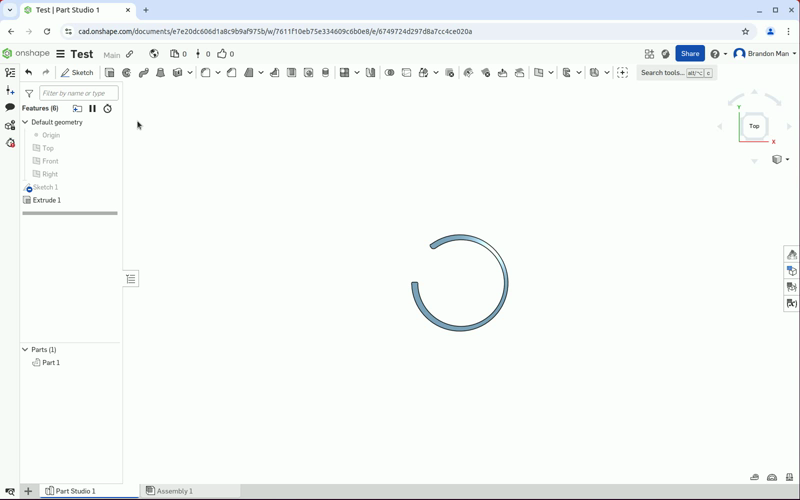
mouse_move(73, 189)
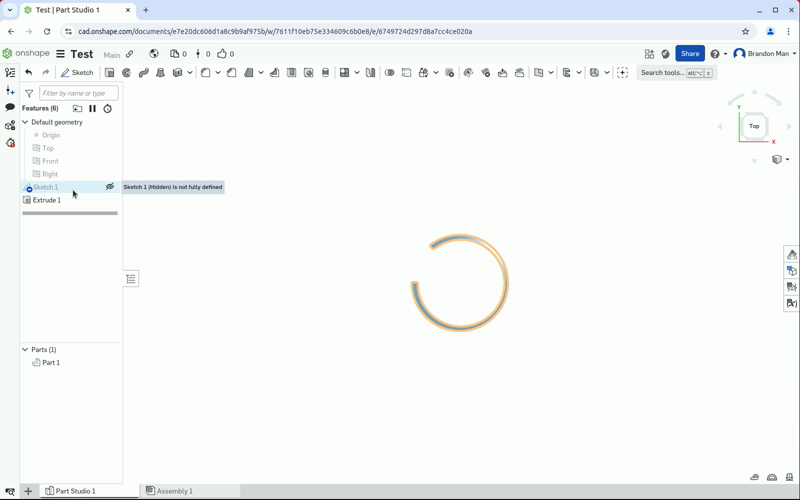
click(73, 189)
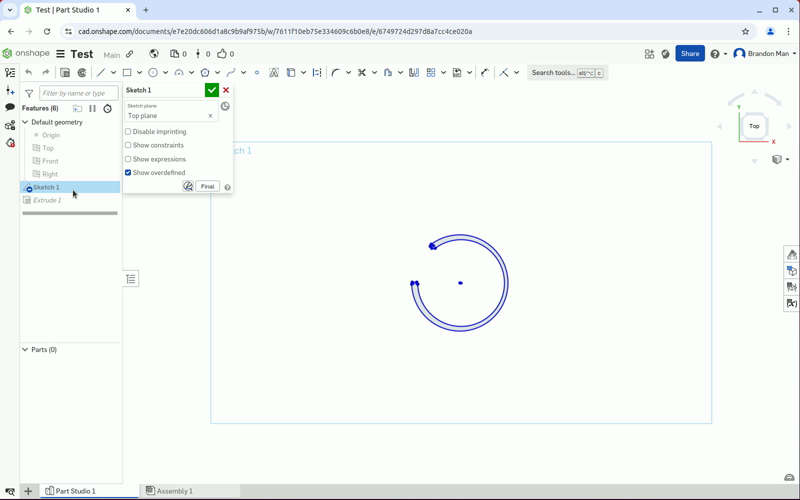
mouse_move(229, 92)
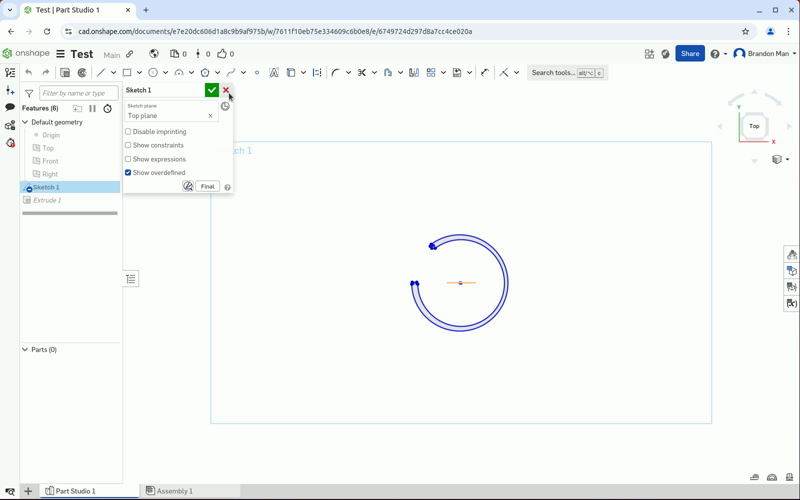
click(229, 92)
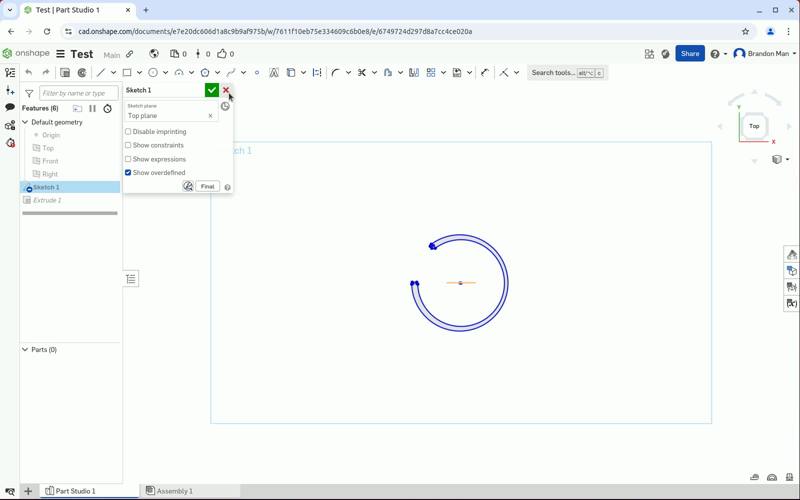
key(shift+s)
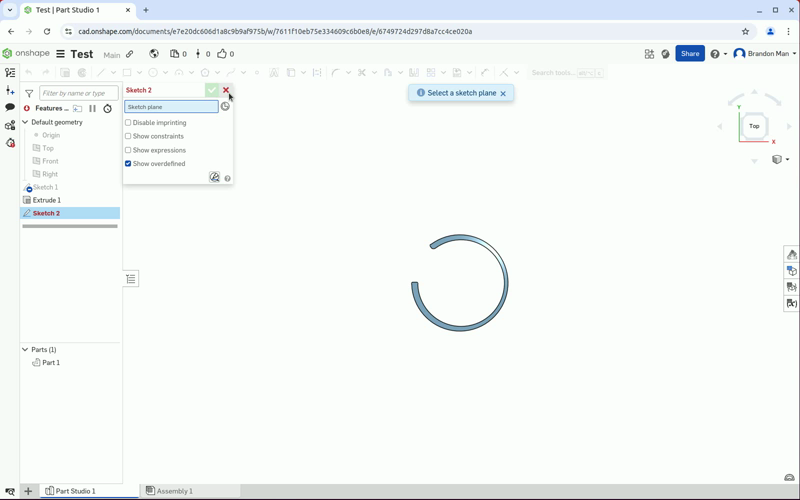
mouse_move(73, 150)
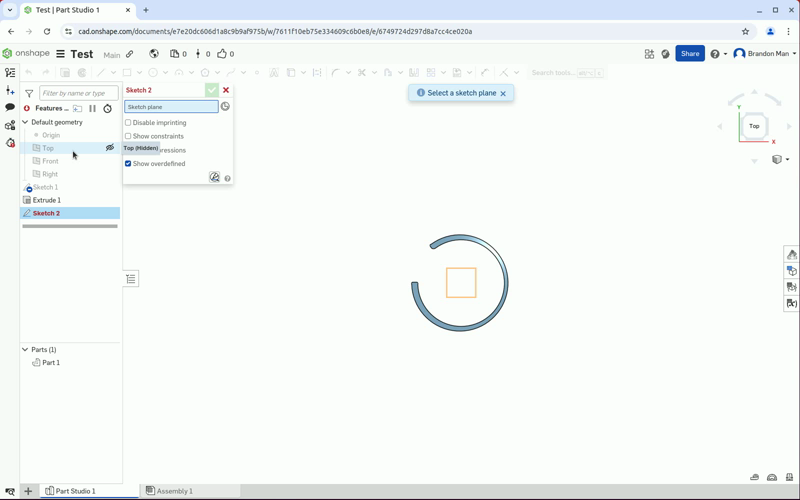
click(73, 150)
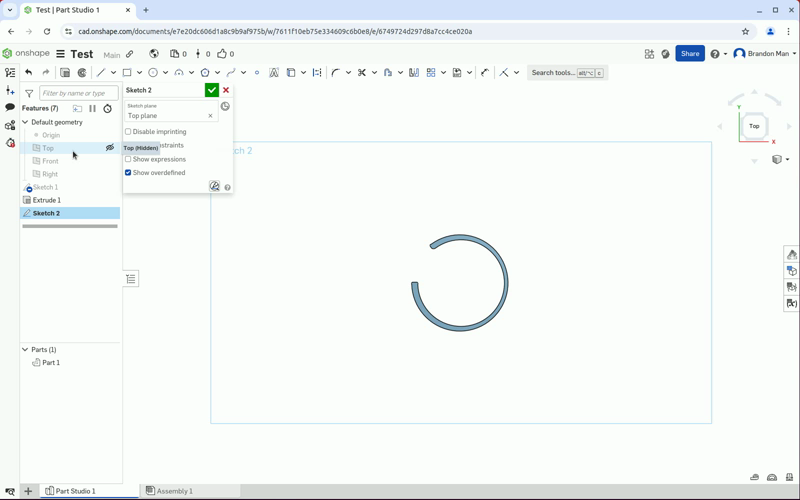
mouse_move(73, 352)
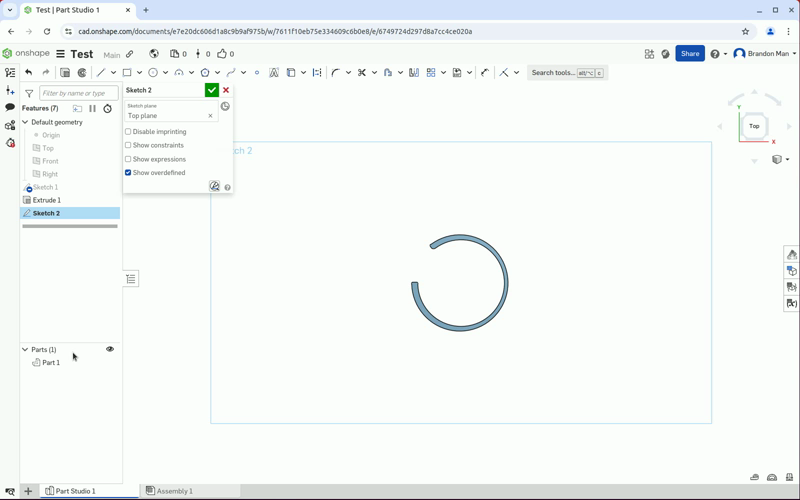
key(y)
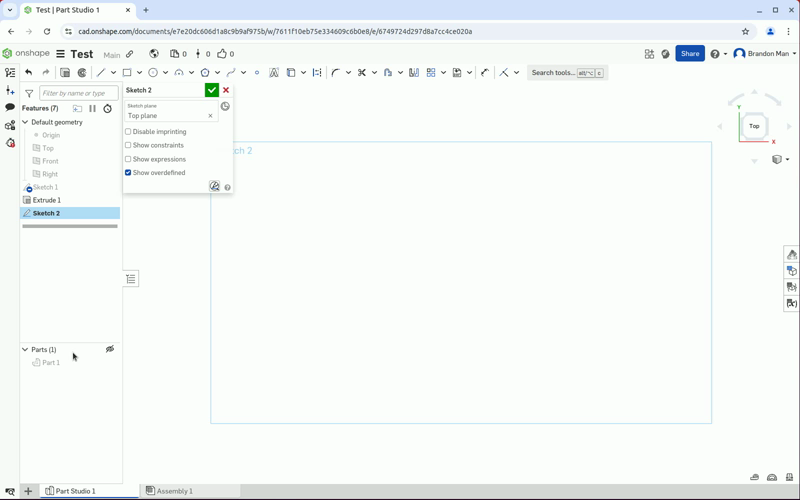
key(a)
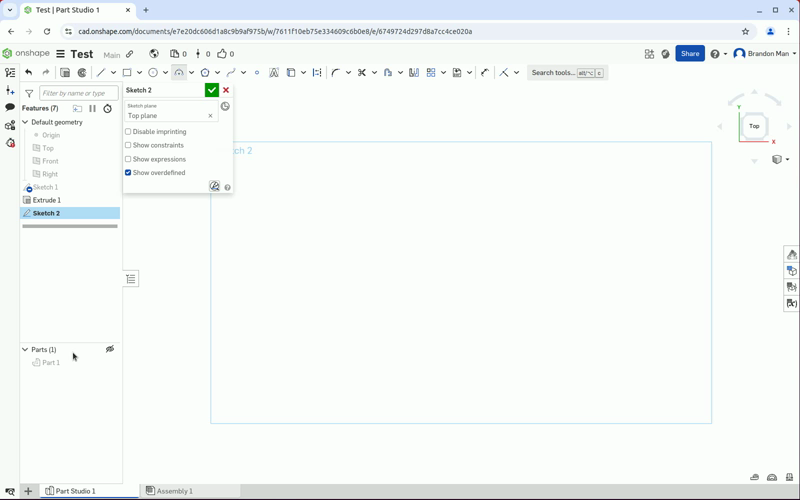
key_down(shift)
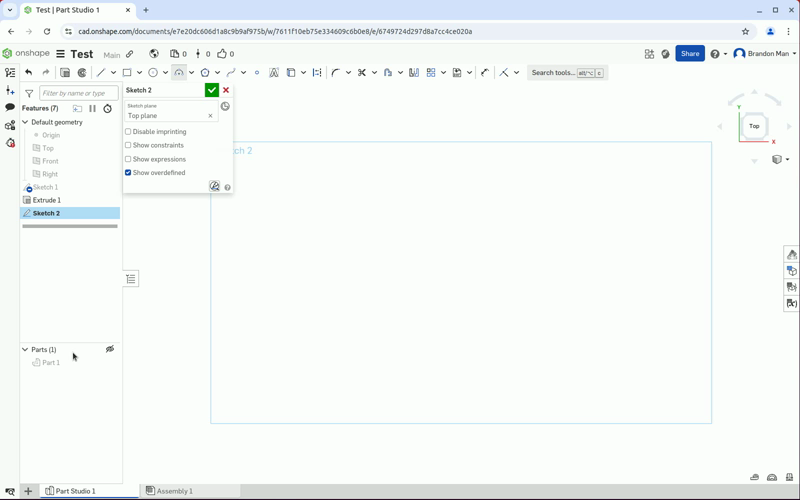
mouse_move(422, 300)
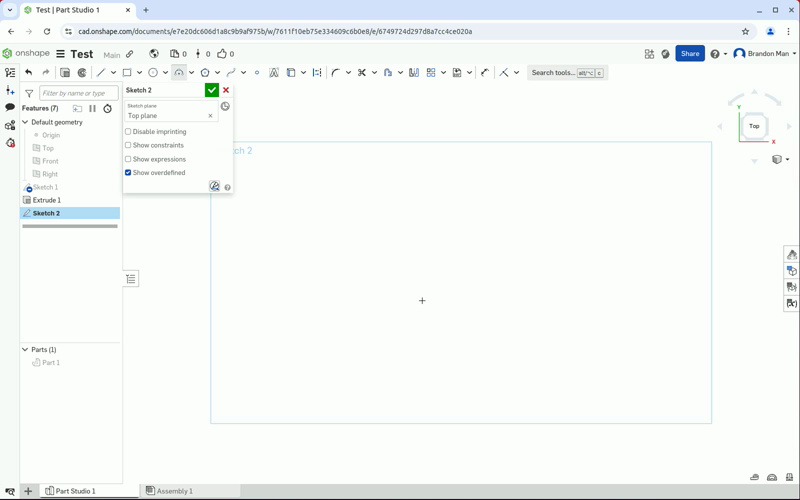
click(422, 300)
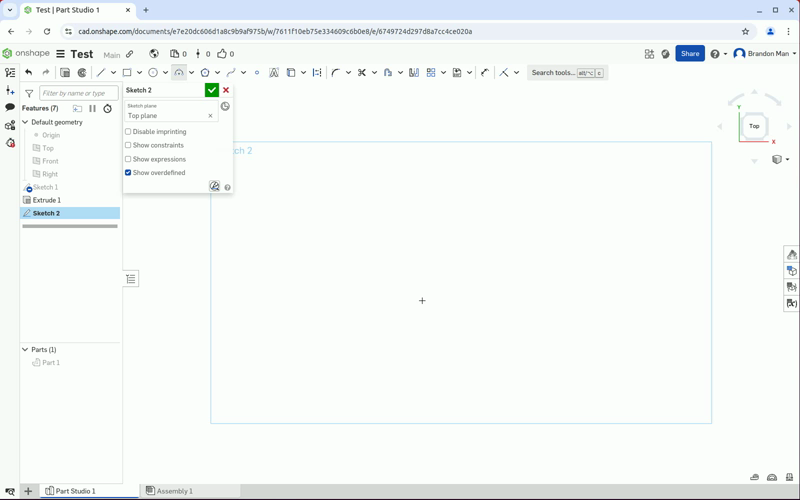
key_up(shift)
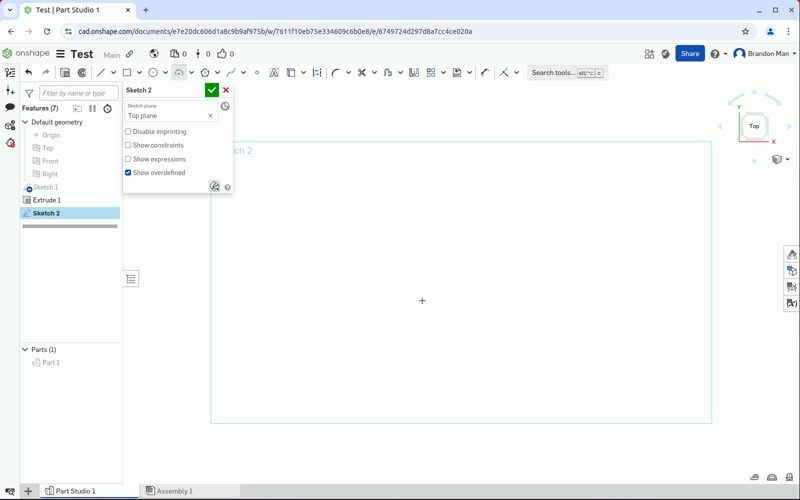
key_down(shift)
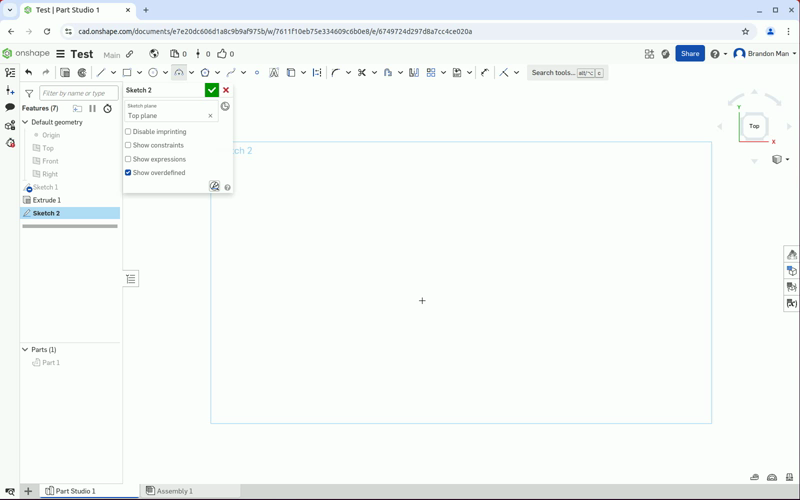
mouse_move(450, 242)
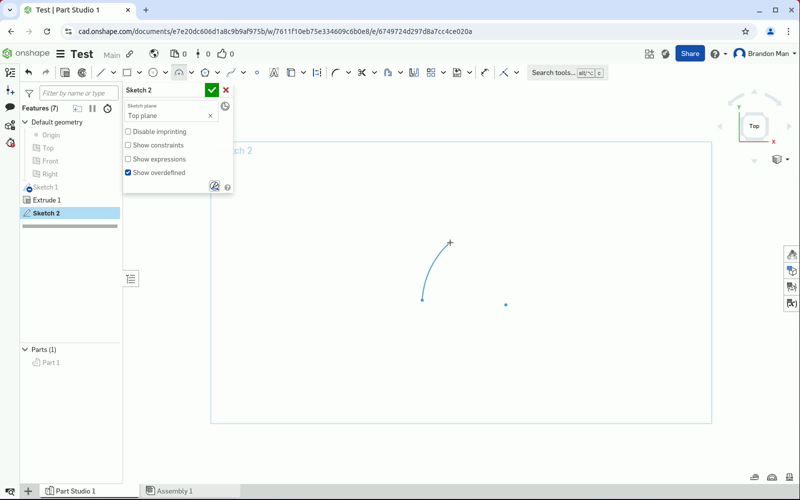
click(450, 242)
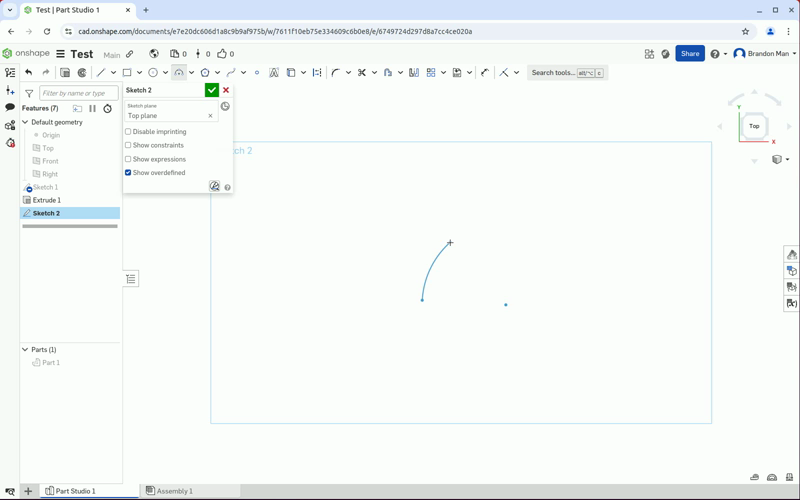
mouse_move(498, 301)
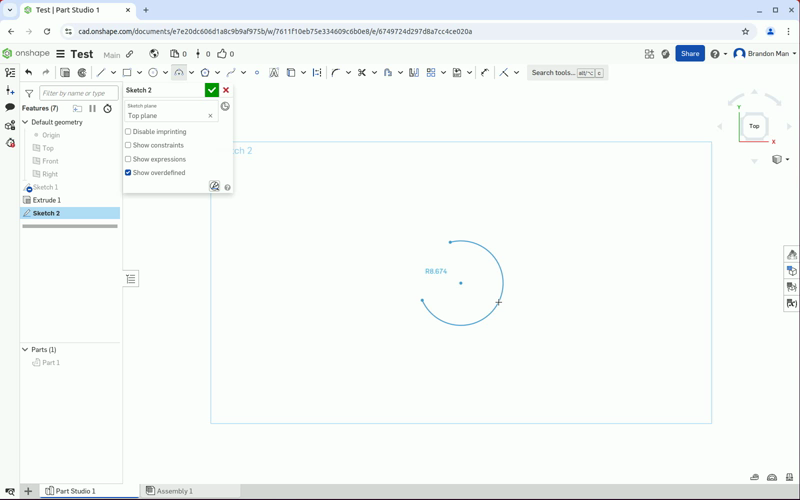
click(498, 301)
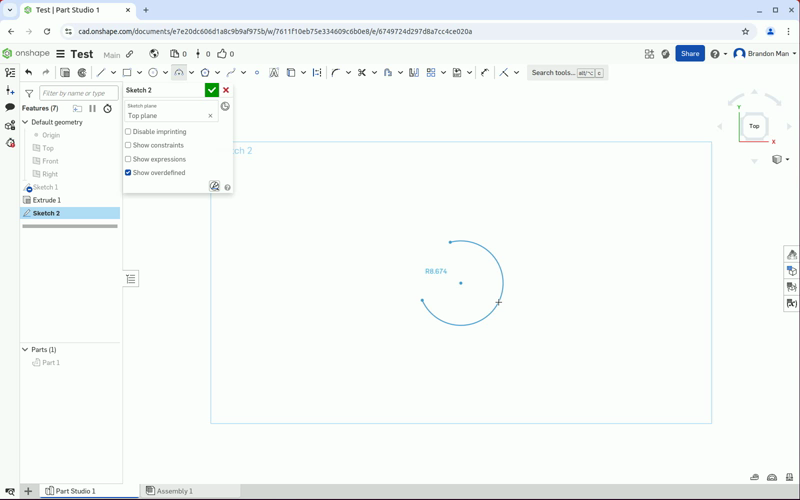
key_up(shift)
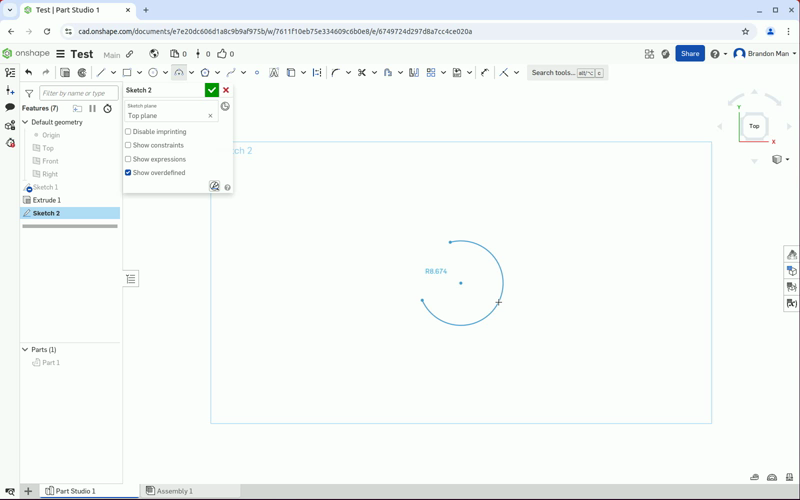
key(esc)
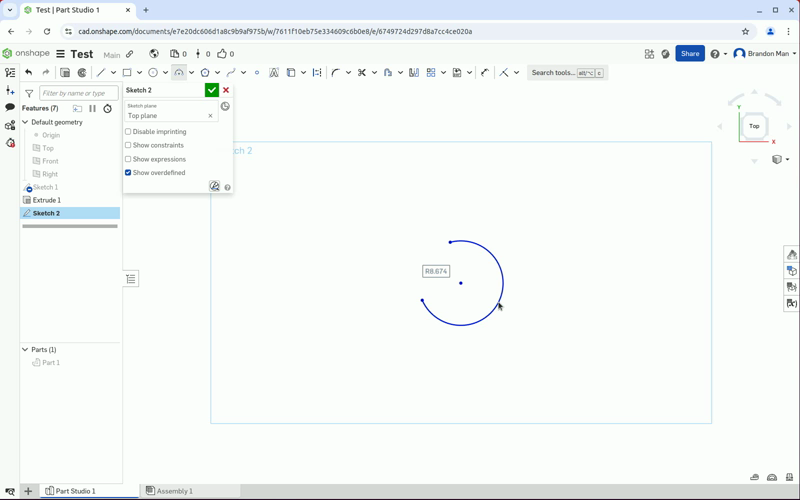
key(l)
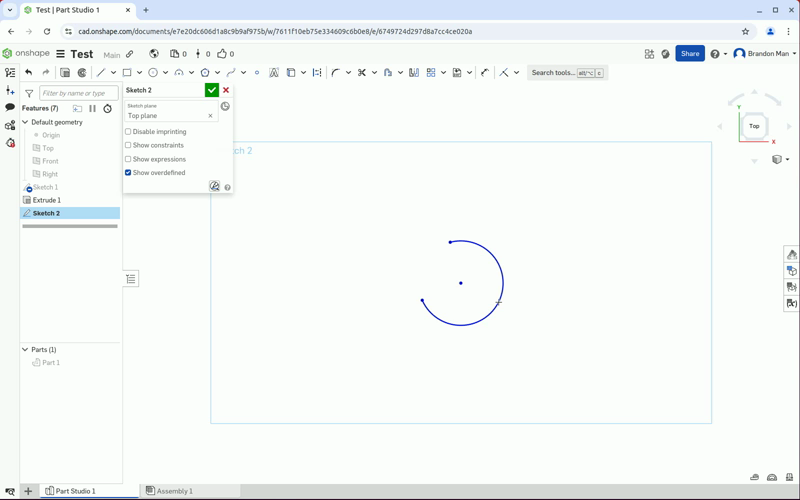
mouse_move(450, 242)
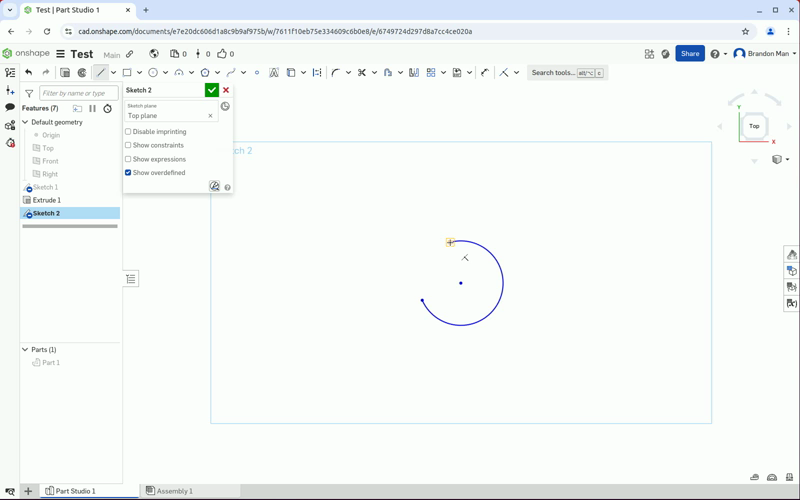
click(450, 242)
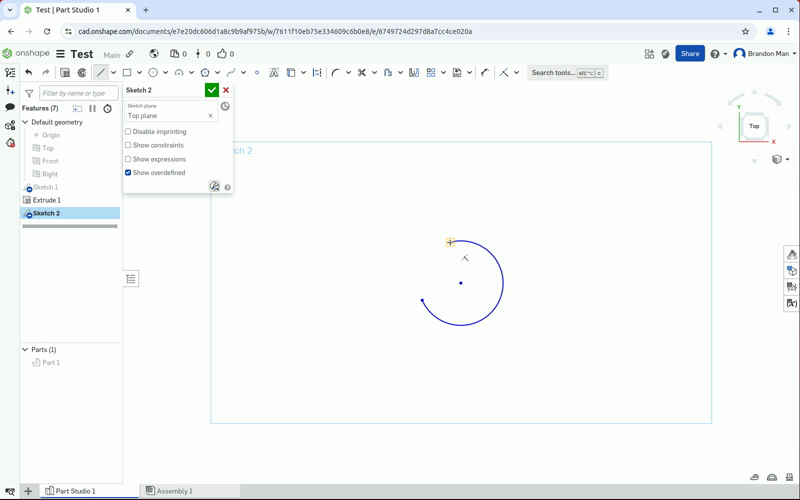
key_down(shift)
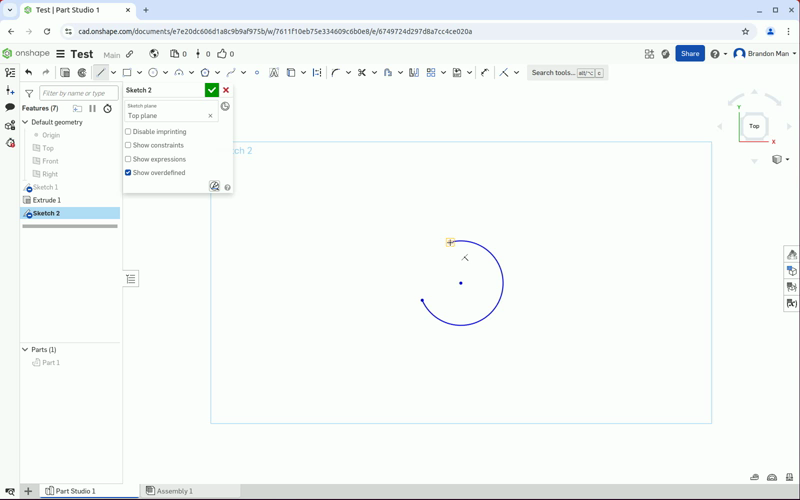
mouse_move(480, 242)
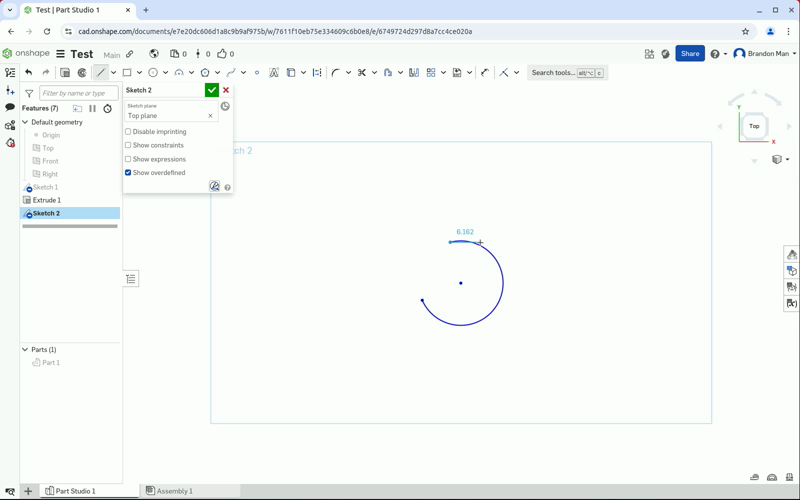
mouse_move(452, 246)
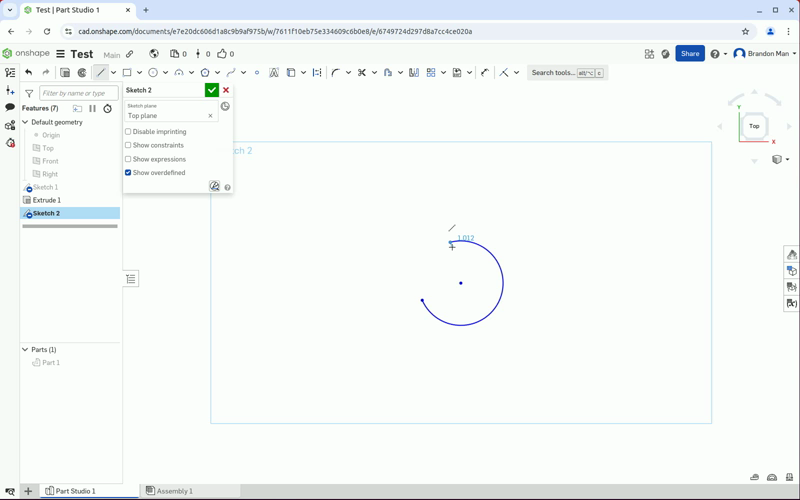
scroll(6)
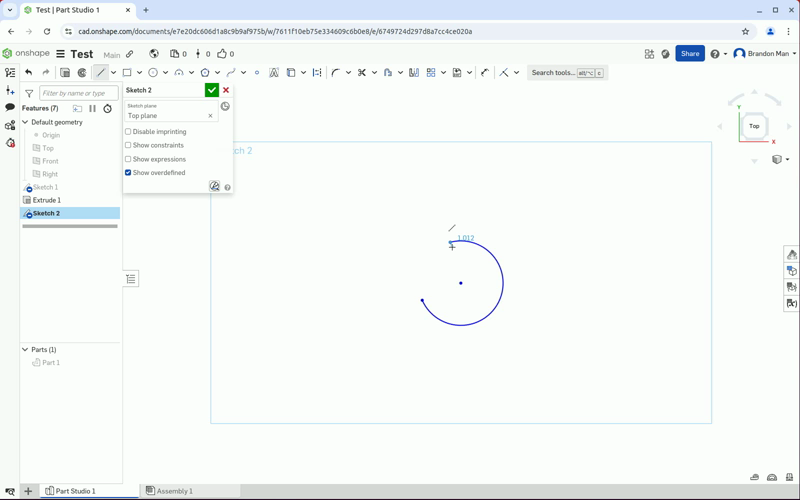
scroll(6)
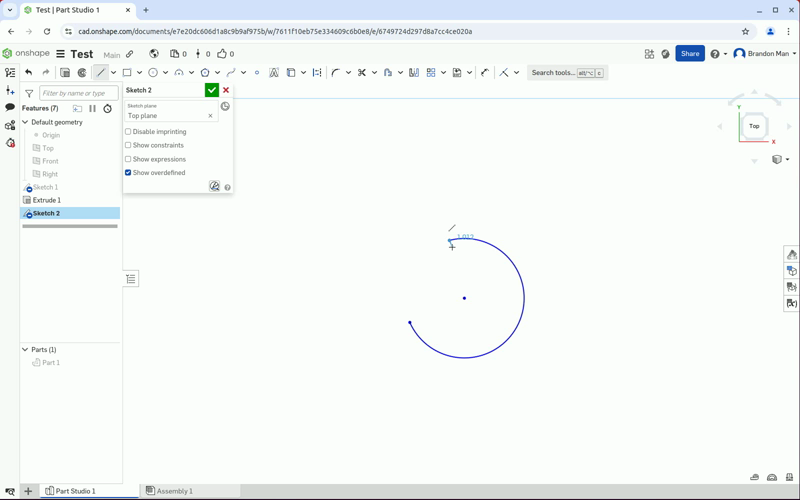
scroll(6)
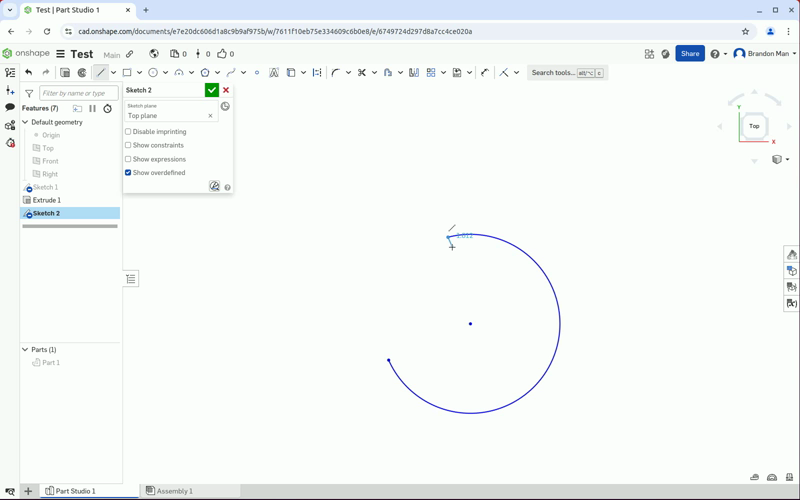
scroll(6)
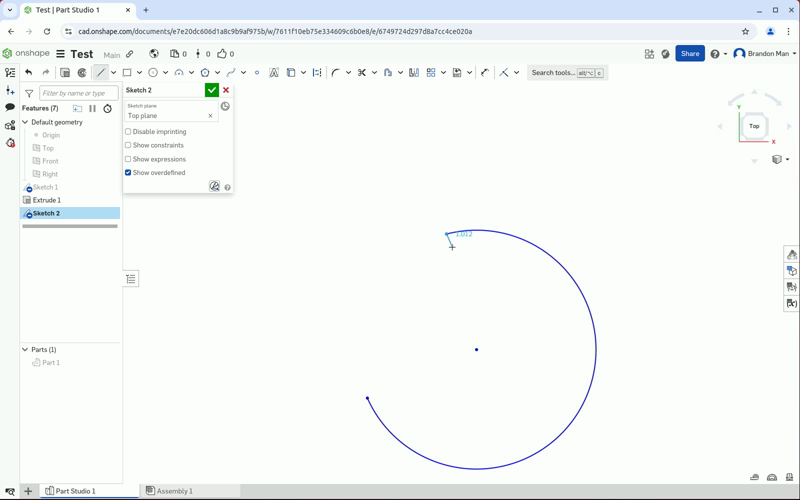
scroll(6)
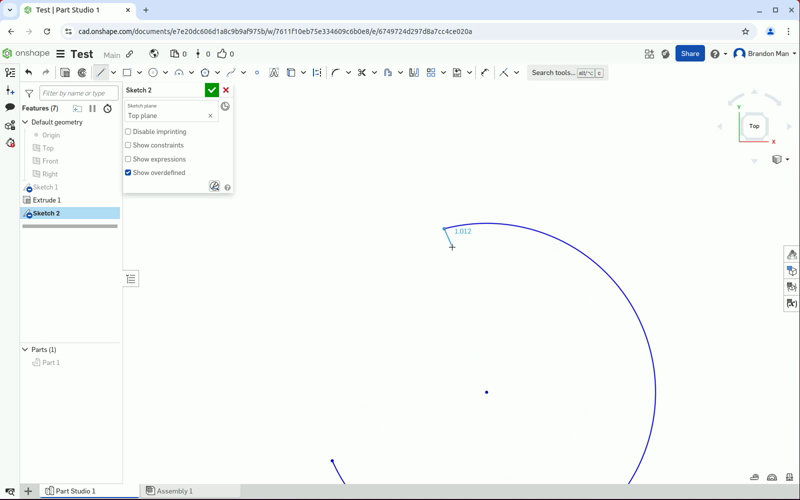
scroll(6)
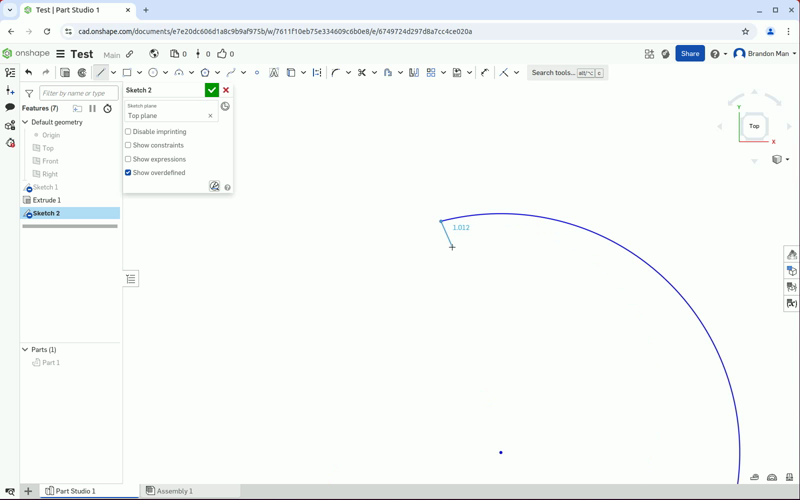
scroll(6)
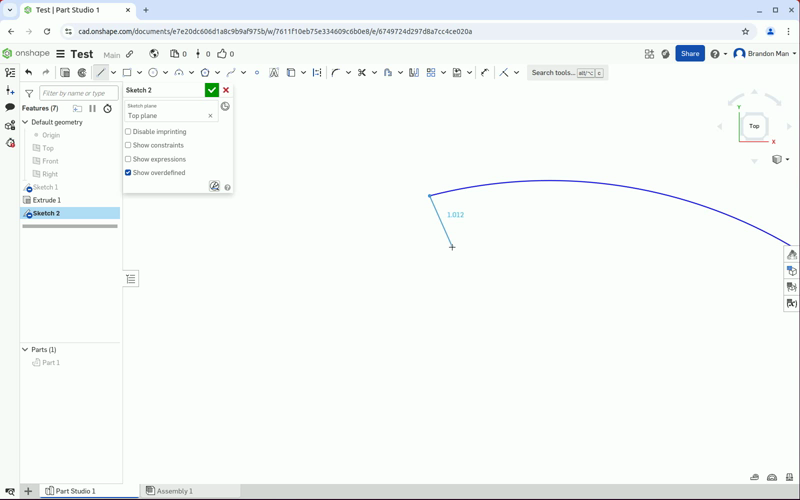
click(452, 246)
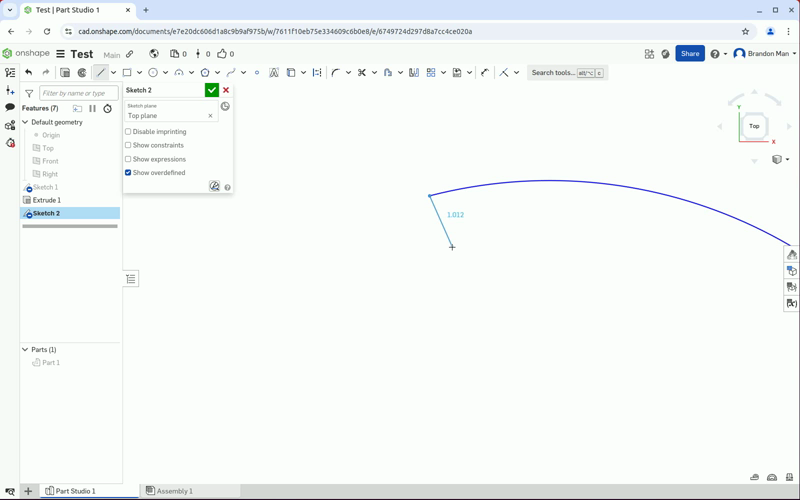
scroll(-6)
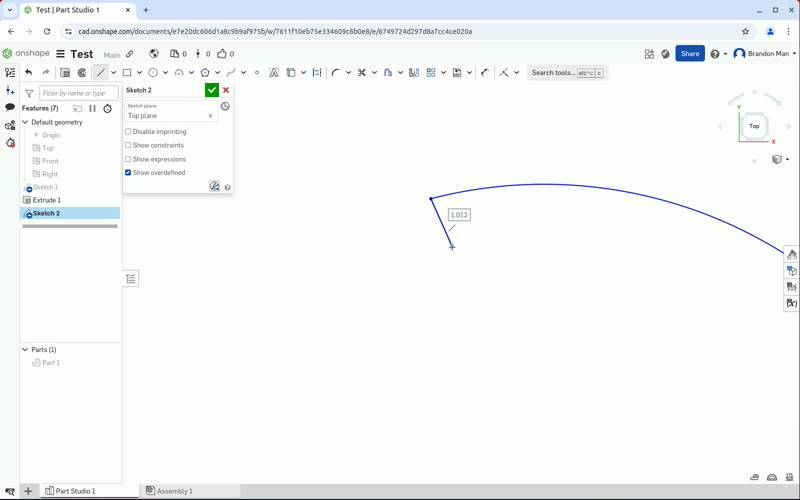
scroll(-6)
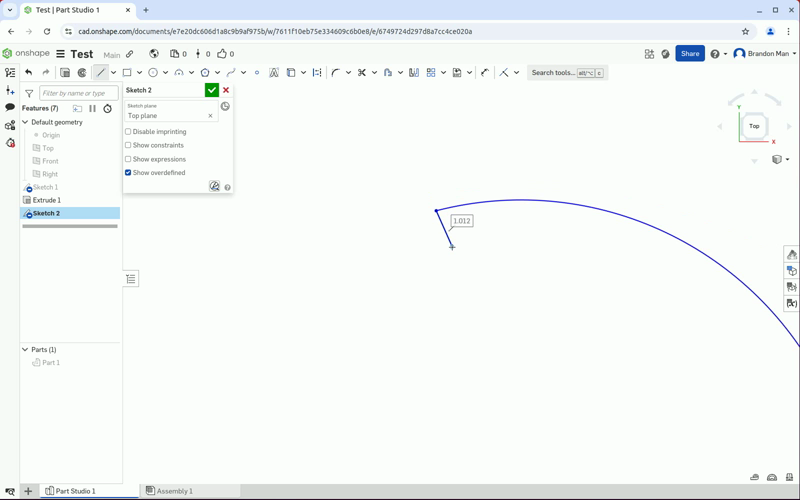
scroll(-6)
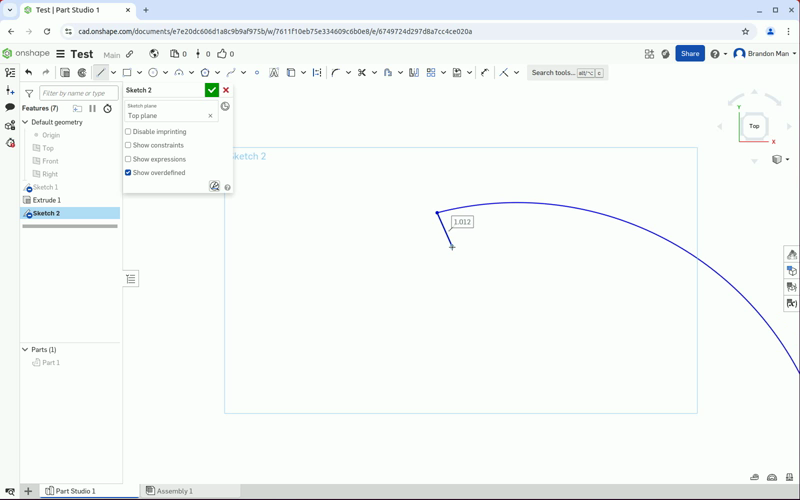
scroll(-6)
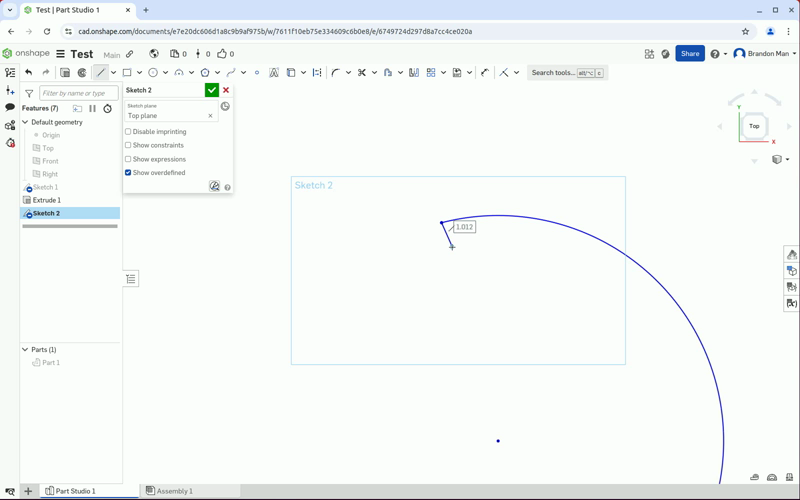
scroll(-6)
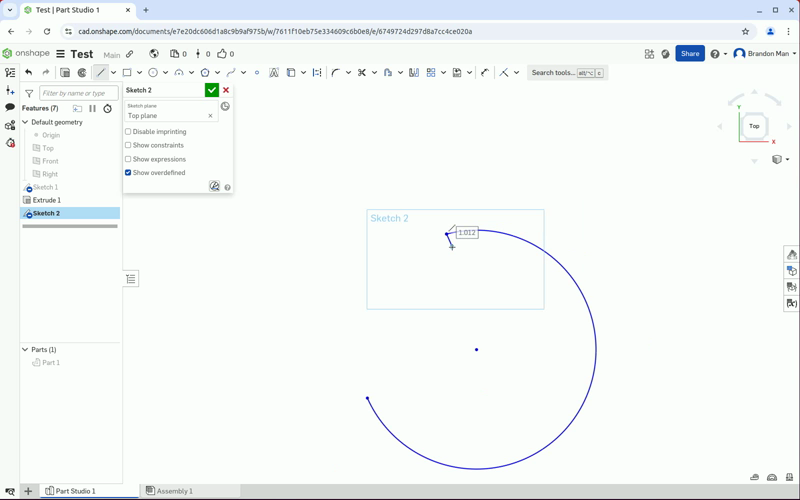
scroll(-6)
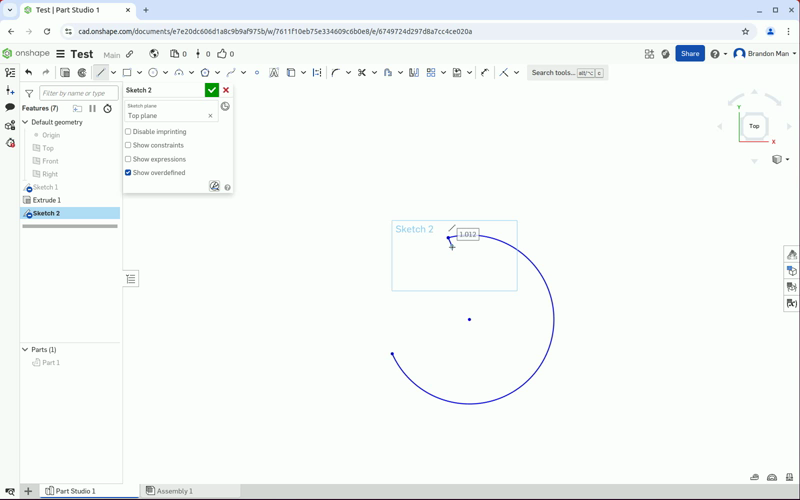
scroll(-6)
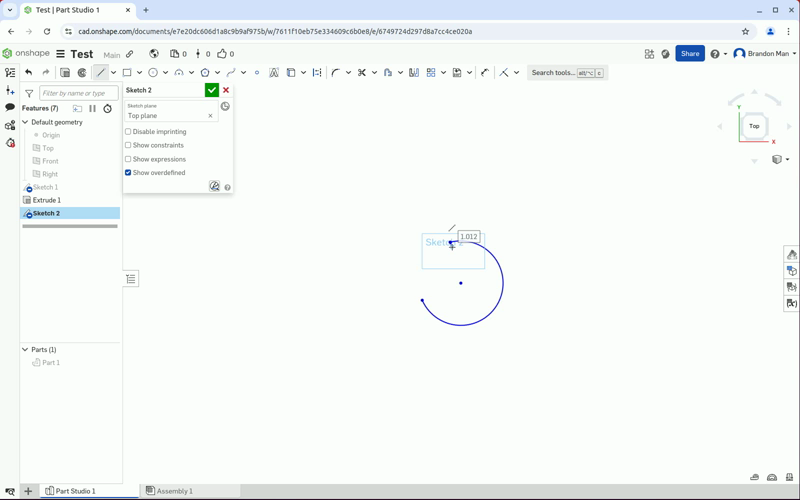
key_up(shift)
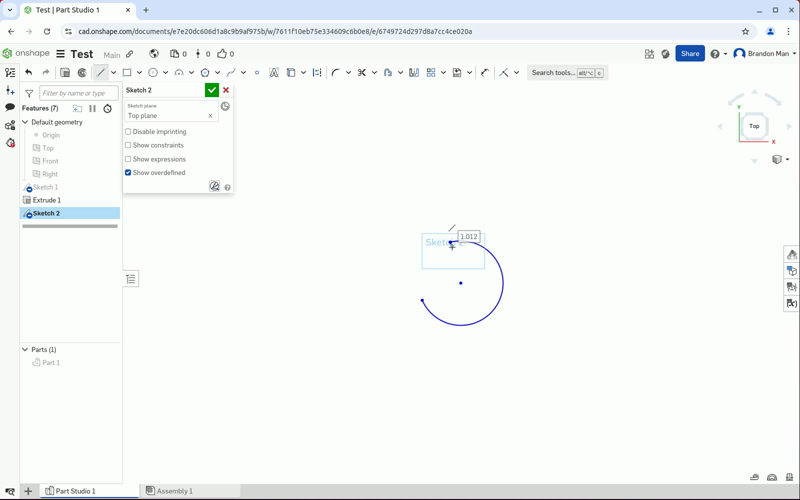
key(esc)
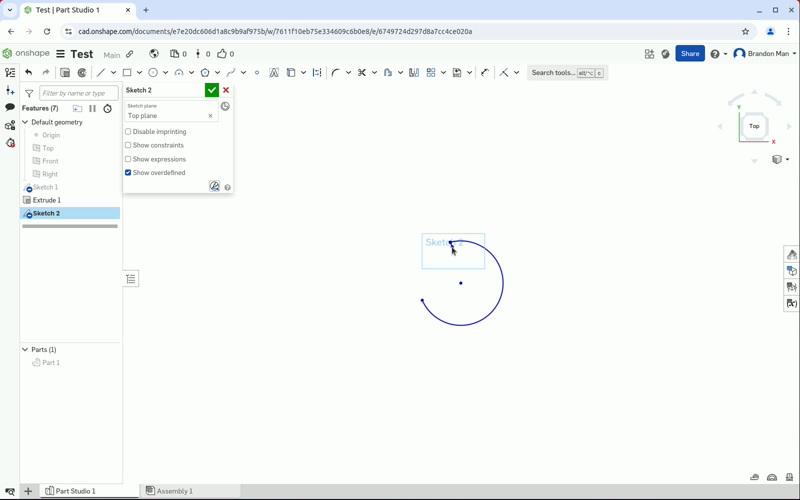
key(a)
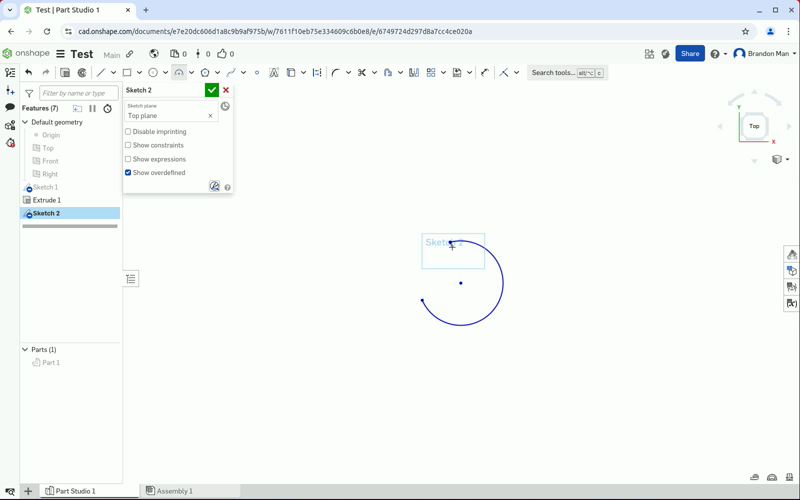
mouse_move(452, 246)
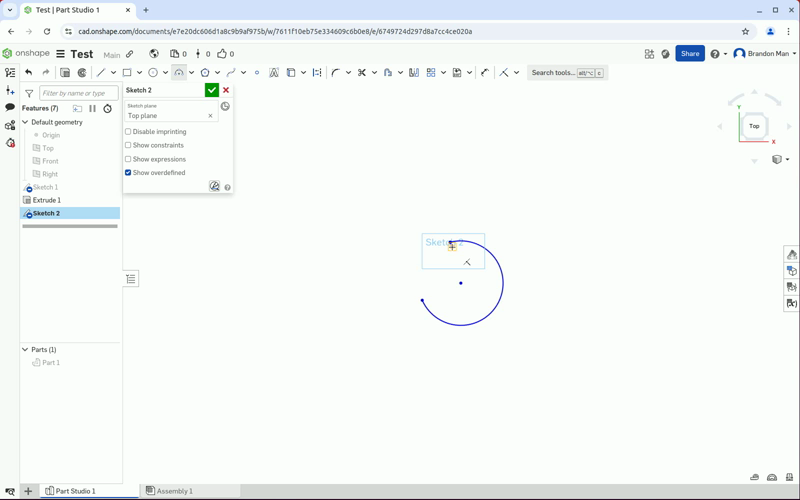
click(452, 246)
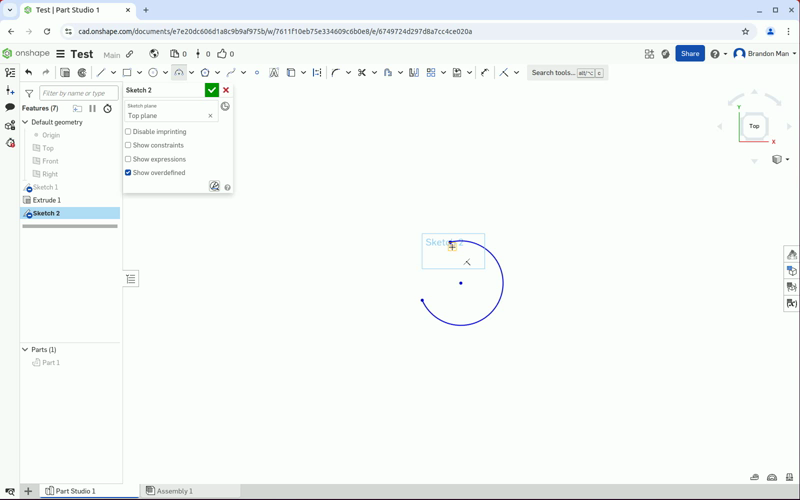
key_down(shift)
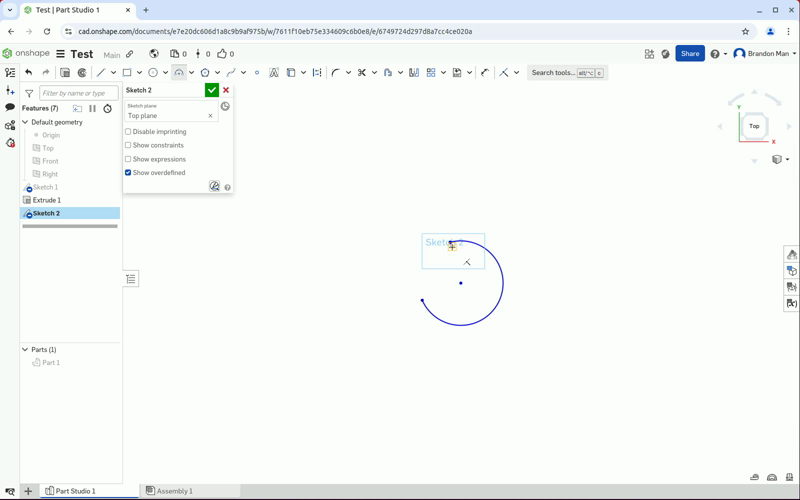
mouse_move(453, 247)
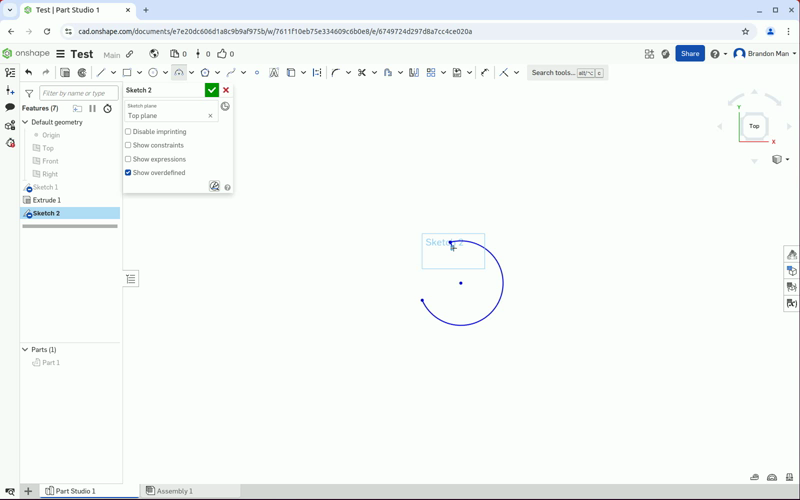
scroll(6)
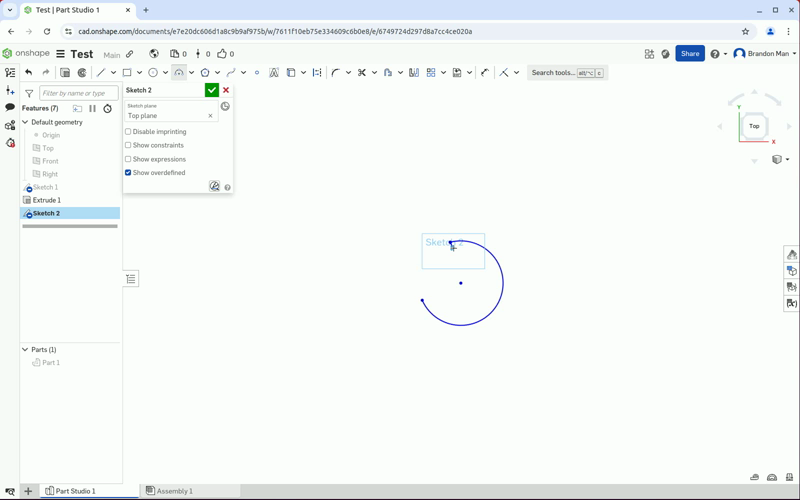
scroll(6)
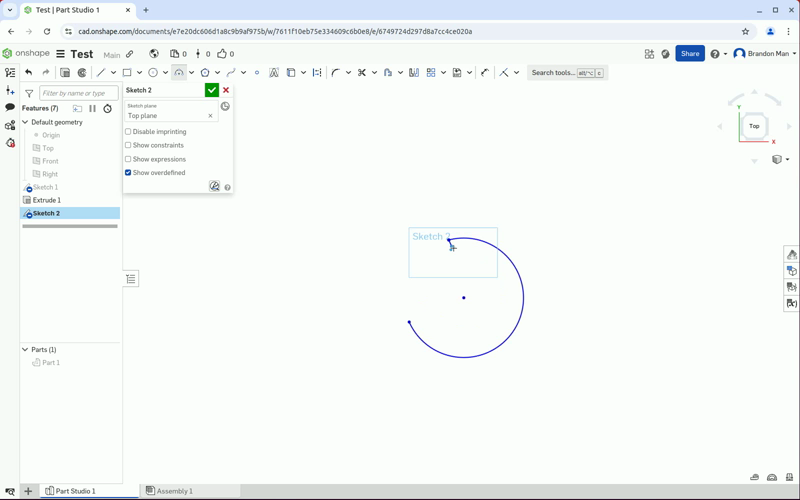
scroll(6)
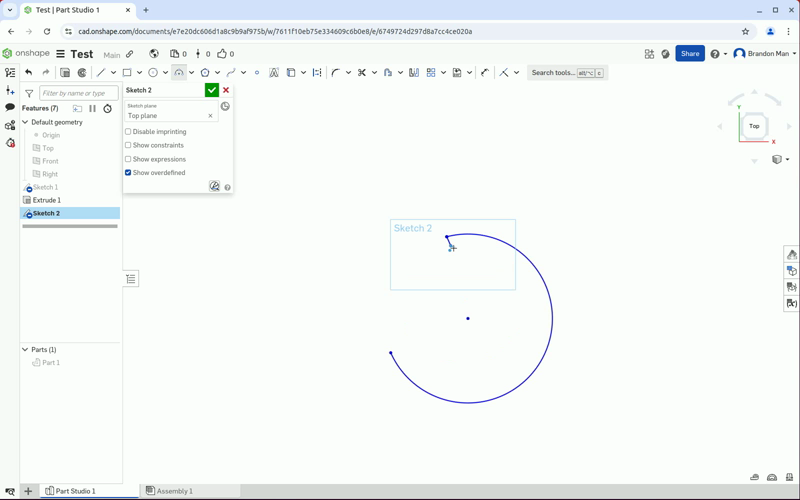
scroll(6)
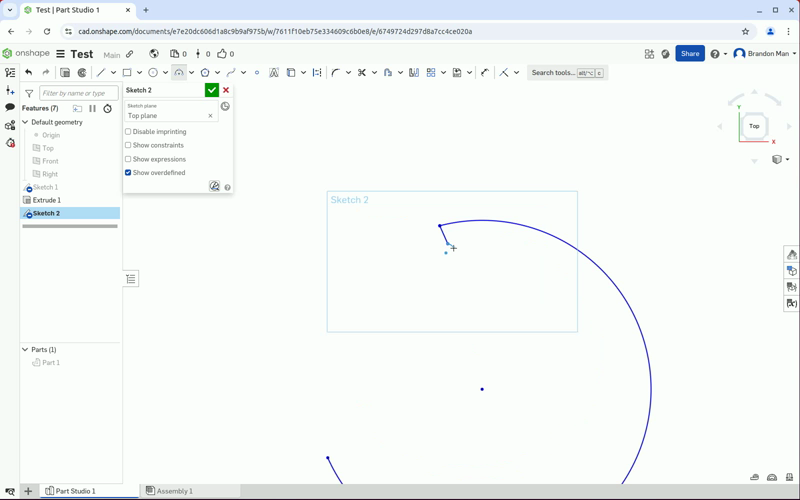
scroll(6)
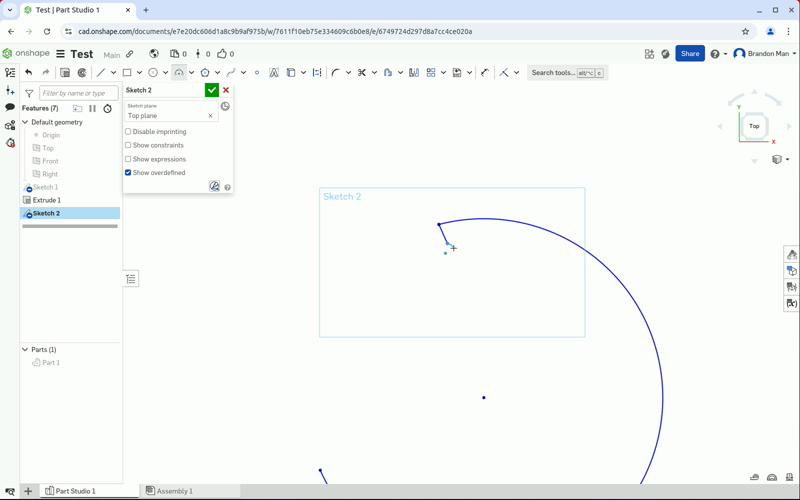
scroll(6)
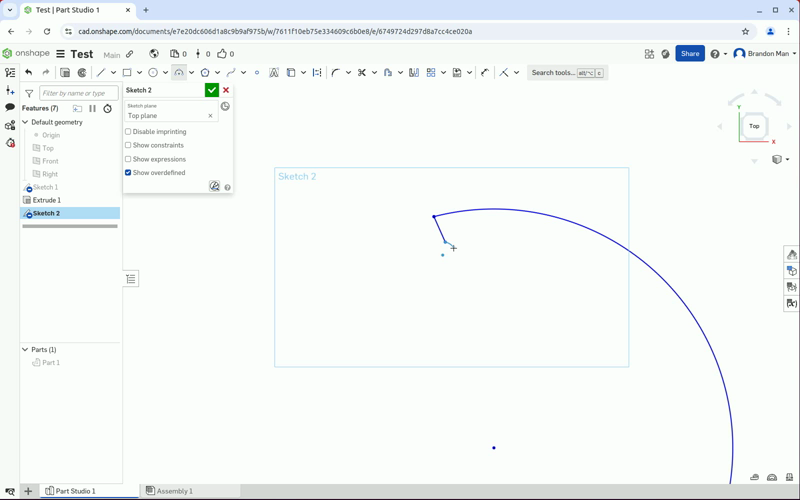
scroll(6)
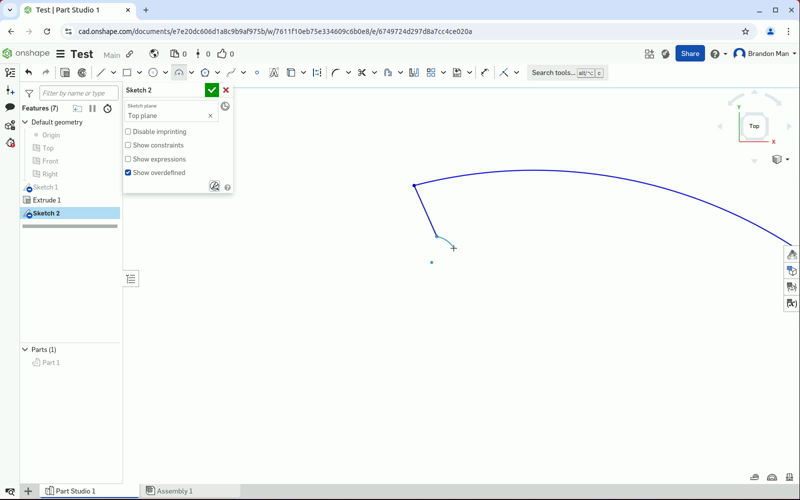
click(453, 247)
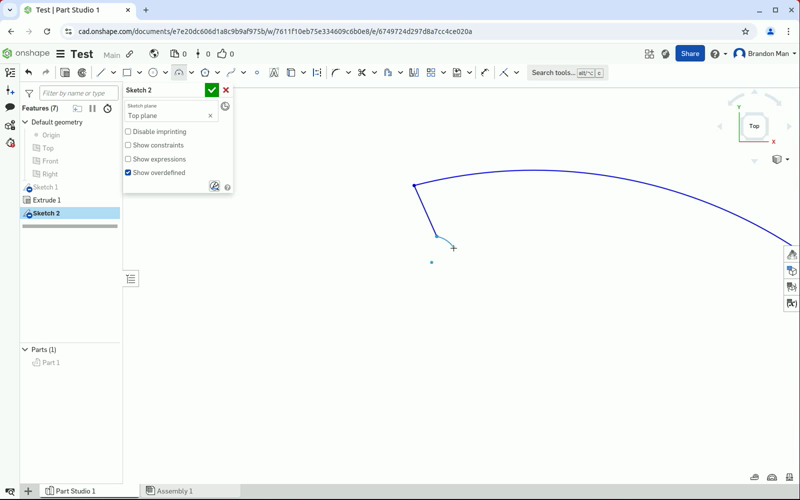
scroll(-6)
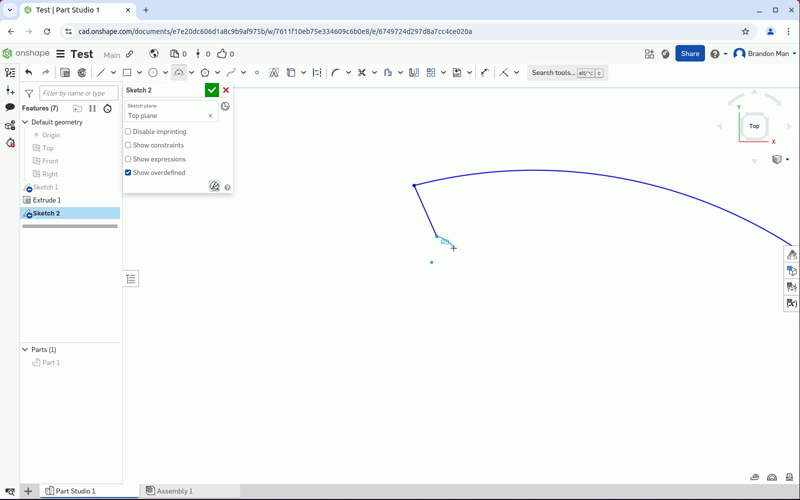
scroll(-6)
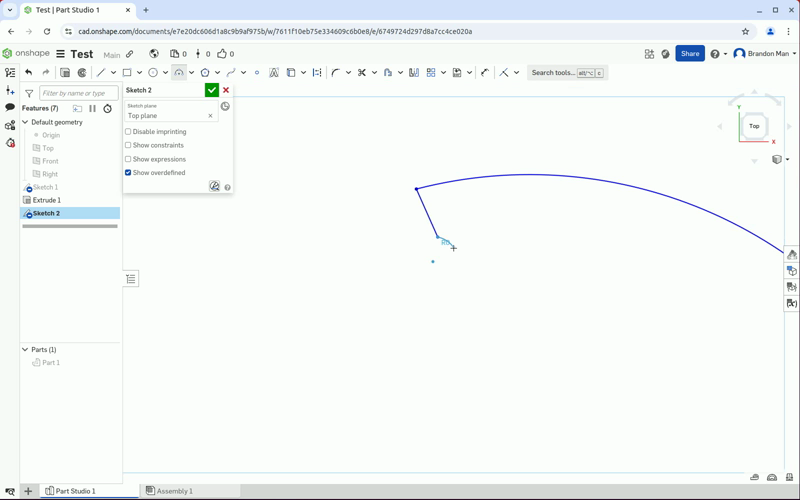
scroll(-6)
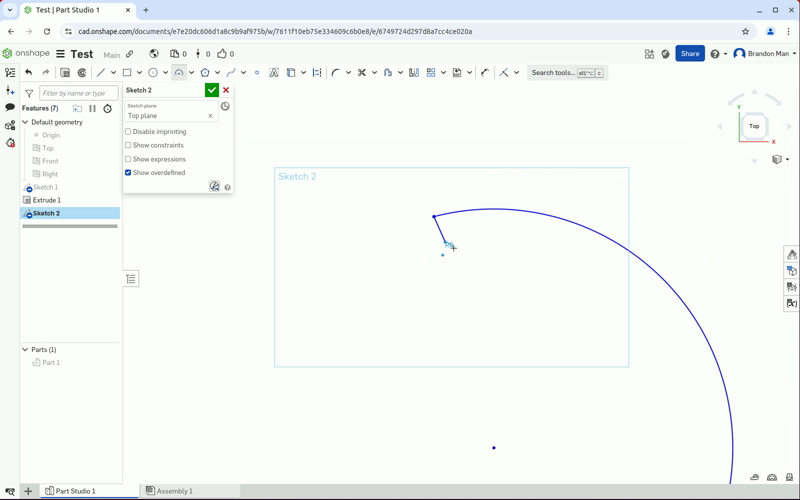
scroll(-6)
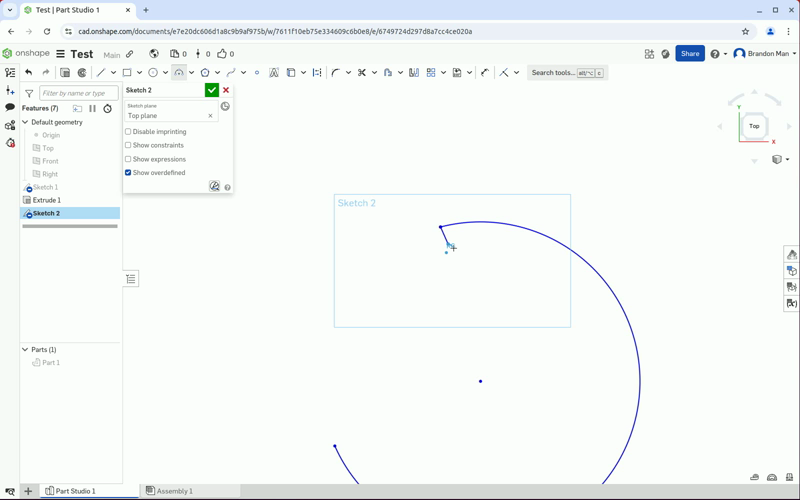
scroll(-6)
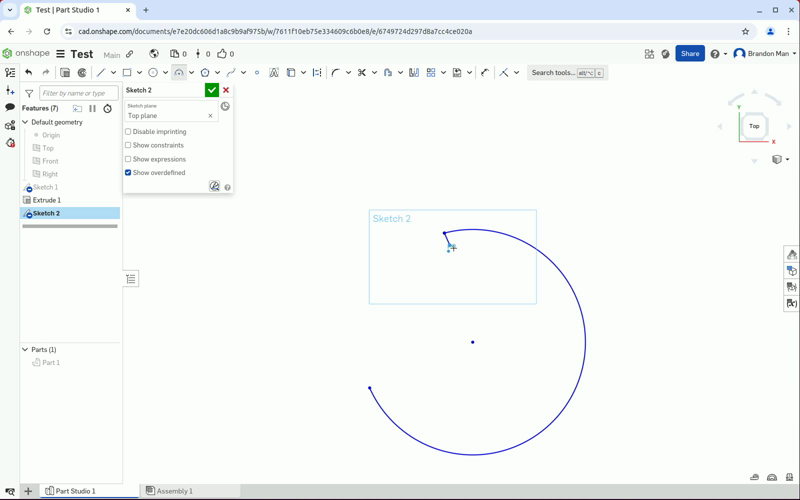
scroll(-6)
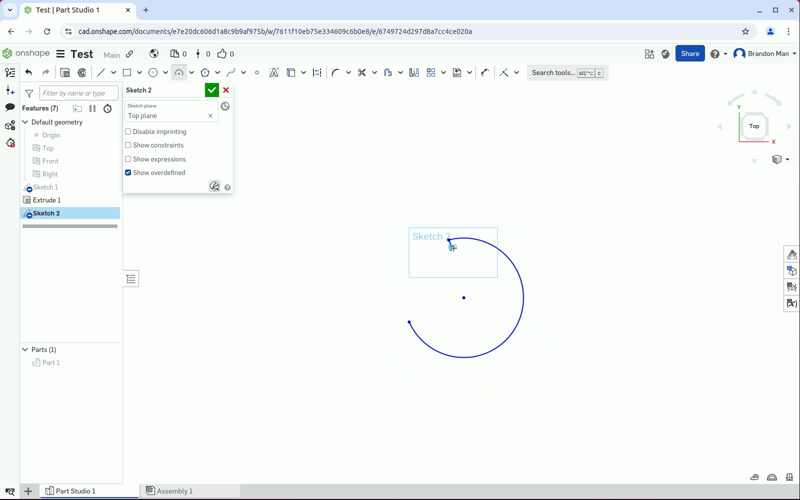
scroll(-6)
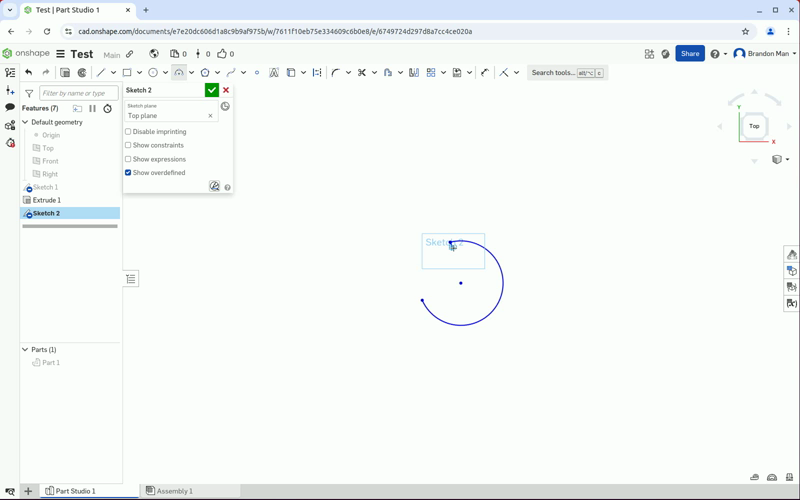
mouse_move(452, 247)
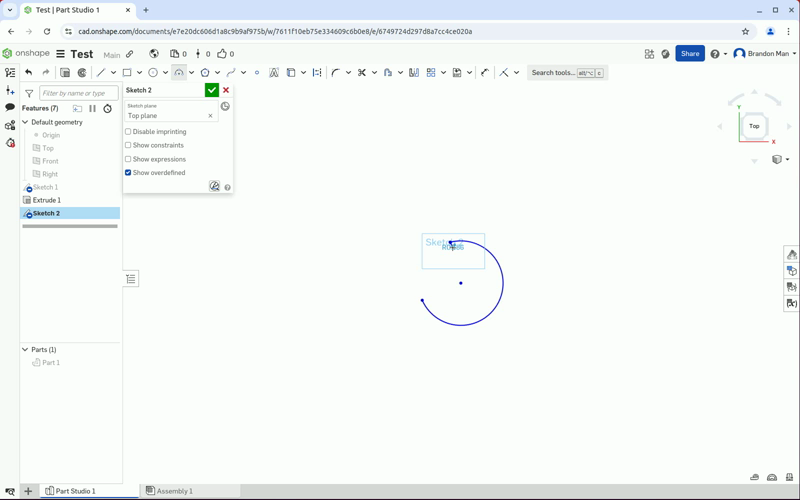
scroll(6)
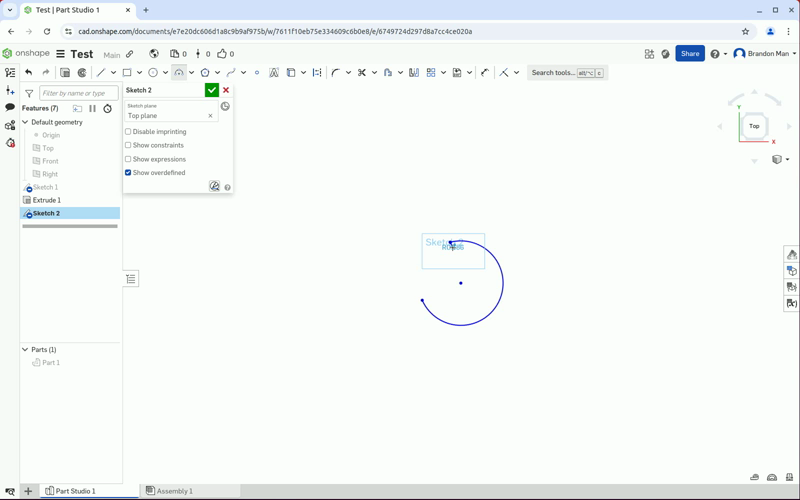
scroll(6)
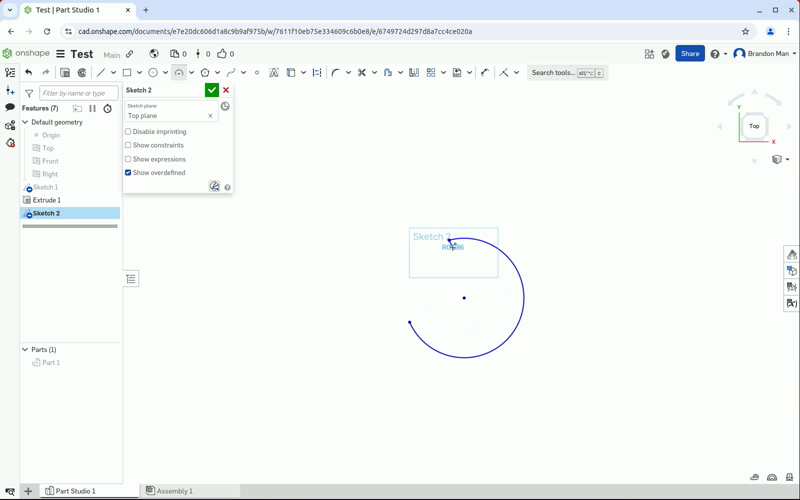
scroll(6)
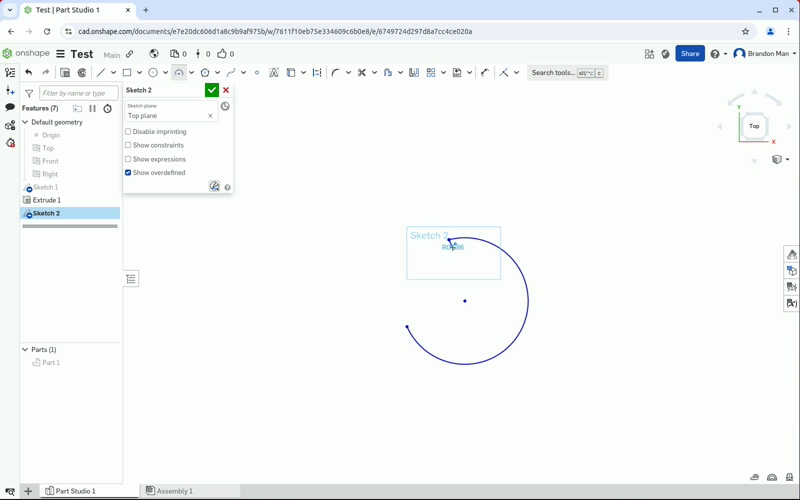
scroll(6)
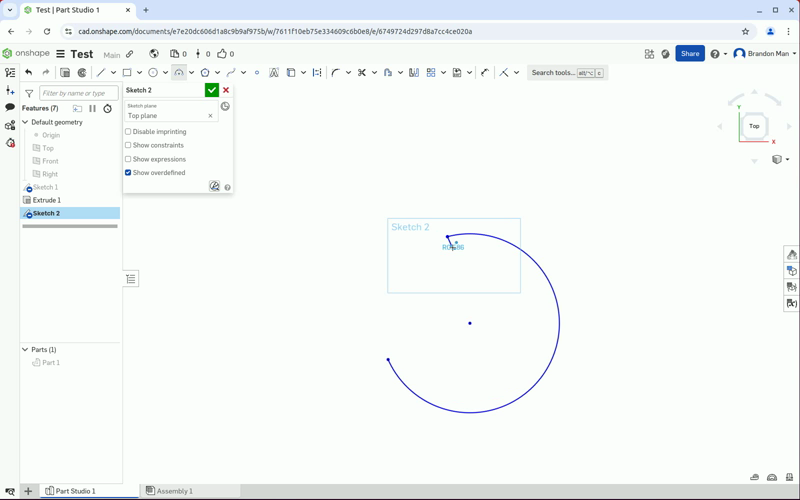
scroll(6)
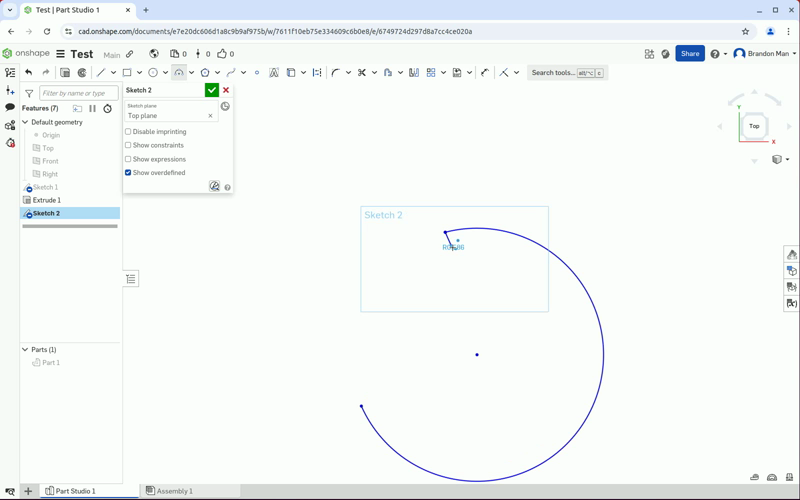
scroll(6)
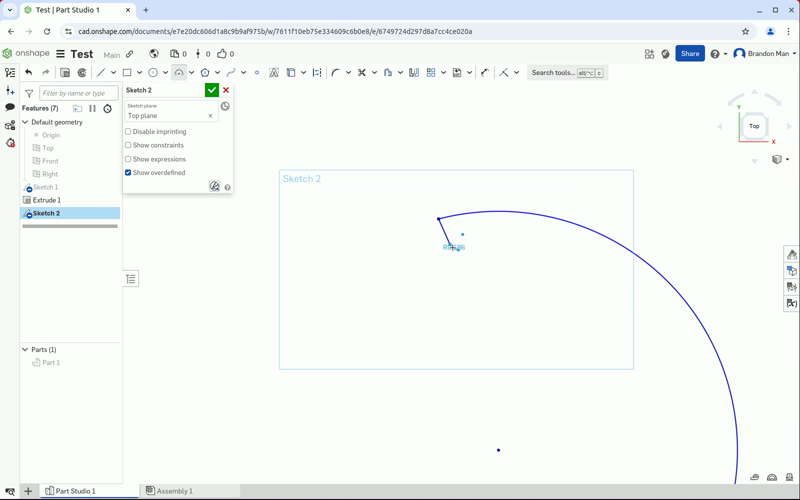
scroll(6)
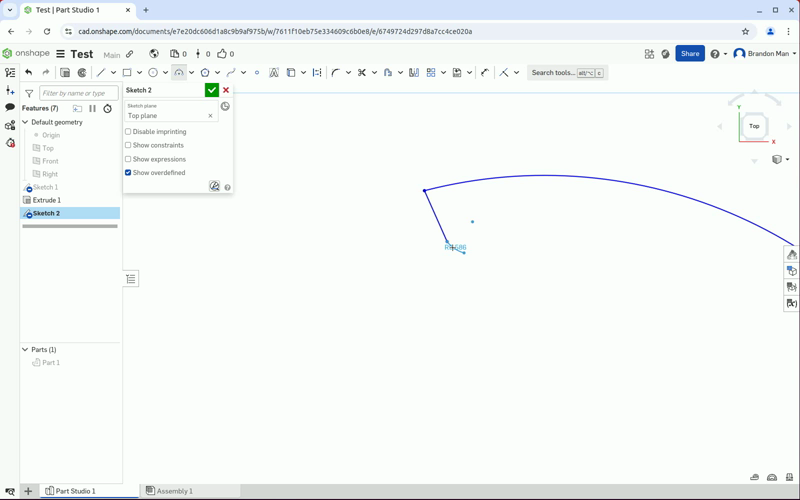
click(452, 247)
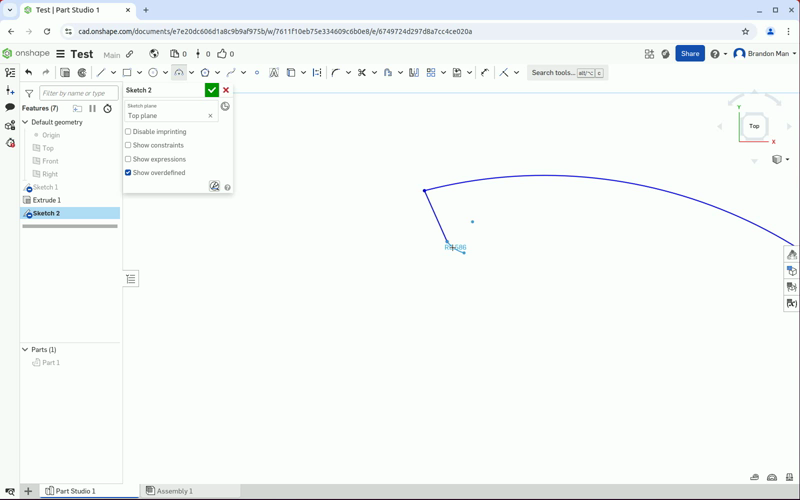
scroll(-6)
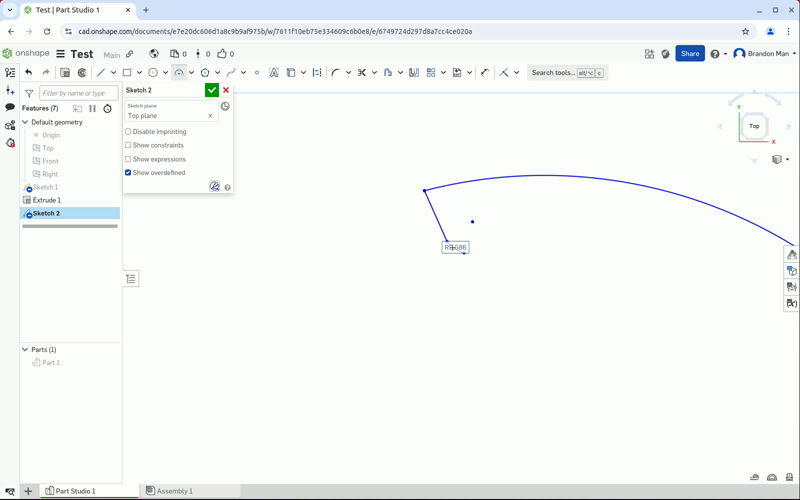
scroll(-6)
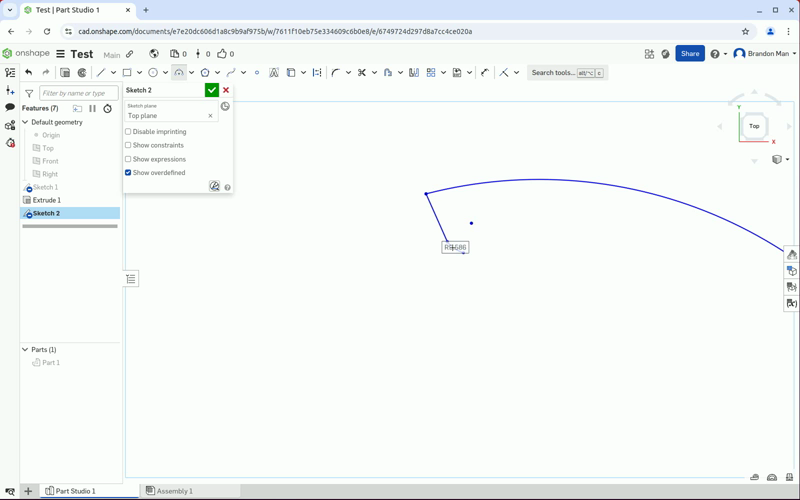
scroll(-6)
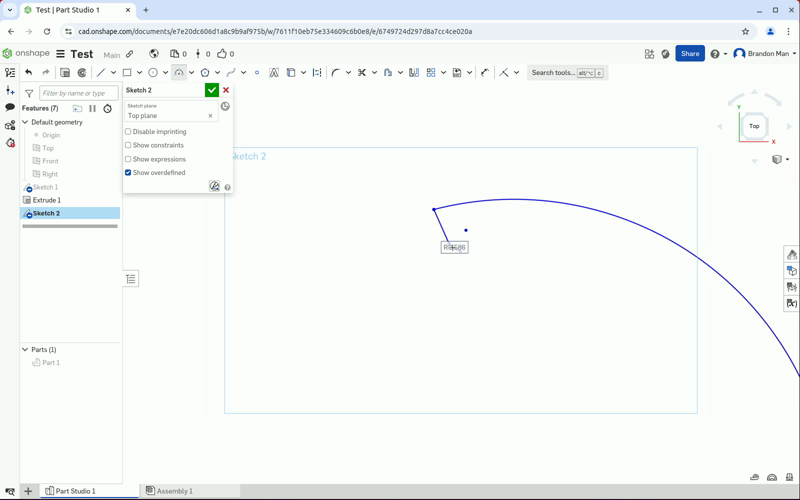
scroll(-6)
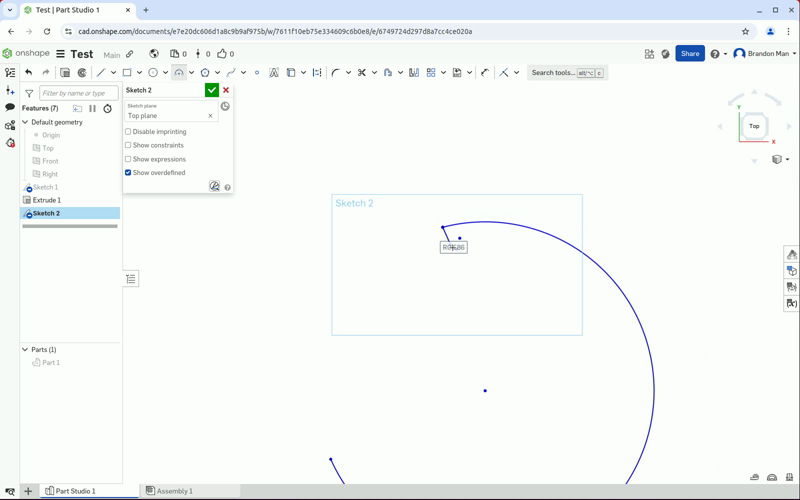
scroll(-6)
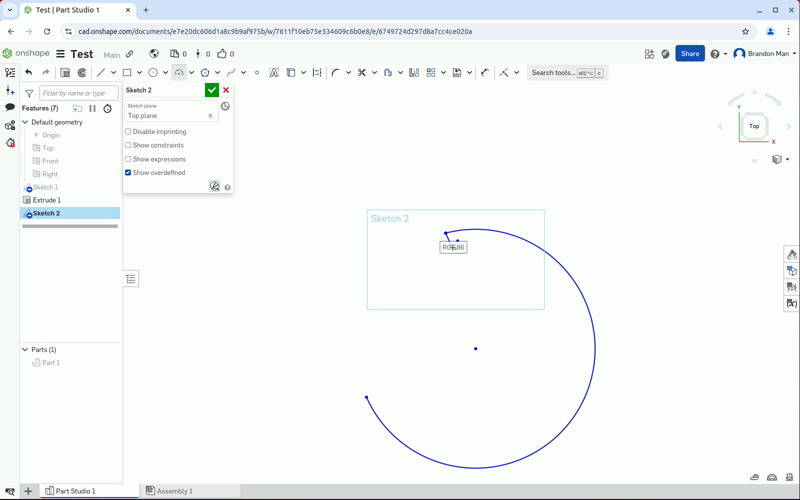
scroll(-6)
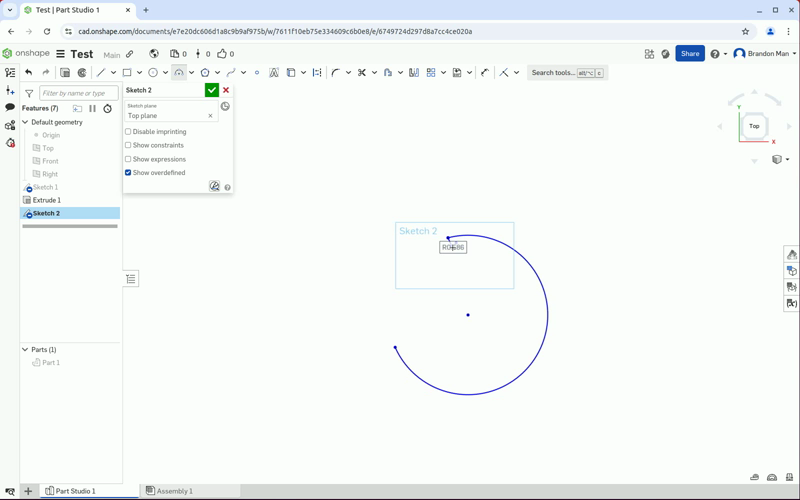
scroll(-6)
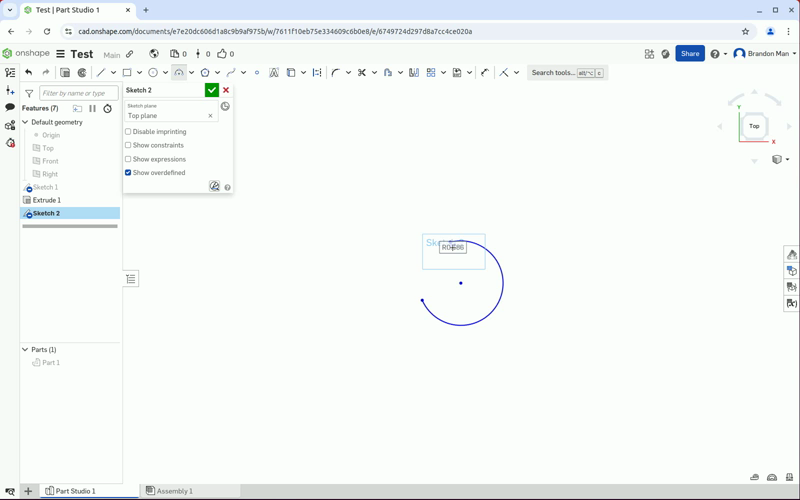
key_up(shift)
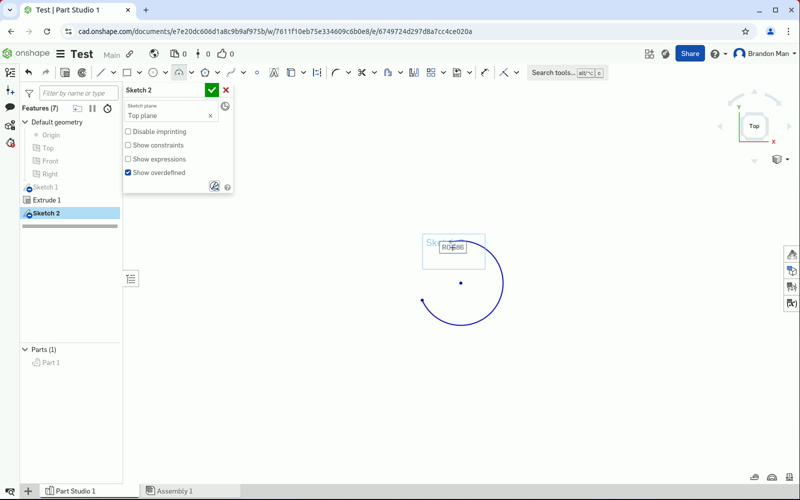
mouse_move(453, 247)
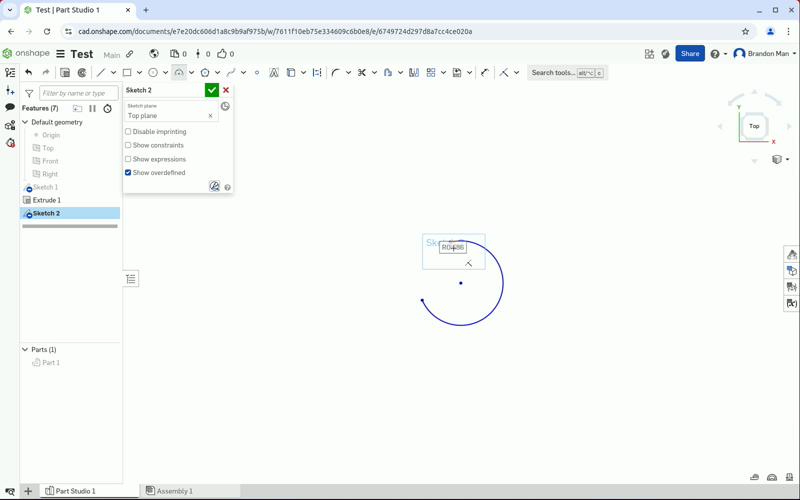
scroll(6)
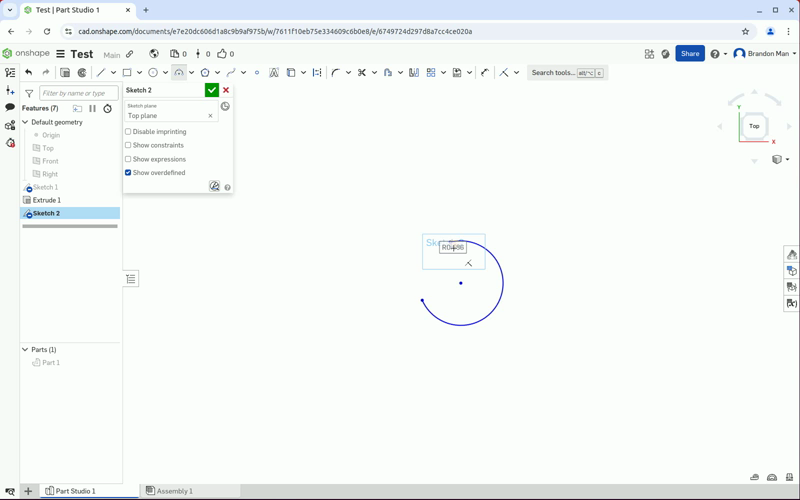
scroll(6)
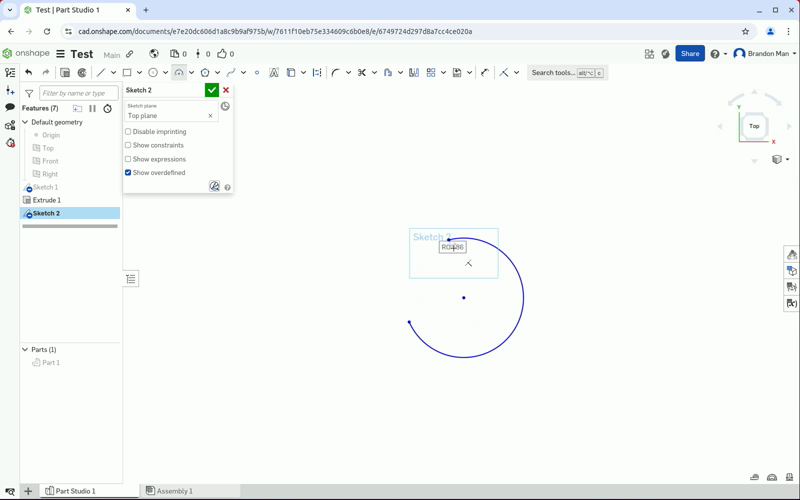
scroll(6)
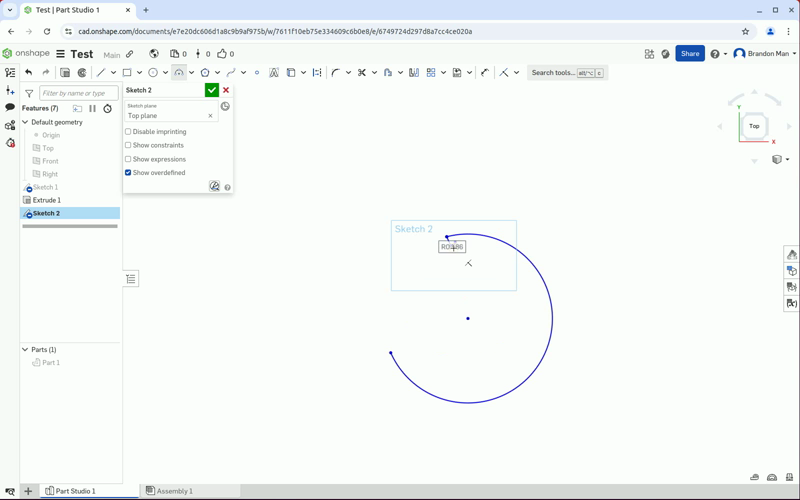
scroll(6)
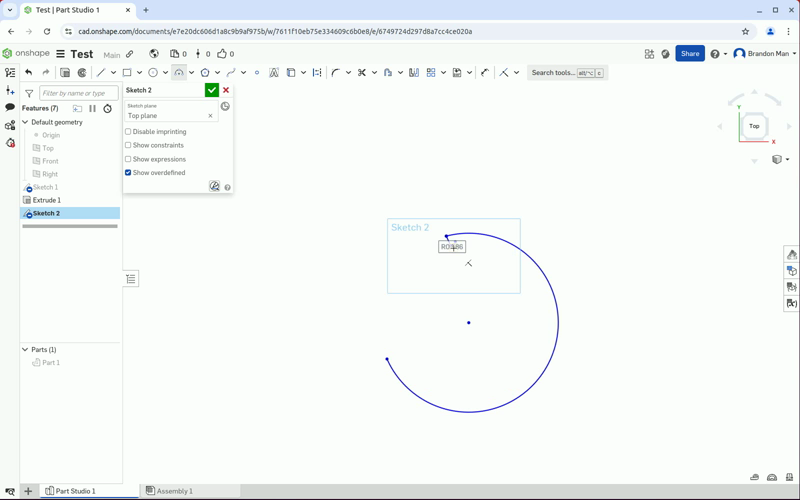
scroll(6)
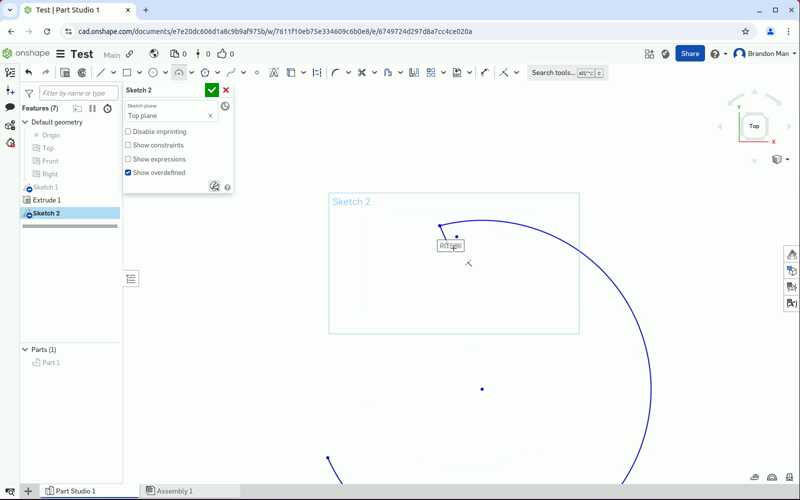
scroll(6)
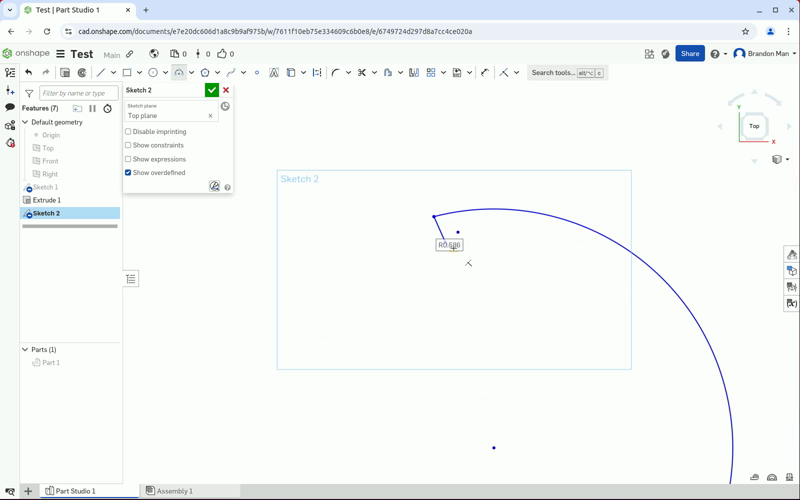
scroll(6)
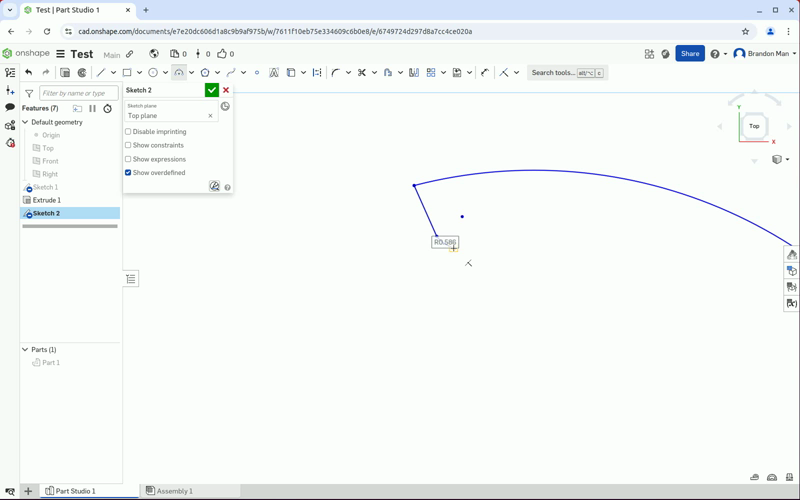
click(453, 247)
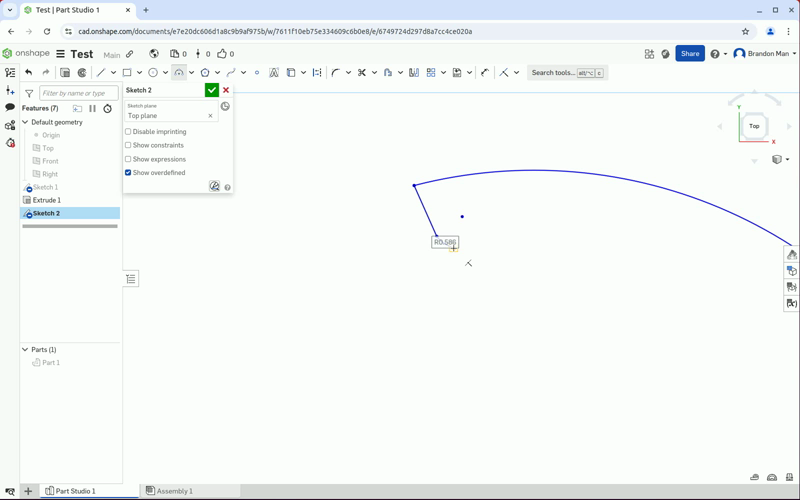
scroll(-6)
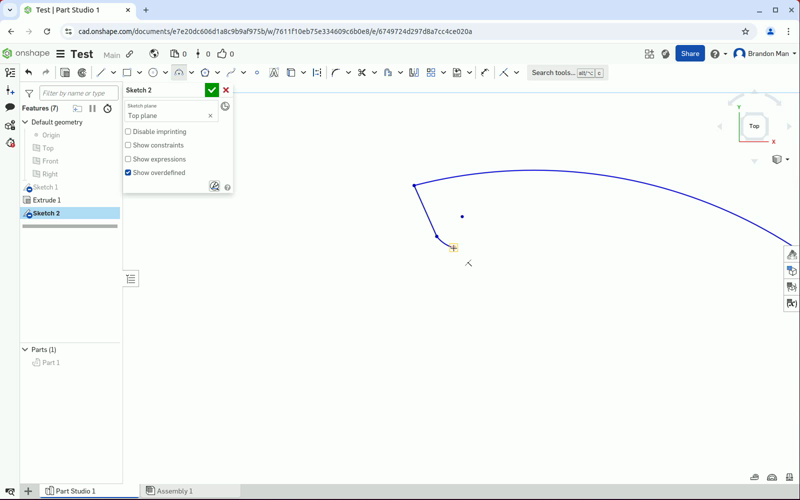
scroll(-6)
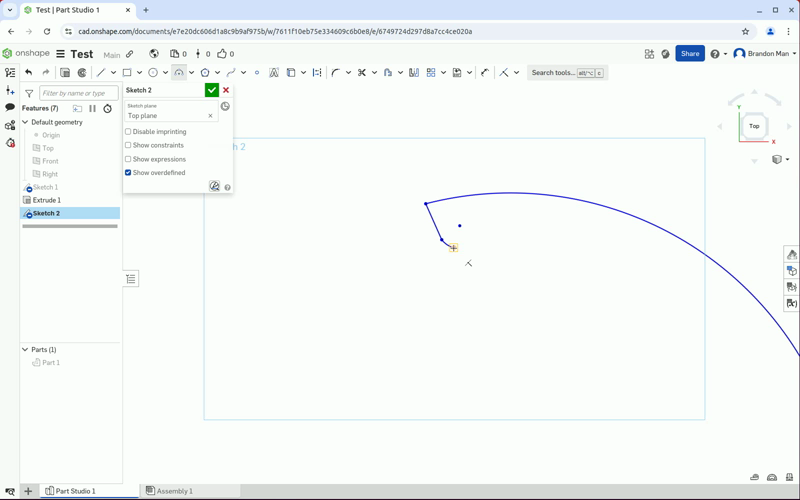
scroll(-6)
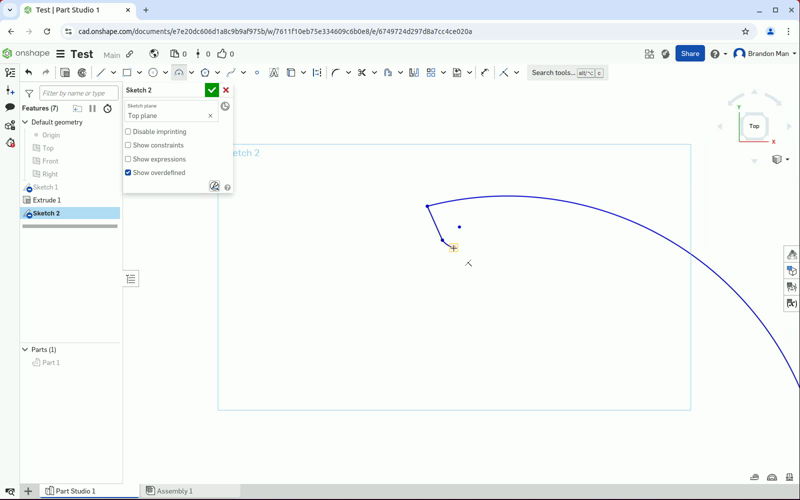
scroll(-6)
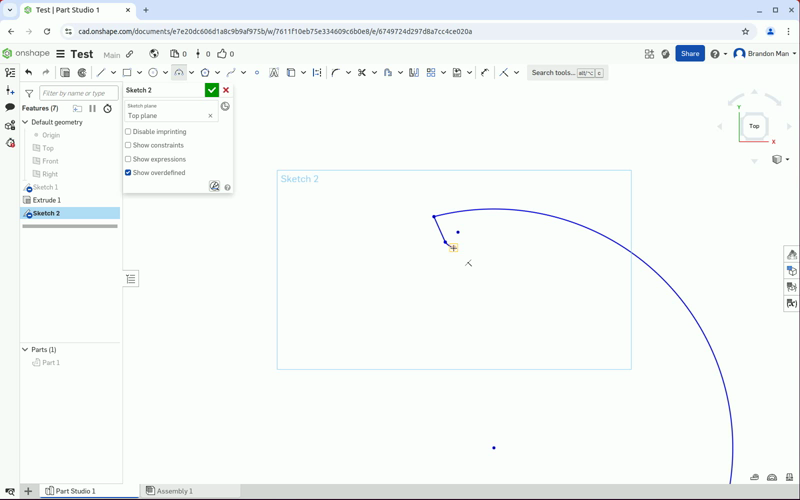
scroll(-6)
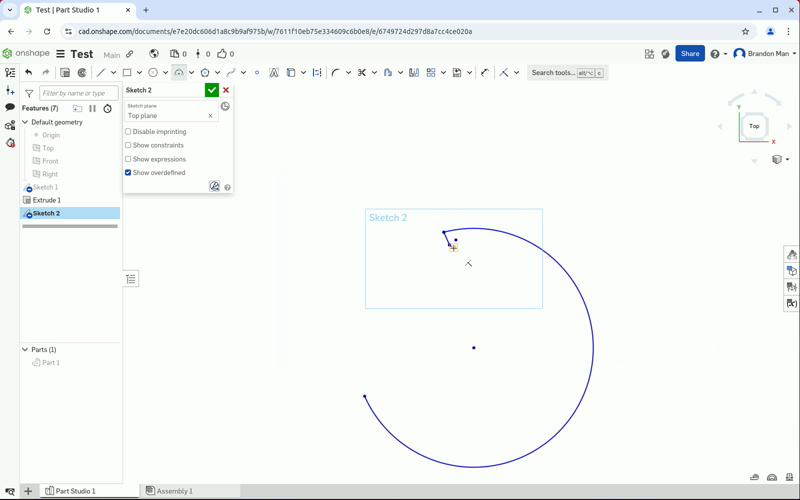
scroll(-6)
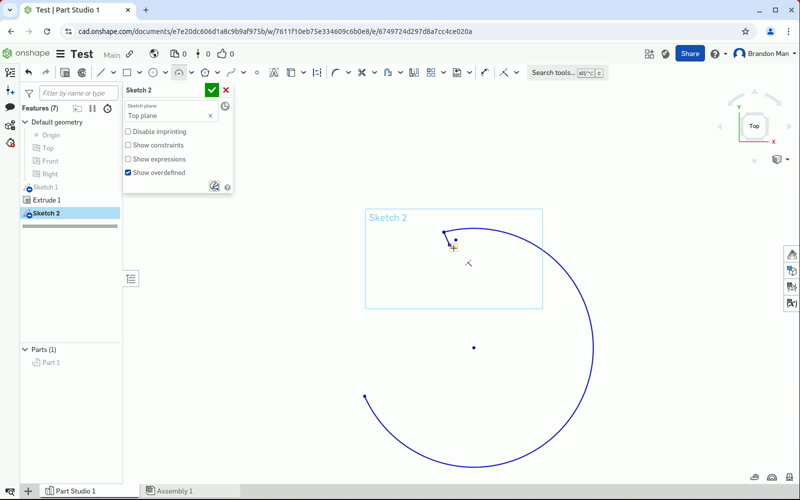
scroll(-6)
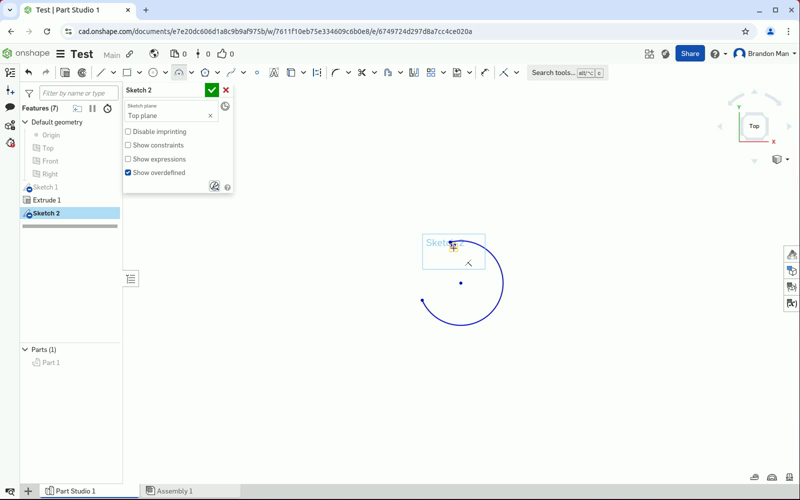
key_down(shift)
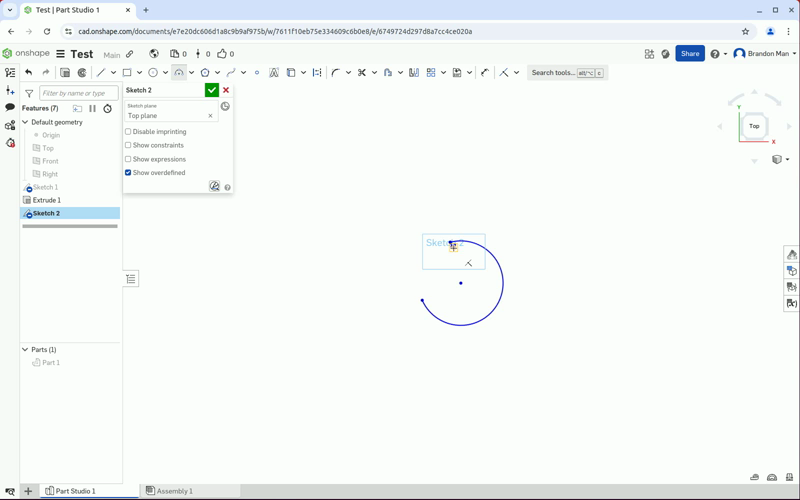
mouse_move(429, 299)
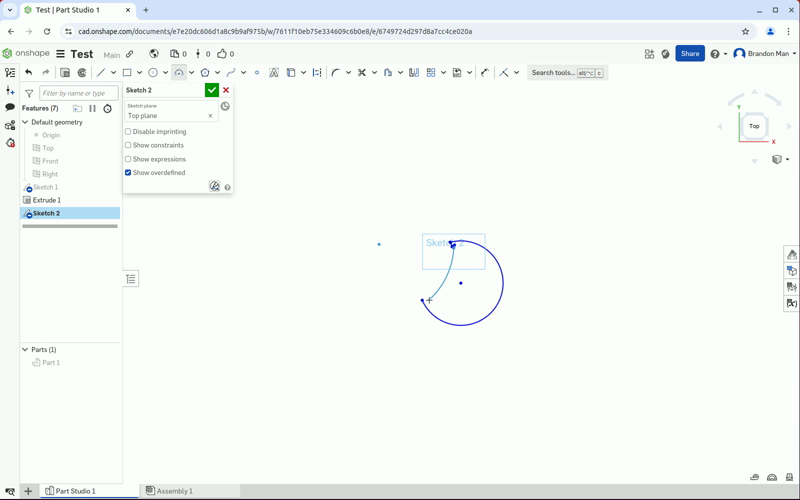
click(429, 299)
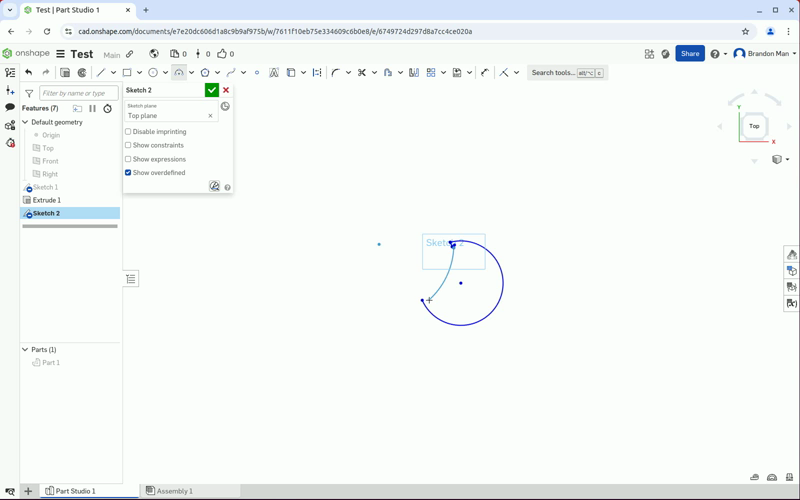
mouse_move(493, 298)
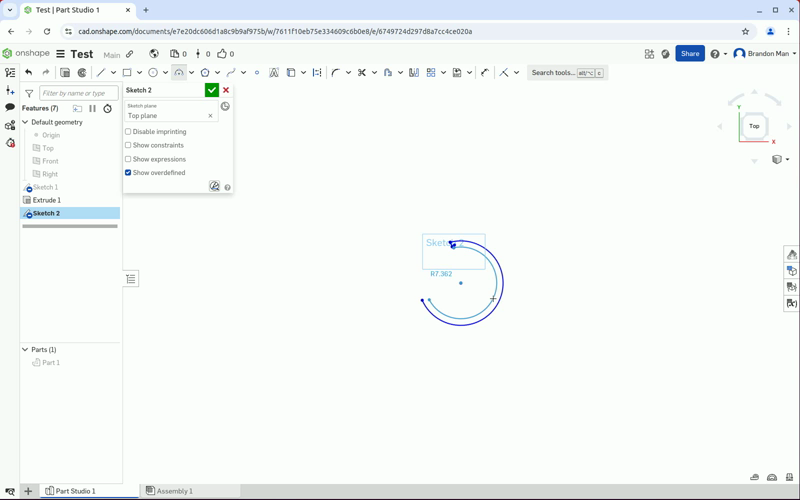
click(493, 298)
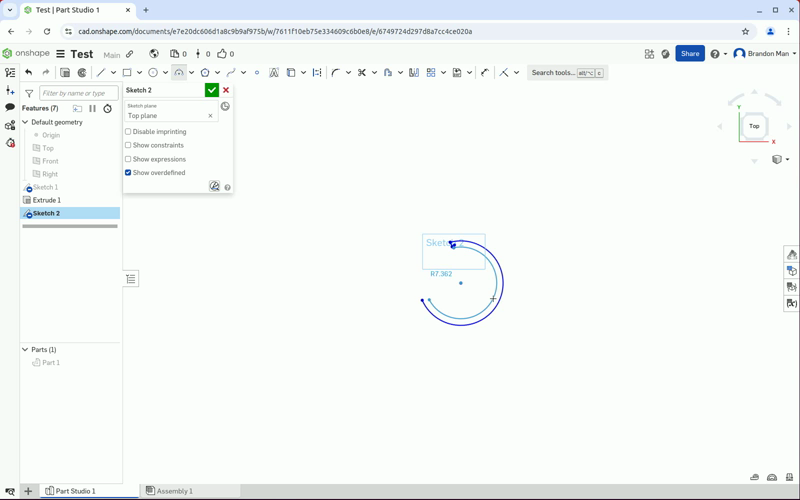
key_up(shift)
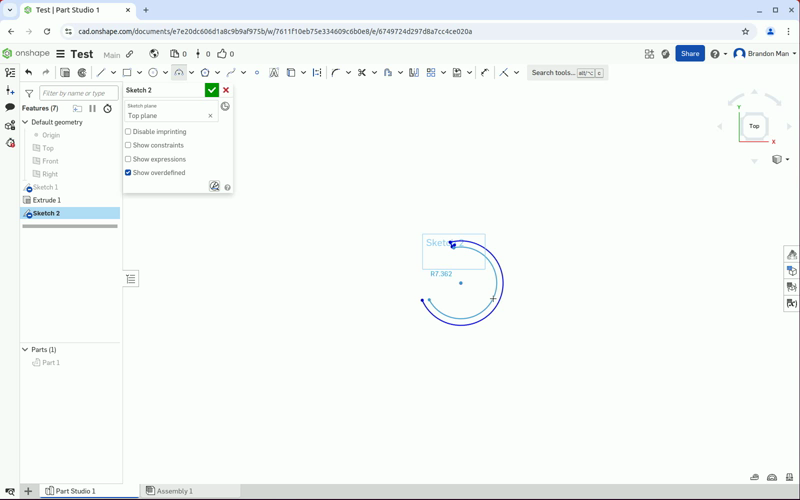
mouse_move(429, 299)
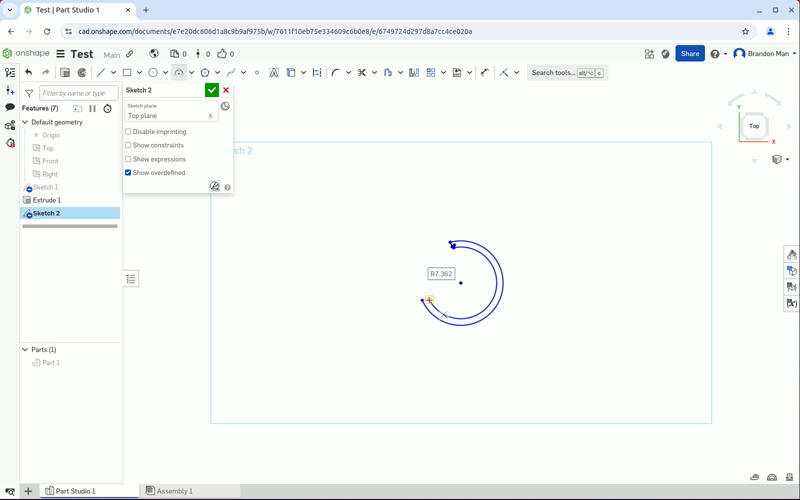
click(429, 299)
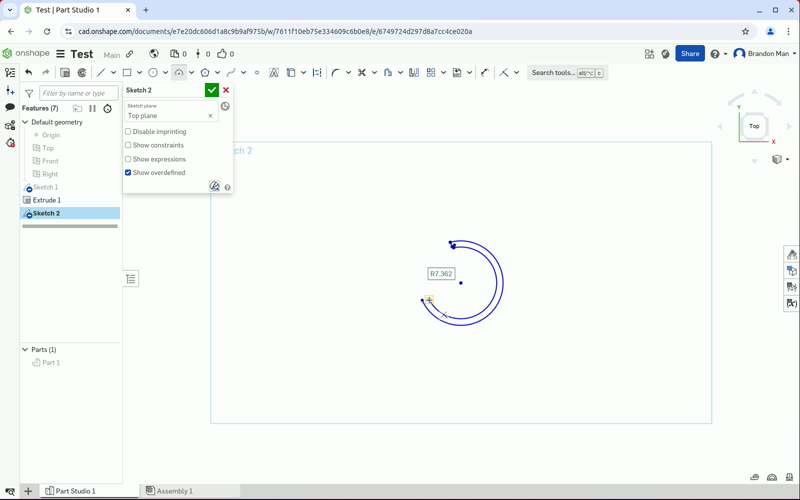
key_down(shift)
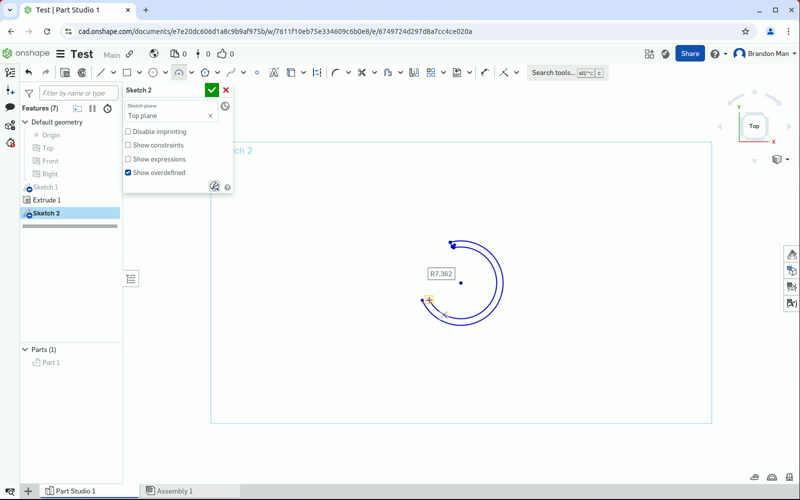
mouse_move(427, 298)
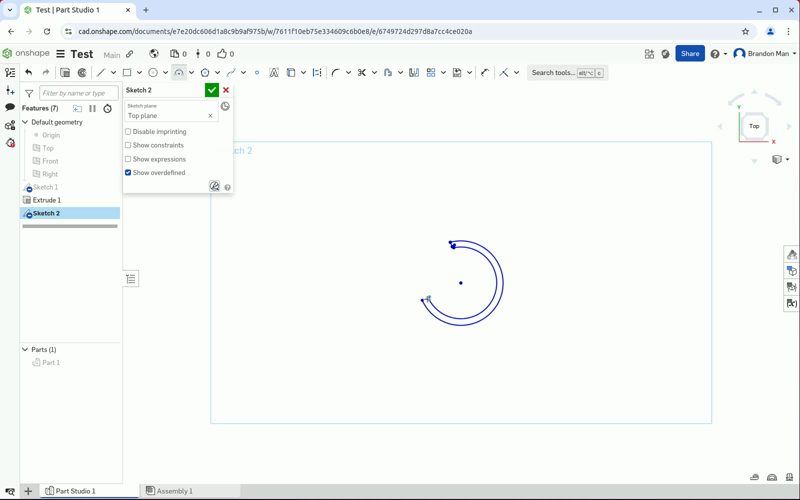
scroll(6)
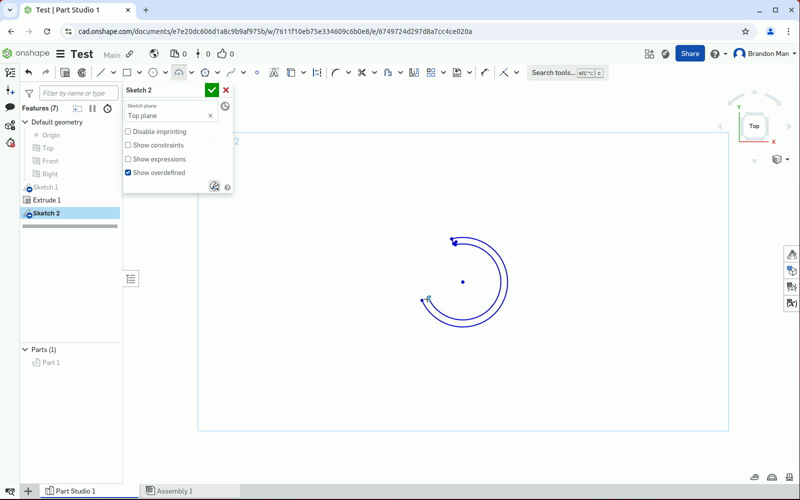
scroll(6)
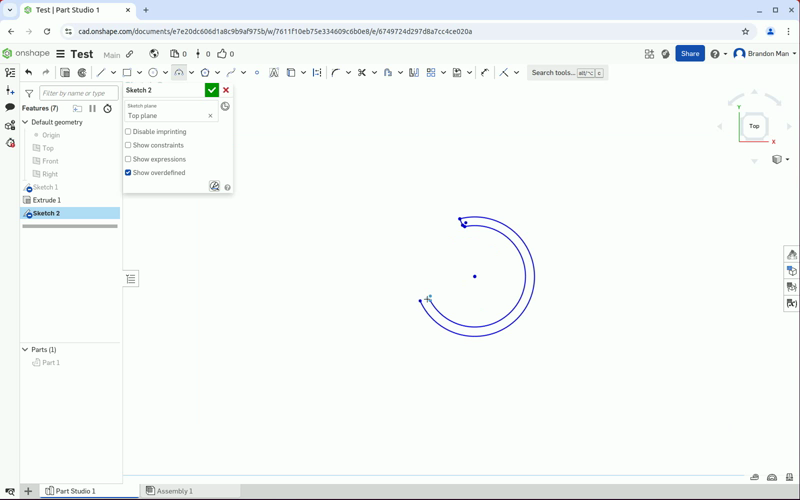
scroll(6)
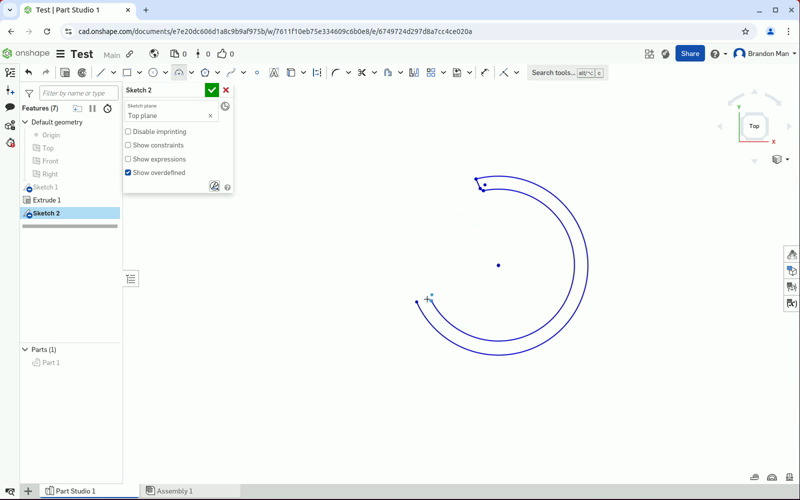
scroll(6)
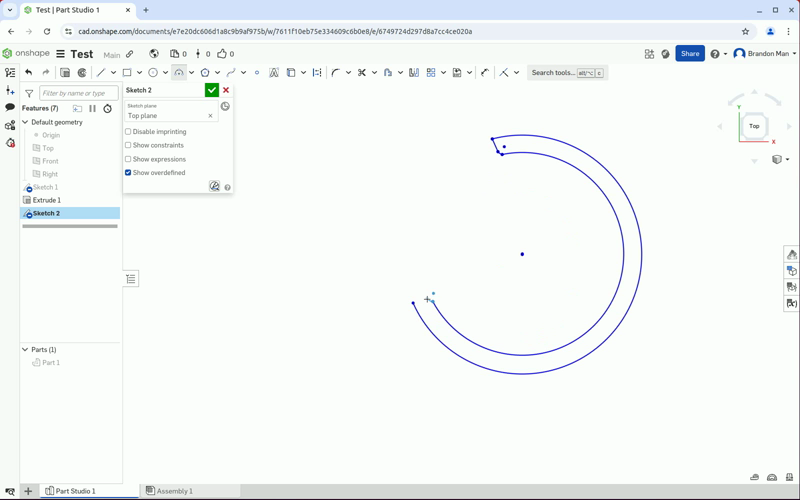
scroll(6)
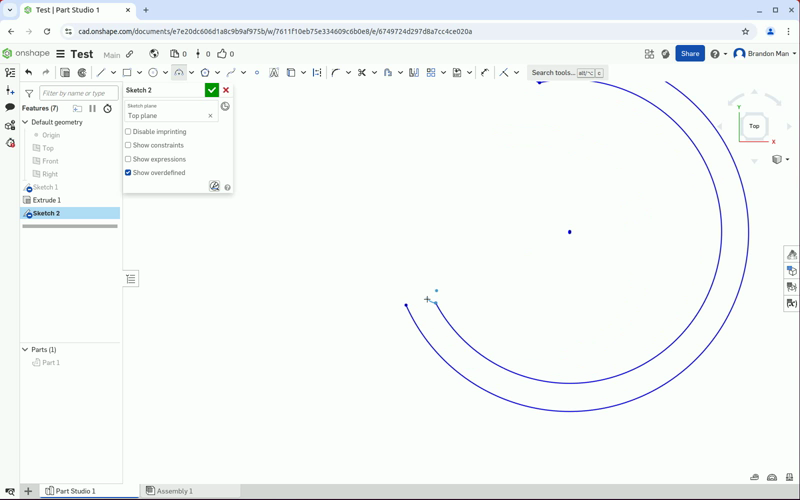
scroll(6)
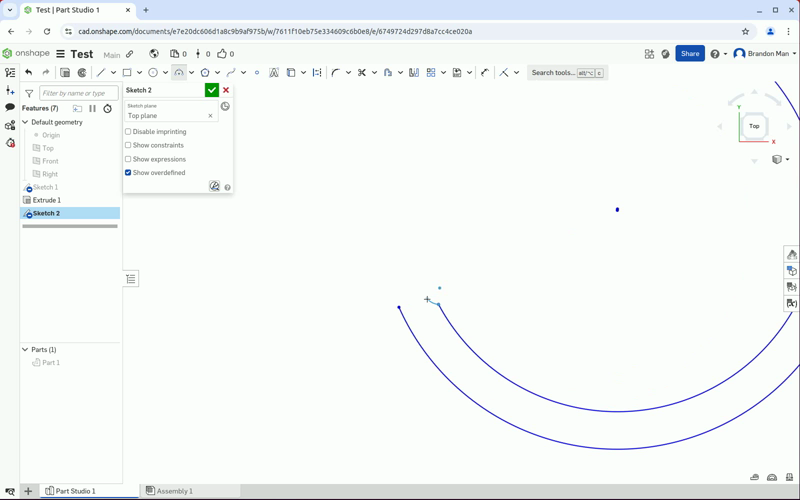
scroll(6)
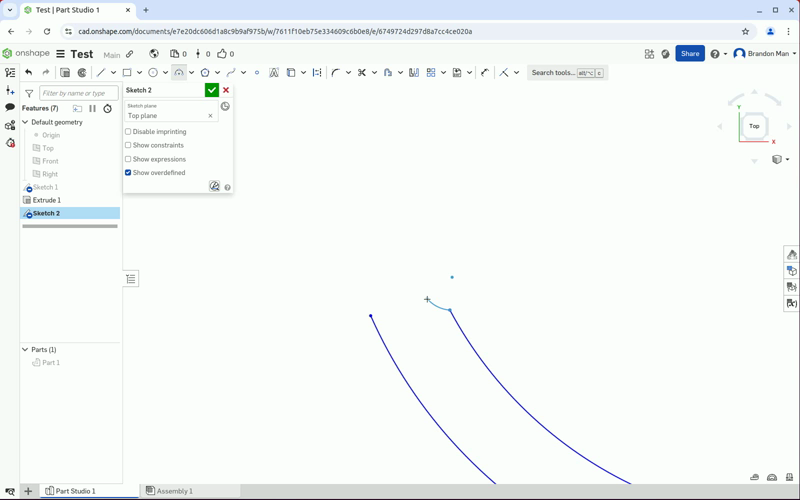
click(427, 298)
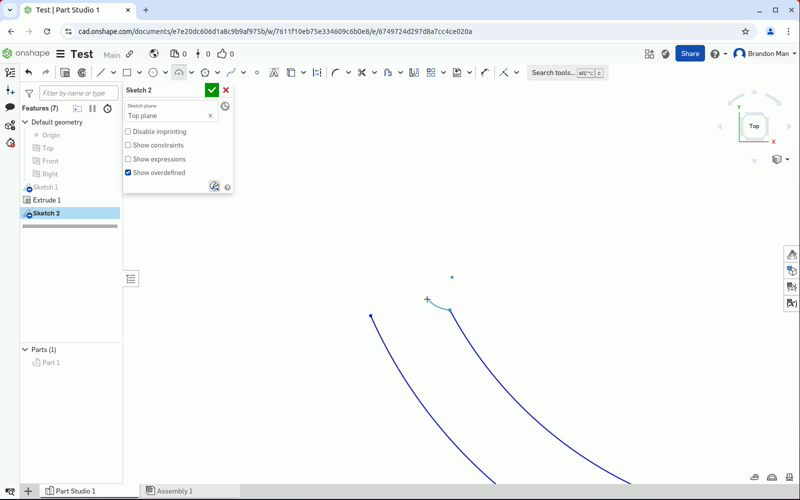
scroll(-6)
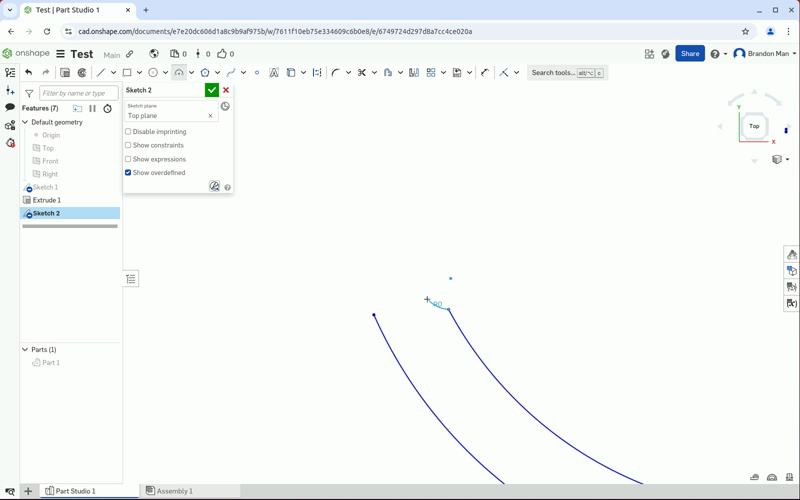
scroll(-6)
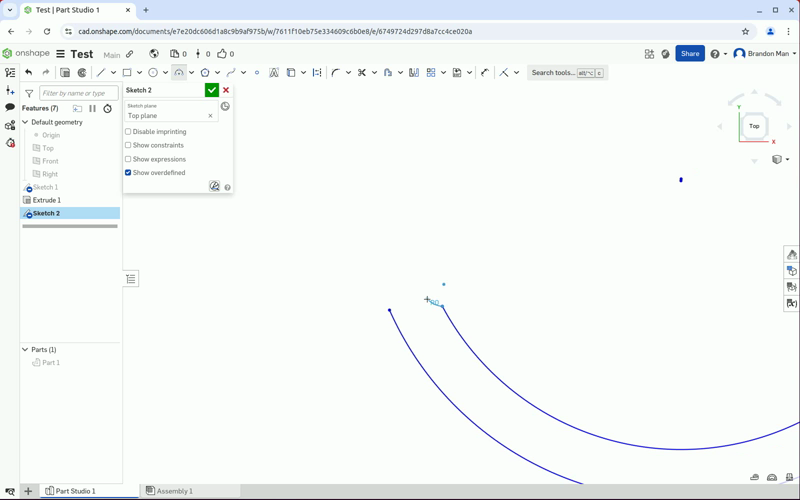
scroll(-6)
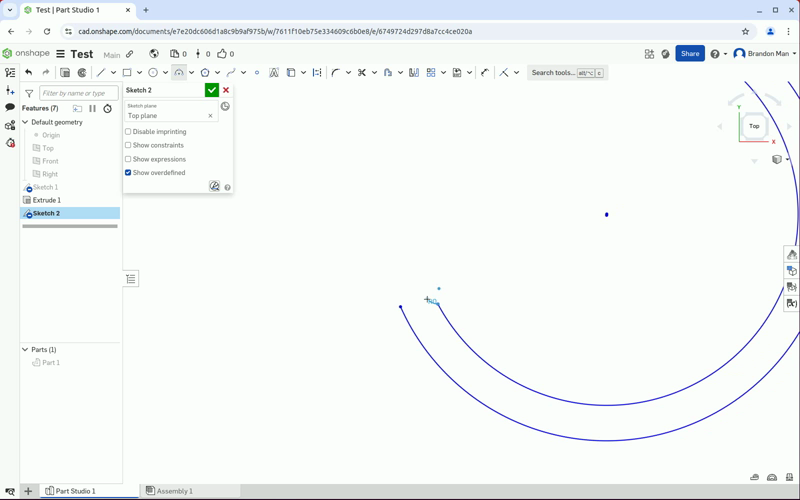
scroll(-6)
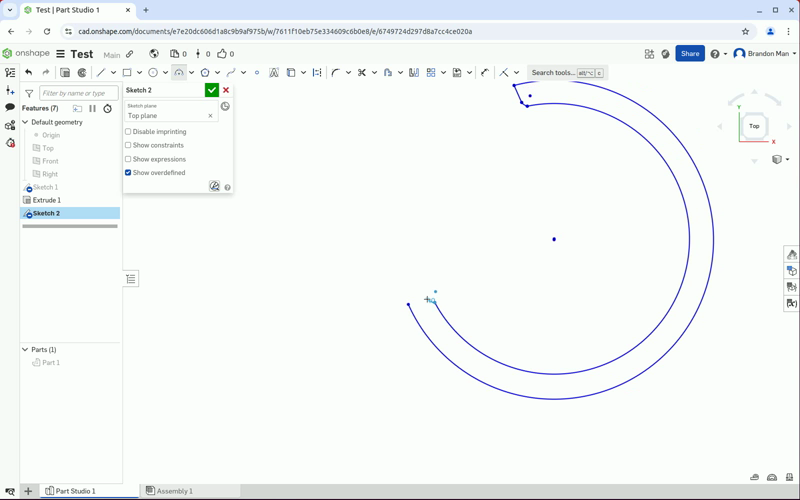
scroll(-6)
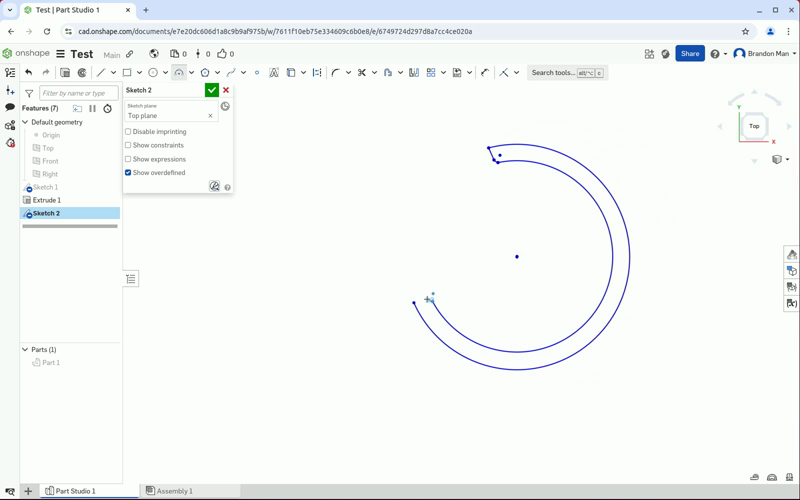
scroll(-6)
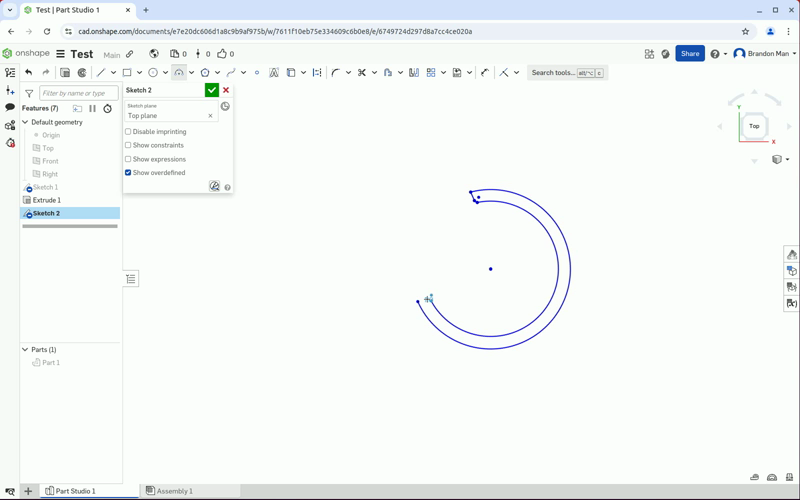
scroll(-6)
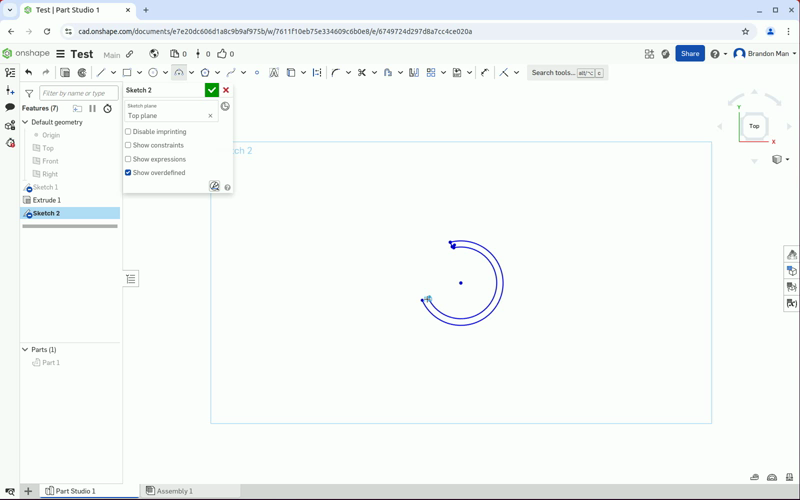
mouse_move(428, 298)
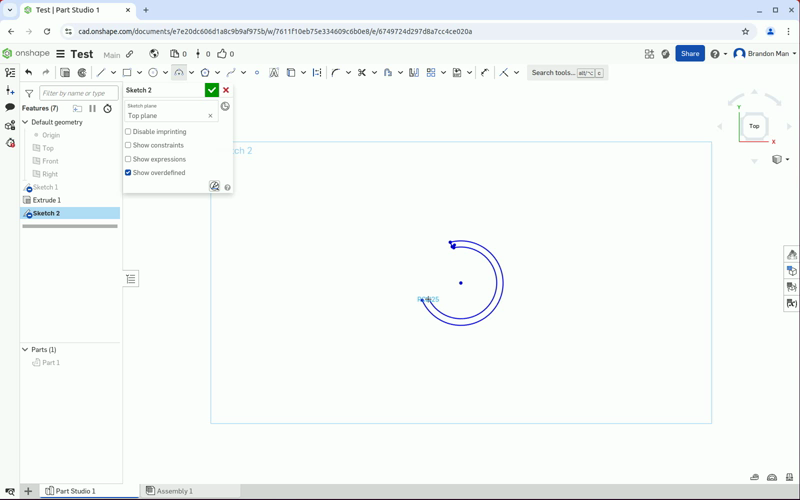
scroll(6)
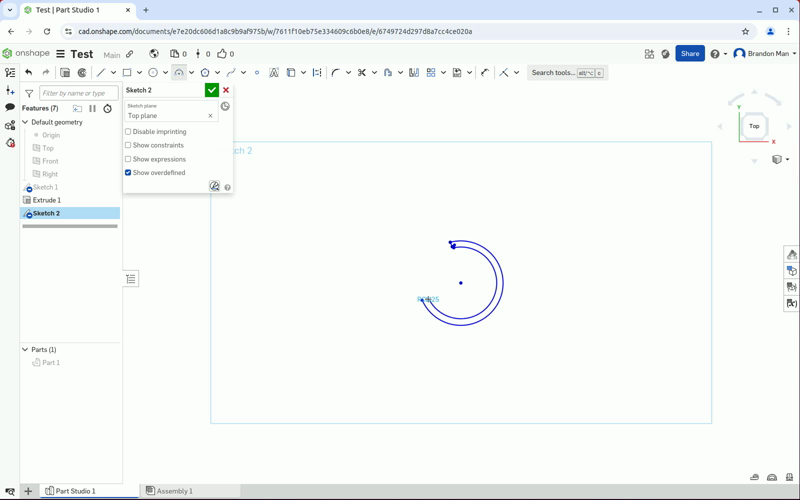
scroll(6)
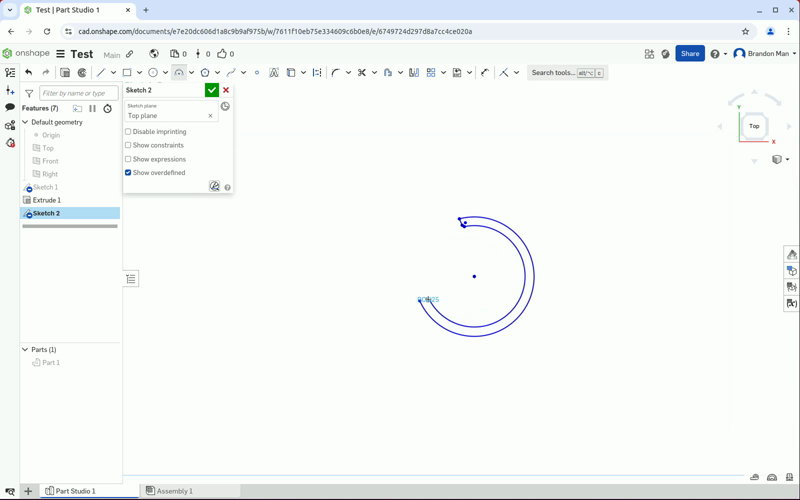
scroll(6)
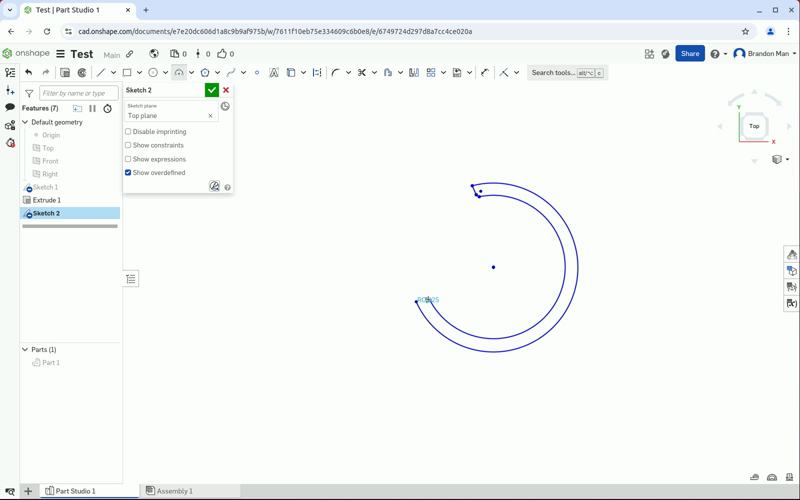
scroll(6)
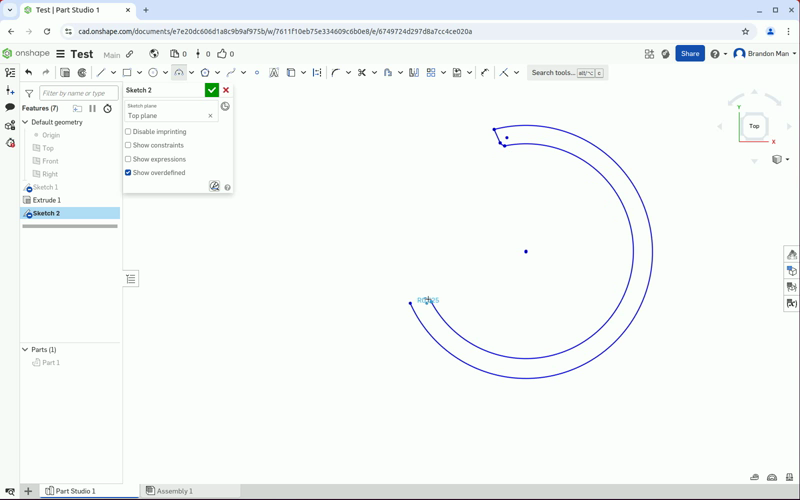
scroll(6)
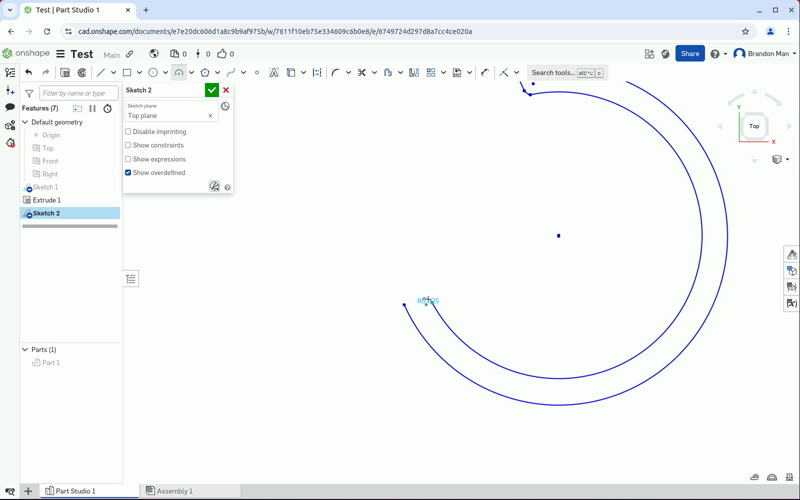
scroll(6)
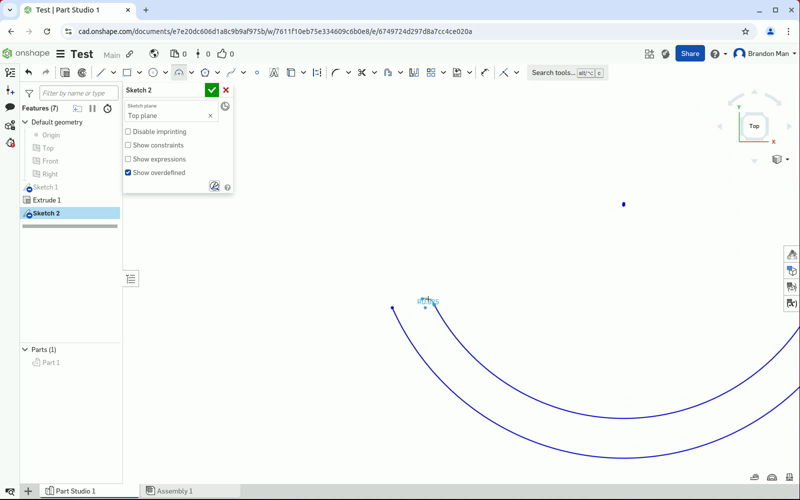
scroll(6)
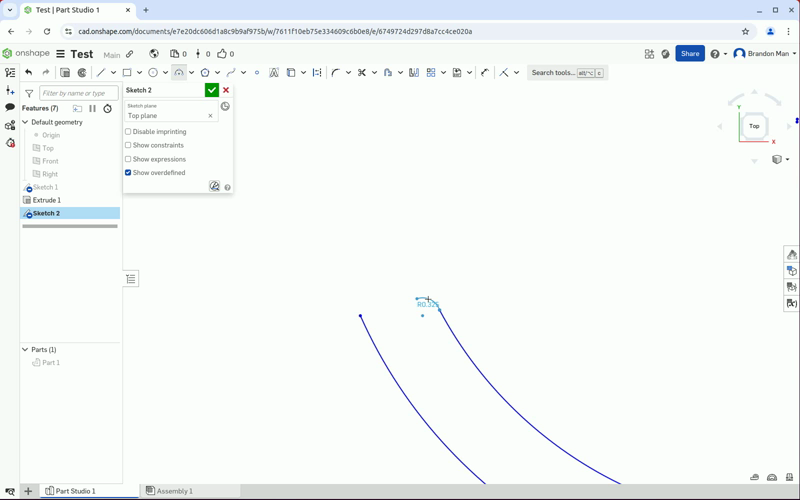
click(428, 298)
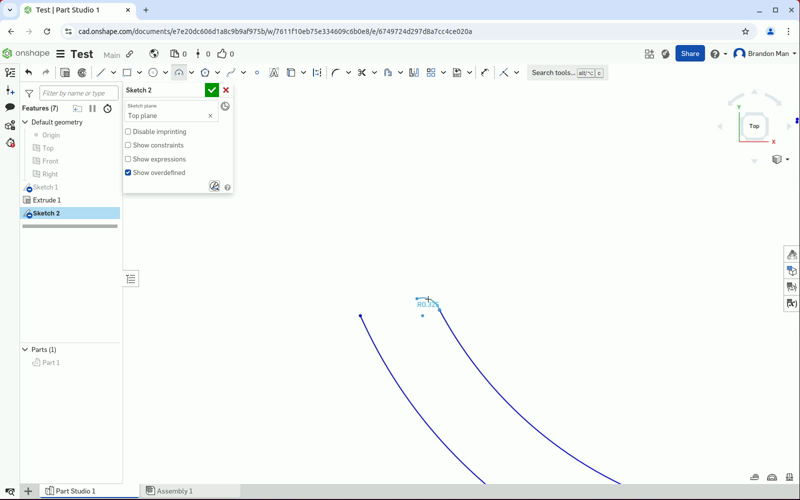
scroll(-6)
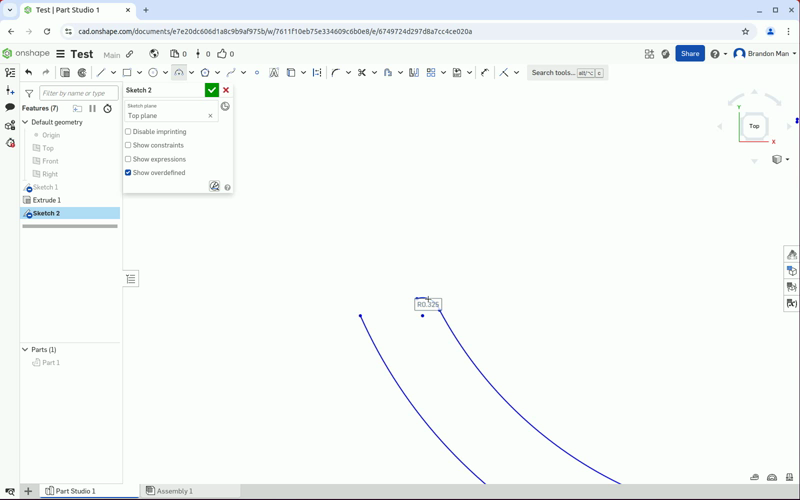
scroll(-6)
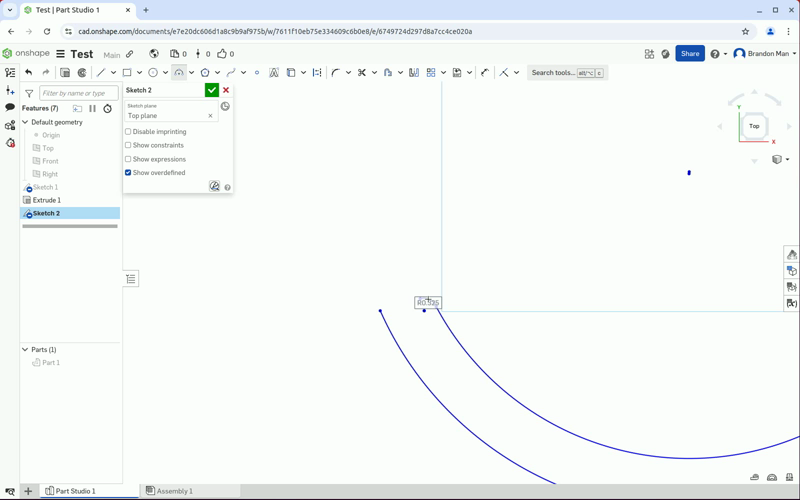
scroll(-6)
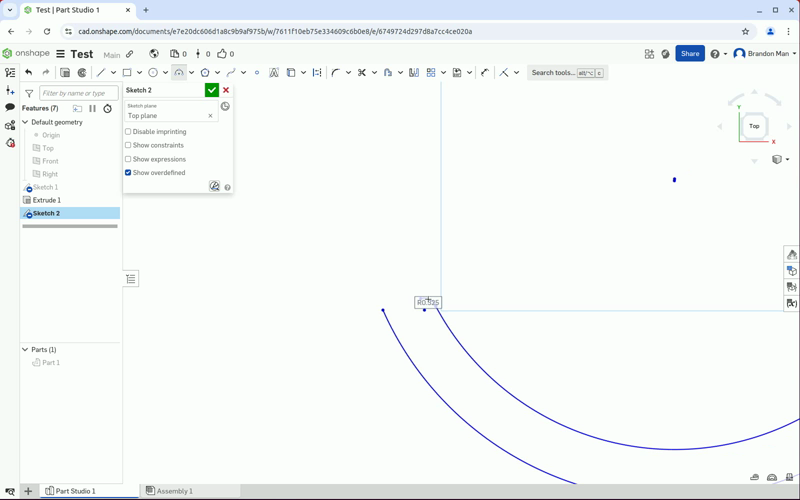
scroll(-6)
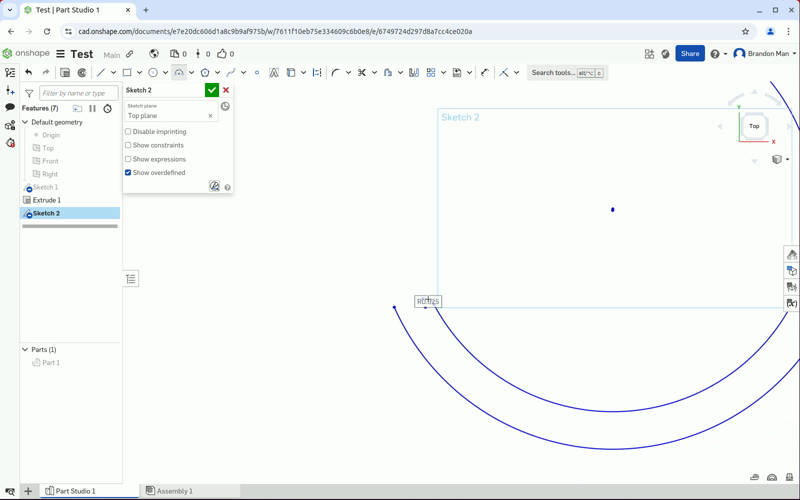
scroll(-6)
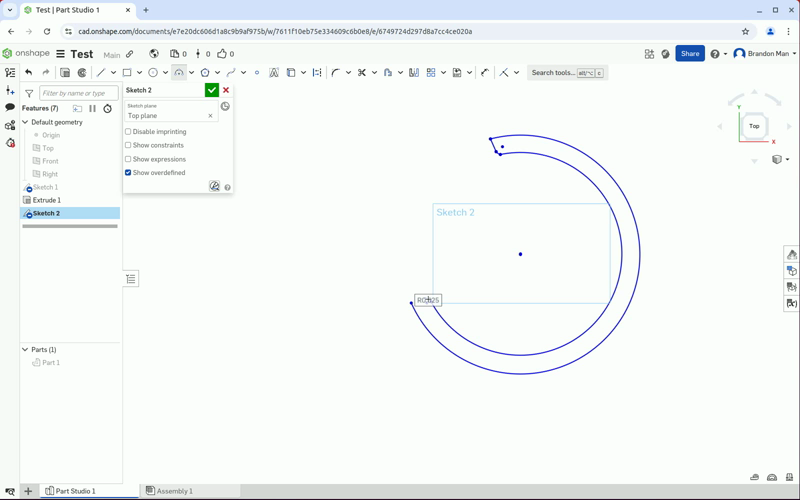
scroll(-6)
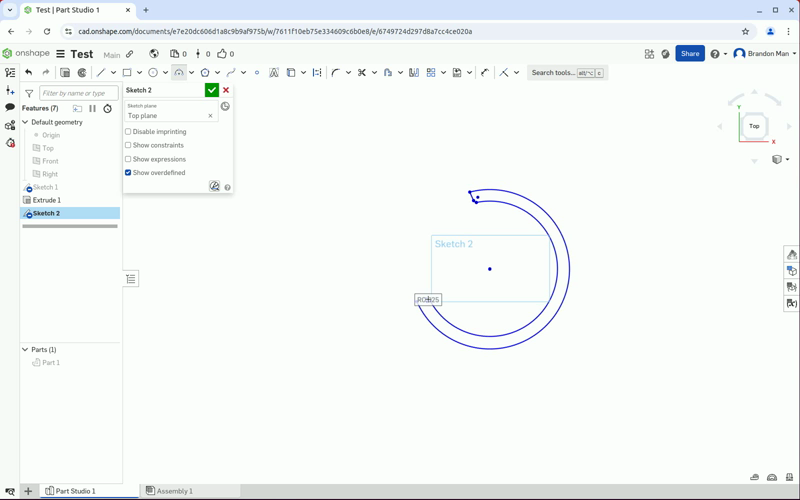
scroll(-6)
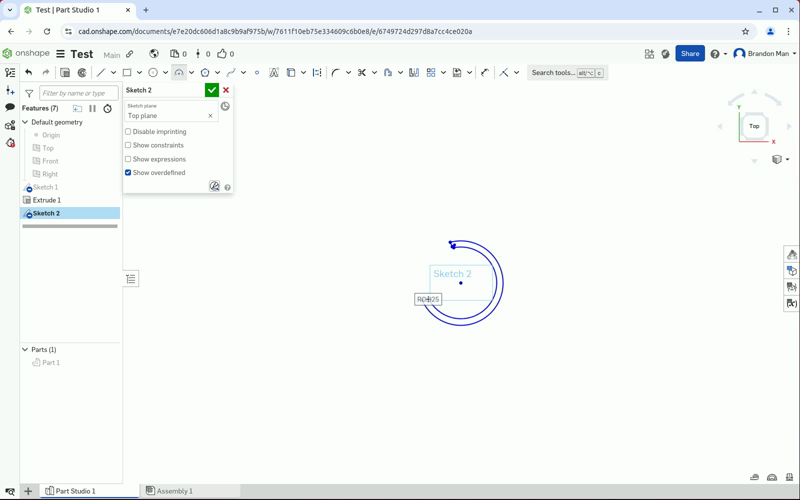
key_up(shift)
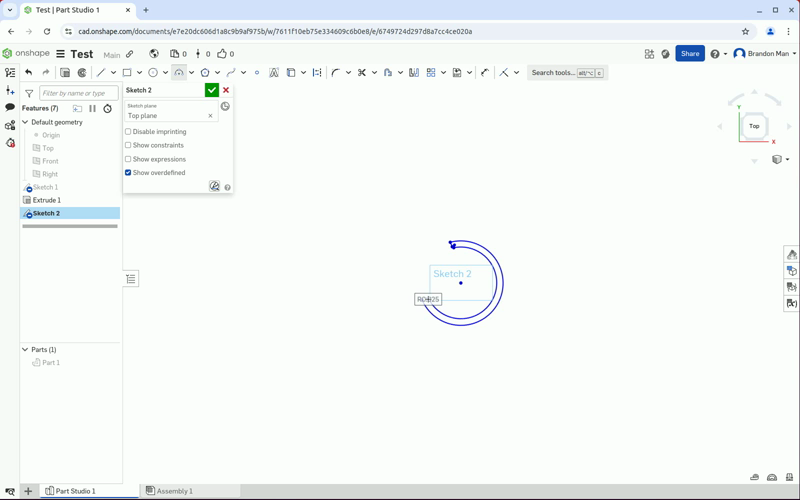
key(esc)
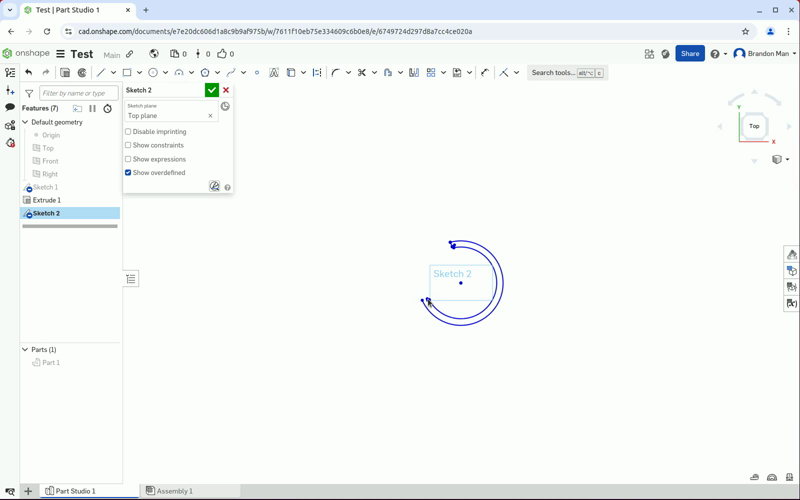
key(l)
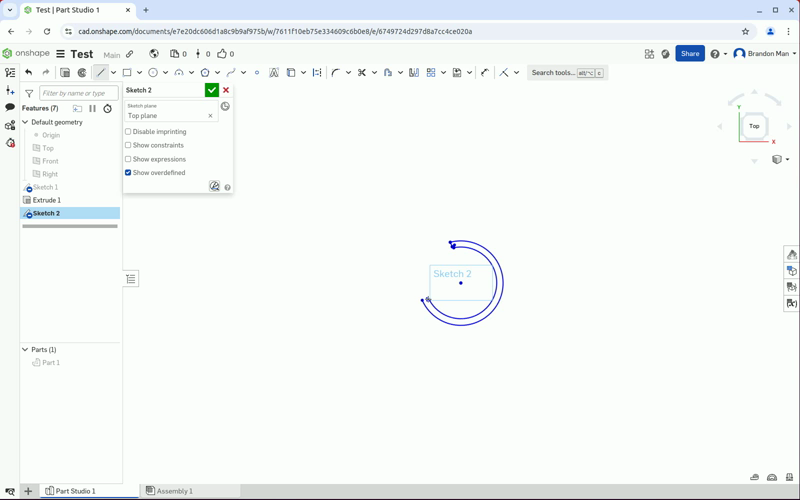
mouse_move(427, 298)
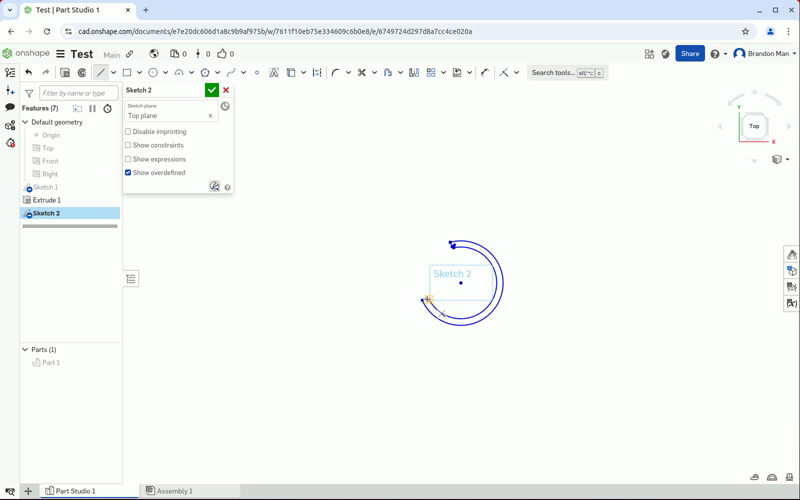
scroll(6)
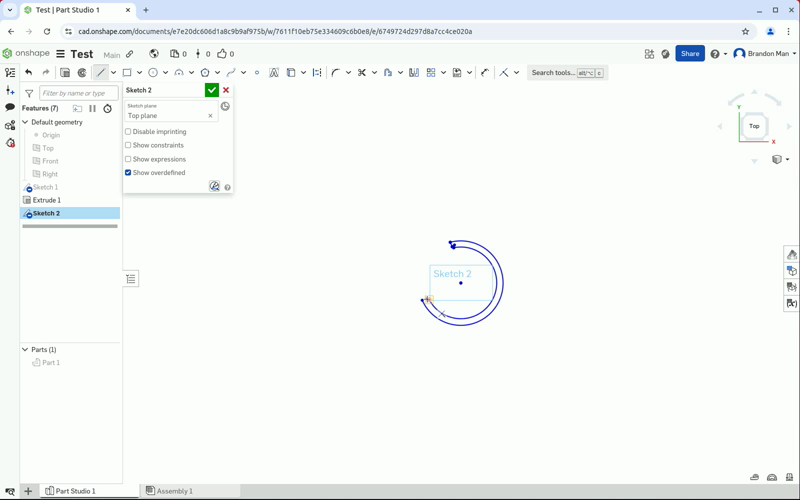
scroll(6)
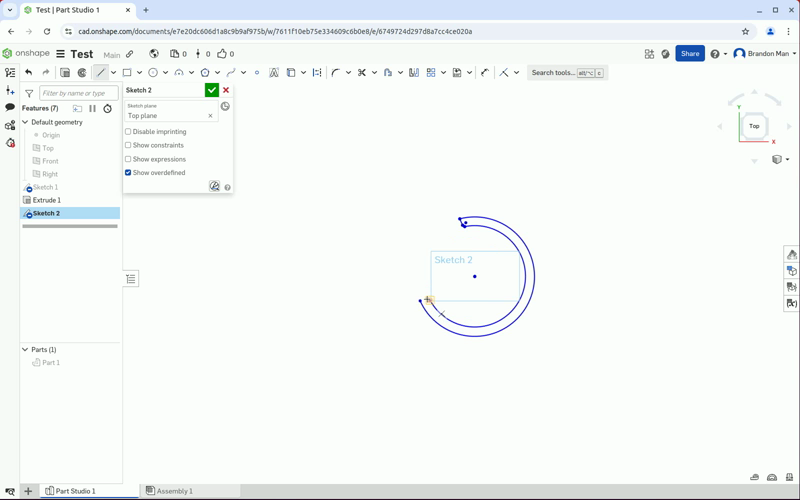
scroll(6)
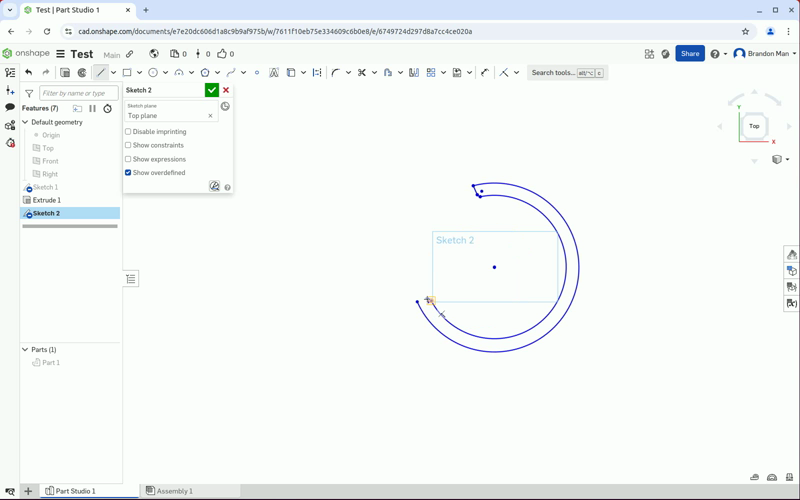
scroll(6)
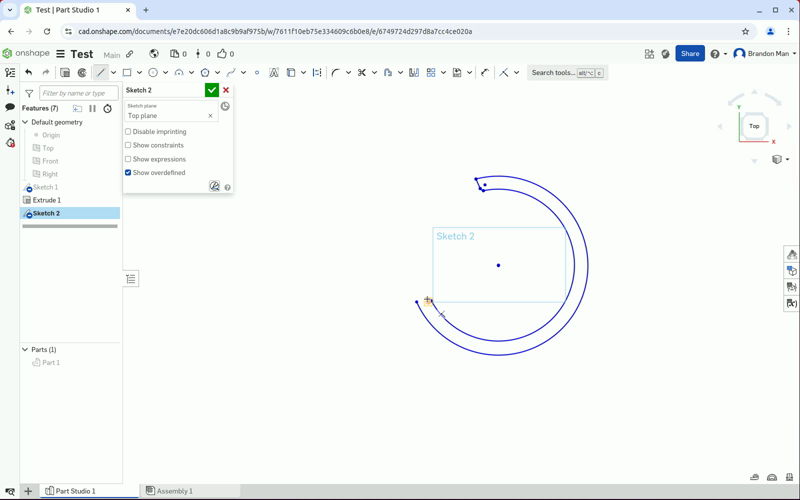
scroll(6)
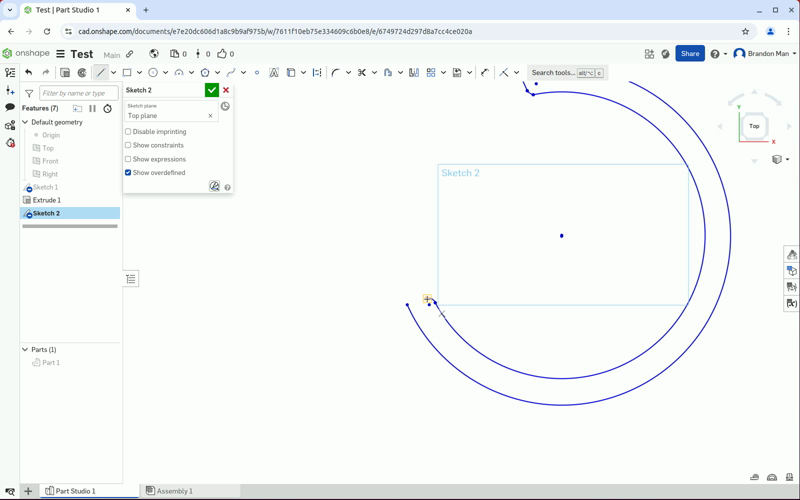
scroll(6)
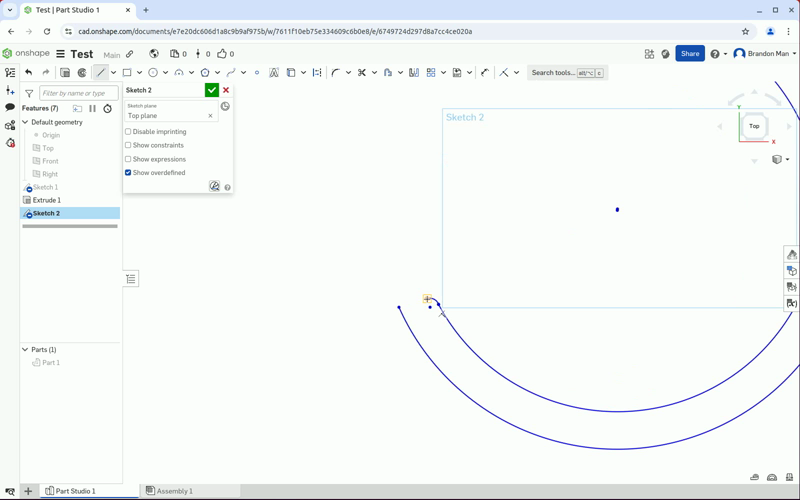
scroll(6)
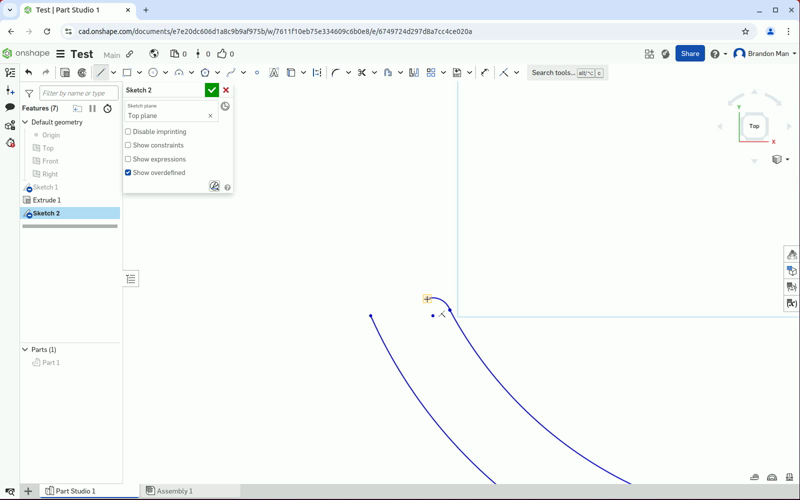
click(427, 298)
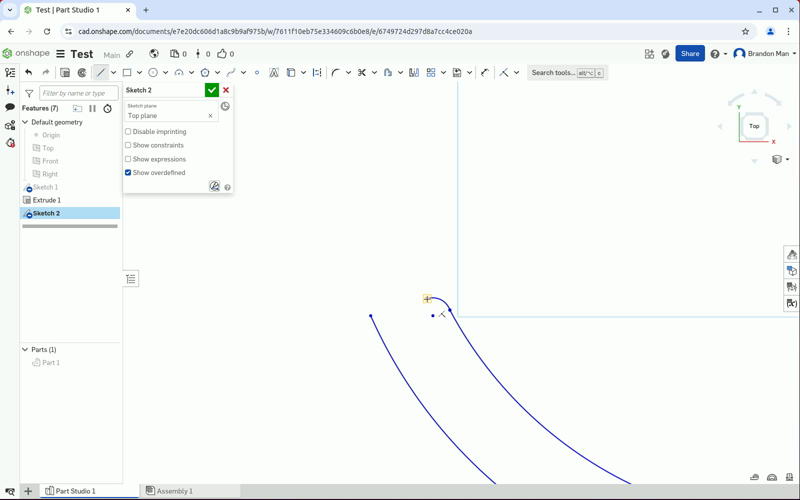
scroll(-6)
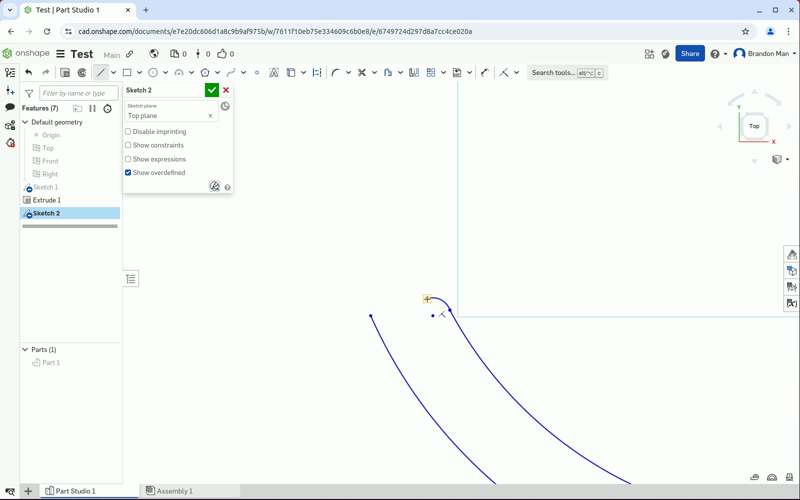
scroll(-6)
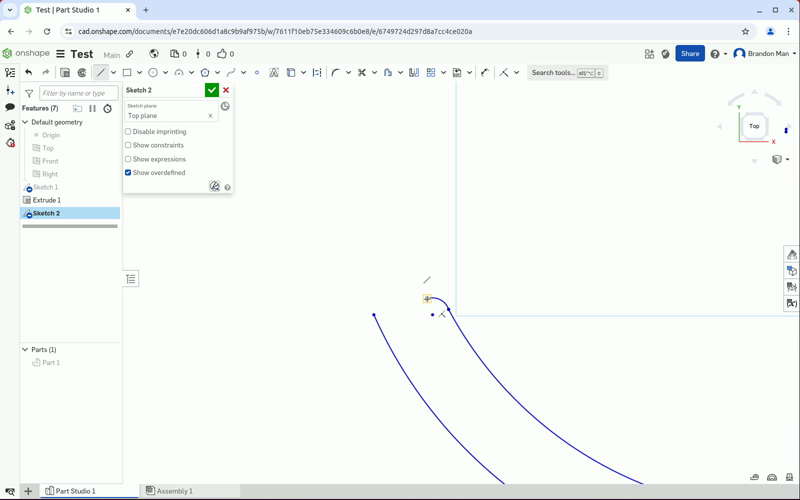
scroll(-6)
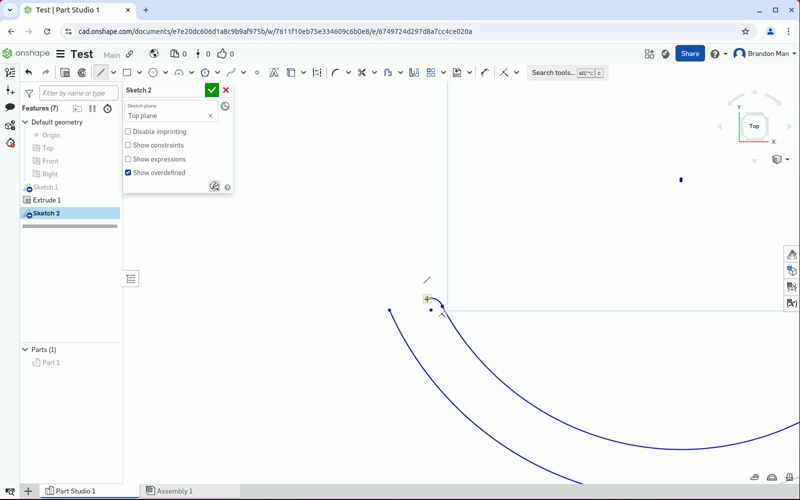
scroll(-6)
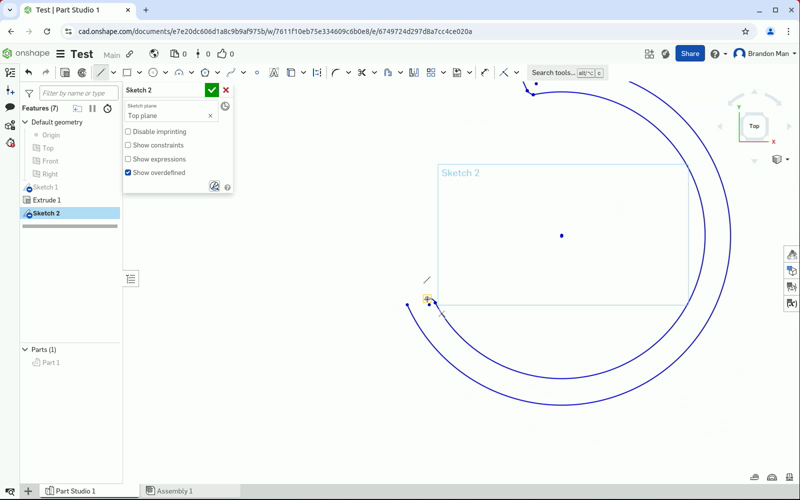
scroll(-6)
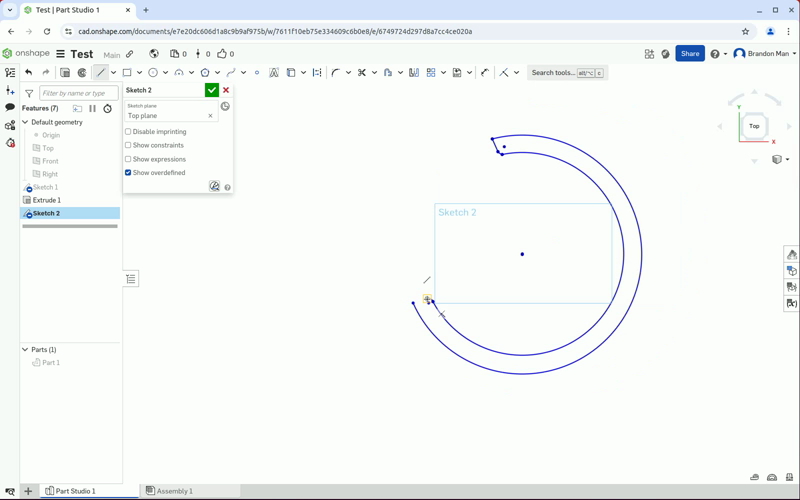
scroll(-6)
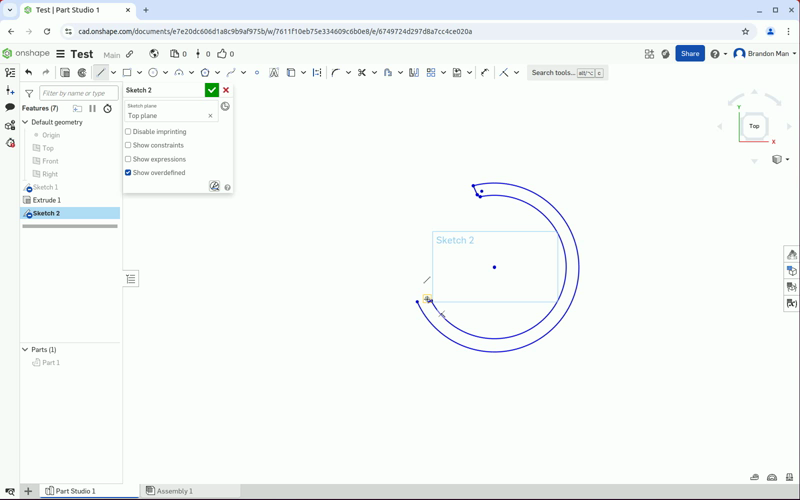
scroll(-6)
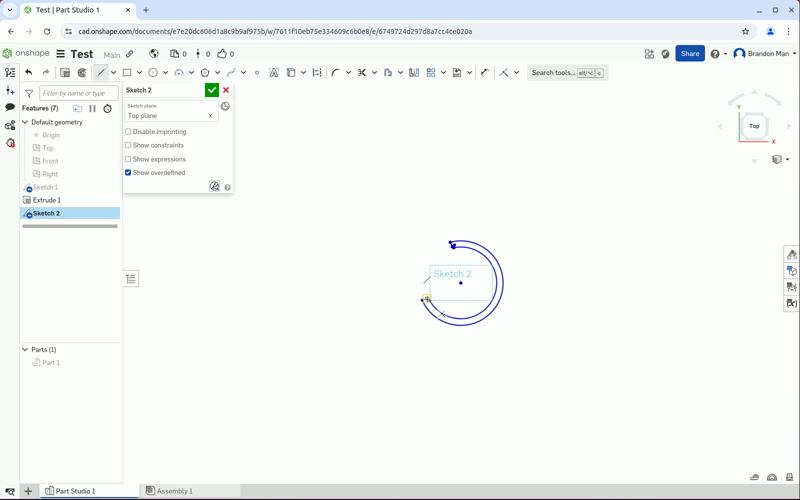
mouse_move(457, 298)
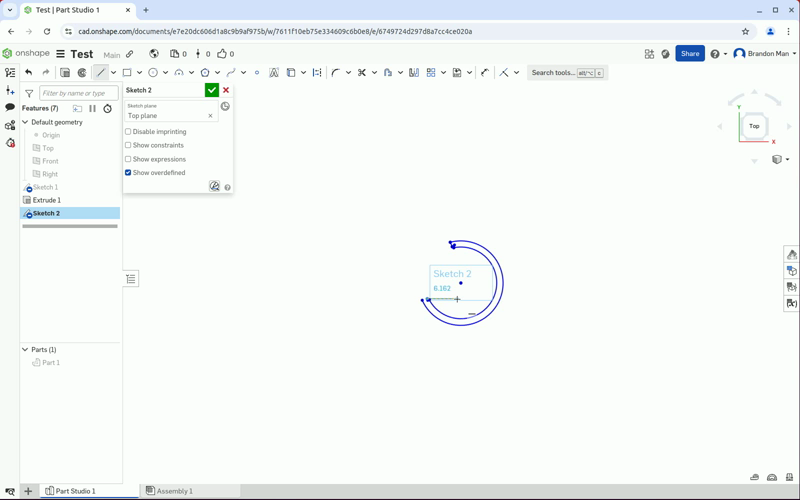
key_down(shift)
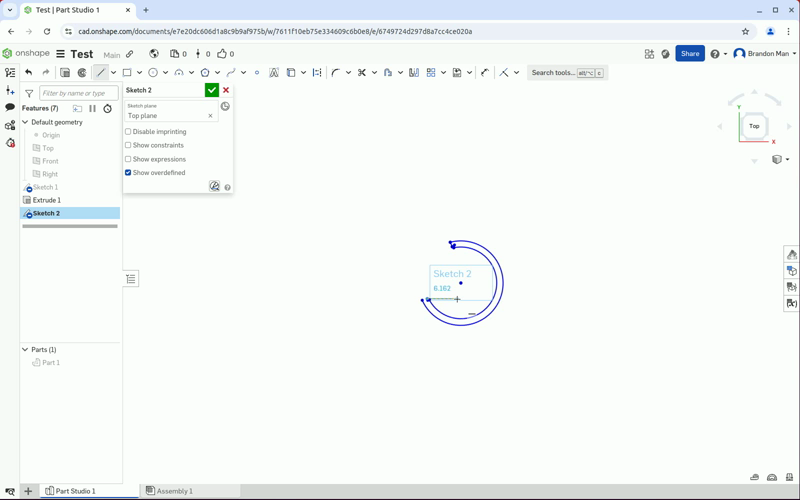
mouse_move(422, 300)
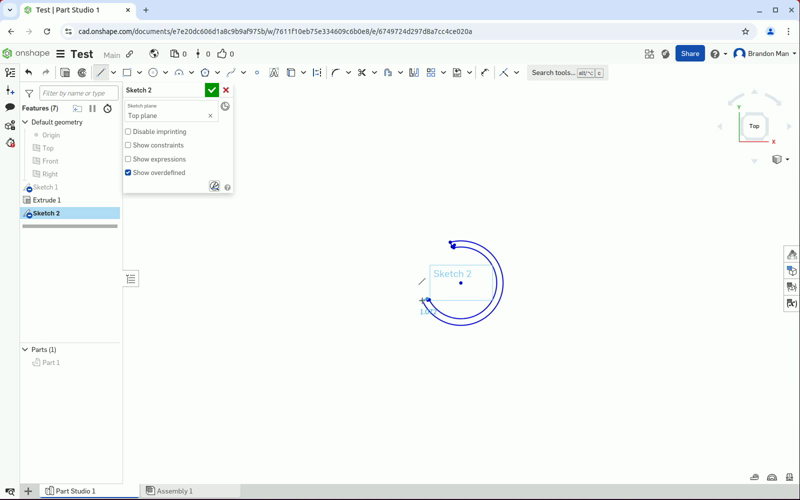
scroll(6)
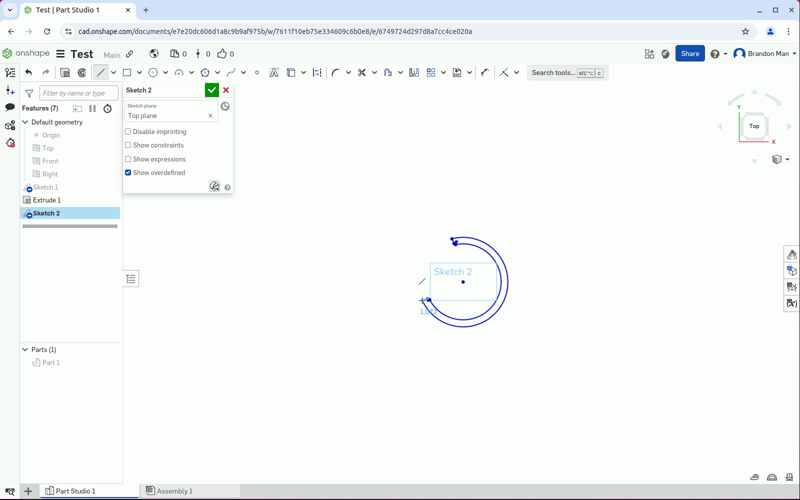
scroll(6)
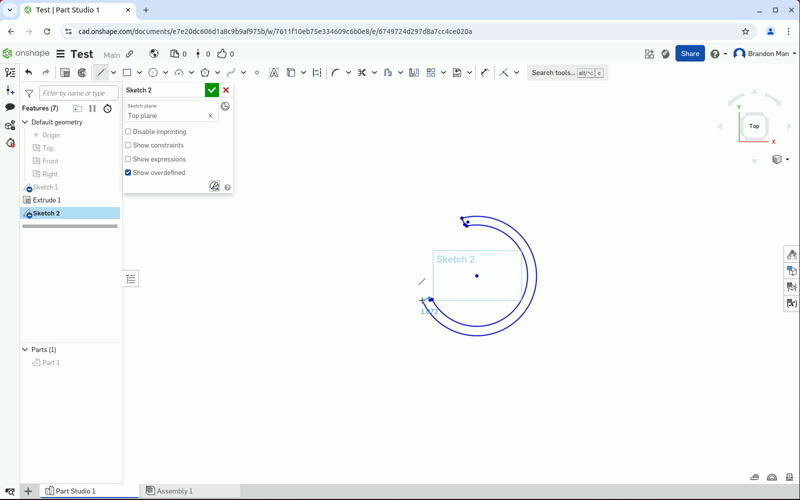
scroll(6)
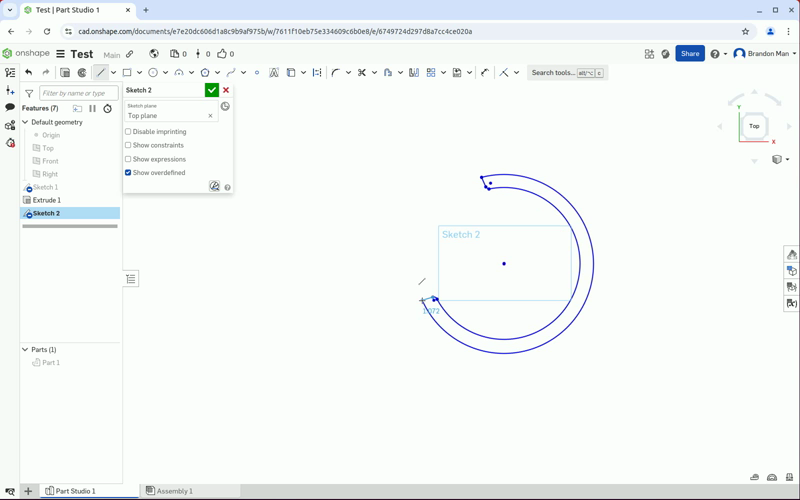
scroll(6)
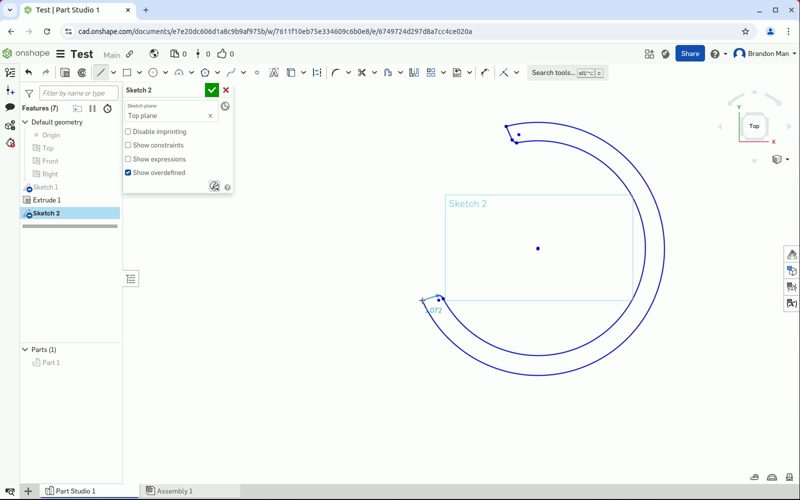
scroll(6)
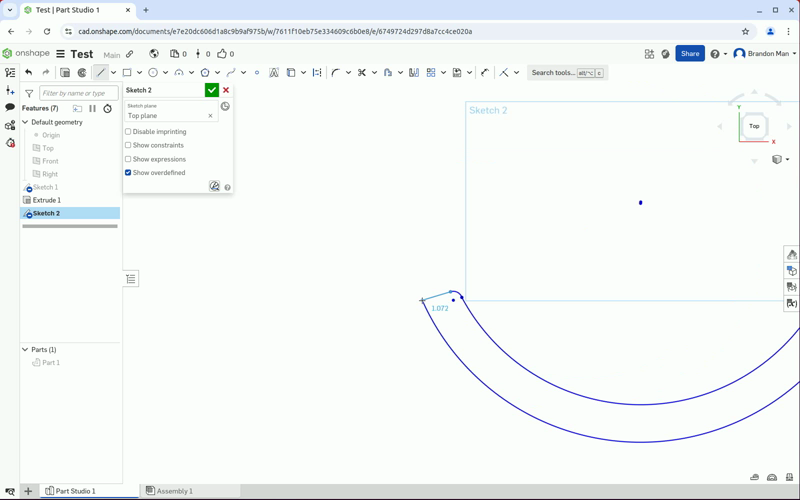
scroll(6)
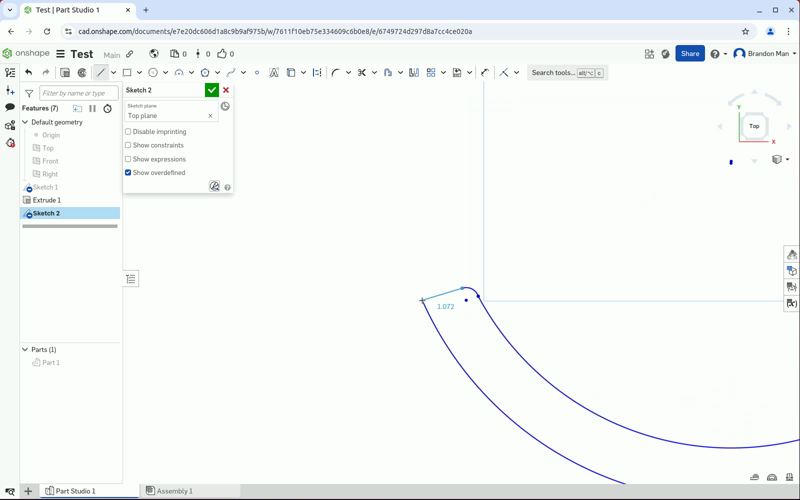
scroll(6)
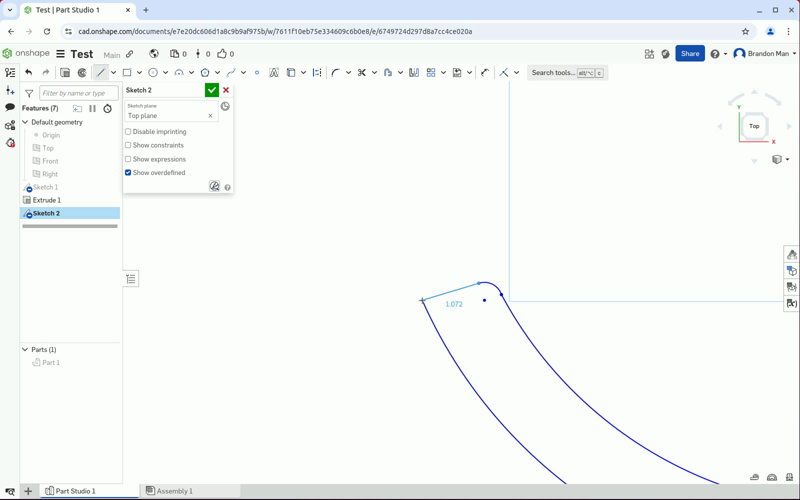
key_up(shift)
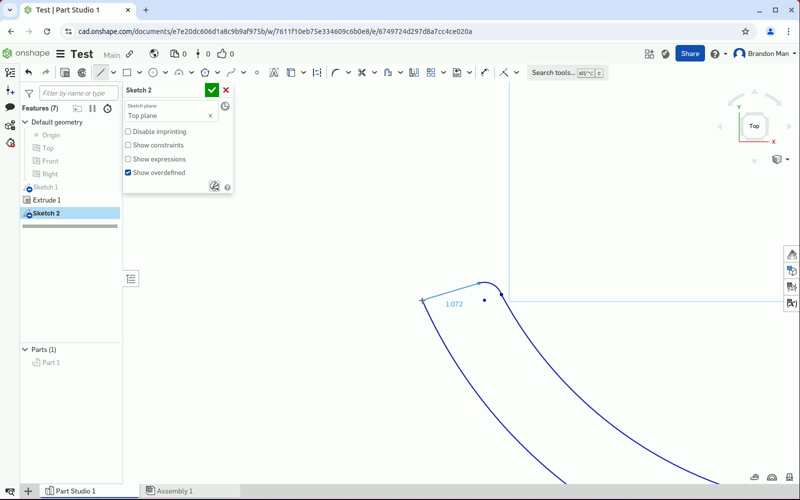
click(422, 300)
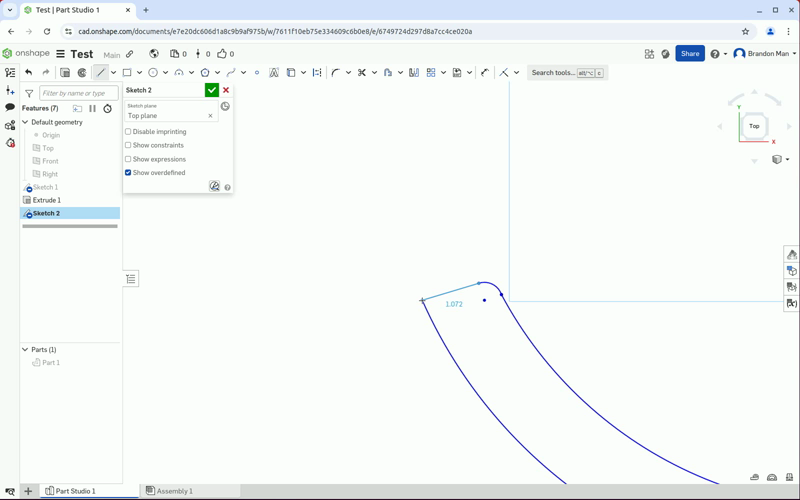
scroll(-6)
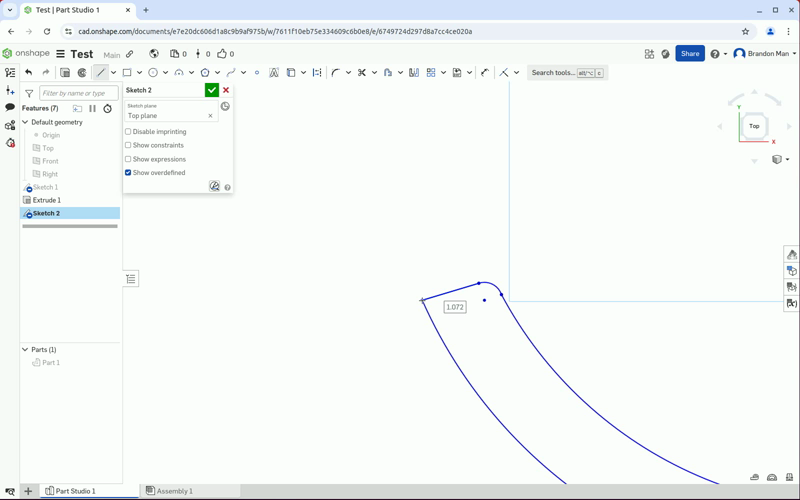
scroll(-6)
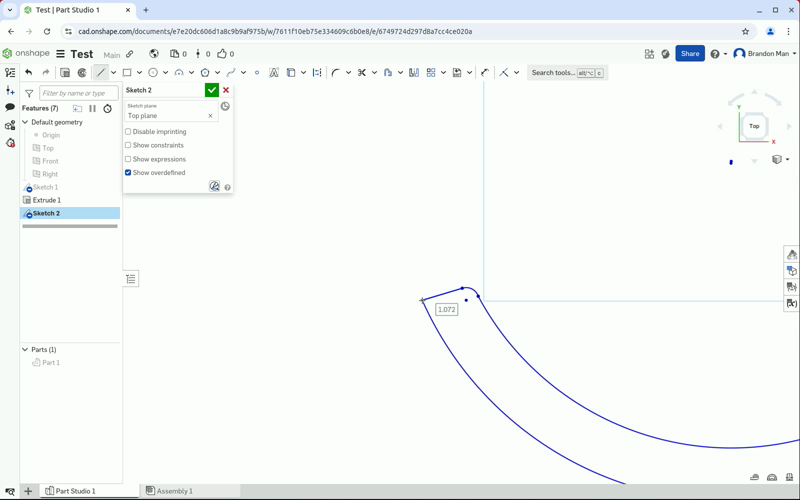
scroll(-6)
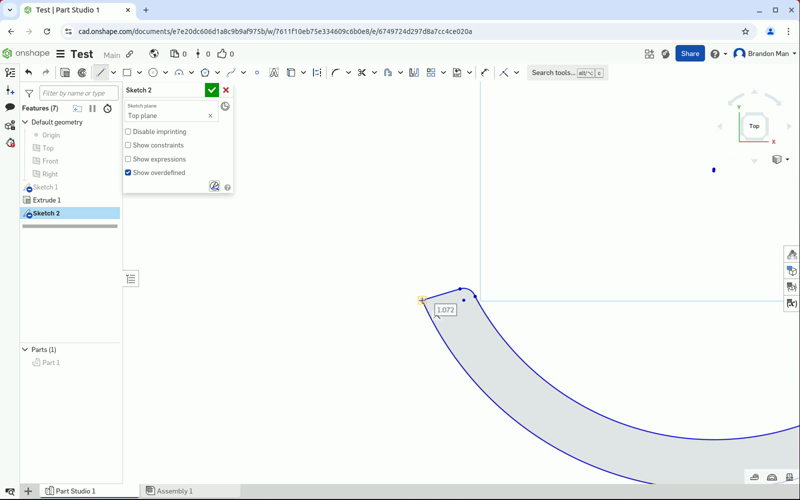
scroll(-6)
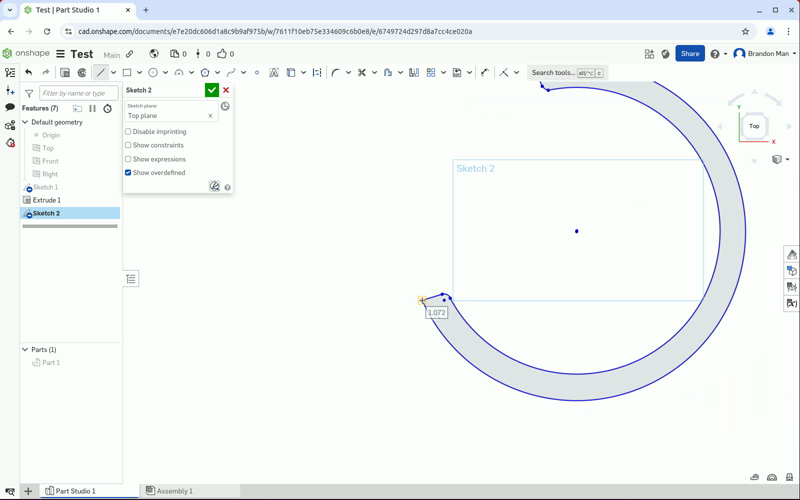
scroll(-6)
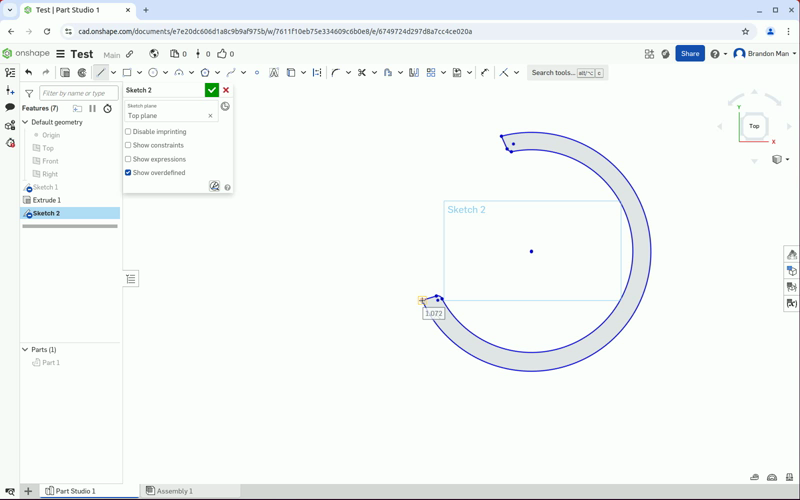
scroll(-6)
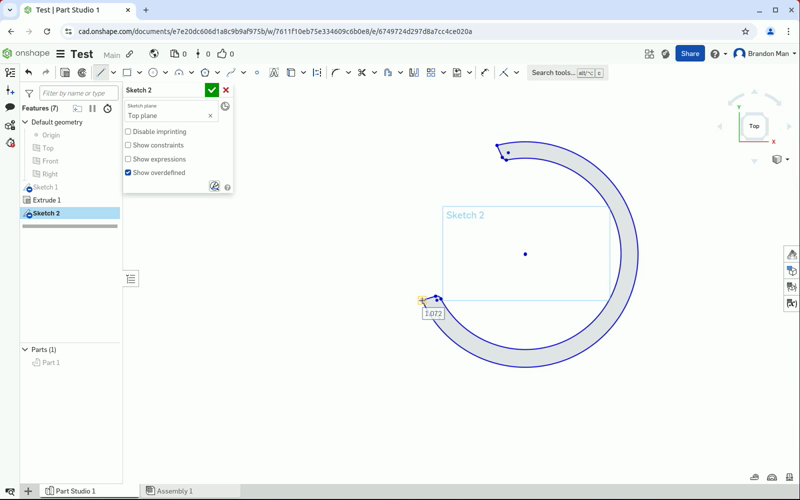
scroll(-6)
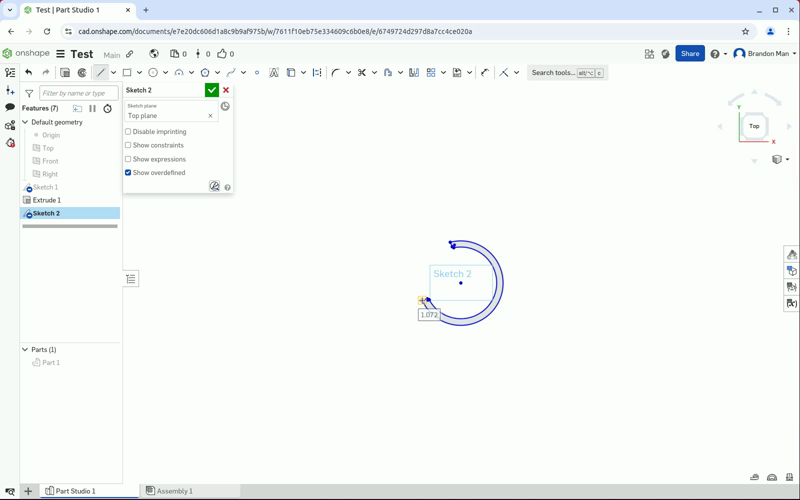
key(esc)
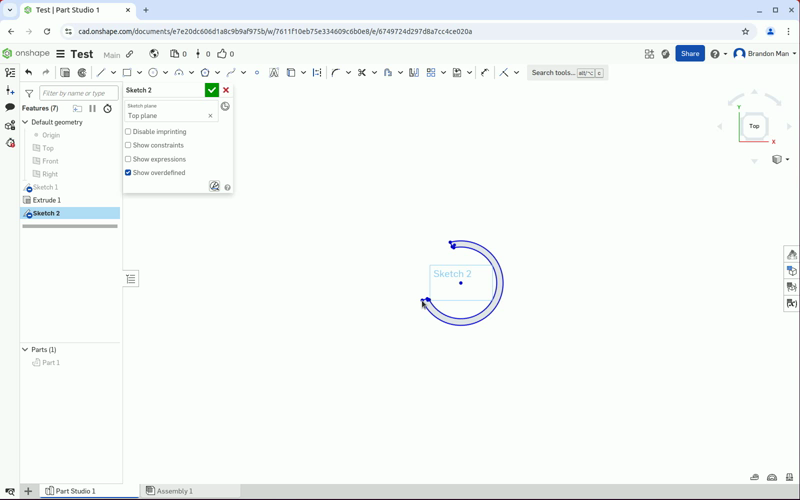
mouse_move(486, 312)
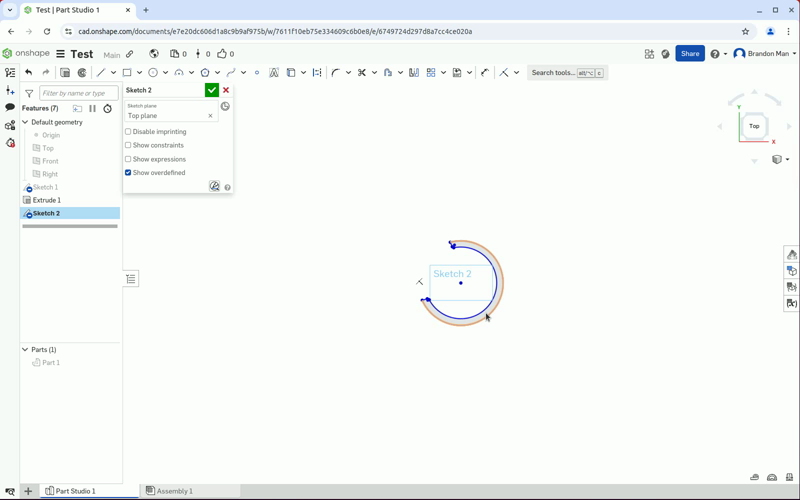
scroll(6)
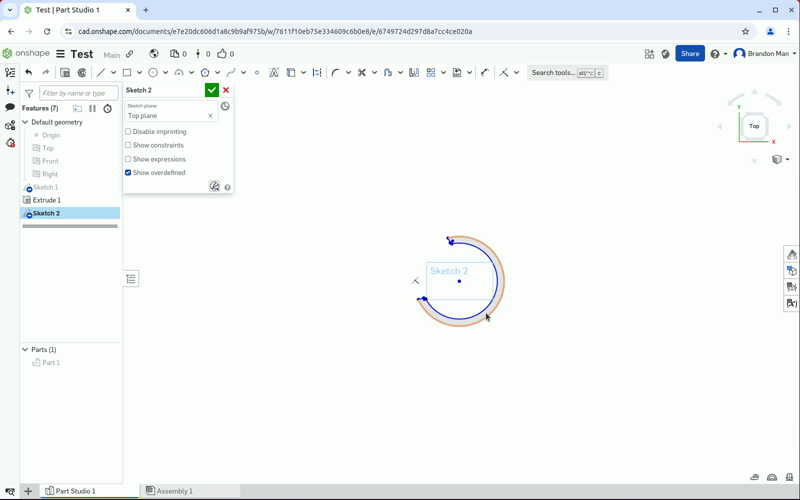
scroll(6)
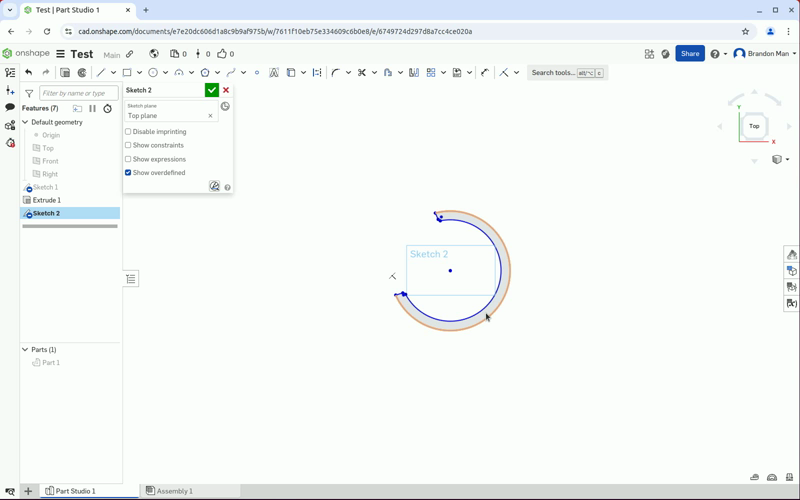
scroll(6)
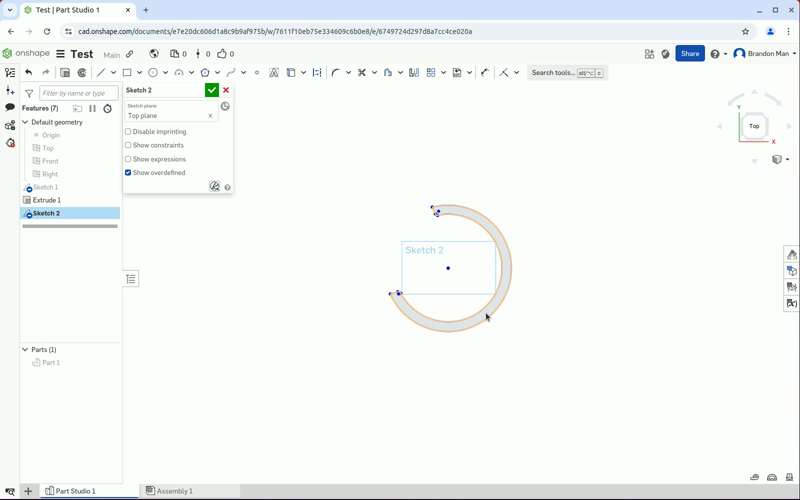
scroll(6)
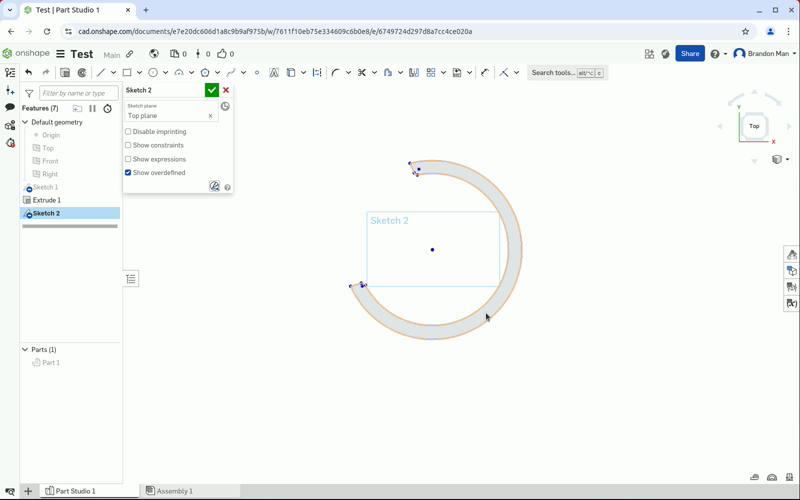
scroll(6)
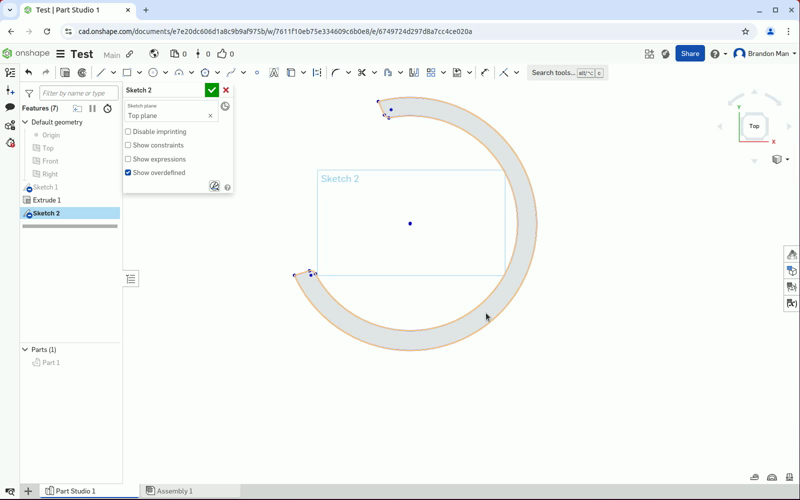
scroll(6)
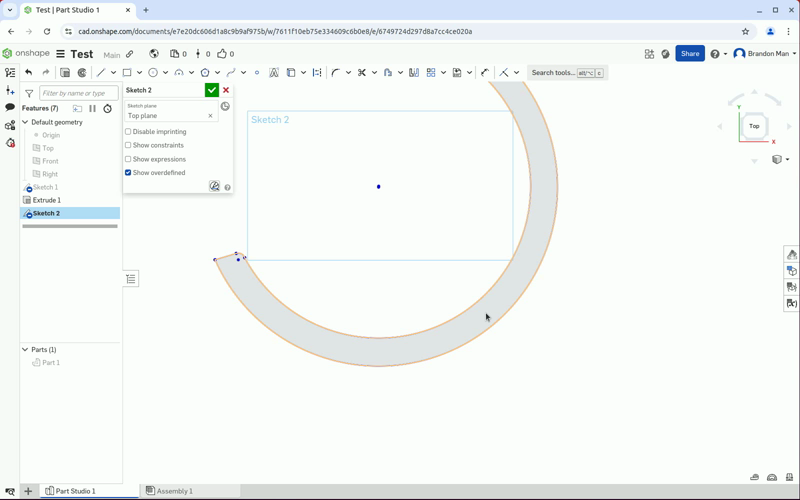
scroll(6)
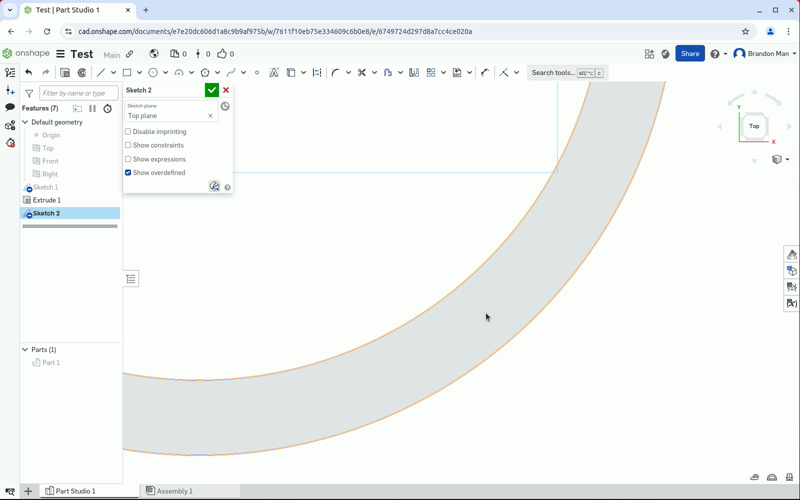
click(486, 312)
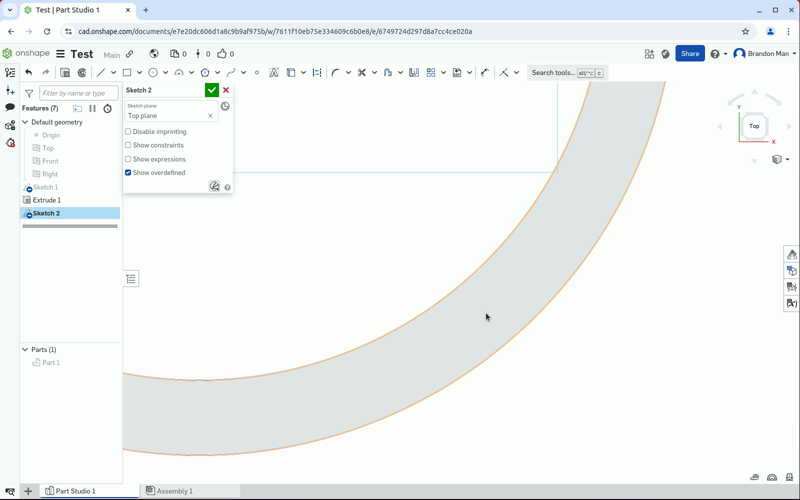
scroll(-6)
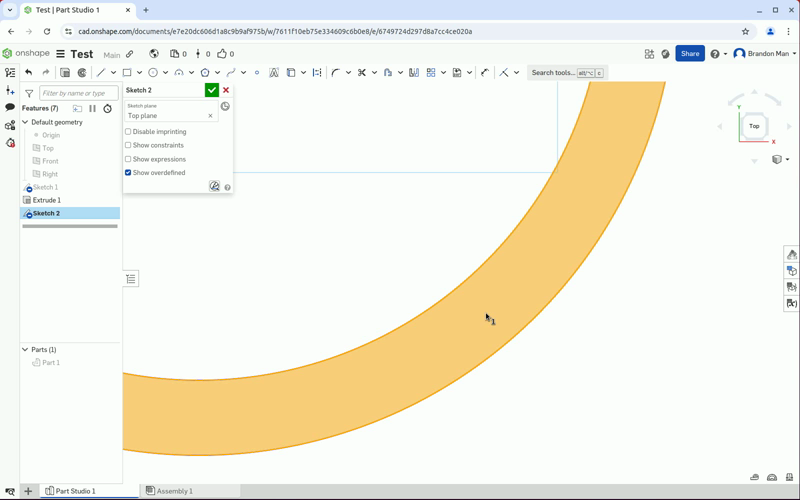
scroll(-6)
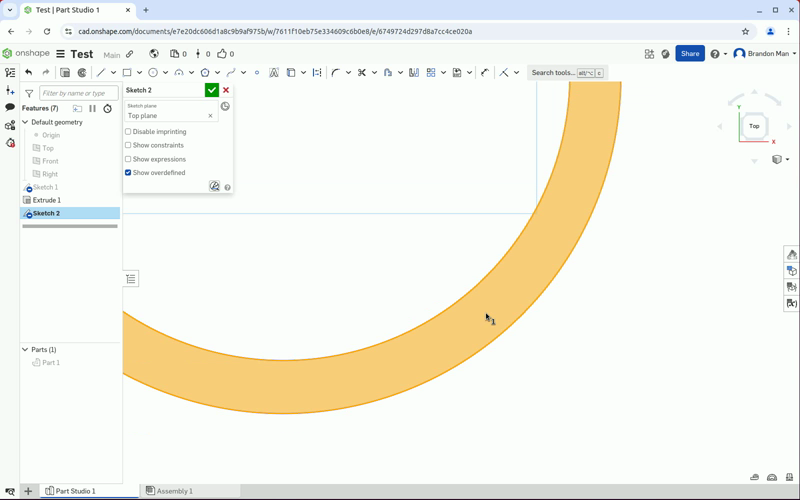
scroll(-6)
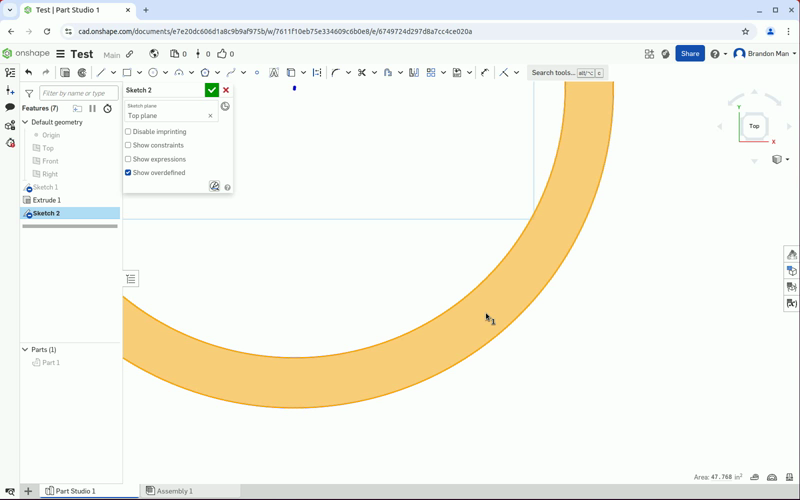
scroll(-6)
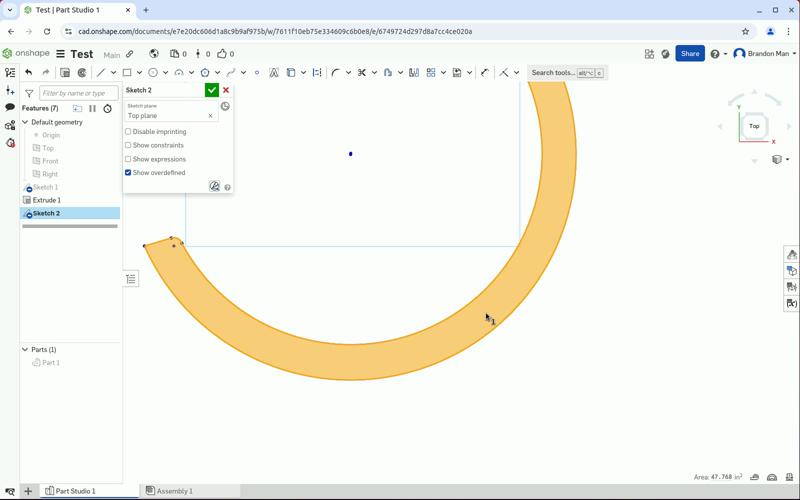
scroll(-6)
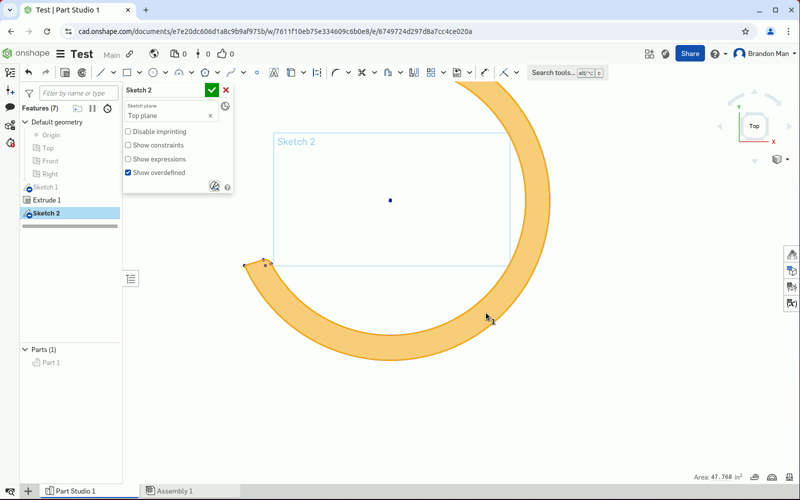
scroll(-6)
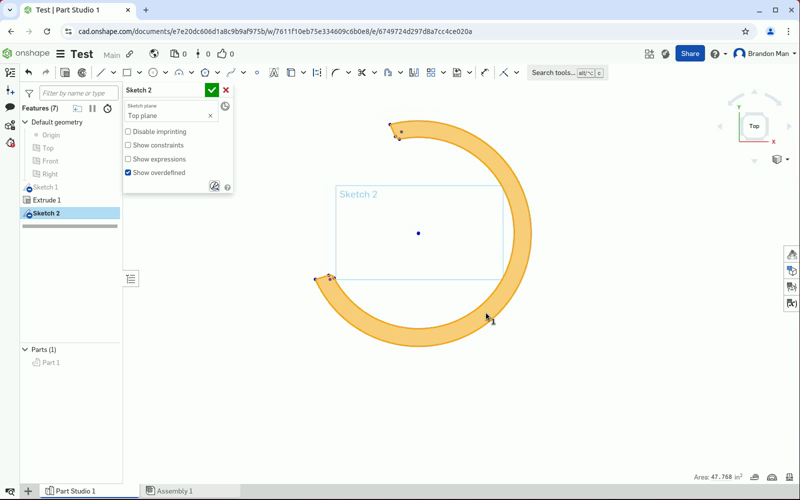
scroll(-6)
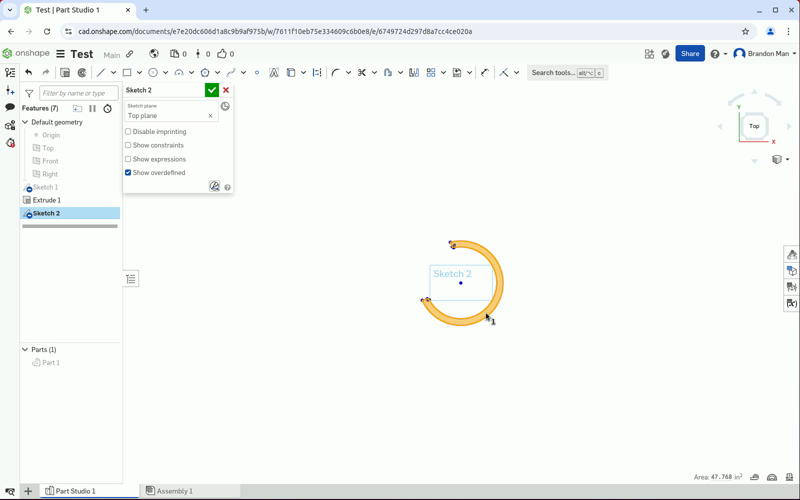
mouse_move(73, 352)
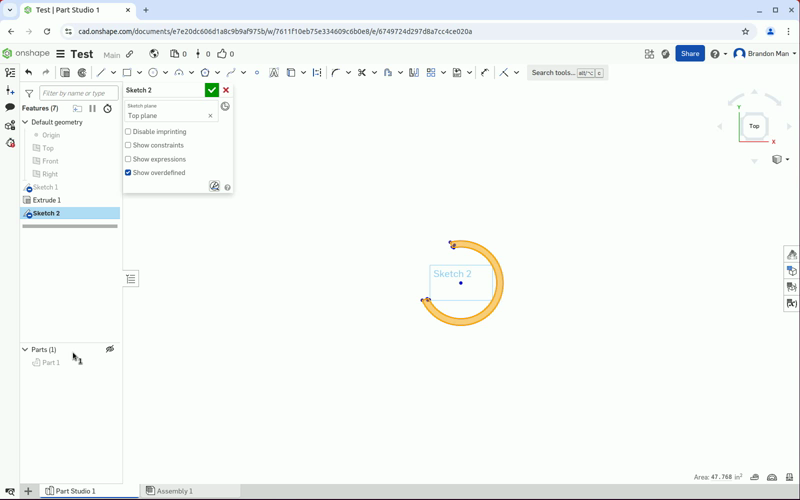
key(shift+y)
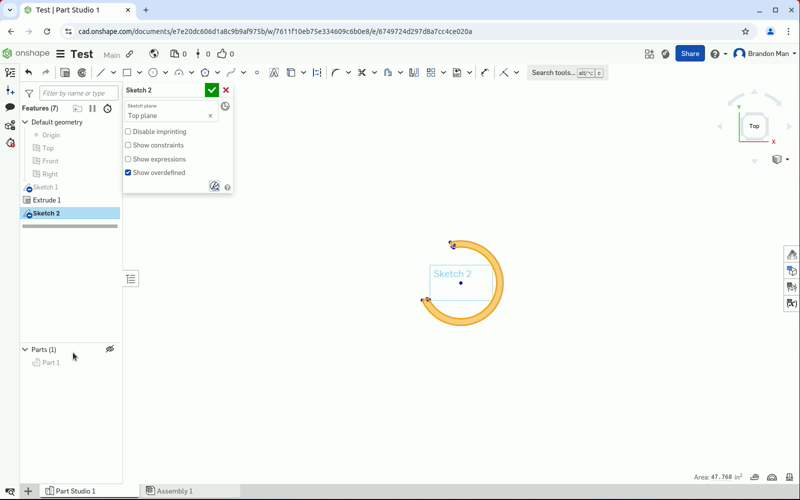
key(shift+e)
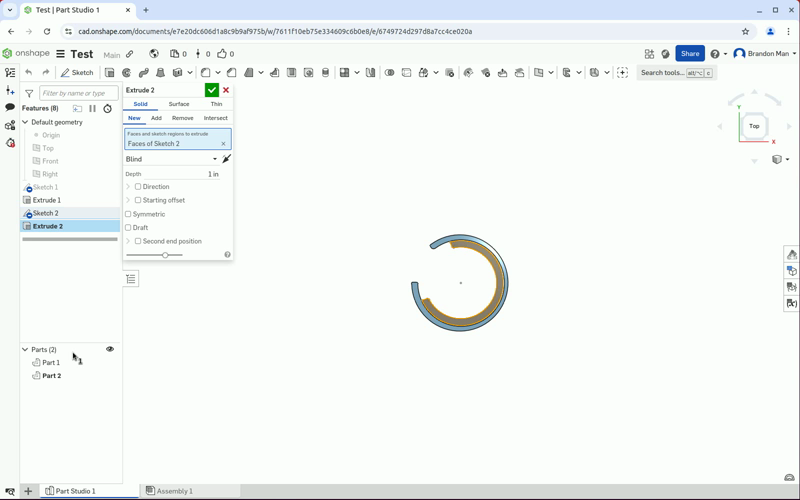
mouse_move(143, 106)
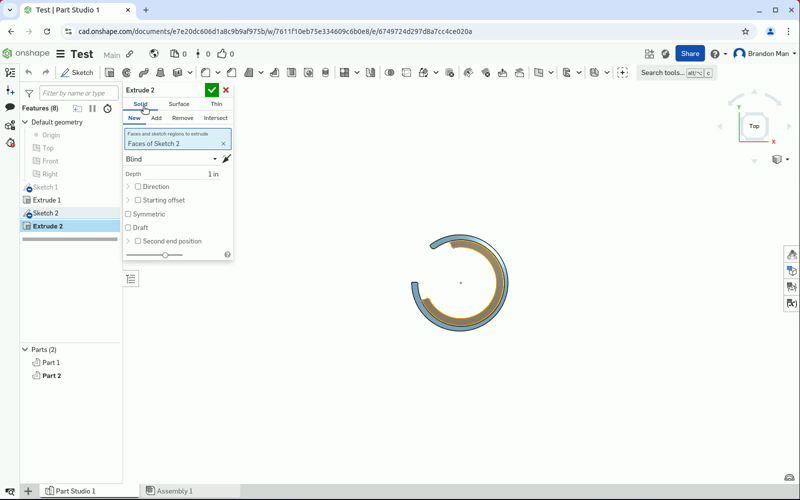
click(143, 106)
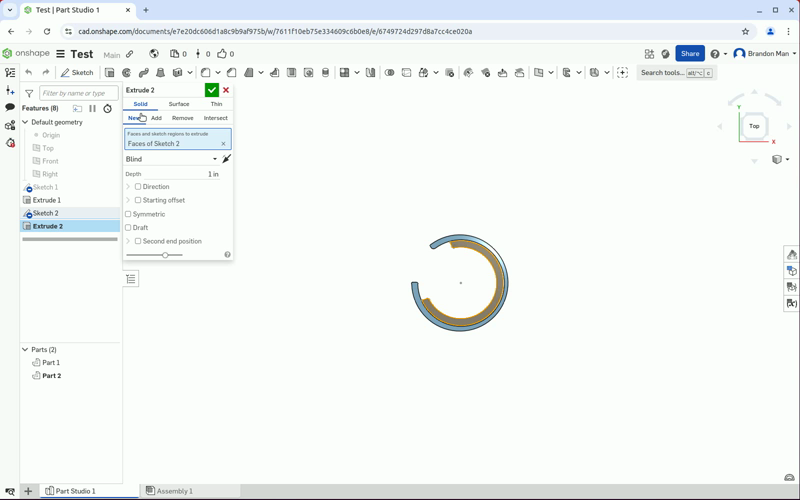
mouse_move(137, 120)
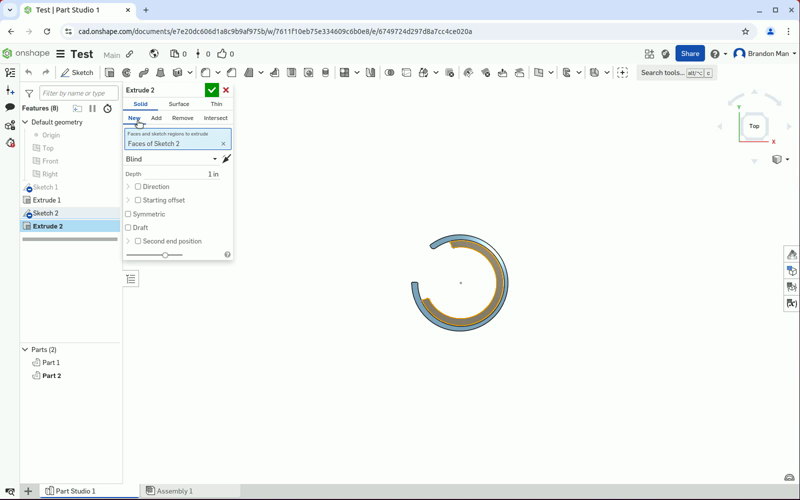
click(137, 120)
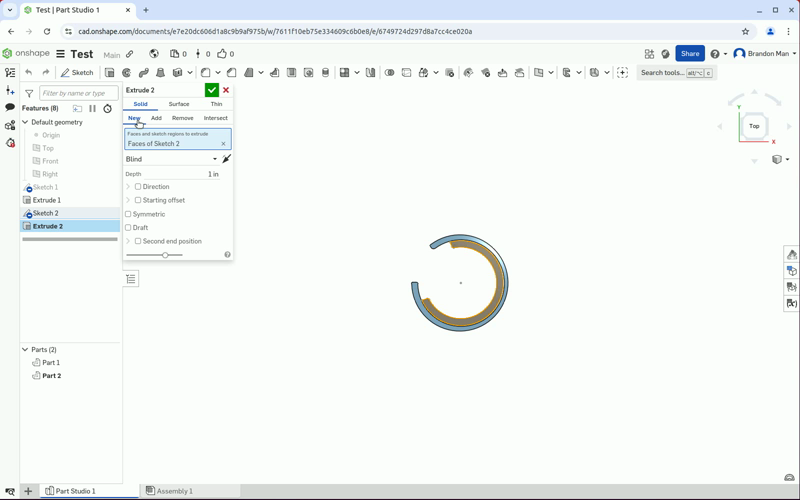
key(tab, 4)
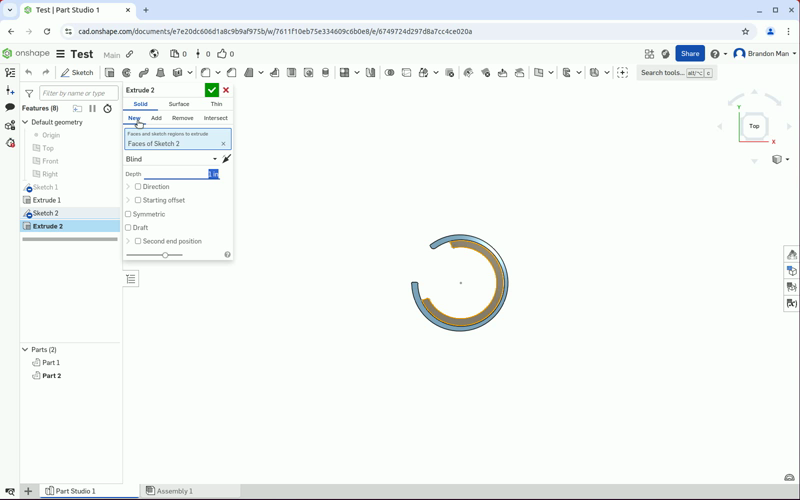
text(1.444)
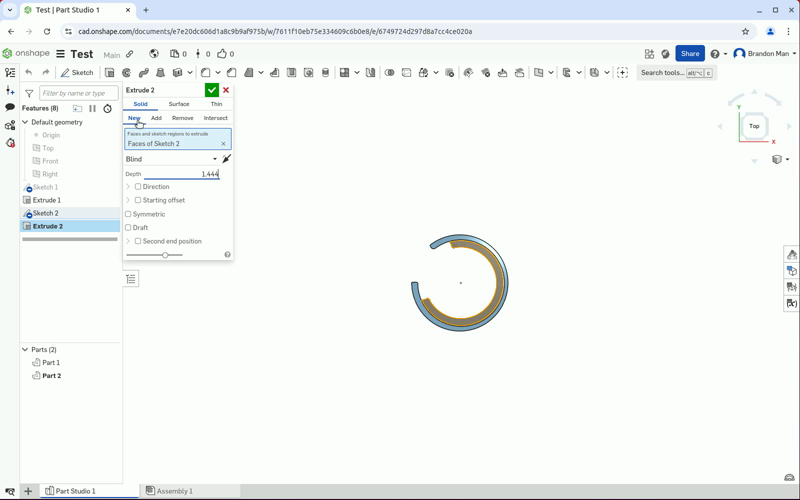
key(enter)
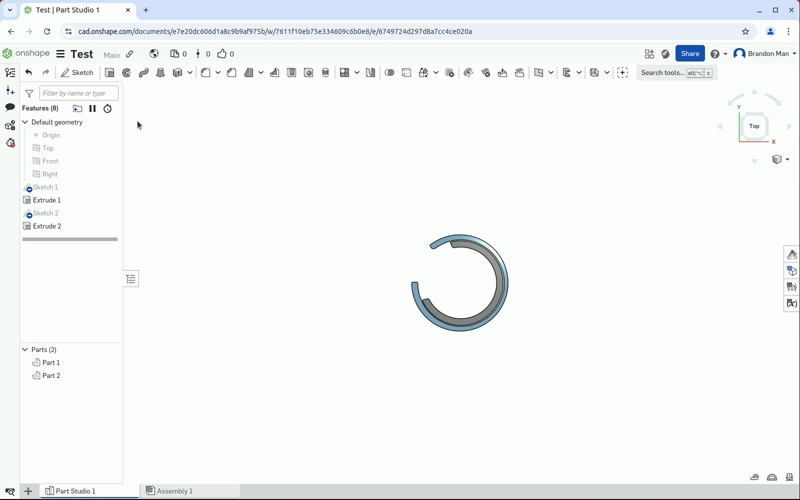
key(shift+h)
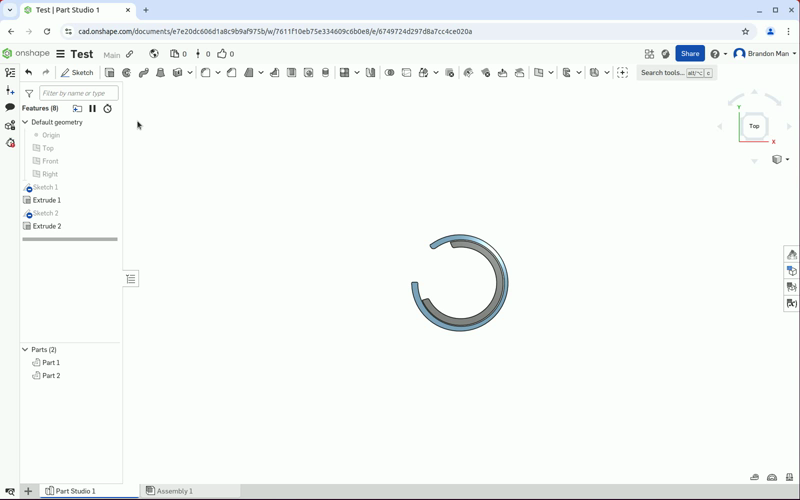
key(shift+h)
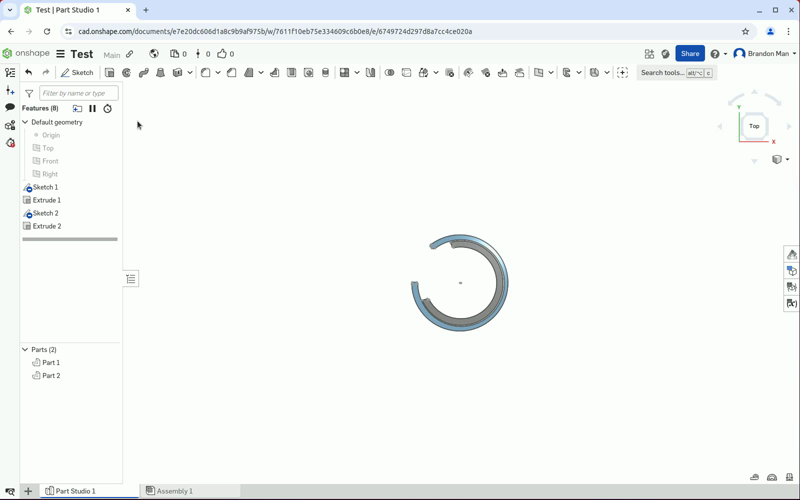
key(shift+7)
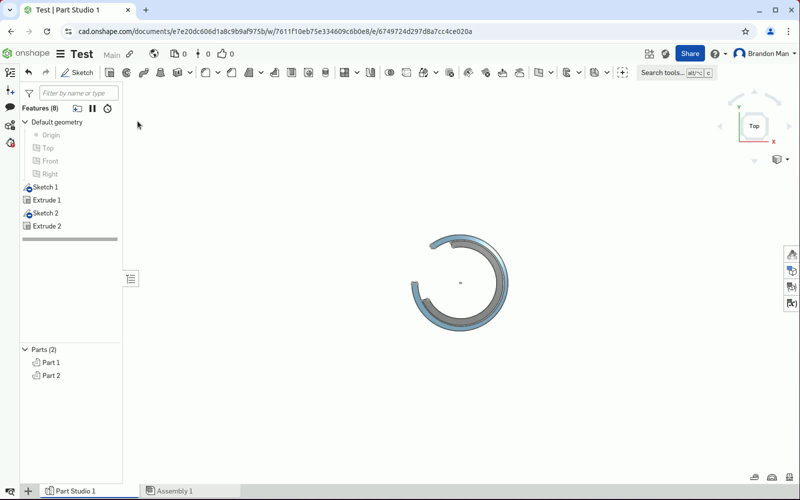
key(up, 3)
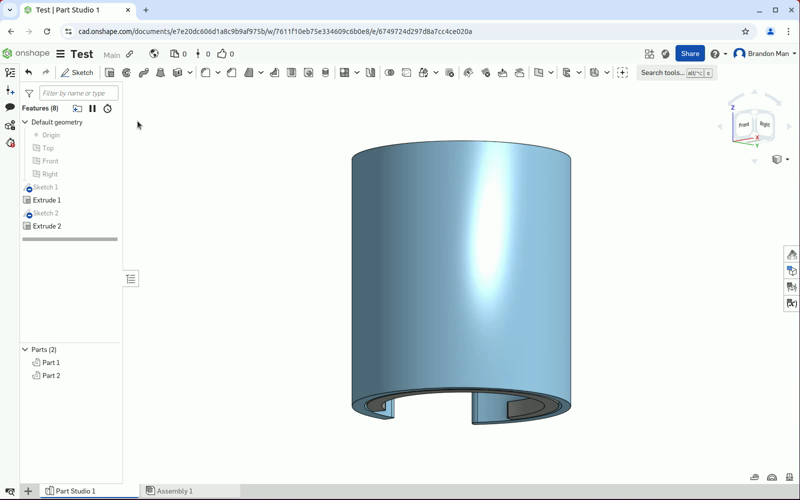
key(left, 3)
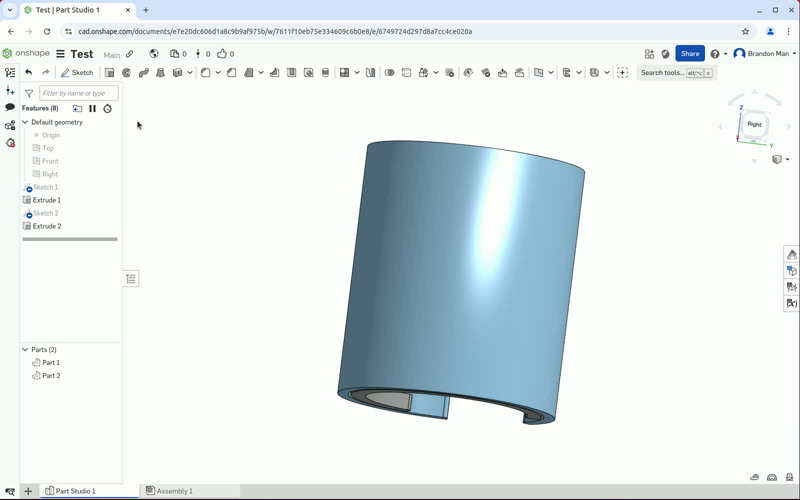
key(right, 3)
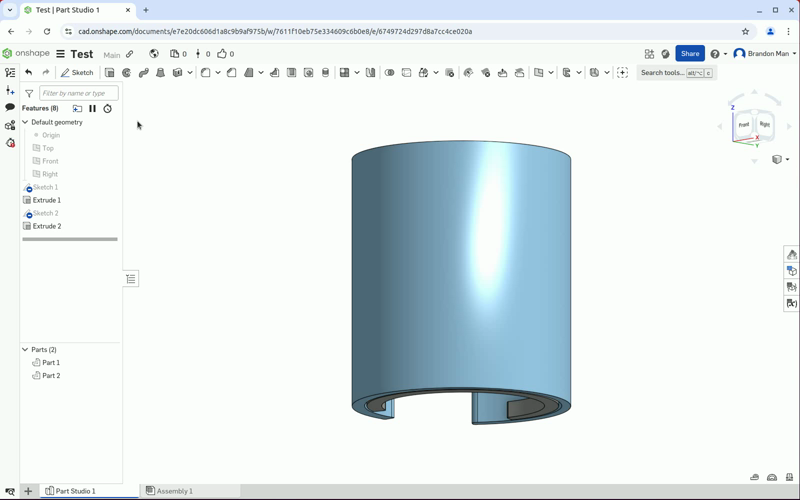
key(down, 3)
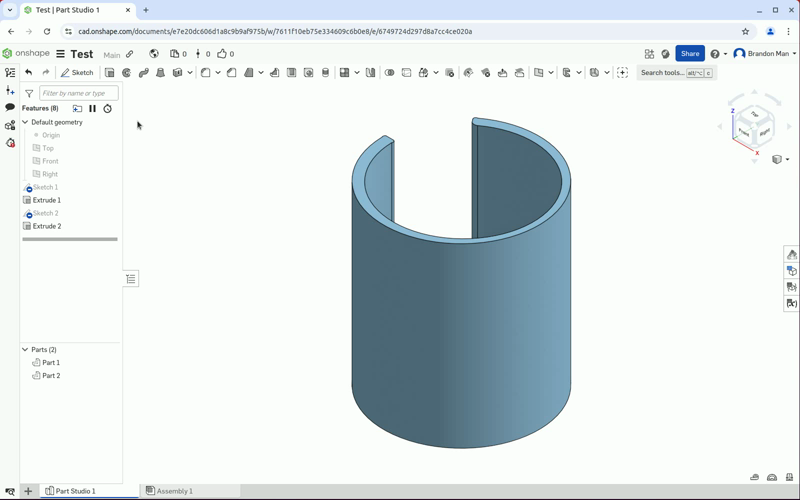
mouse_move(73, 189)
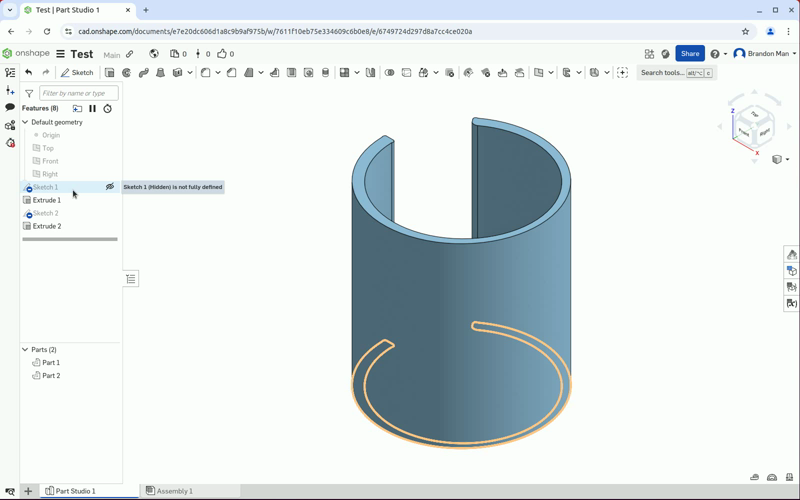
click(73, 189)